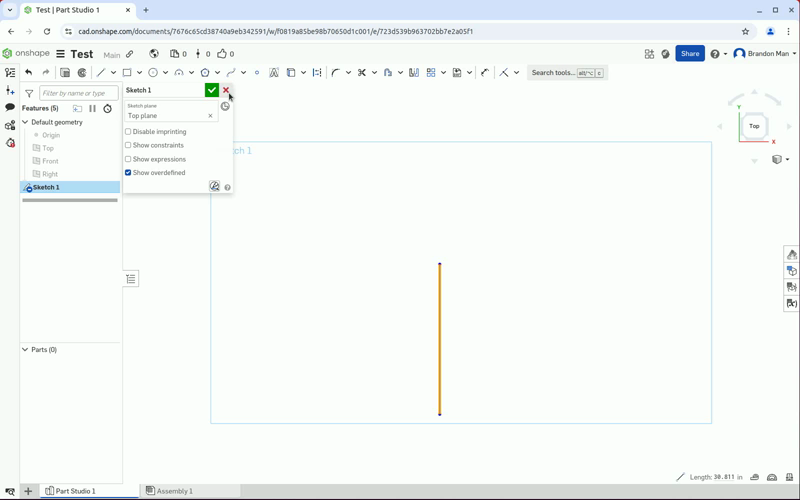
key(shift+h)
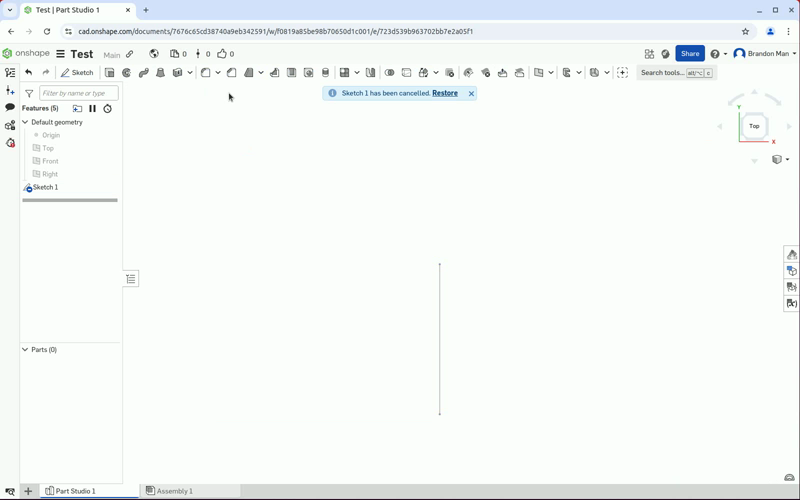
key(shift+s)
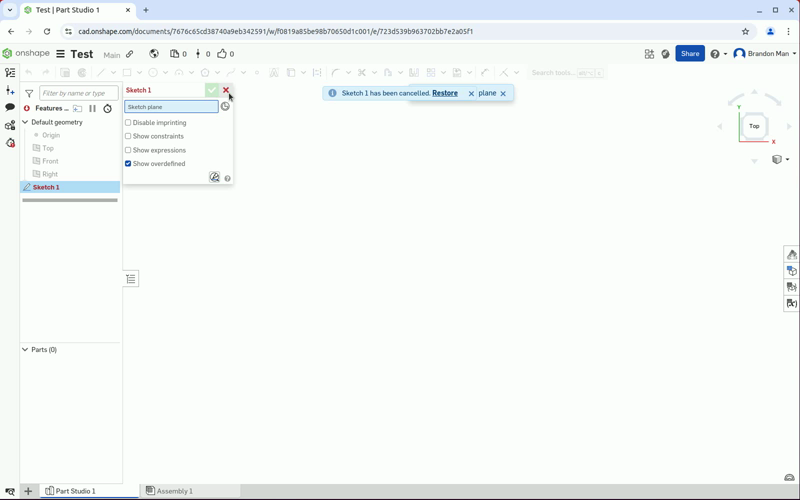
mouse_move(73, 150)
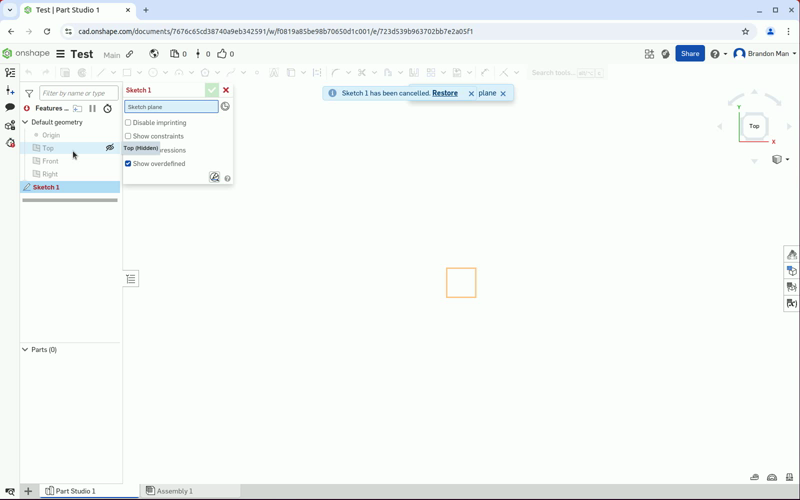
click(73, 150)
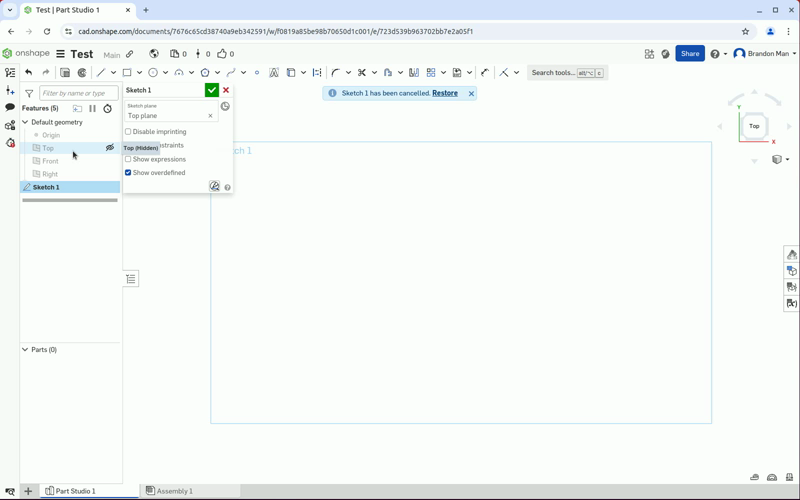
mouse_move(73, 352)
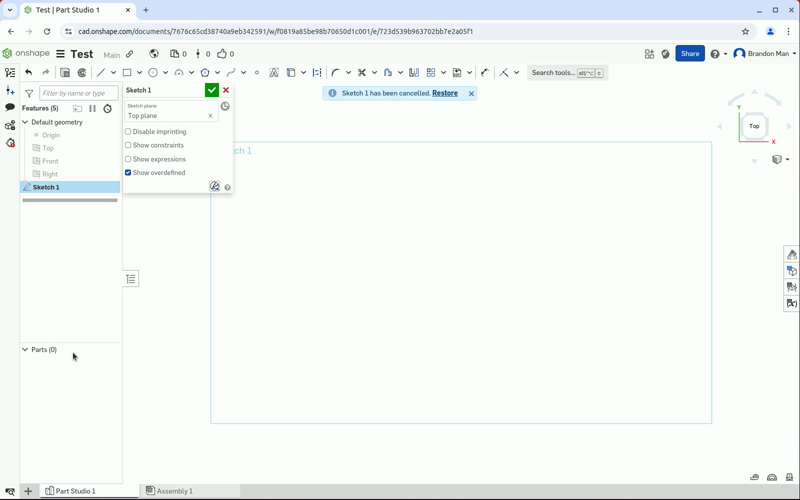
key(y)
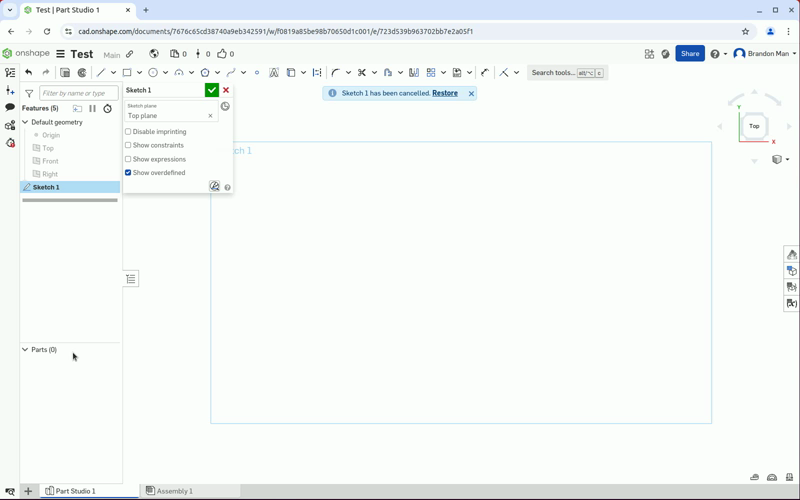
key(l)
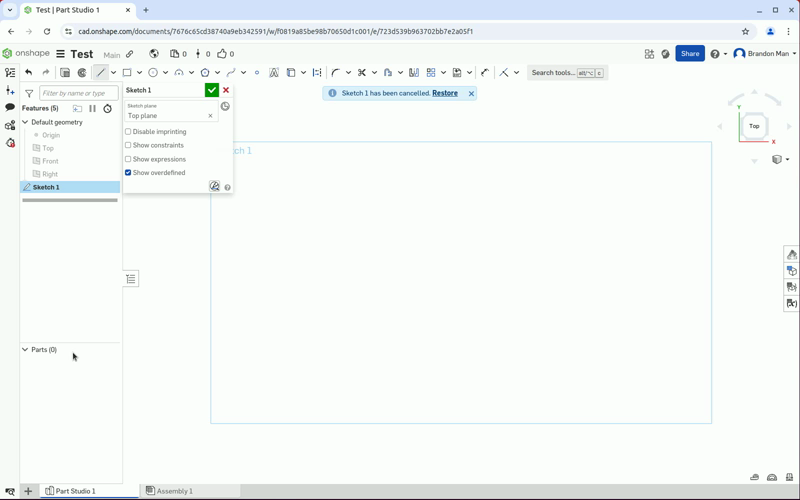
key_down(shift)
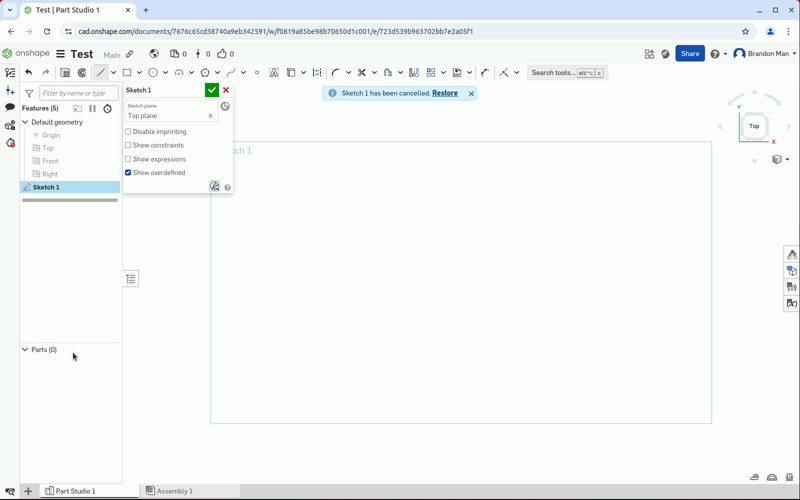
mouse_move(376, 212)
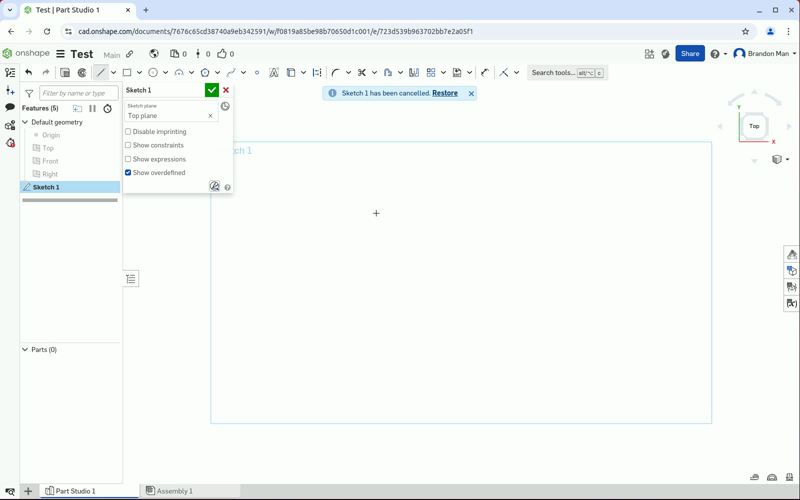
click(376, 212)
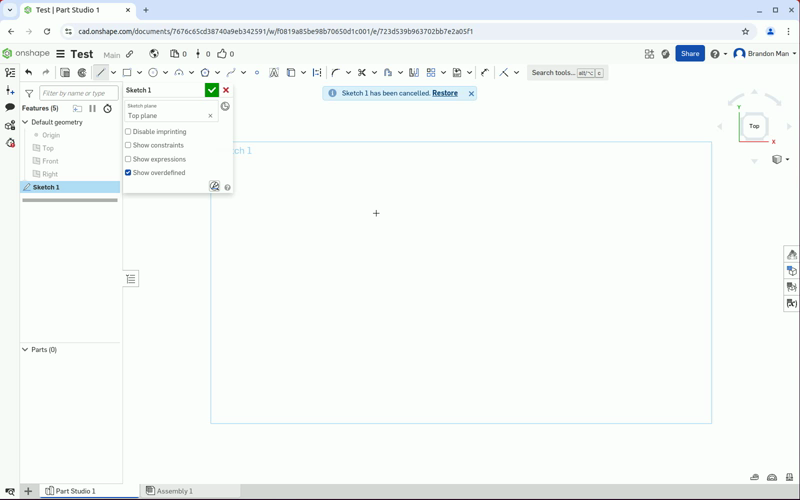
key_up(shift)
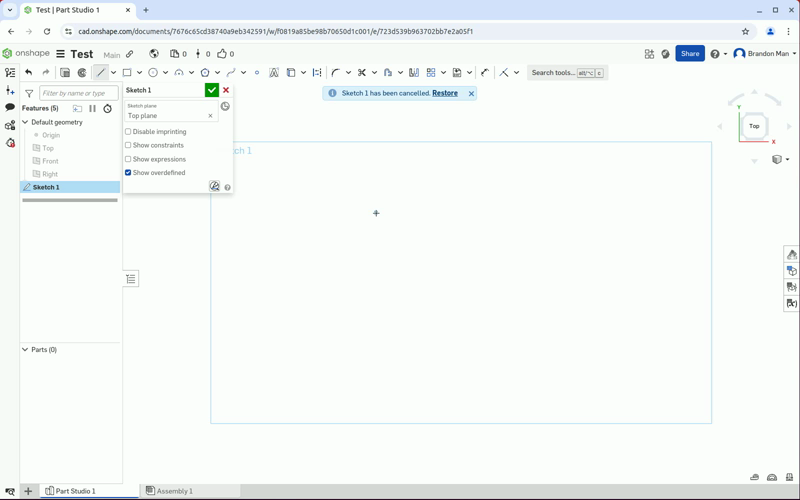
key_down(shift)
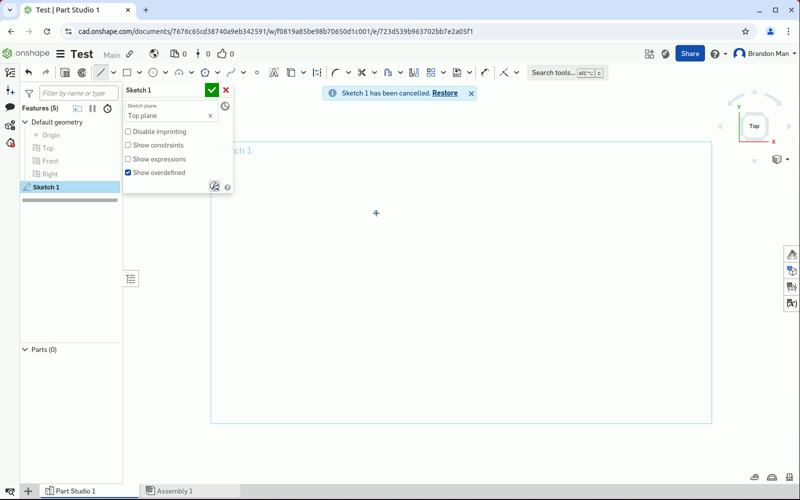
mouse_move(406, 212)
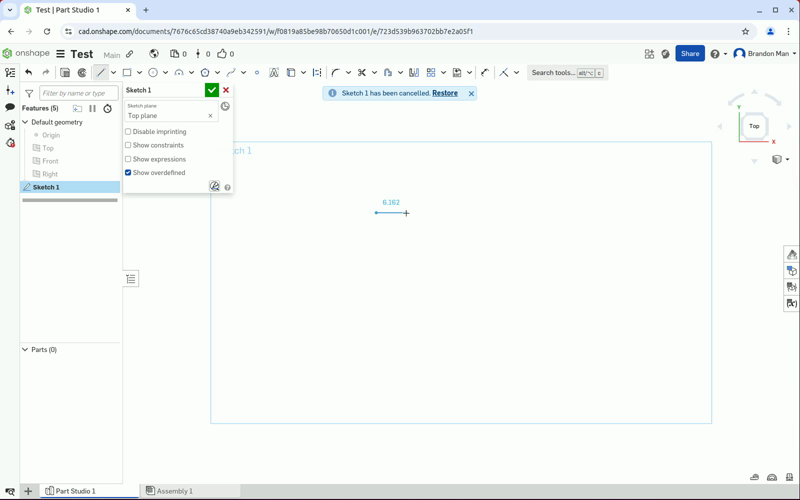
mouse_move(386, 212)
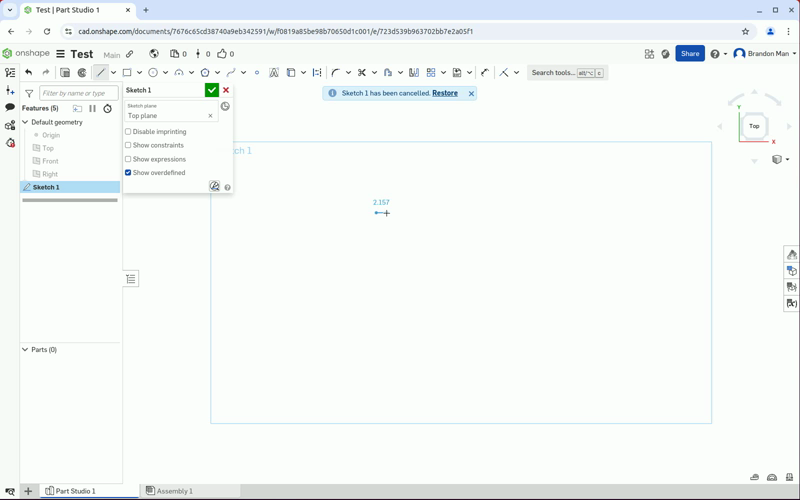
click(386, 212)
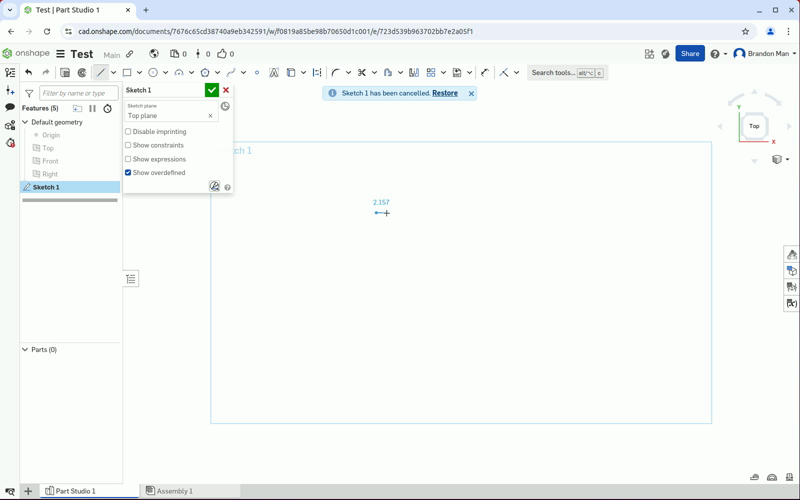
key_up(shift)
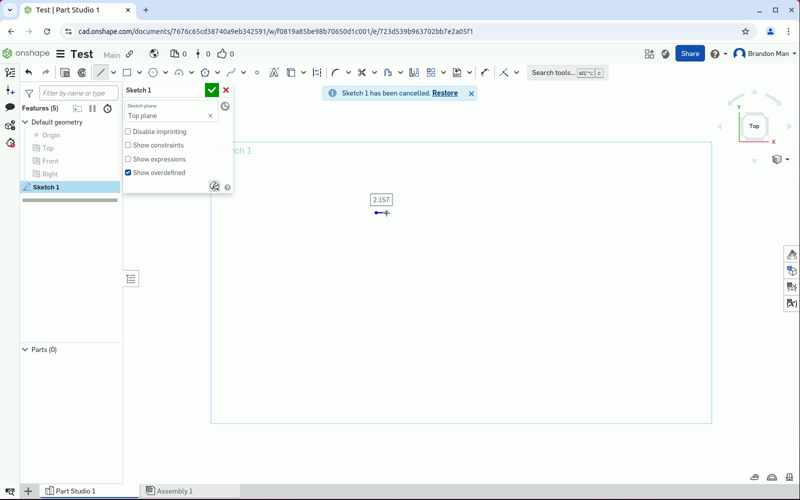
key_down(shift)
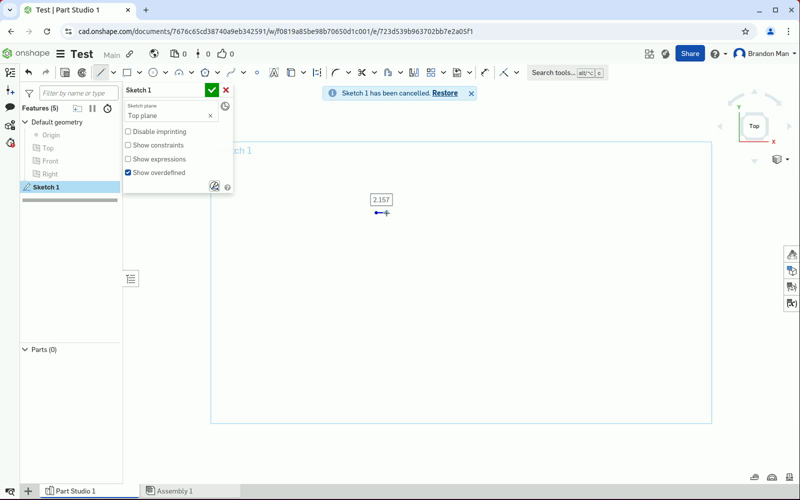
mouse_move(417, 212)
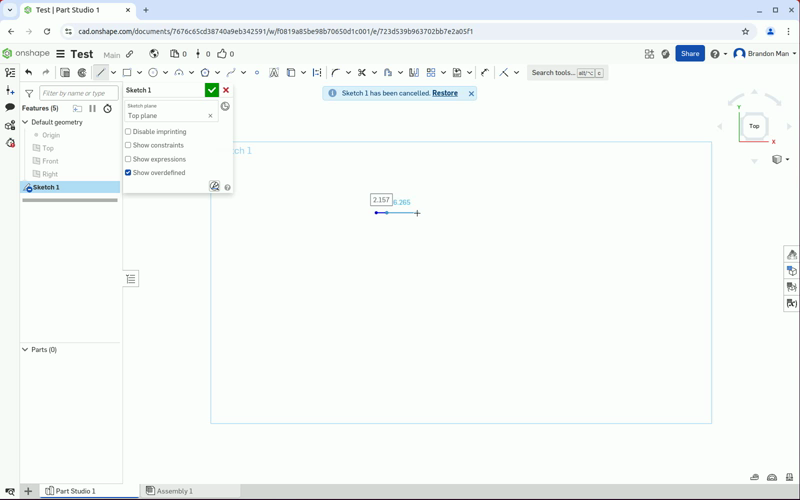
mouse_move(386, 182)
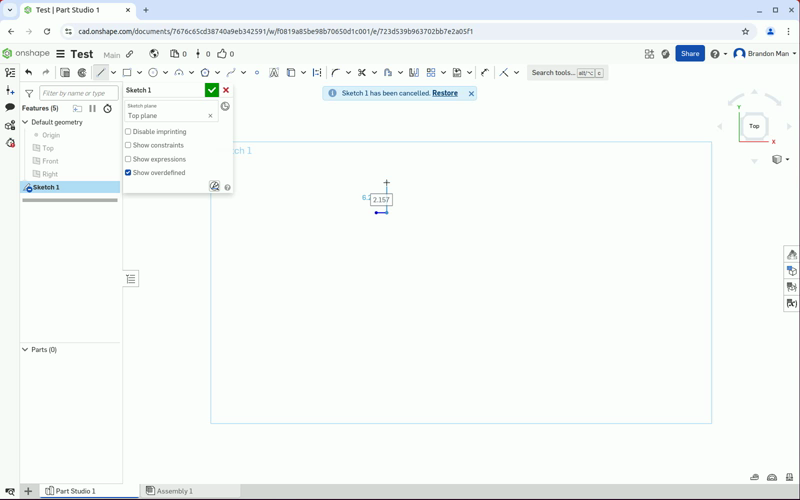
click(386, 182)
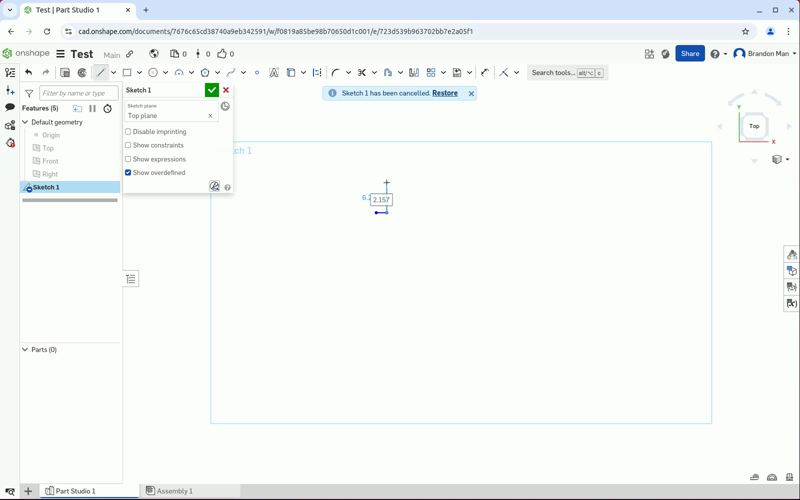
key_up(shift)
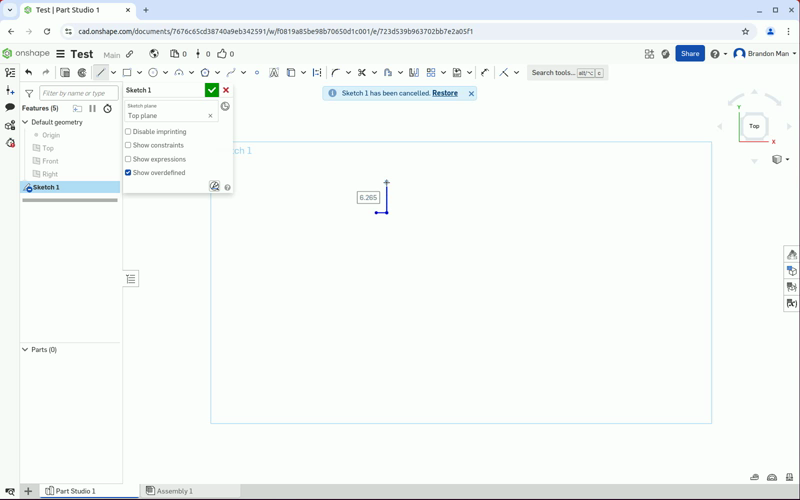
key_down(shift)
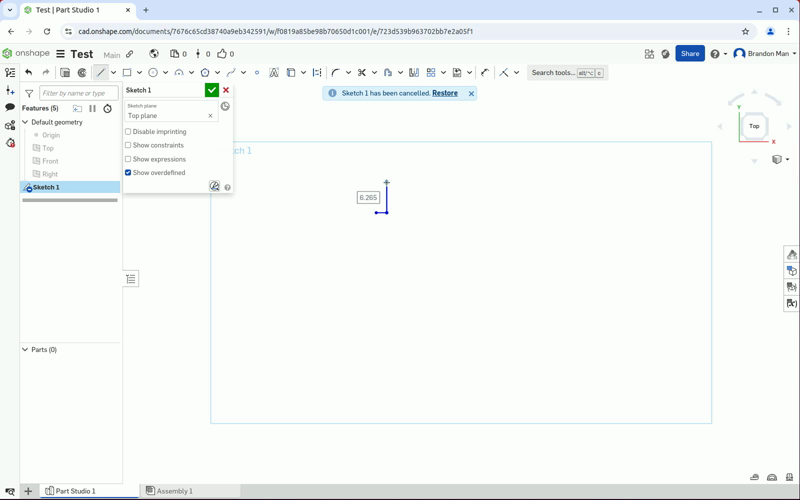
mouse_move(534, 182)
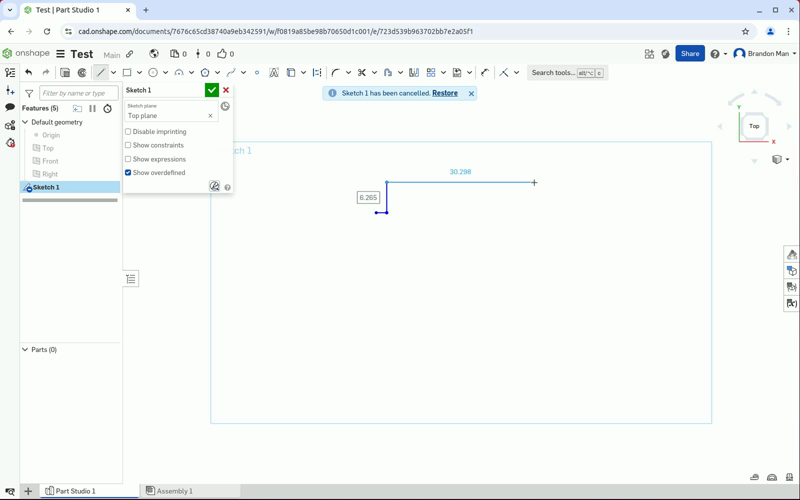
click(534, 182)
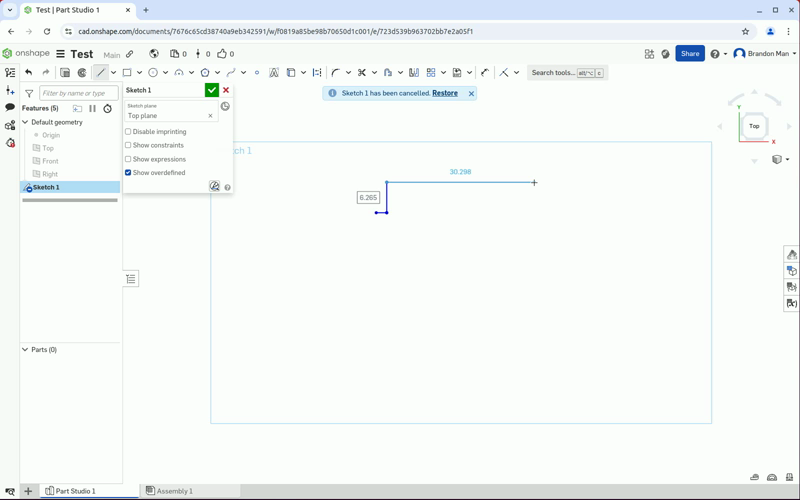
key_up(shift)
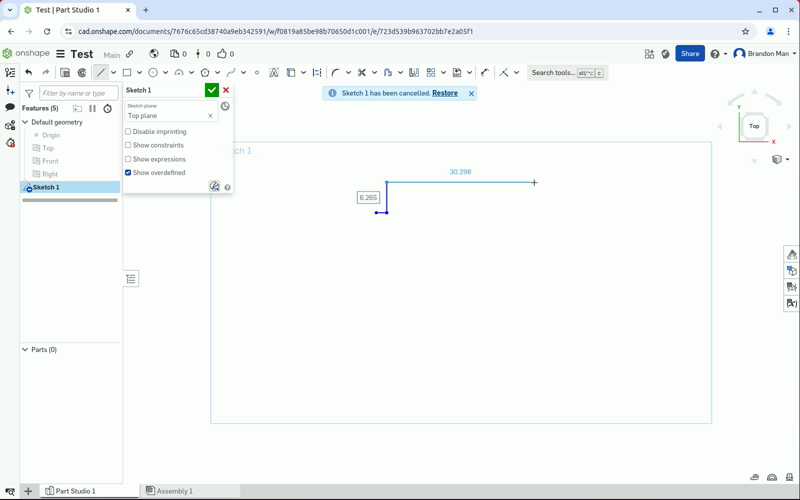
key_down(shift)
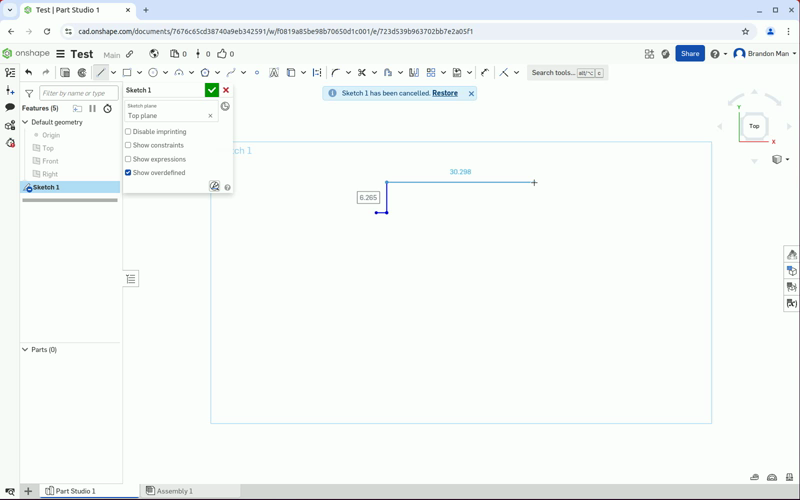
mouse_move(564, 182)
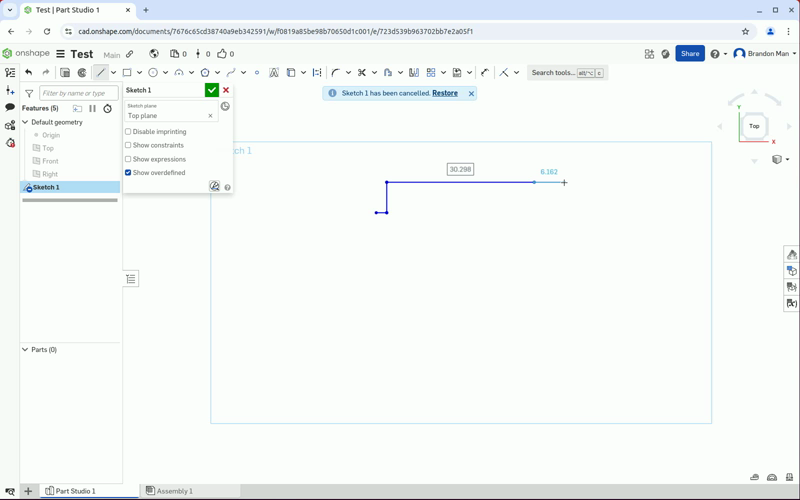
mouse_move(534, 212)
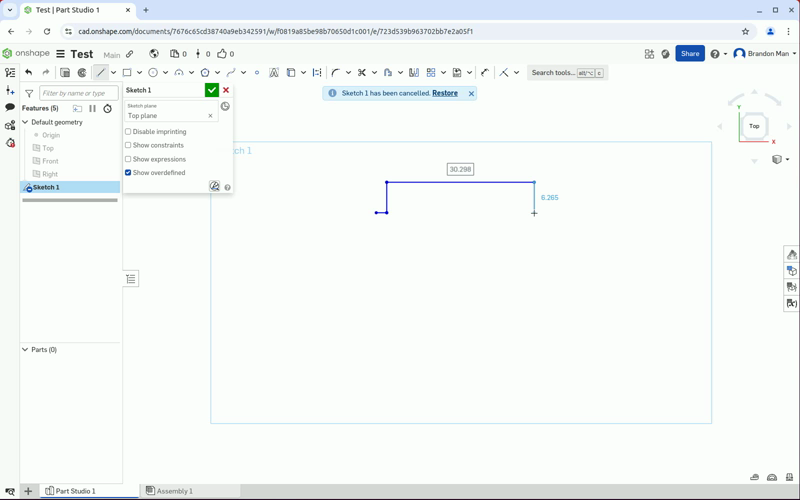
click(534, 212)
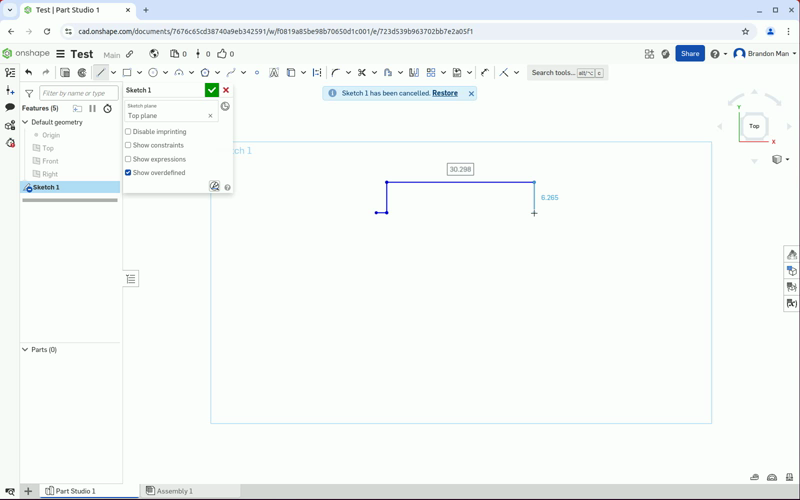
key_up(shift)
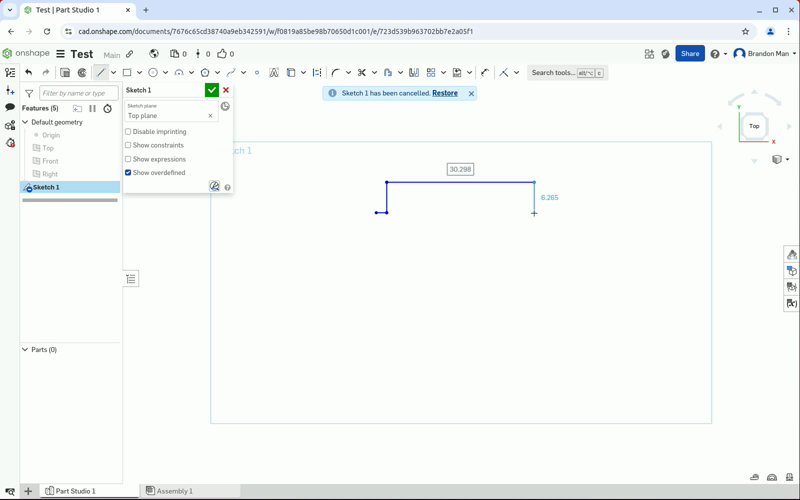
key_down(shift)
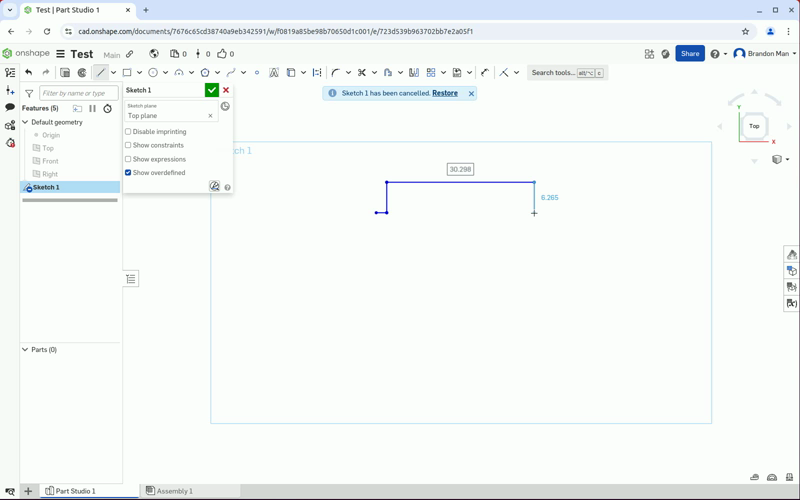
mouse_move(564, 212)
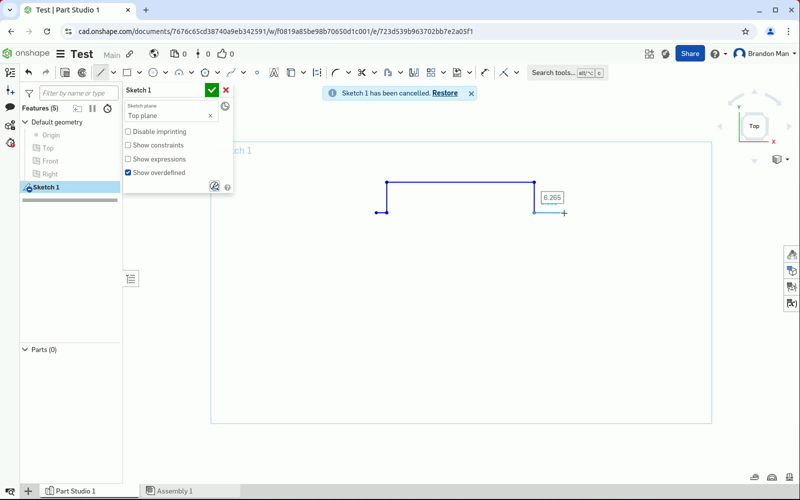
mouse_move(544, 212)
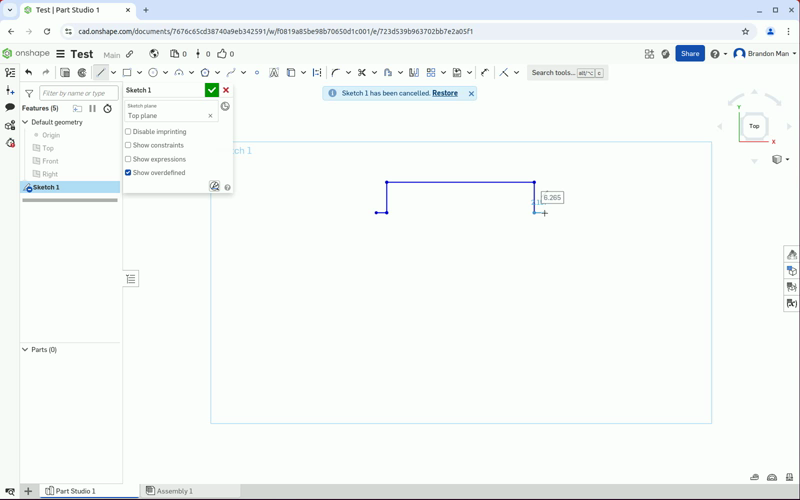
click(544, 212)
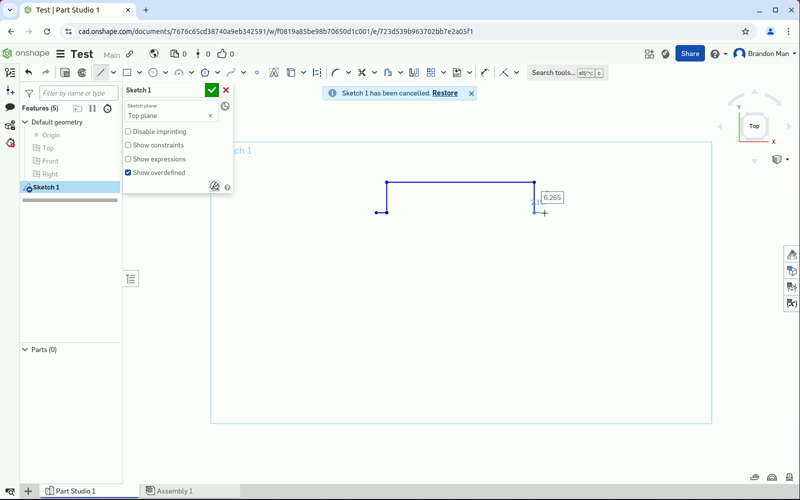
key_up(shift)
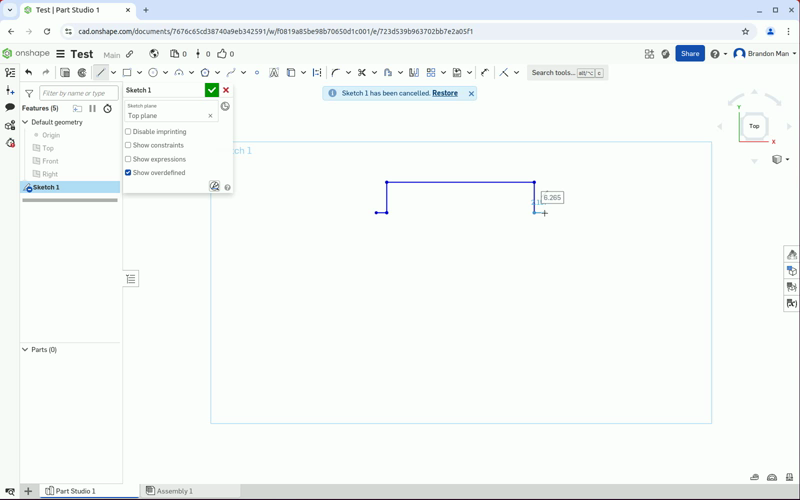
key_down(shift)
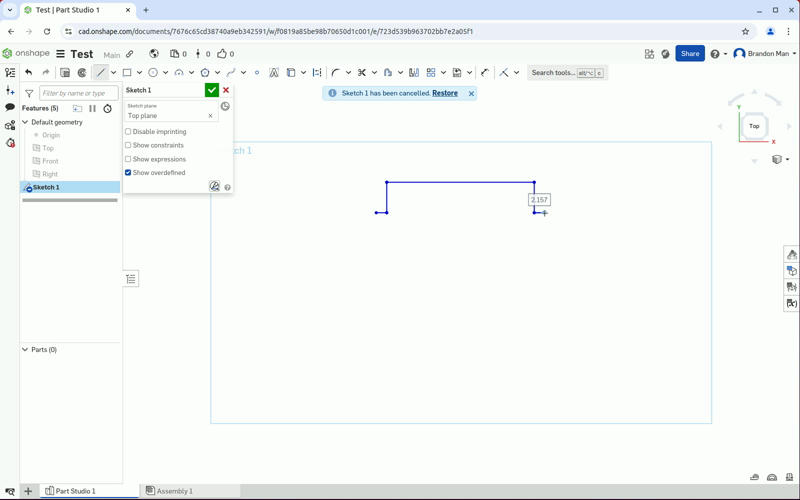
mouse_move(574, 212)
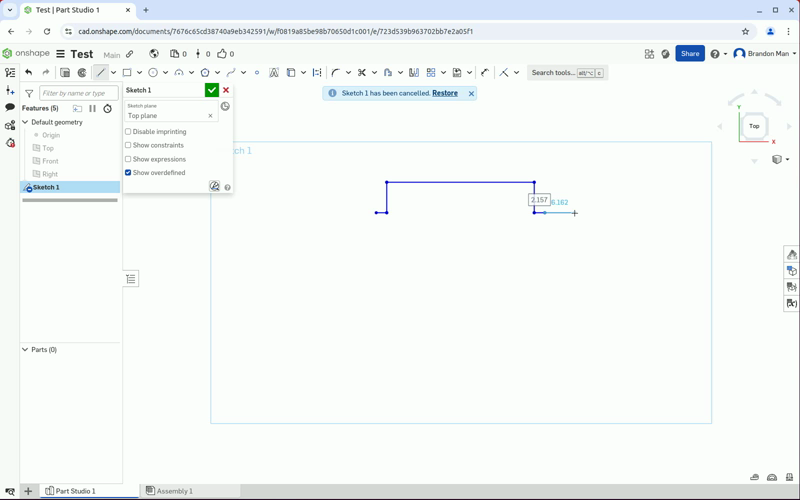
mouse_move(544, 170)
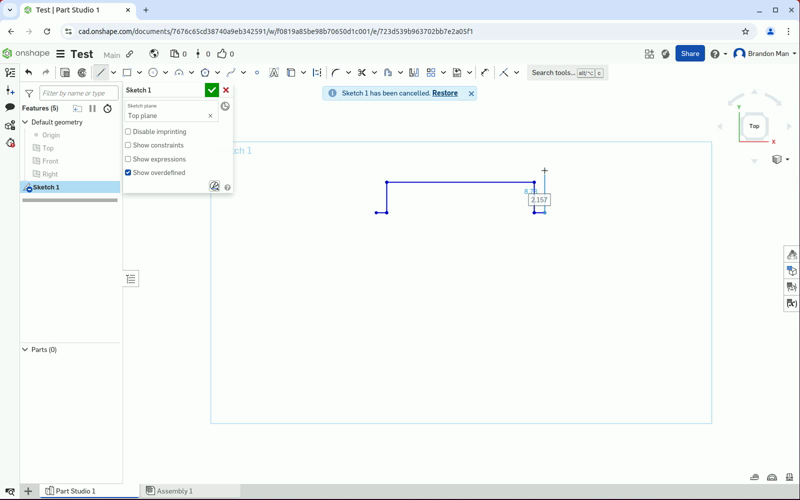
click(544, 170)
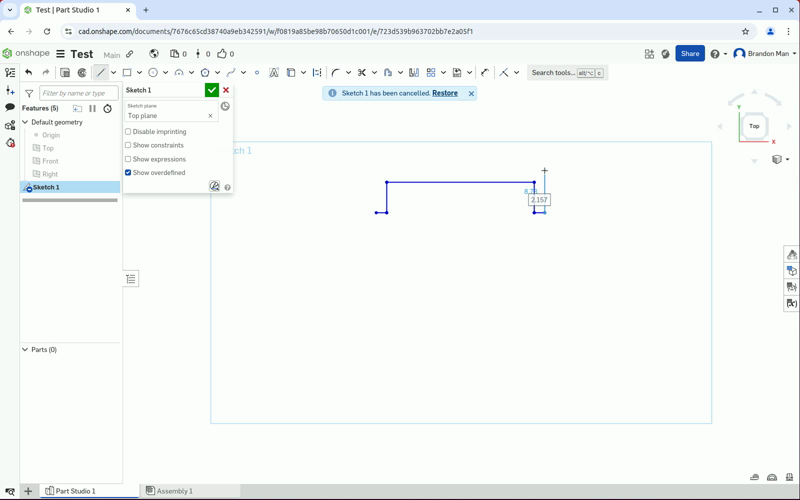
key_up(shift)
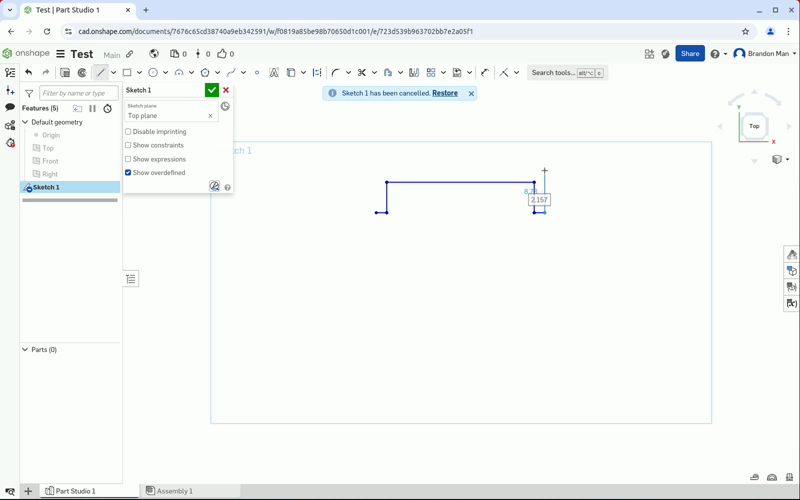
key_down(shift)
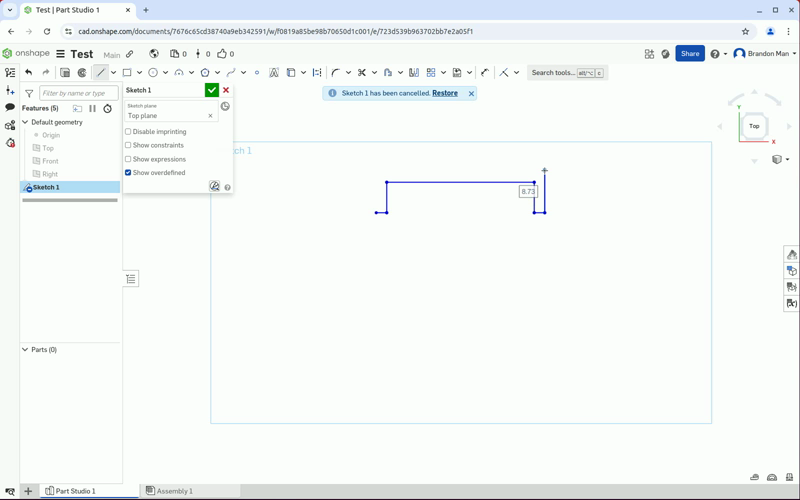
mouse_move(376, 170)
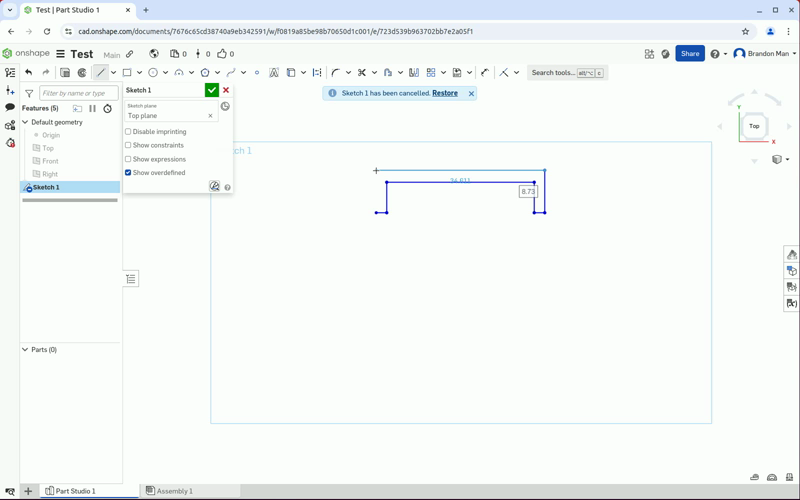
click(376, 170)
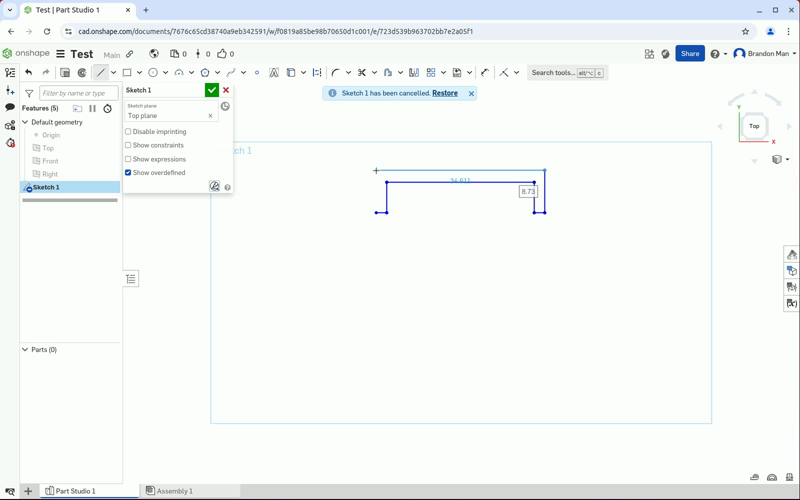
key_up(shift)
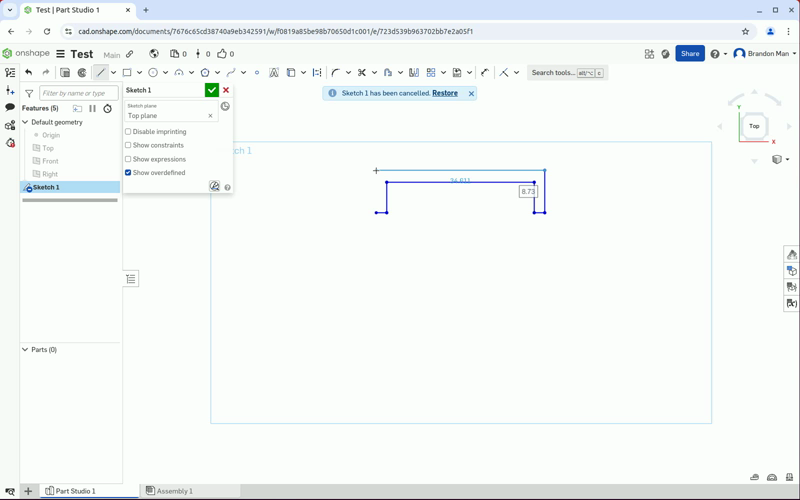
mouse_move(406, 170)
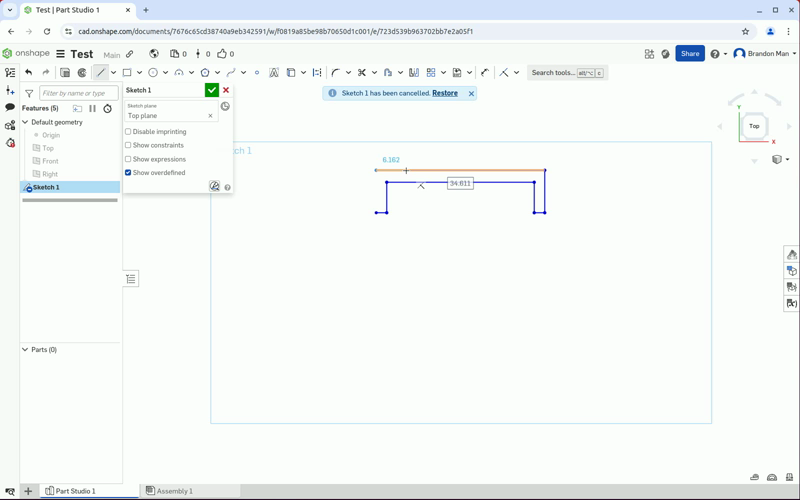
key_down(shift)
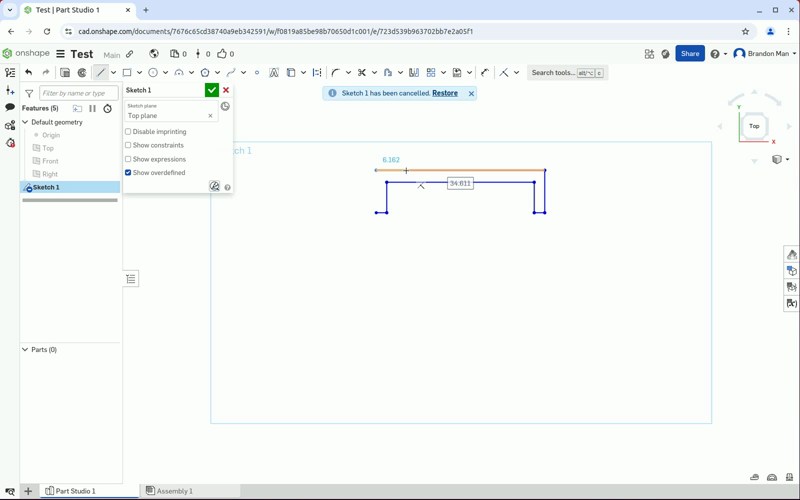
mouse_move(376, 212)
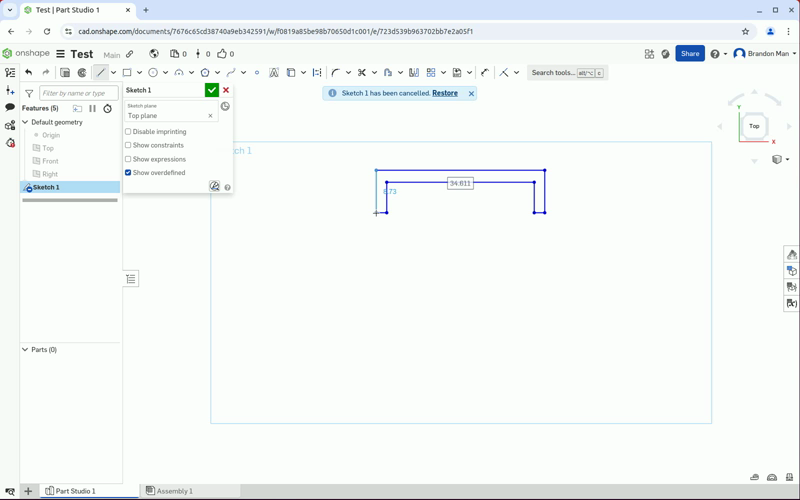
key_up(shift)
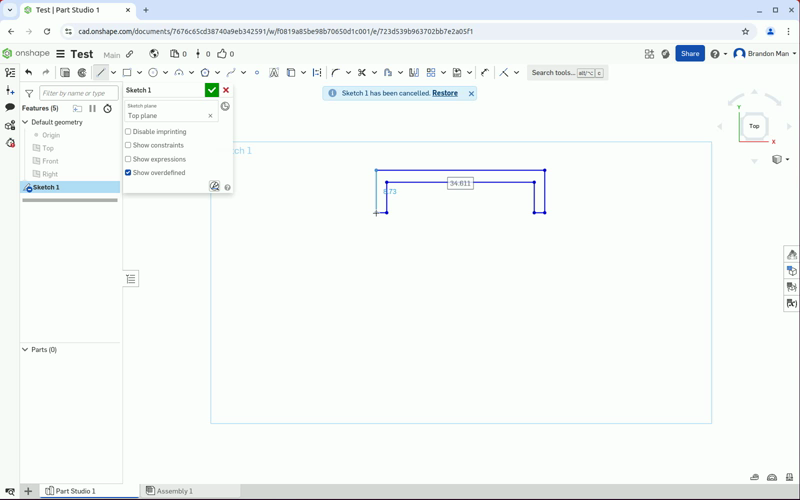
click(376, 212)
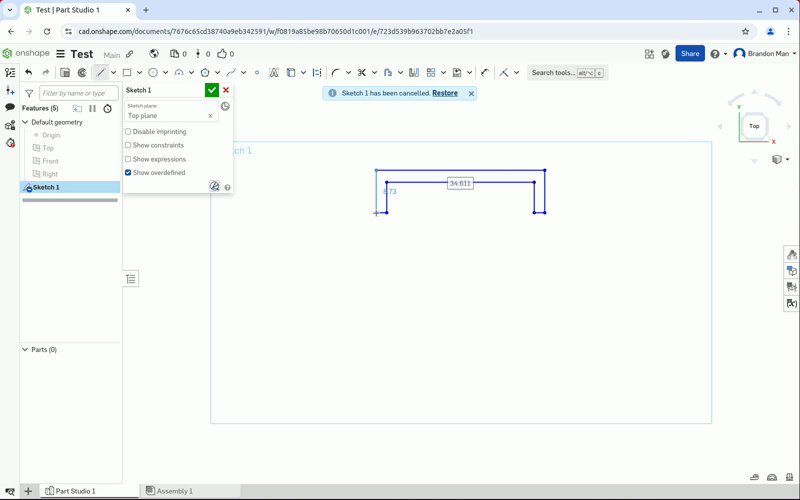
key(esc)
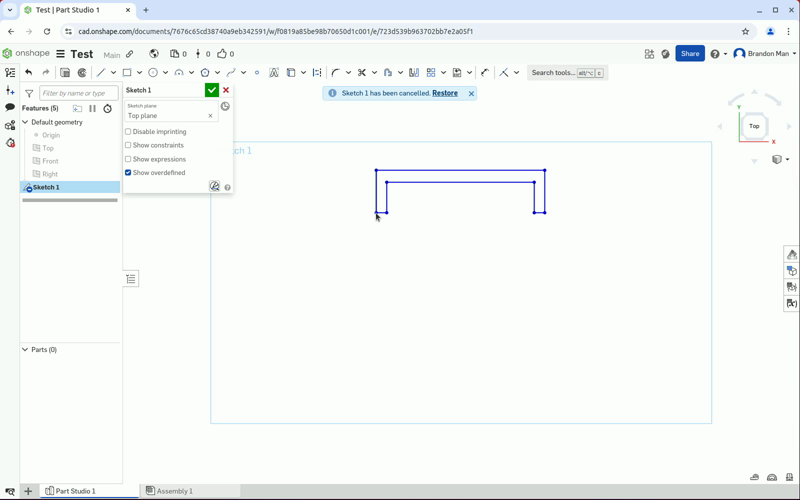
mouse_move(379, 179)
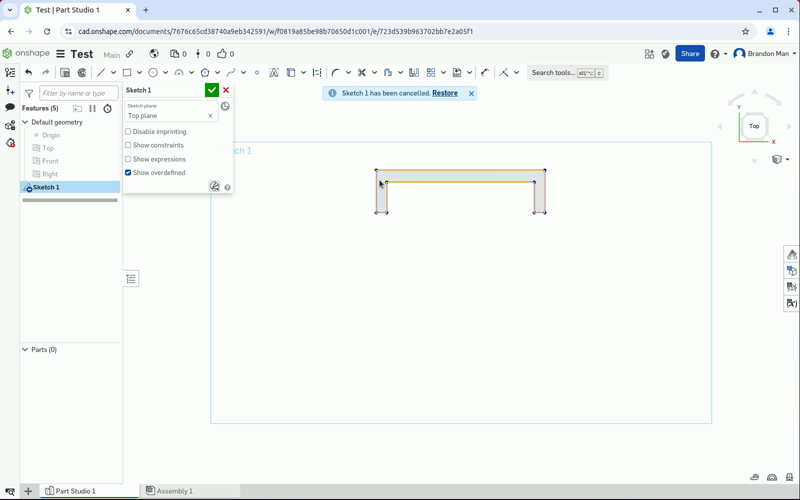
click(379, 179)
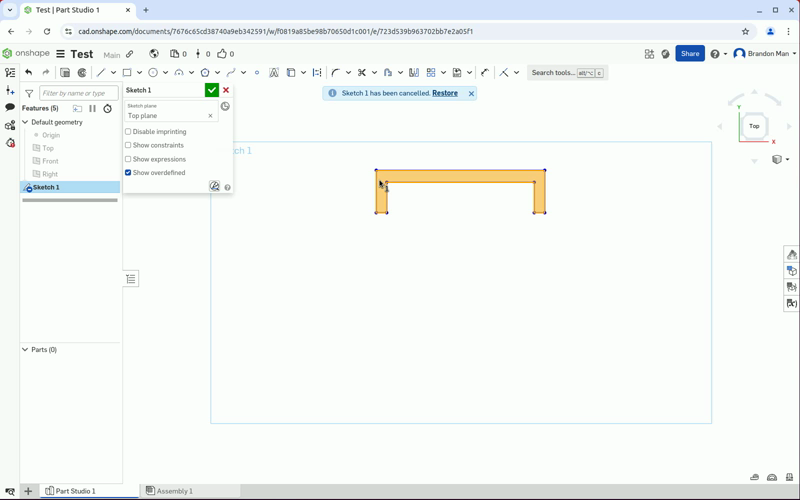
mouse_move(73, 352)
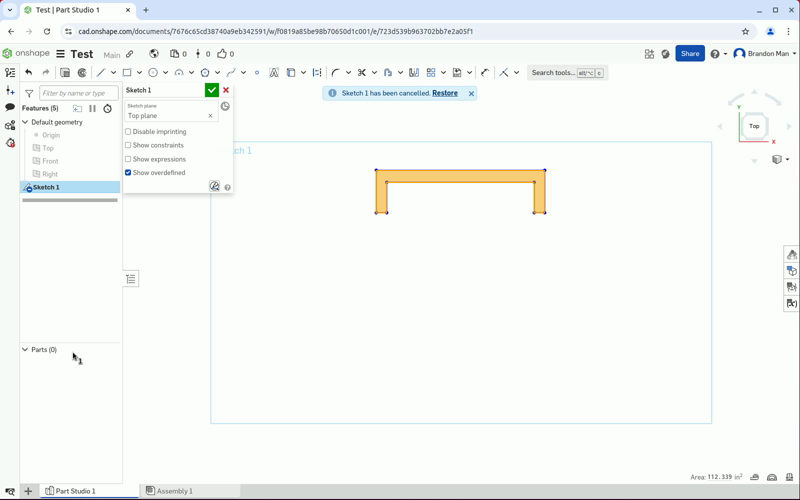
key(shift+y)
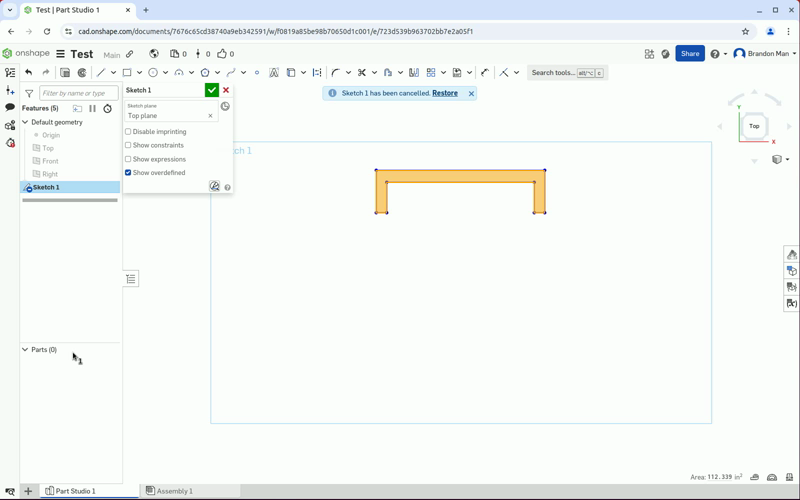
key(shift+e)
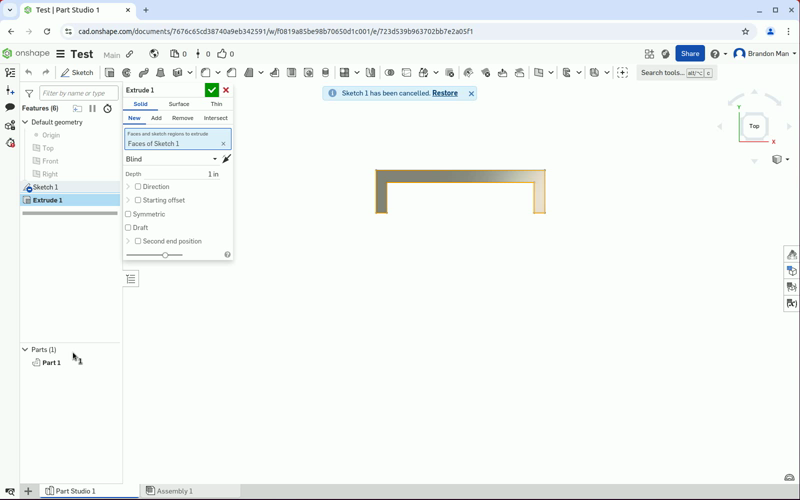
mouse_move(143, 106)
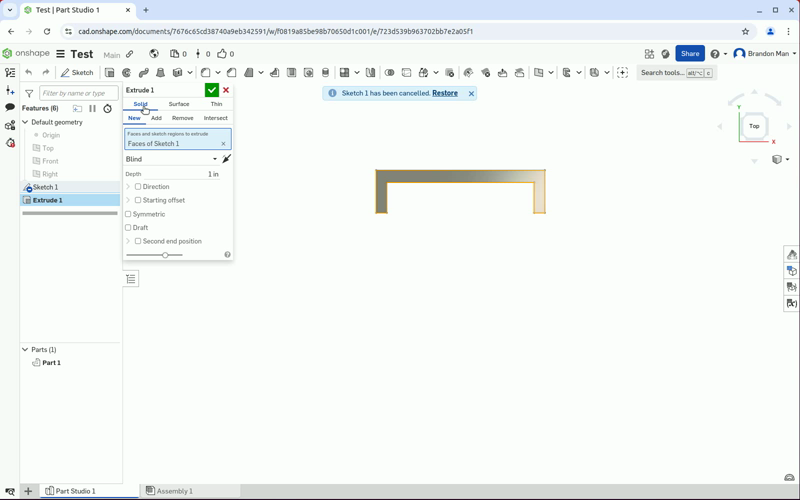
click(143, 106)
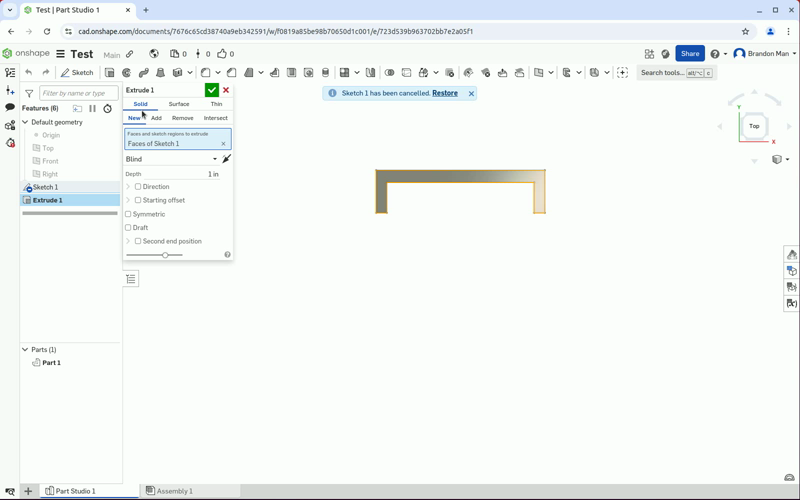
mouse_move(137, 120)
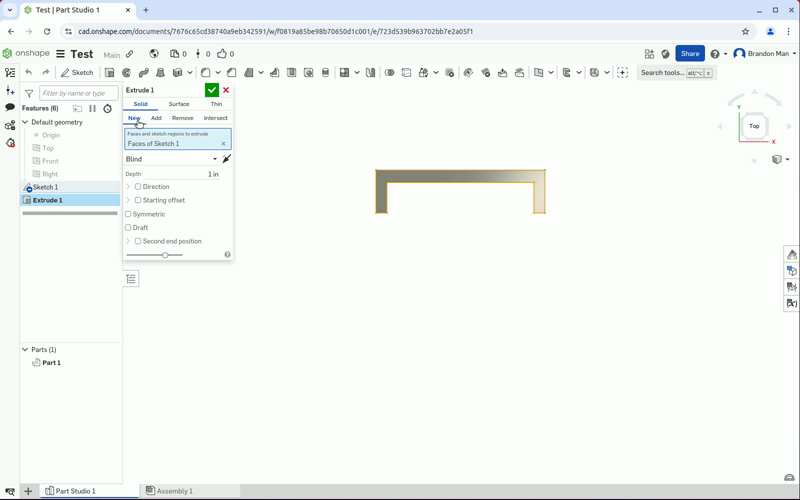
click(137, 120)
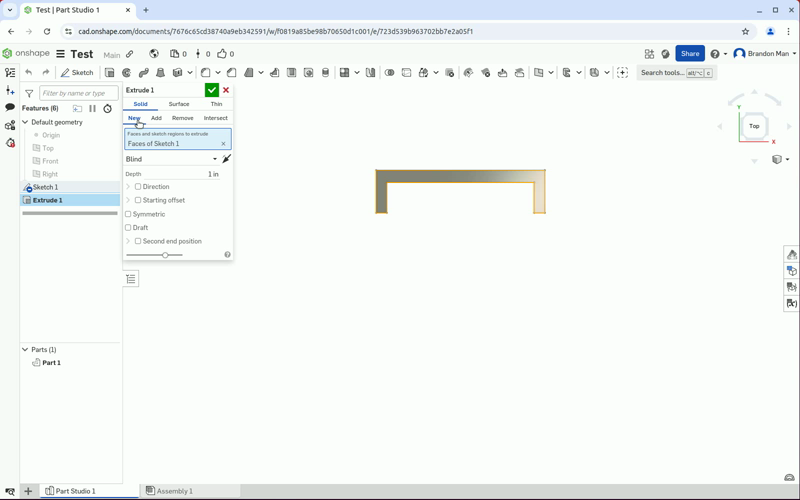
key(tab, 4)
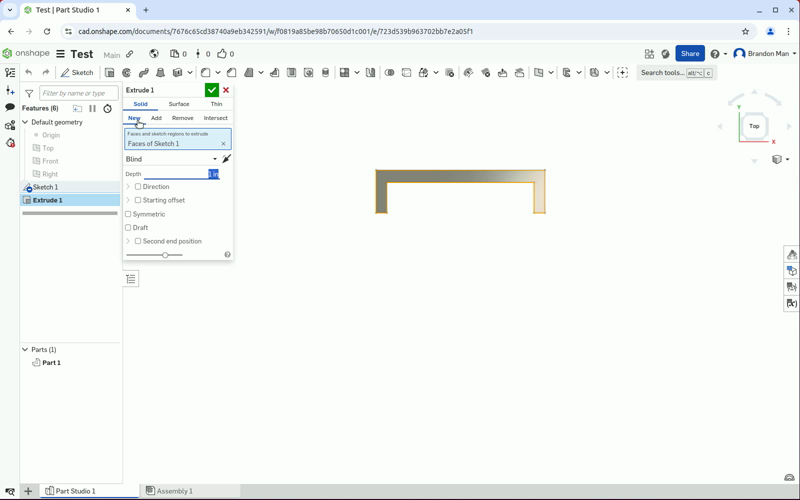
text(5.777)
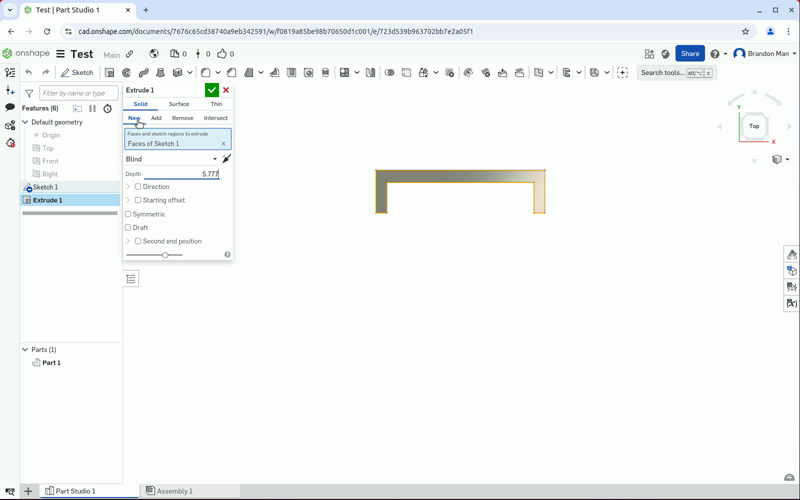
key(enter)
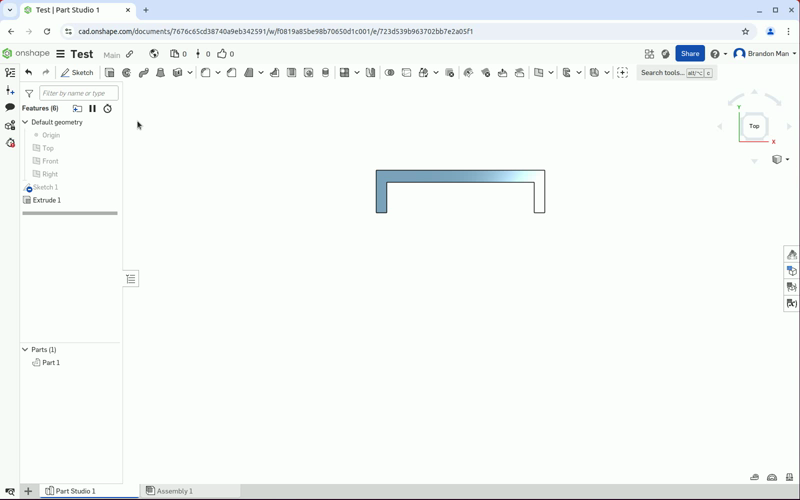
key(shift+h)
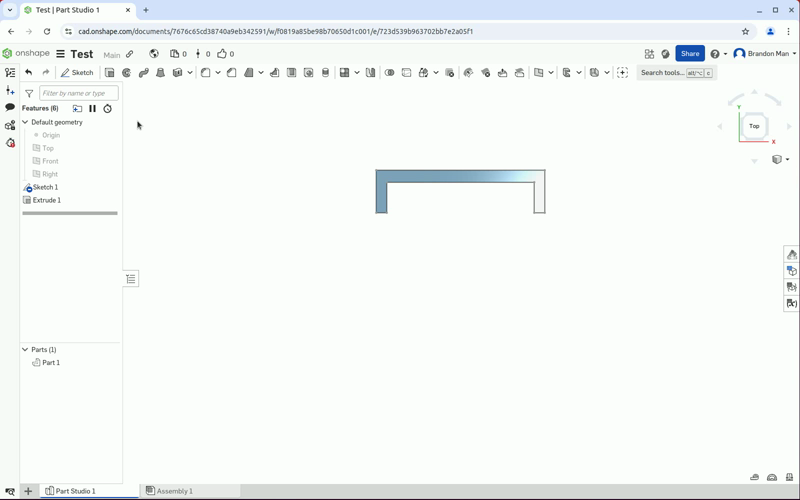
key(shift+h)
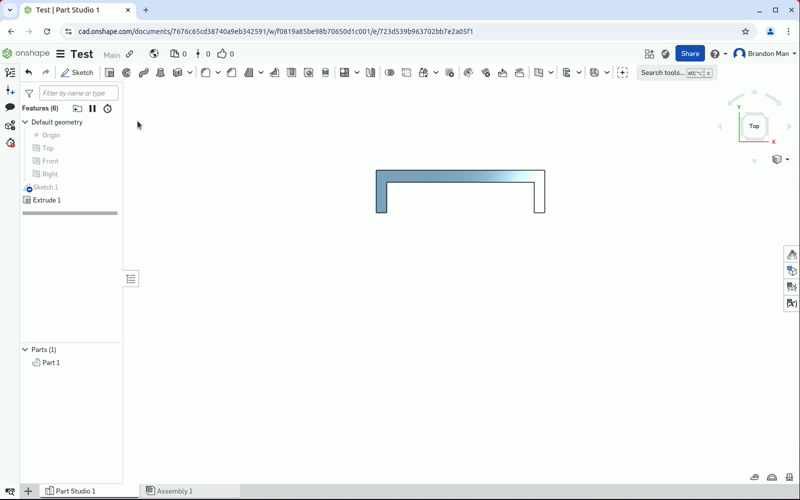
mouse_move(73, 189)
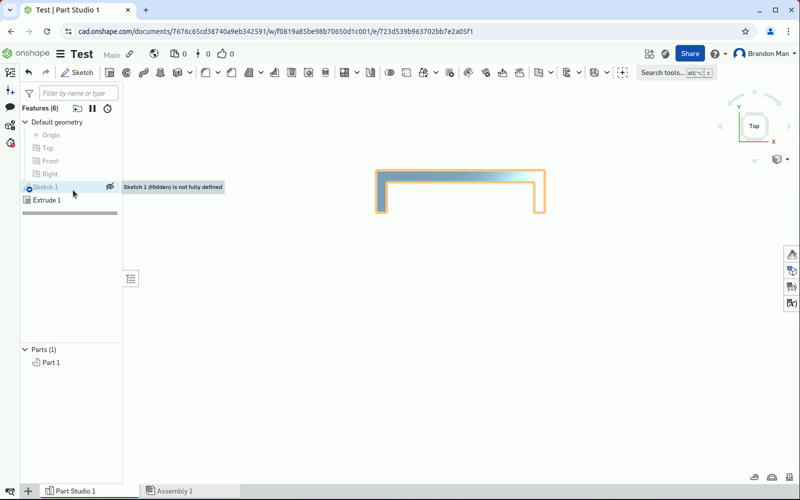
click(73, 189)
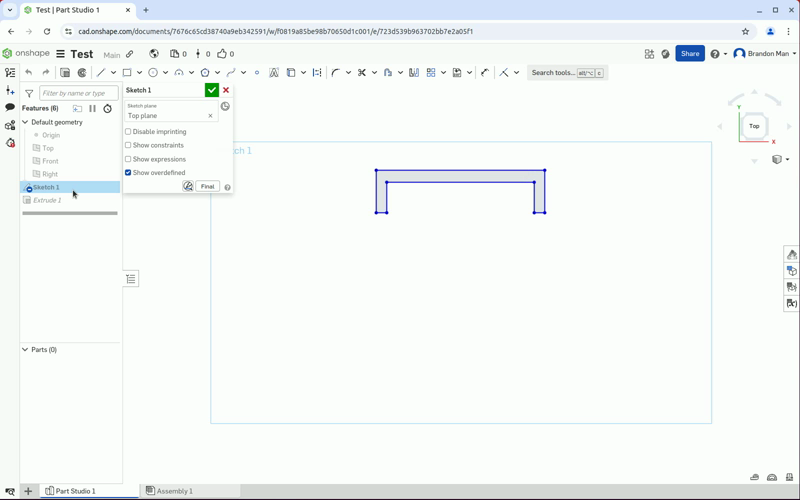
mouse_move(229, 92)
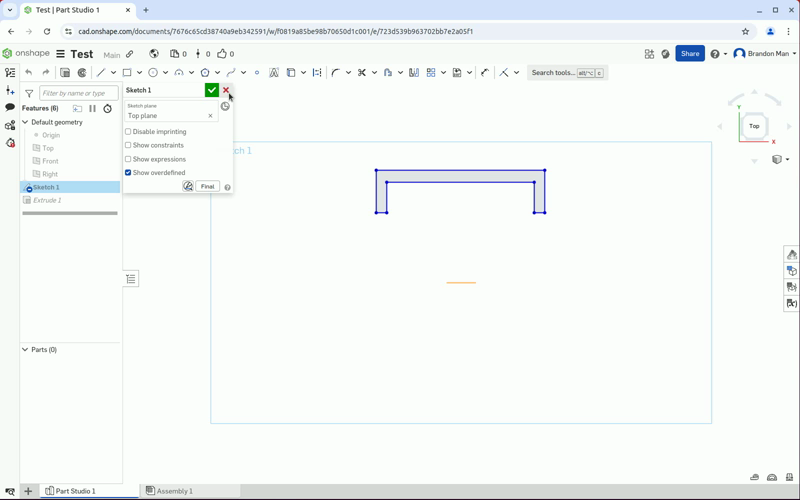
click(229, 92)
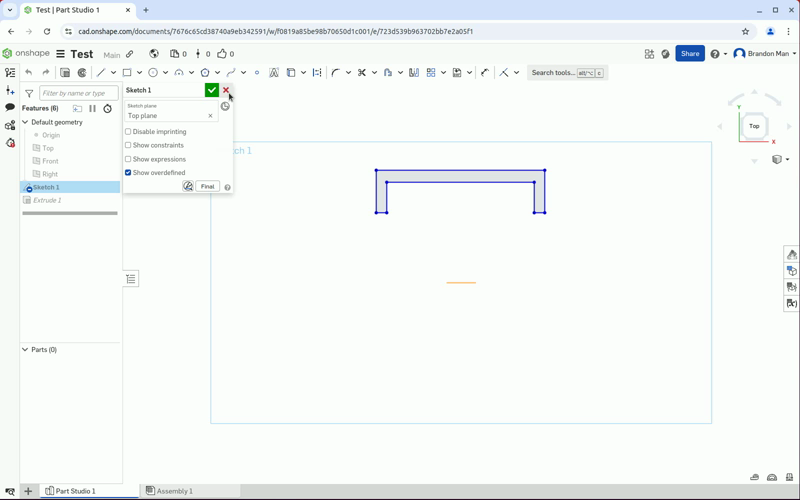
key(shift+s)
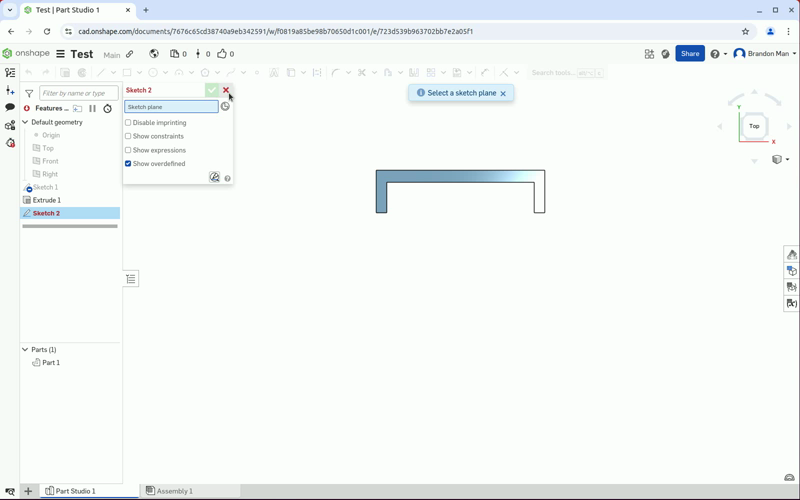
mouse_move(73, 150)
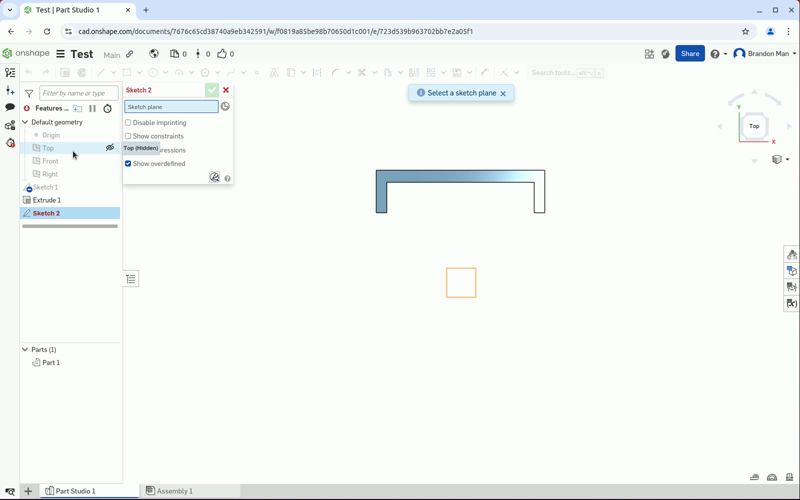
click(73, 150)
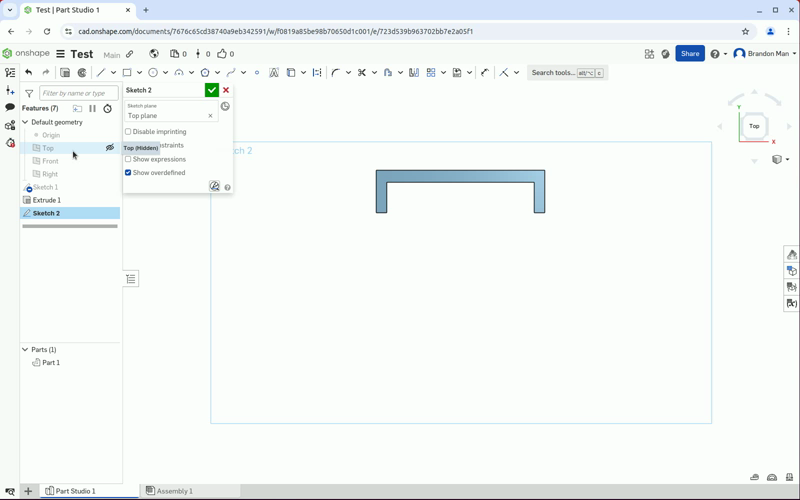
mouse_move(73, 352)
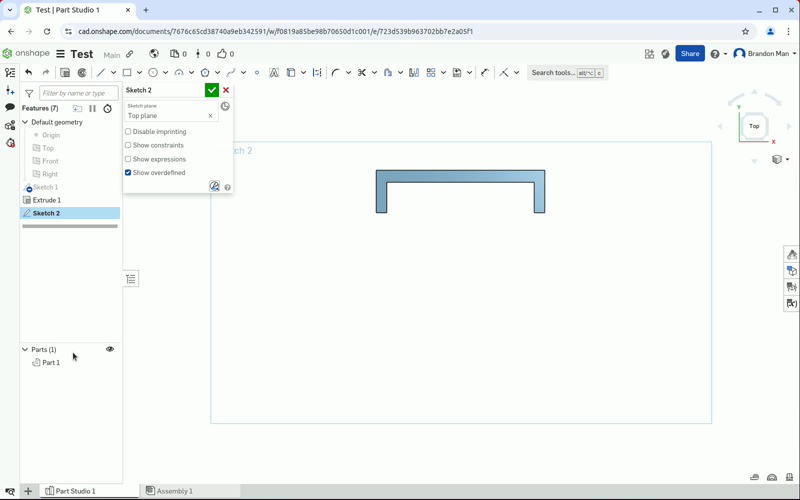
key(y)
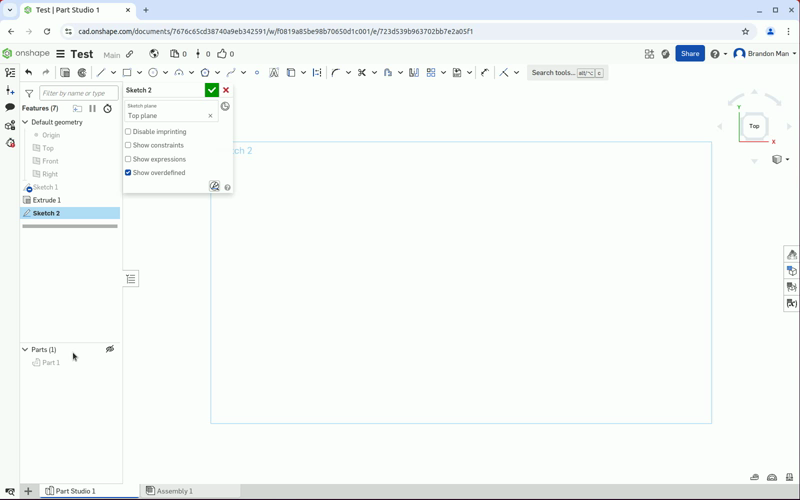
key(l)
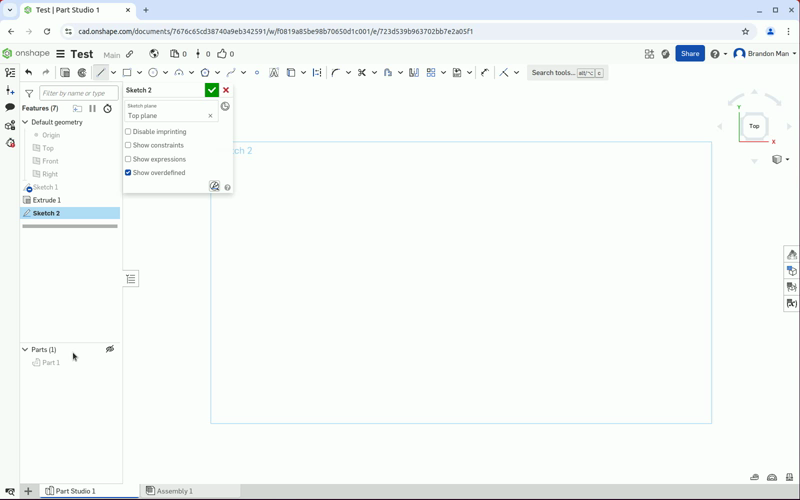
key_down(shift)
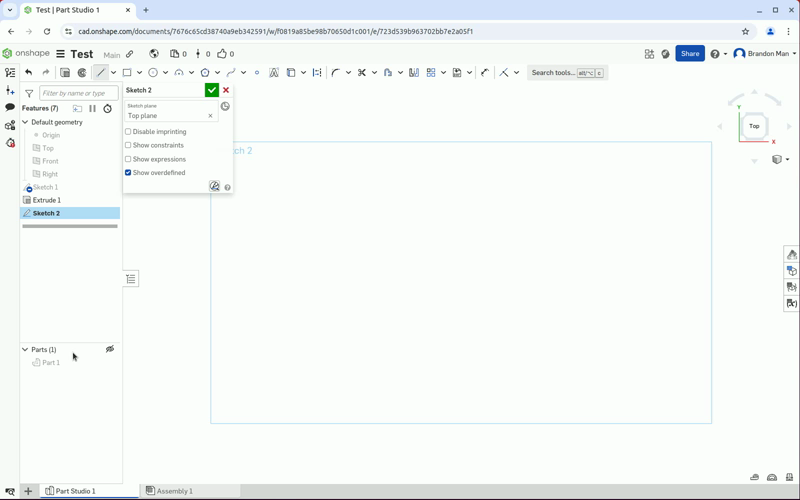
mouse_move(376, 217)
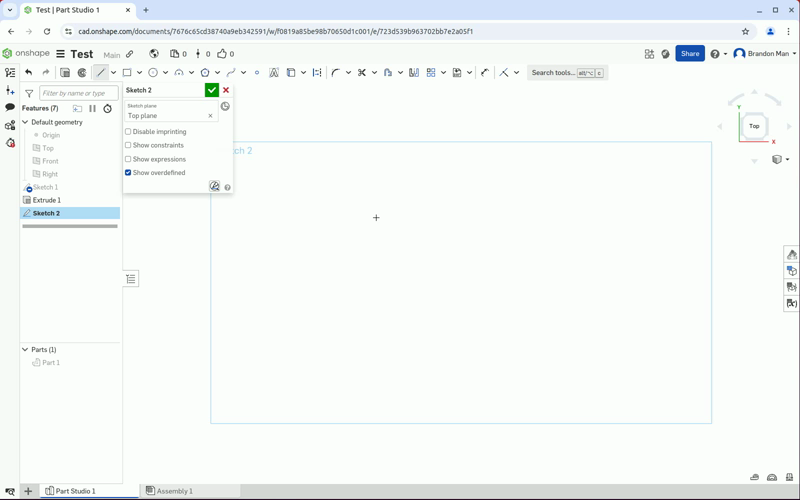
click(376, 217)
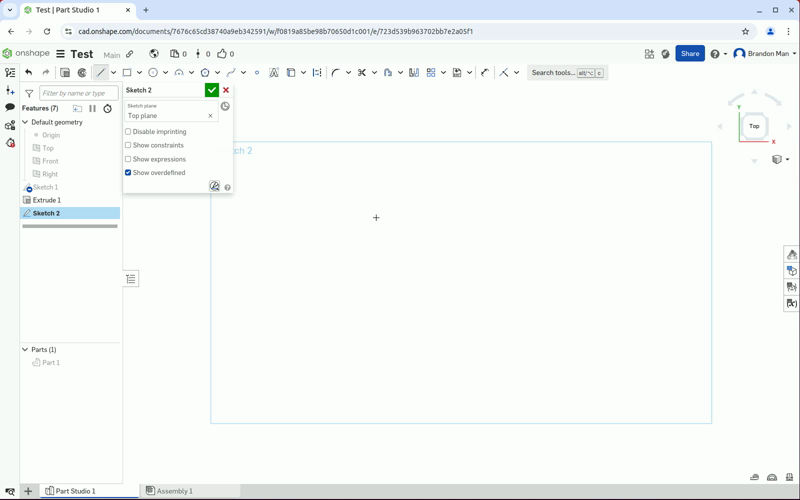
key_up(shift)
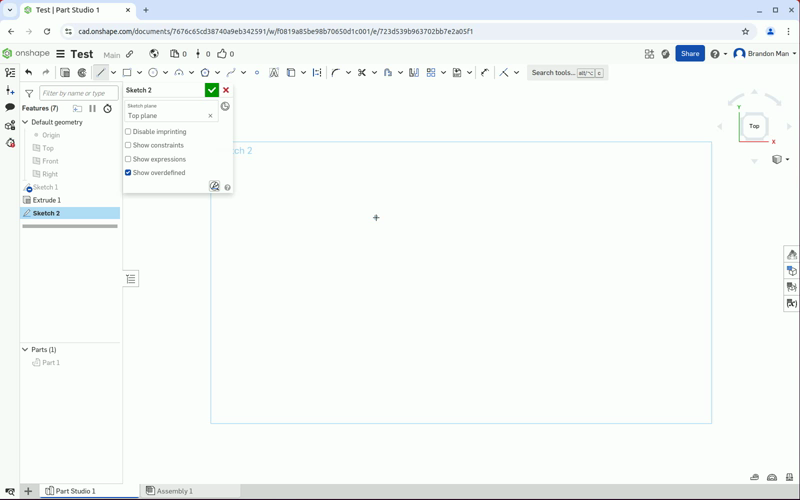
key_down(shift)
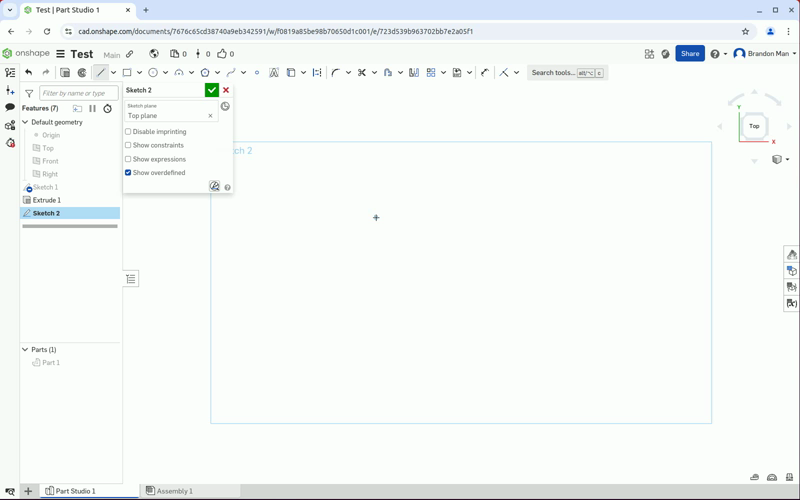
mouse_move(406, 217)
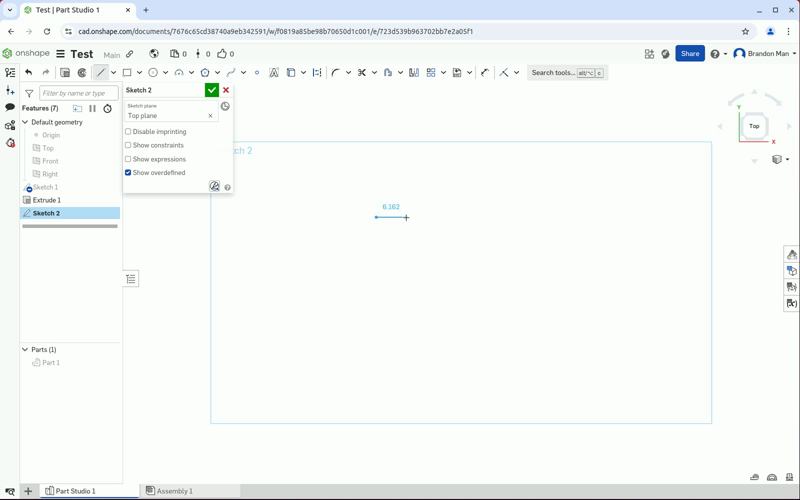
mouse_move(408, 217)
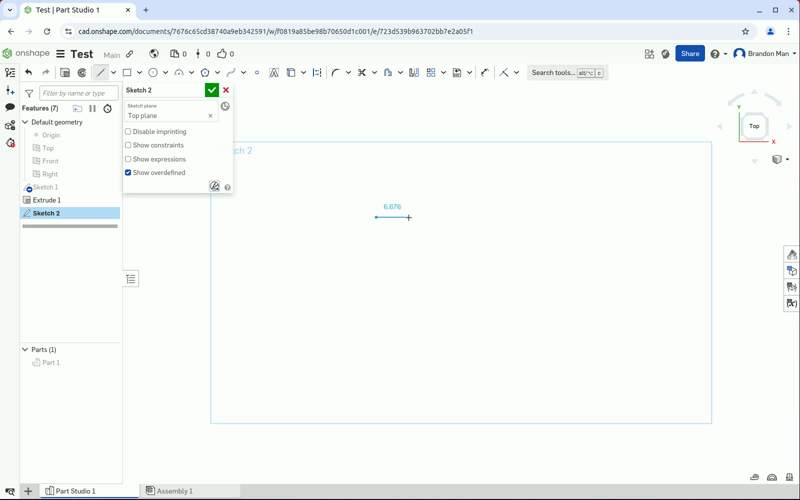
click(408, 217)
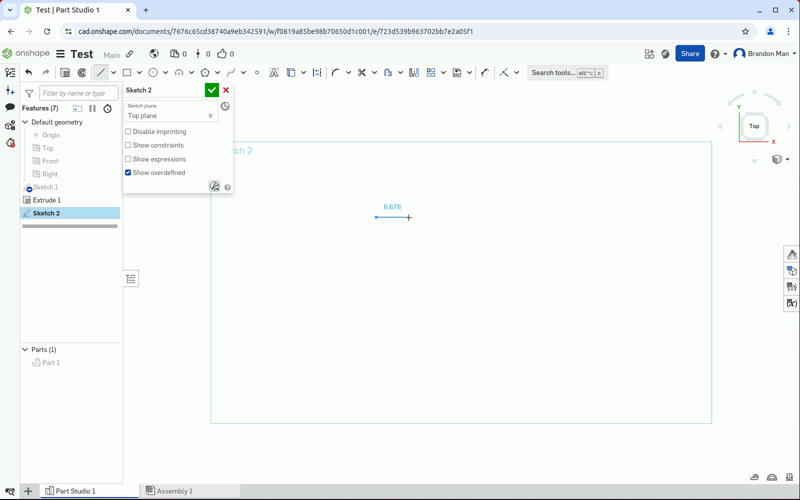
key_up(shift)
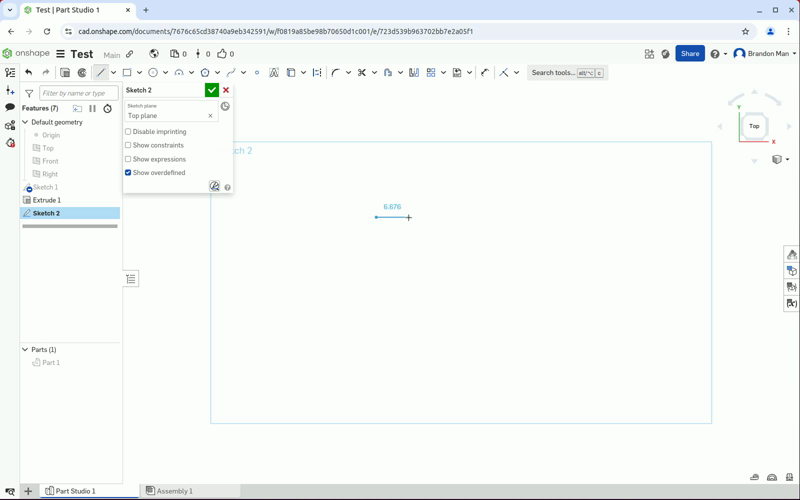
key_down(shift)
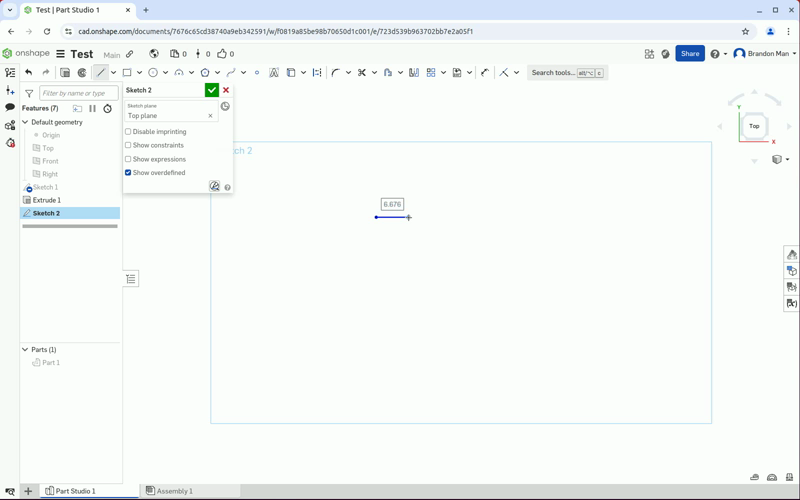
mouse_move(438, 217)
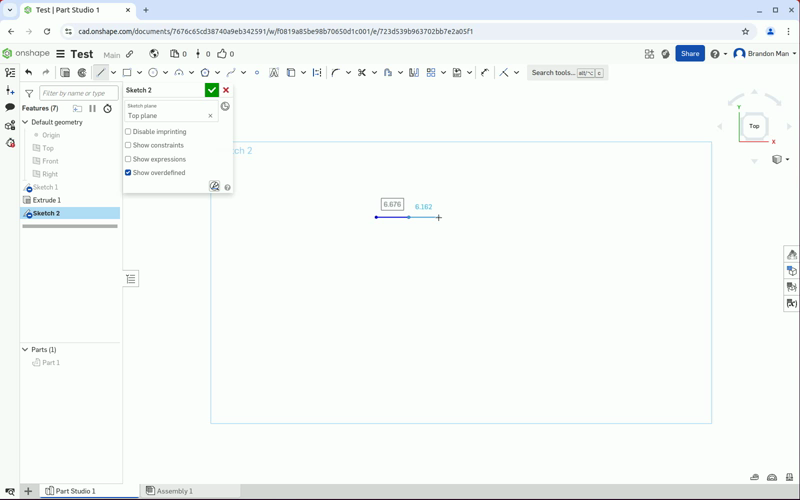
mouse_move(408, 211)
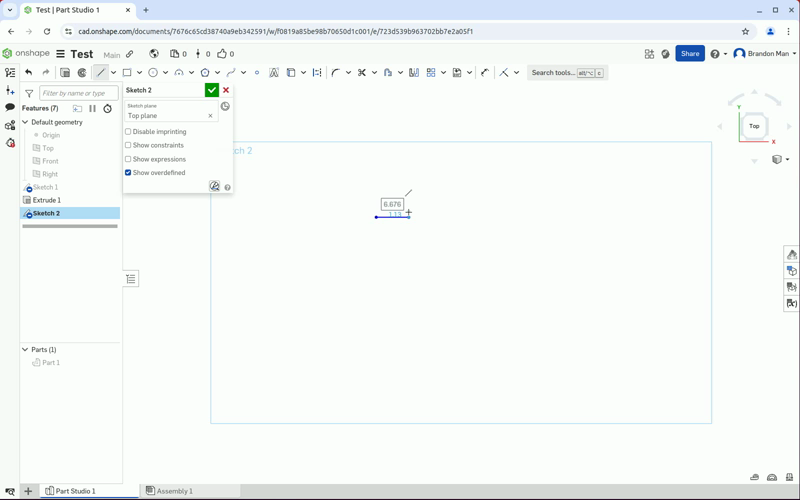
scroll(6)
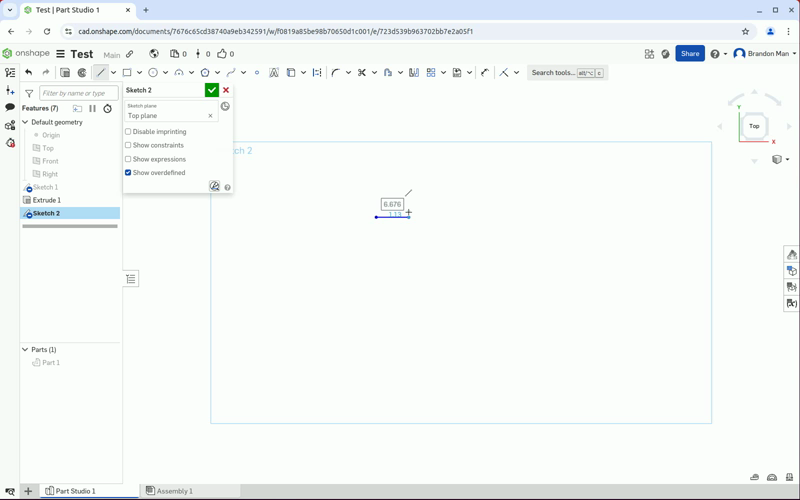
scroll(6)
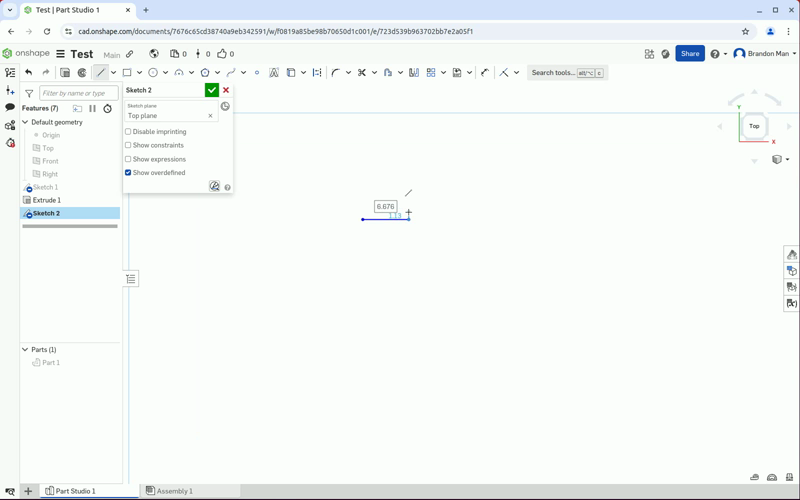
scroll(6)
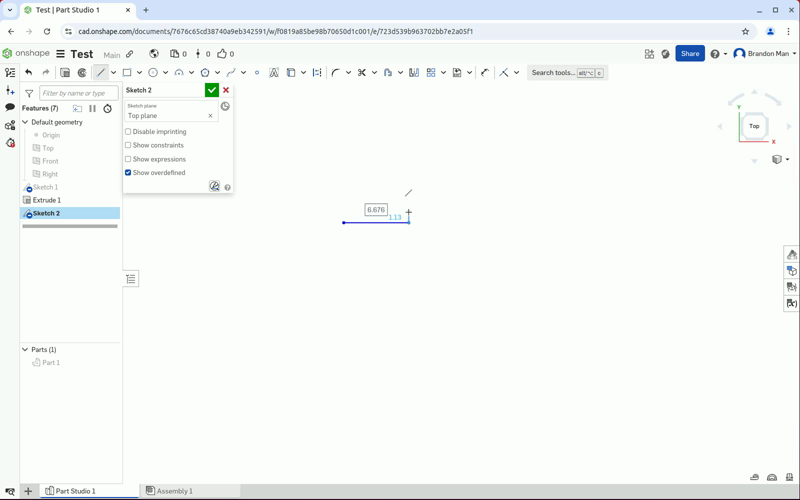
scroll(6)
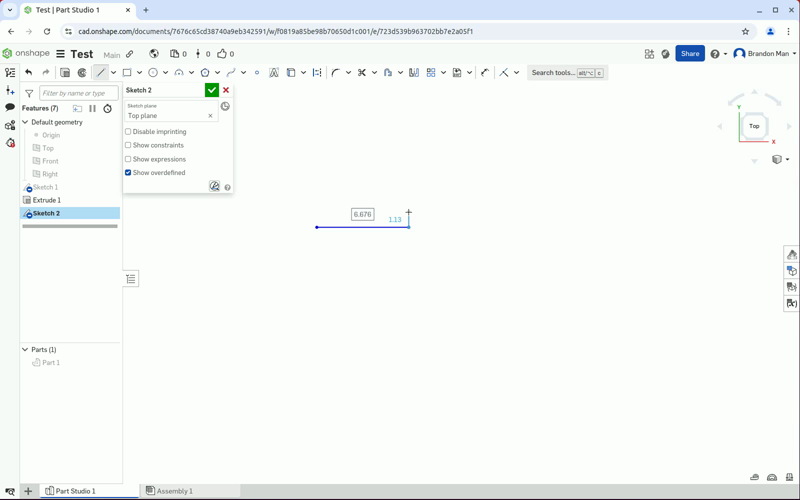
scroll(6)
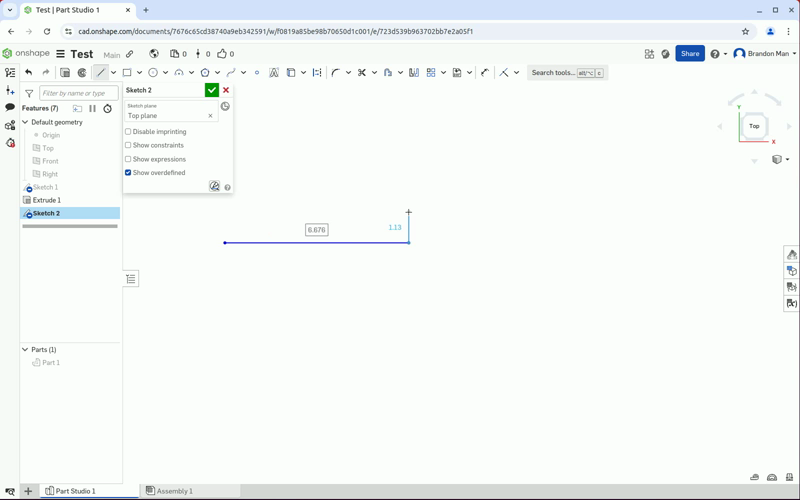
scroll(6)
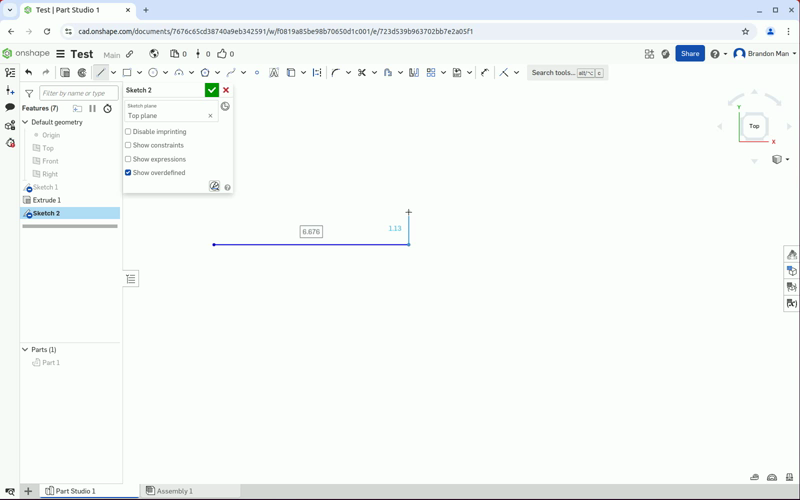
scroll(6)
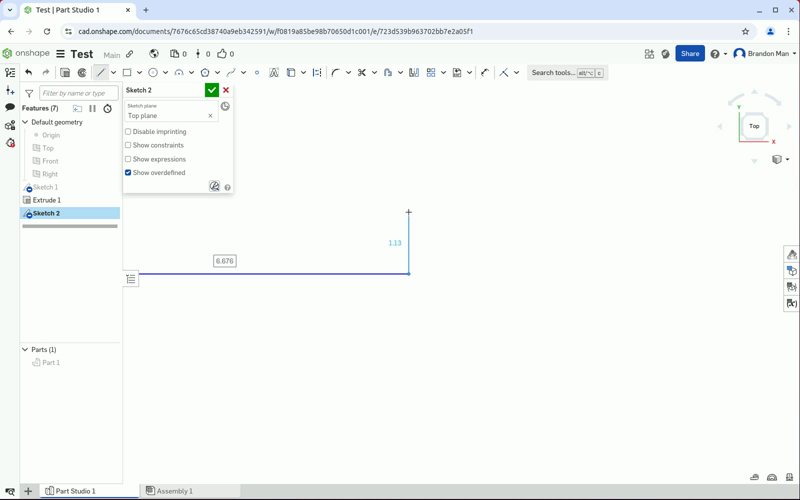
click(408, 211)
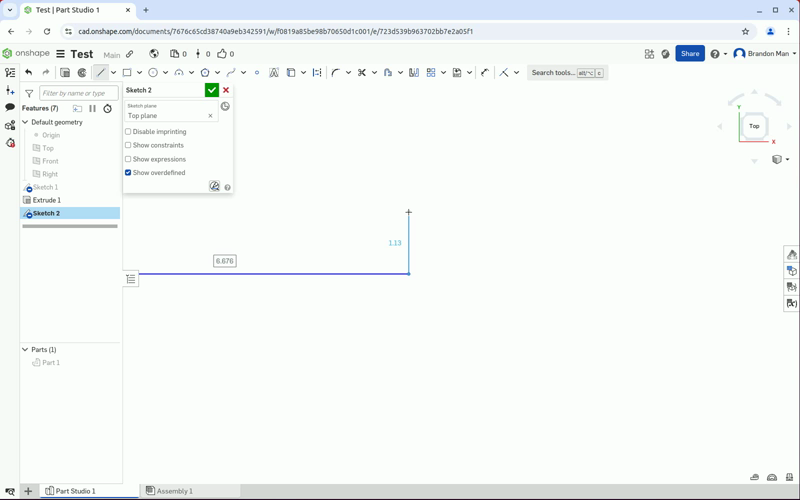
scroll(-6)
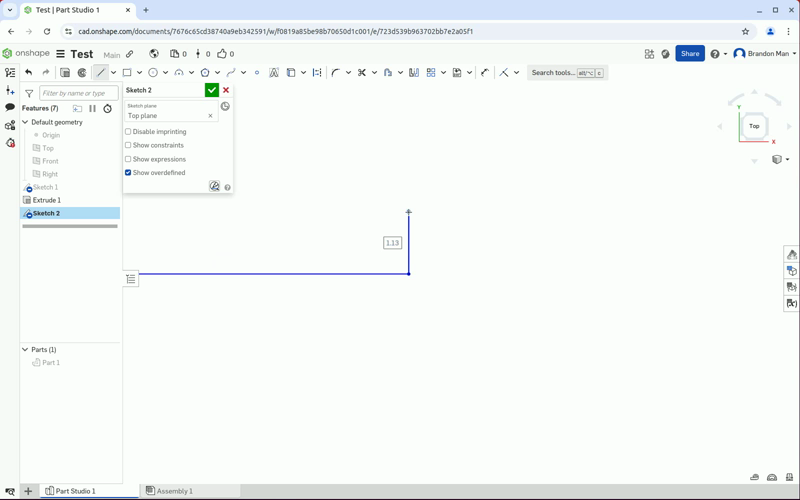
scroll(-6)
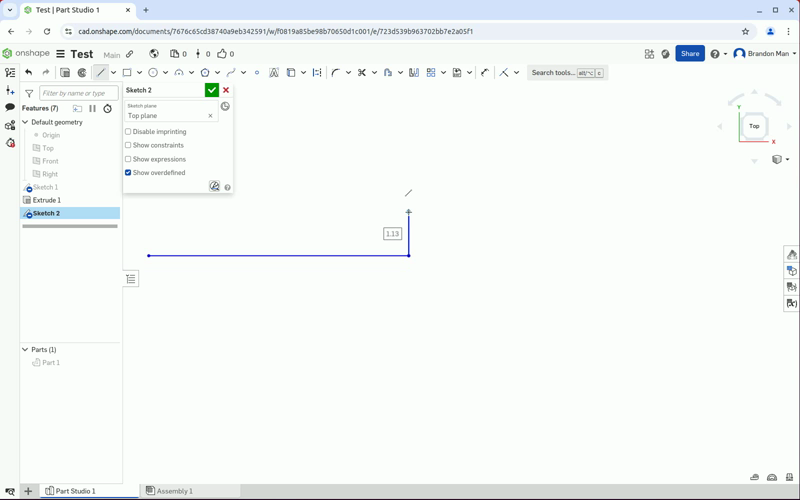
scroll(-6)
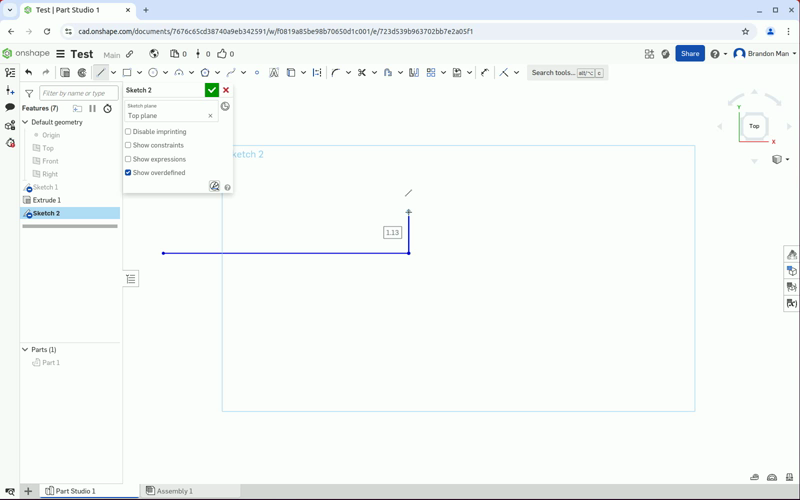
scroll(-6)
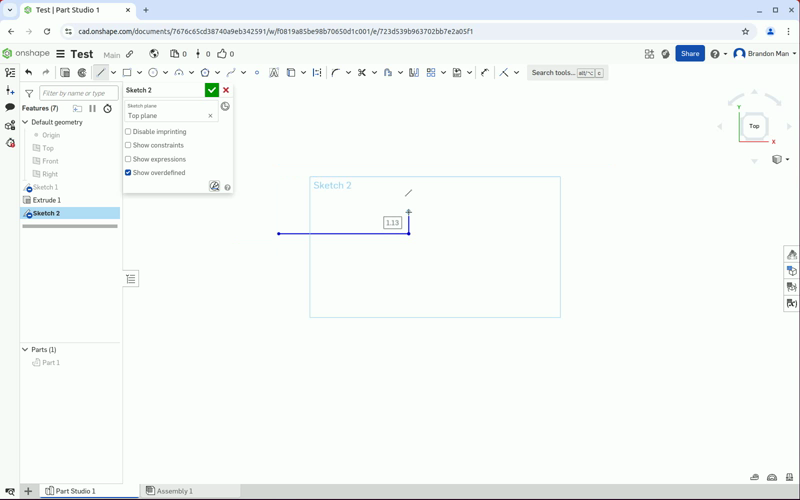
scroll(-6)
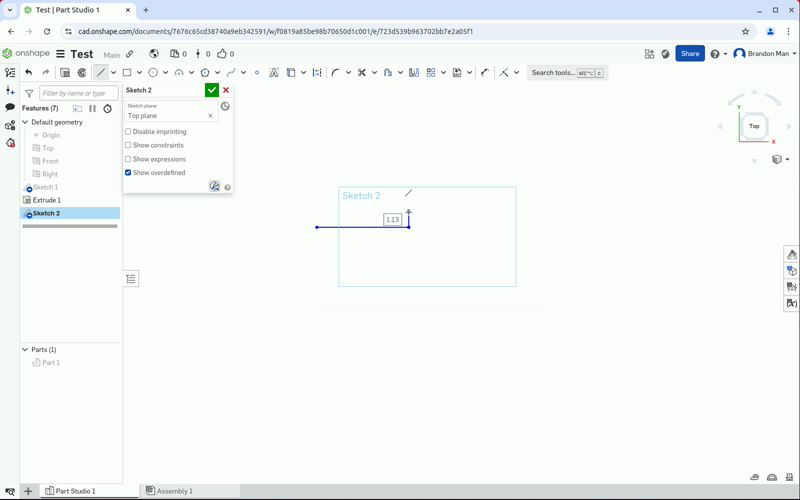
scroll(-6)
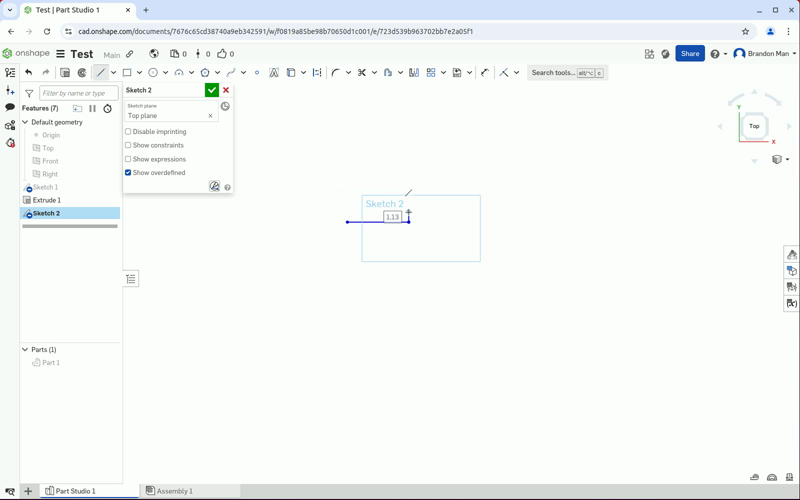
scroll(-6)
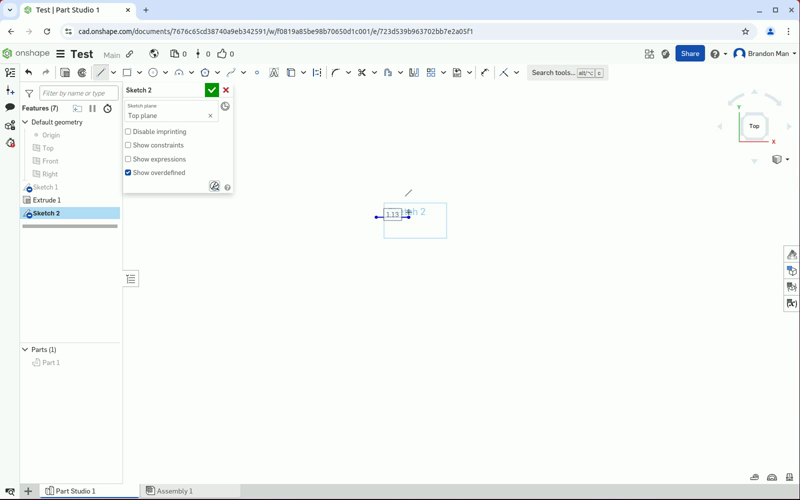
key_up(shift)
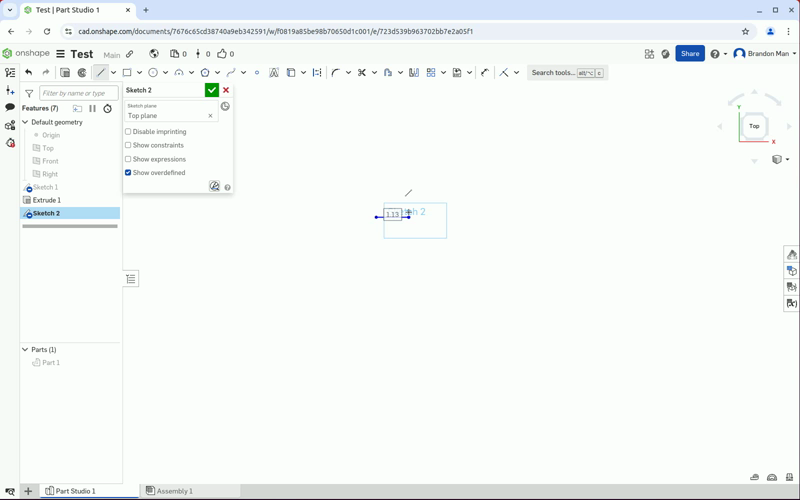
key_down(shift)
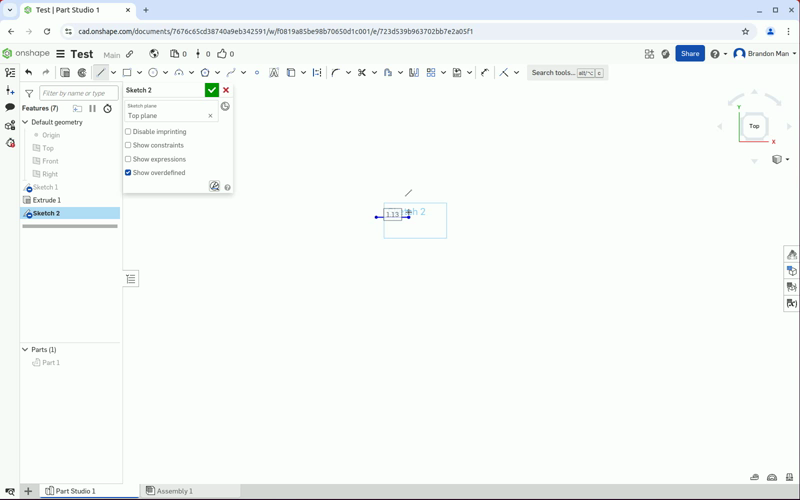
mouse_move(438, 211)
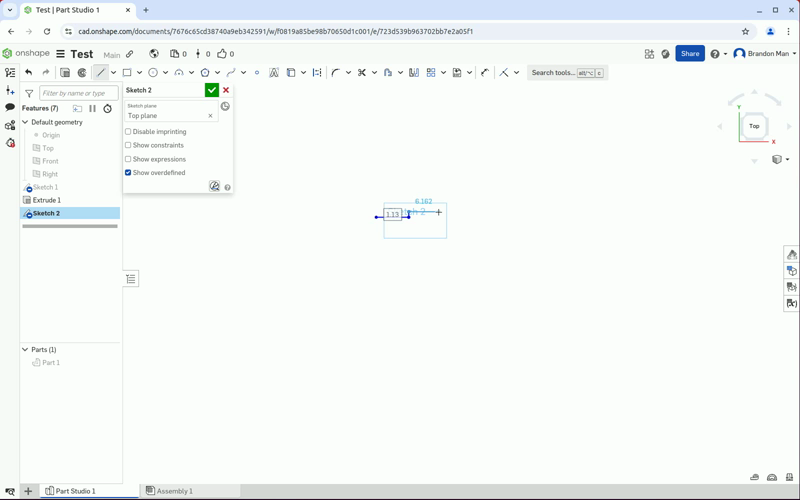
mouse_move(387, 211)
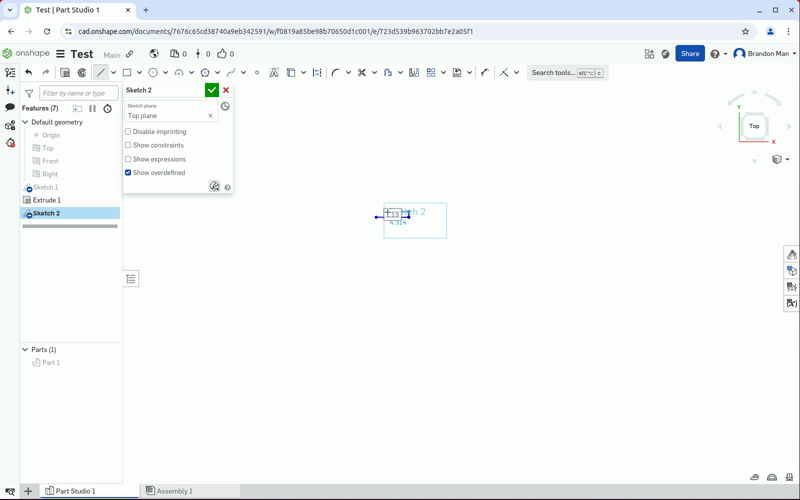
click(387, 211)
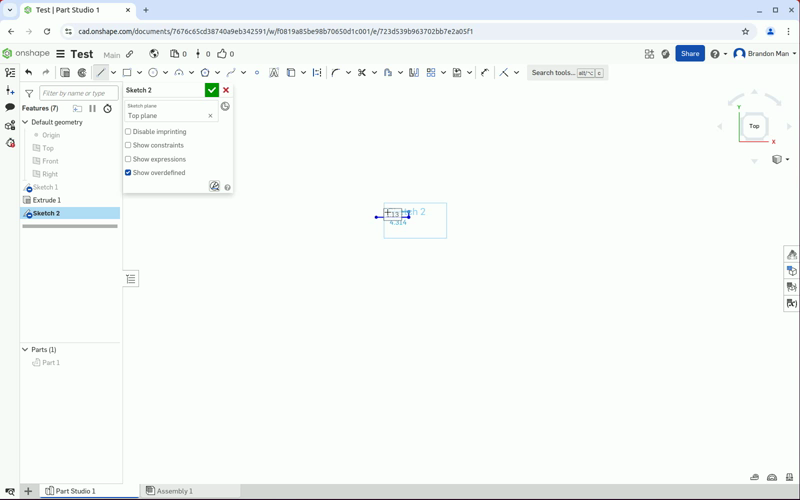
key_up(shift)
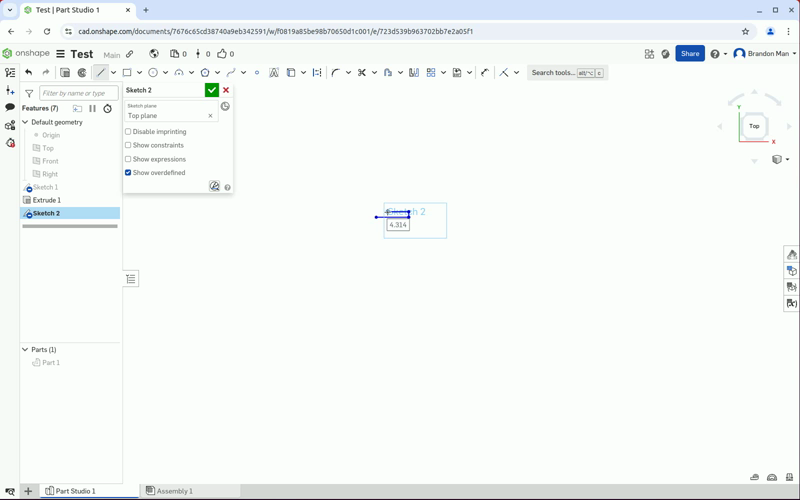
key_down(shift)
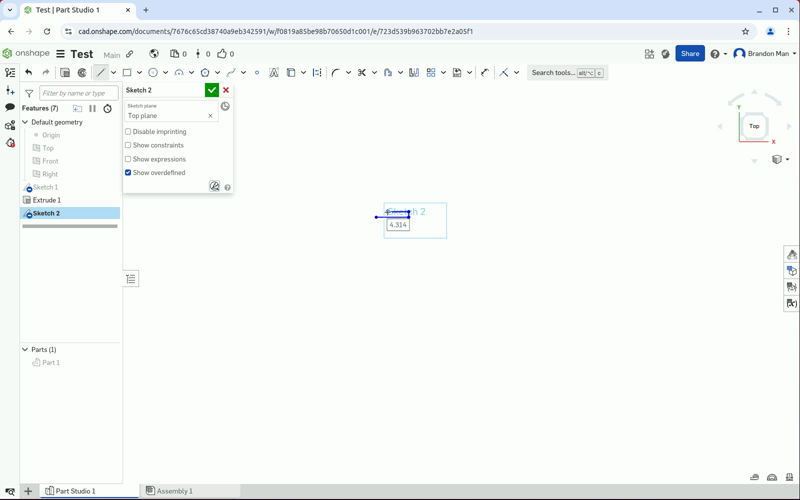
mouse_move(417, 211)
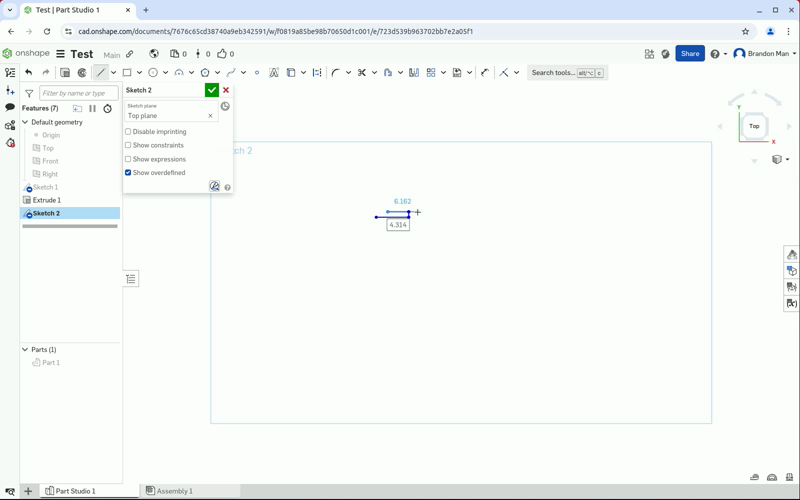
mouse_move(376, 211)
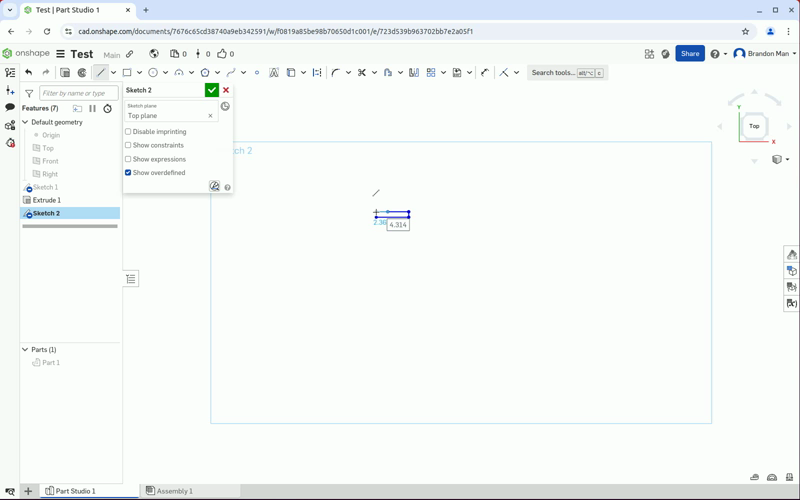
click(376, 211)
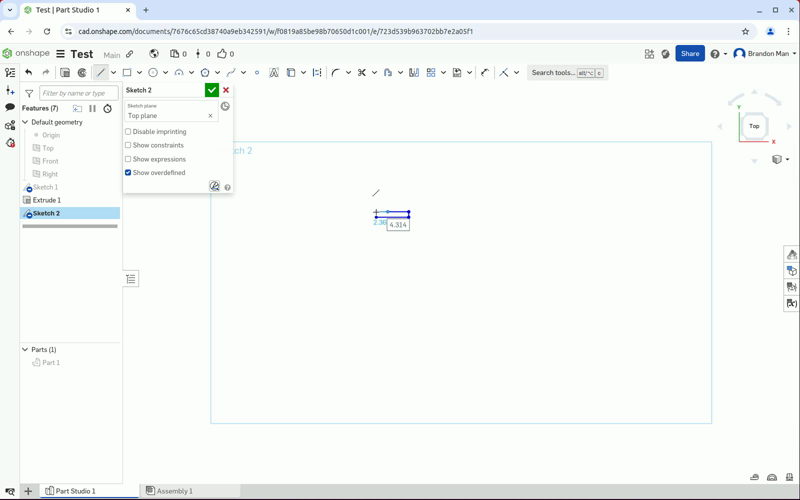
key_up(shift)
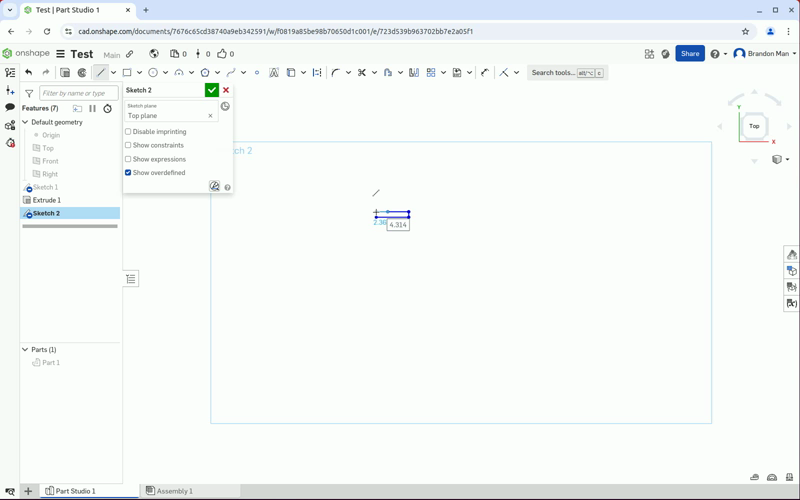
mouse_move(406, 211)
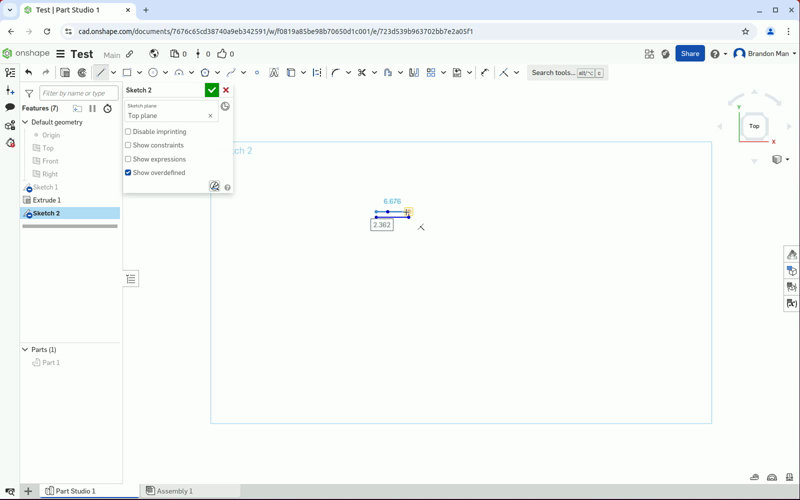
key_down(shift)
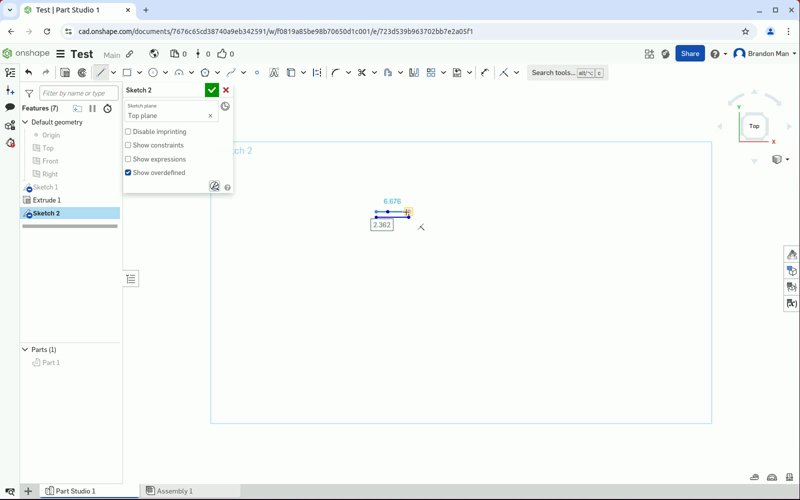
mouse_move(376, 217)
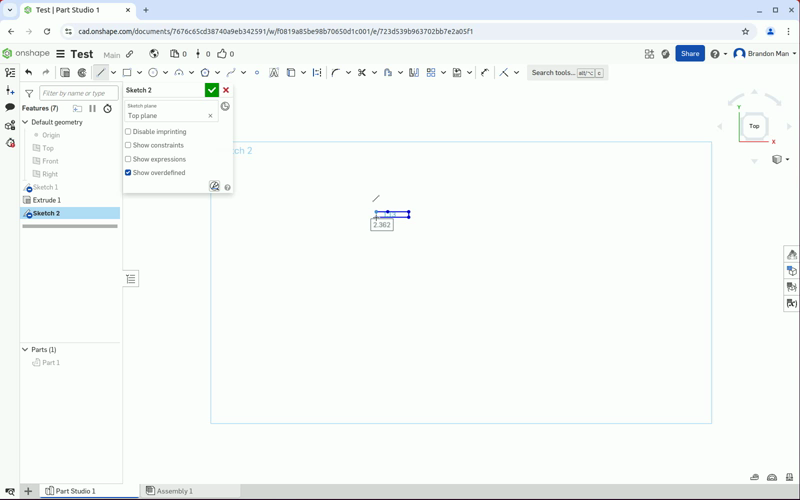
scroll(6)
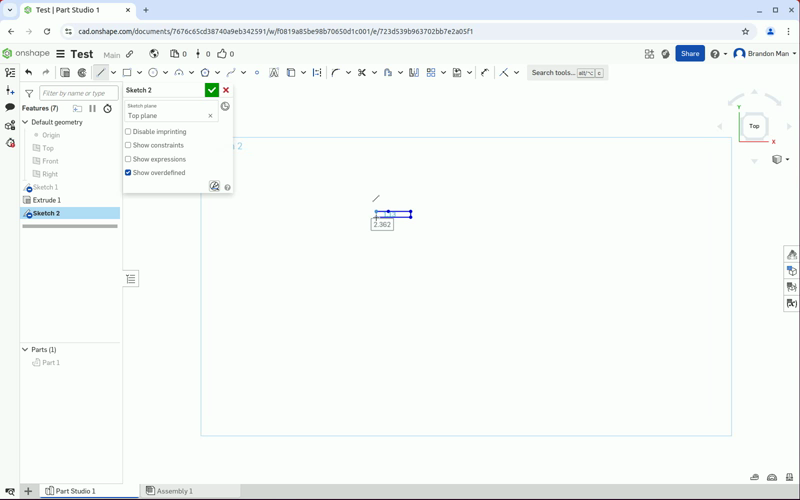
scroll(6)
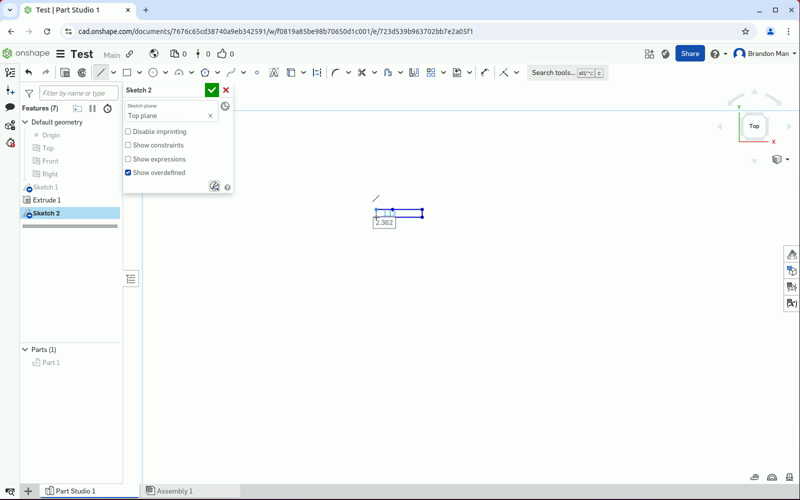
scroll(6)
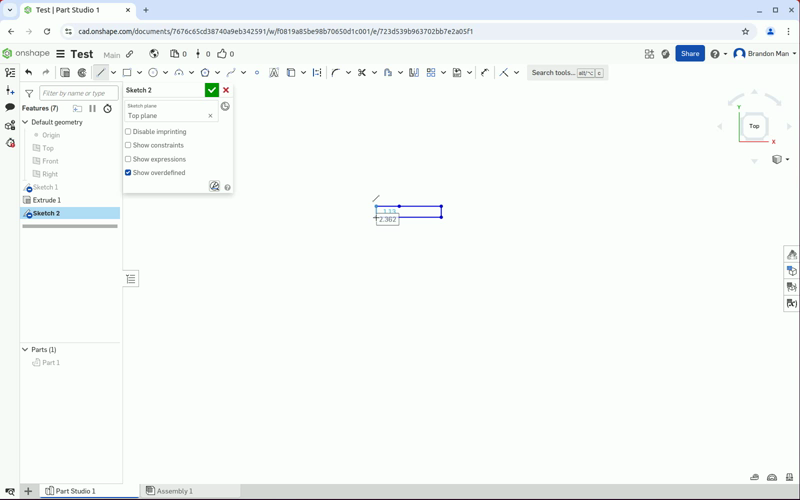
scroll(6)
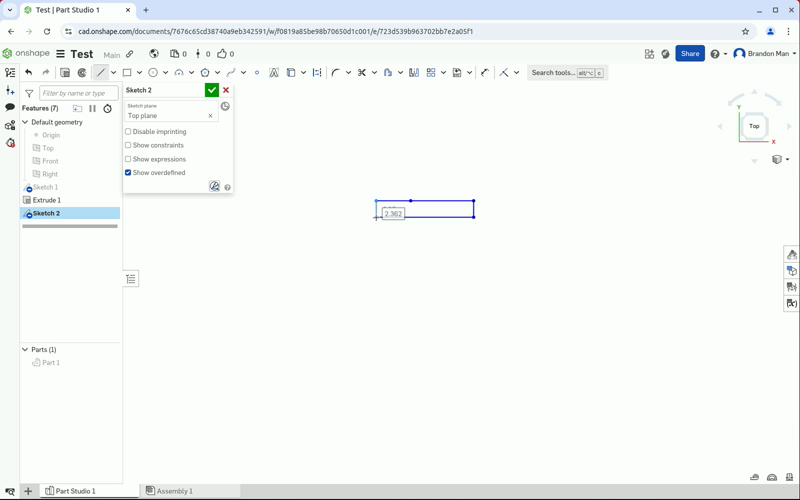
scroll(6)
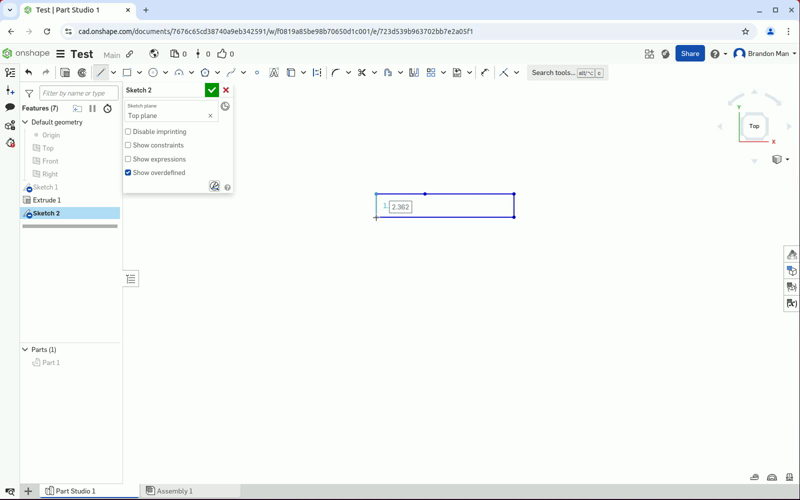
scroll(6)
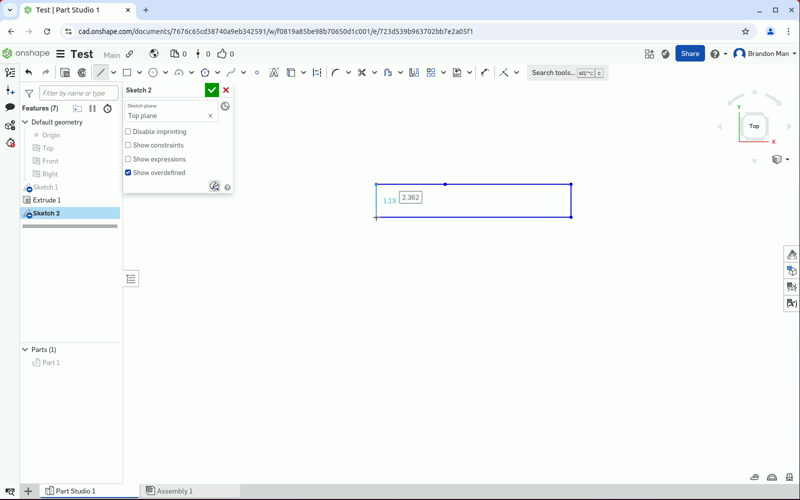
scroll(6)
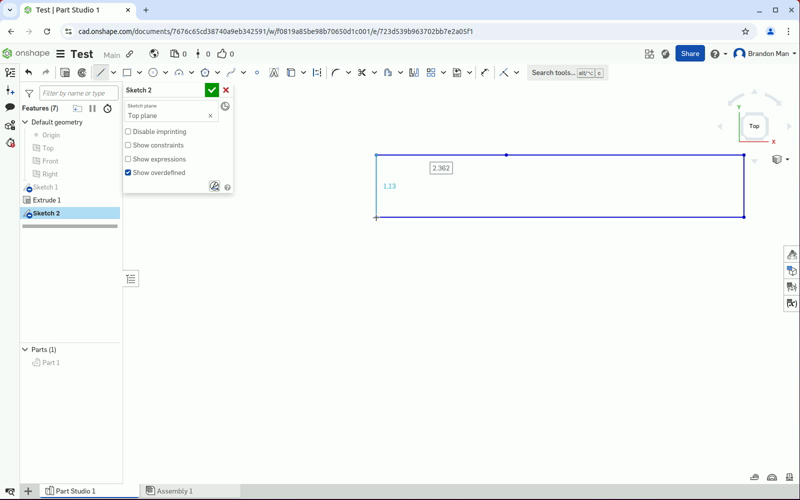
key_up(shift)
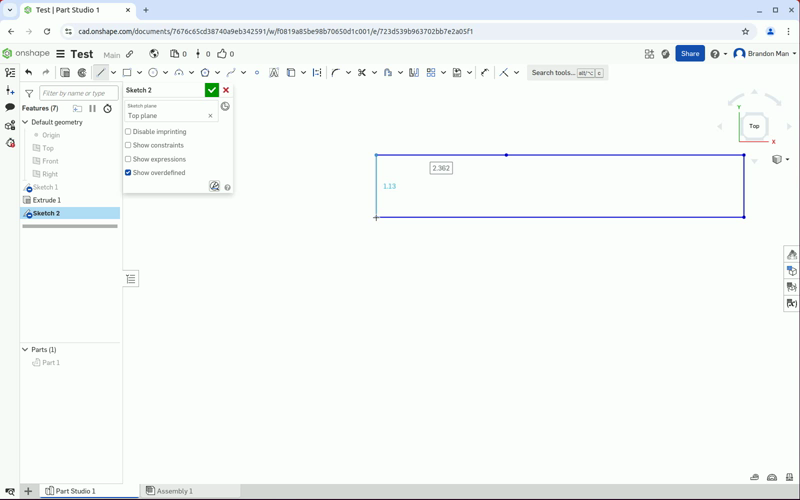
click(376, 217)
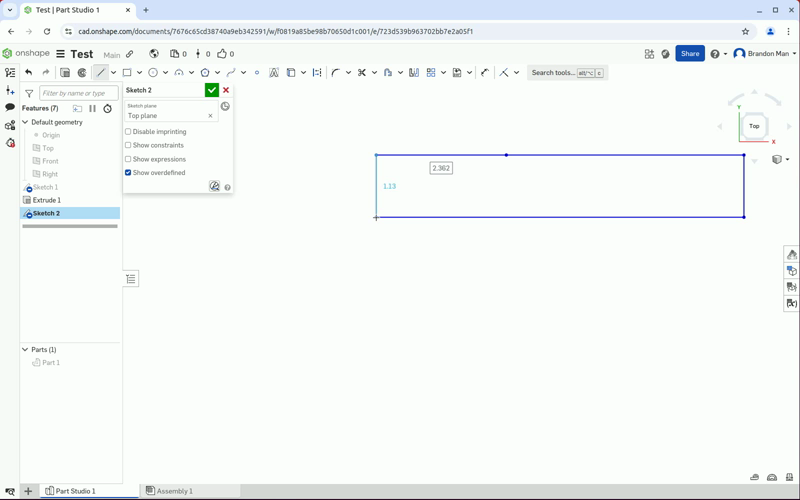
scroll(-6)
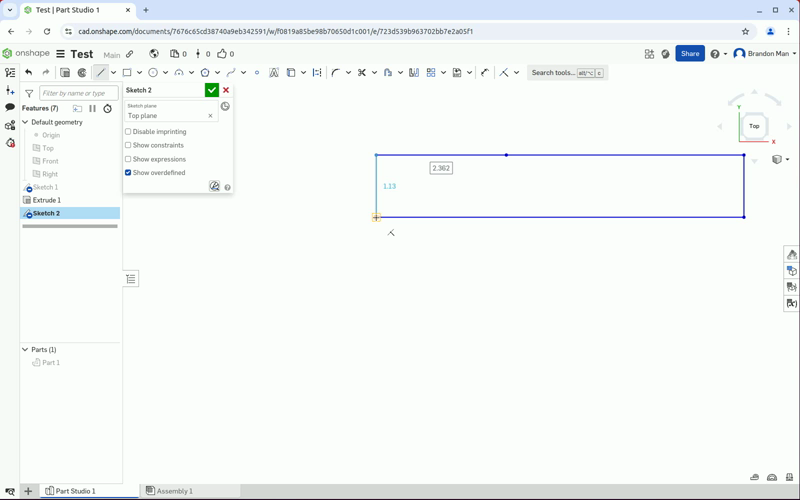
scroll(-6)
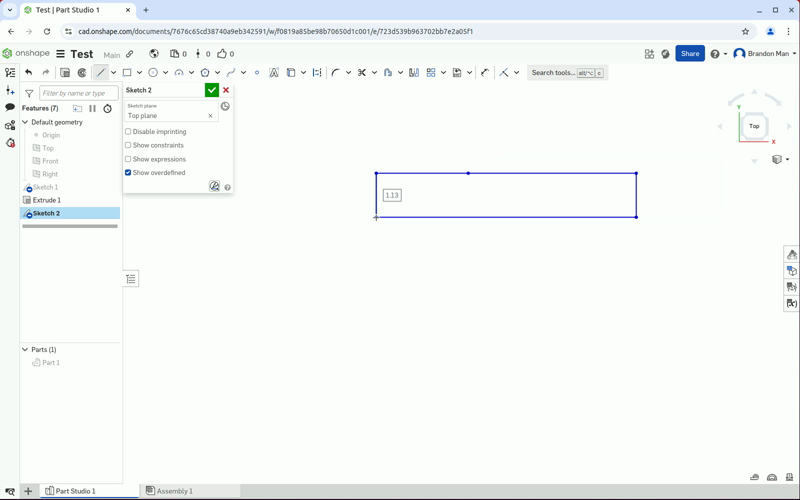
scroll(-6)
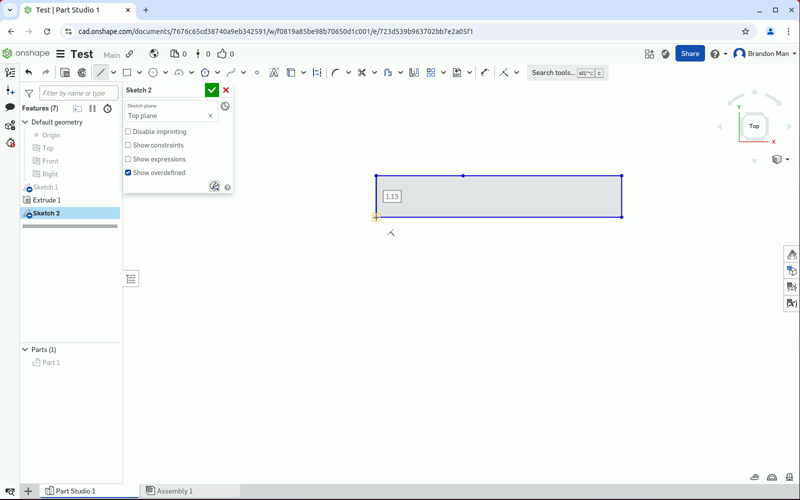
scroll(-6)
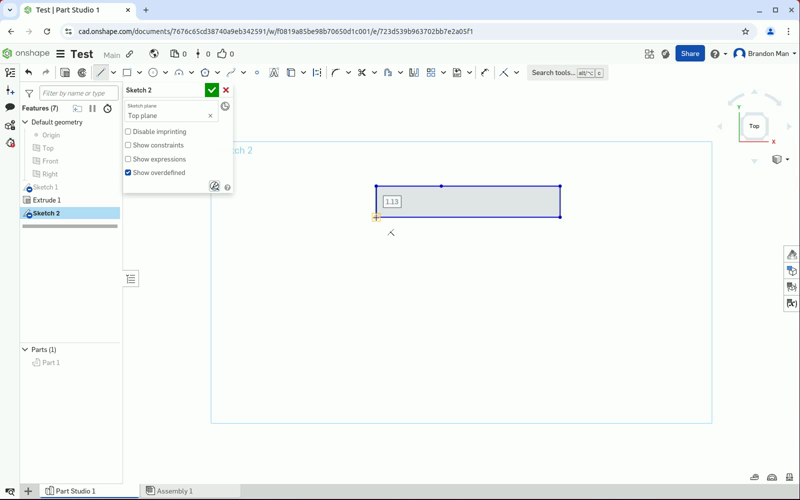
scroll(-6)
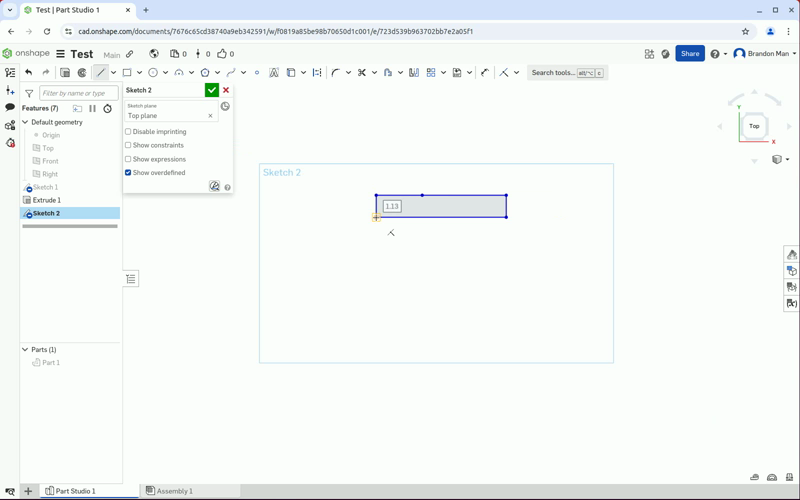
scroll(-6)
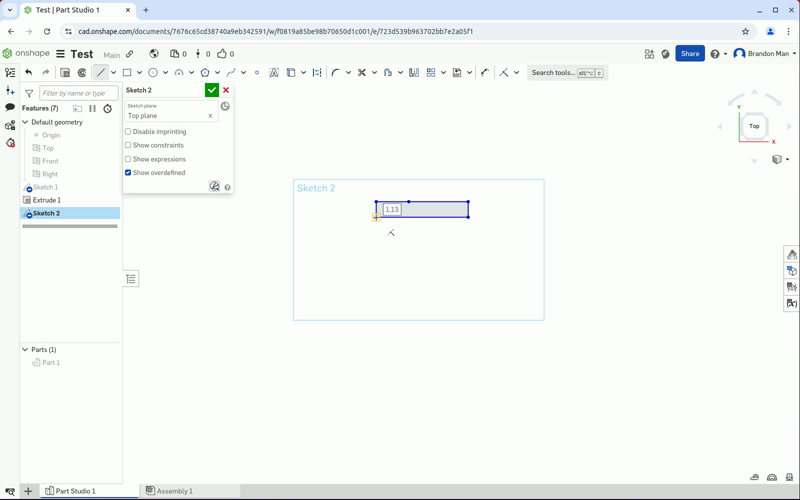
scroll(-6)
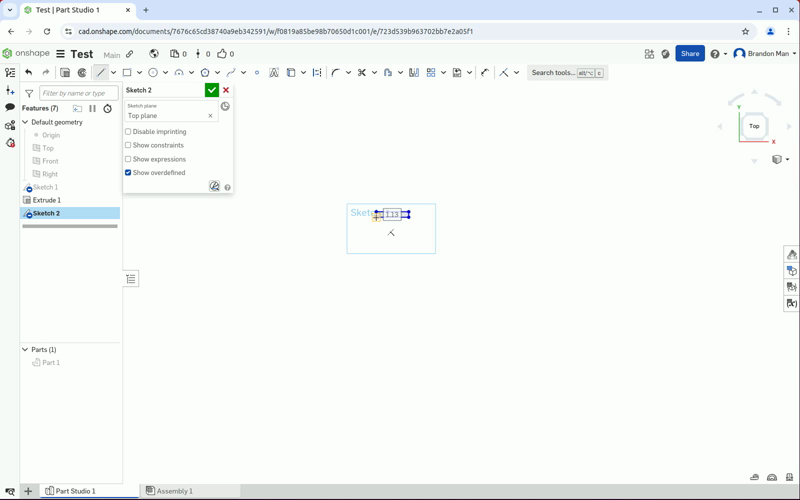
key(esc)
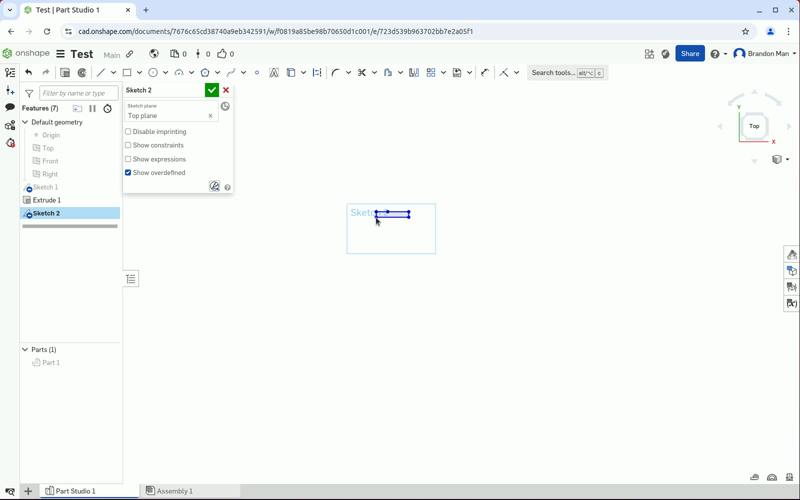
mouse_move(387, 211)
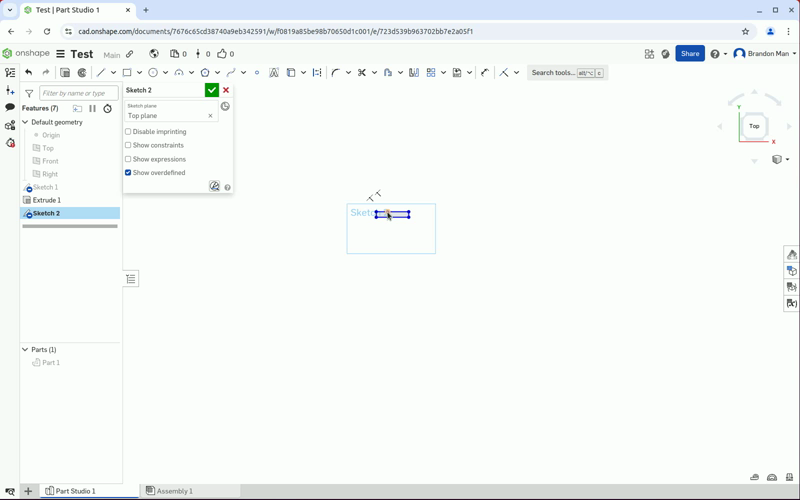
scroll(6)
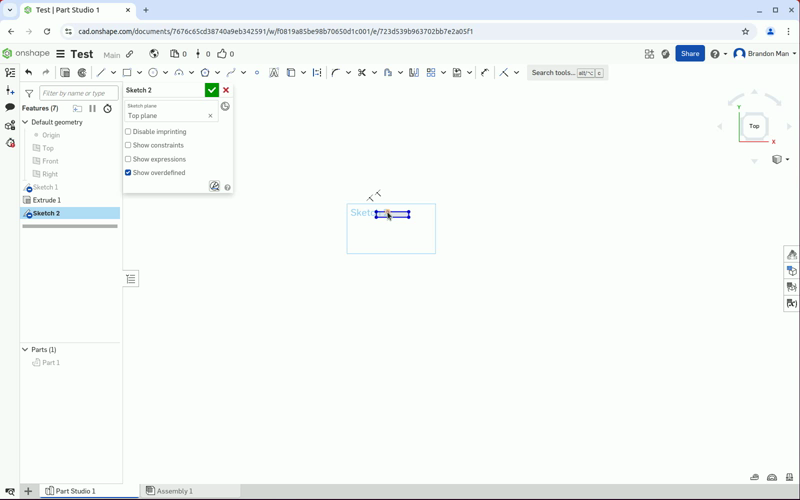
scroll(6)
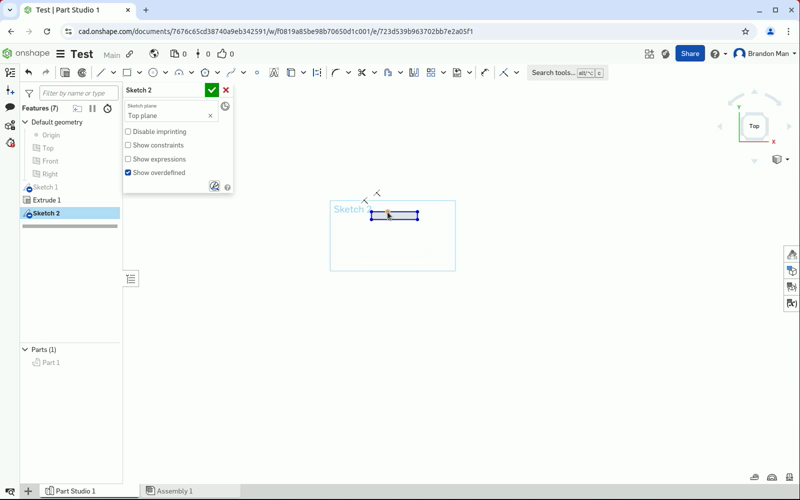
scroll(6)
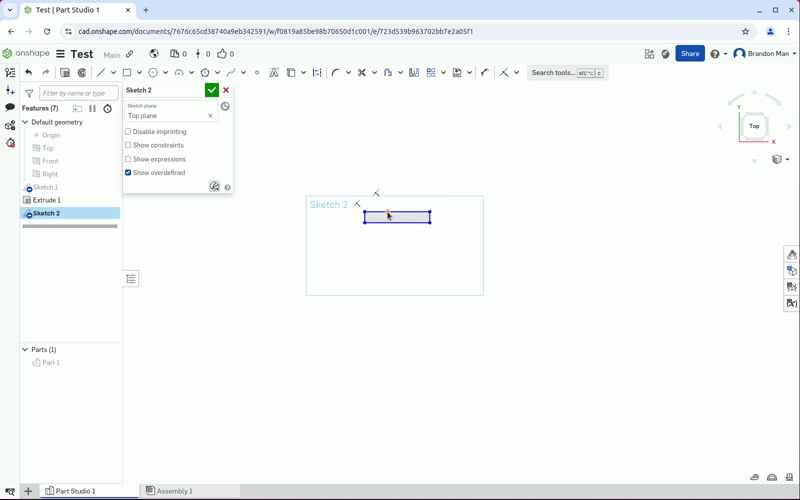
scroll(6)
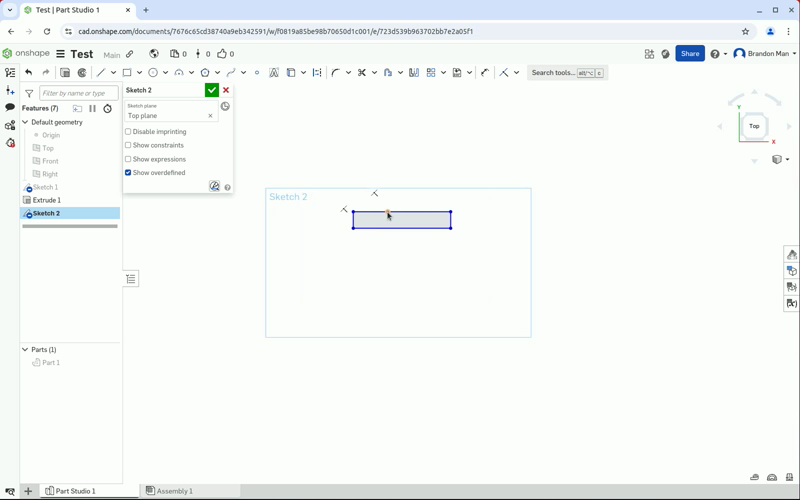
scroll(6)
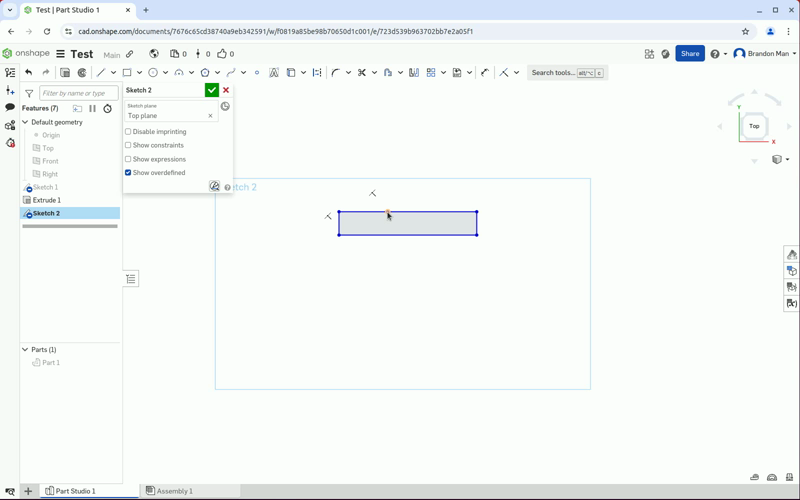
scroll(6)
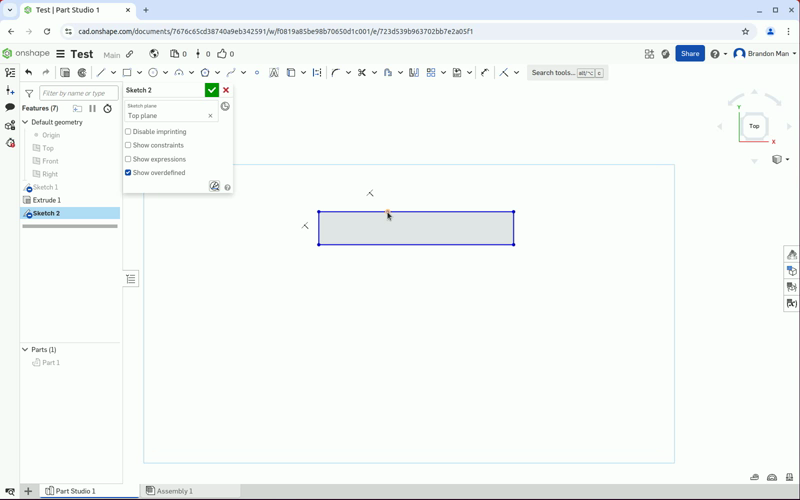
scroll(6)
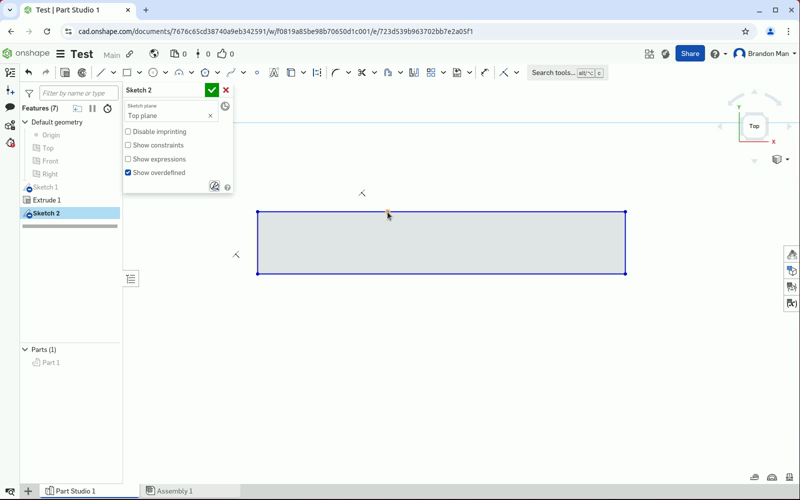
click(387, 211)
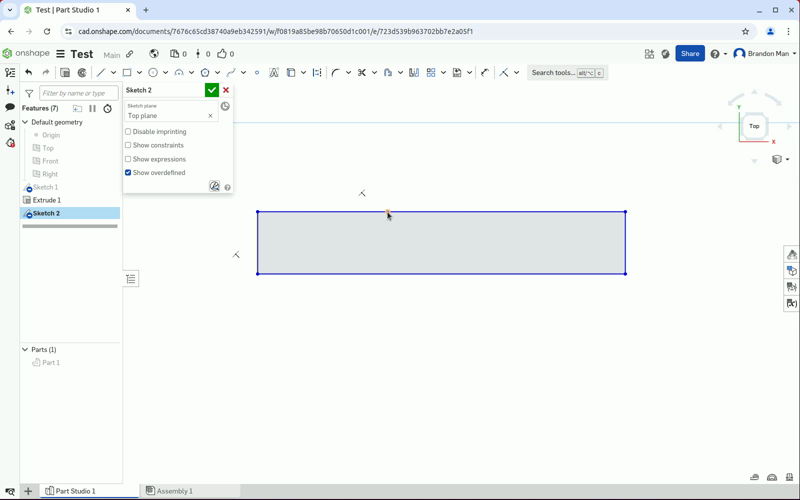
scroll(-6)
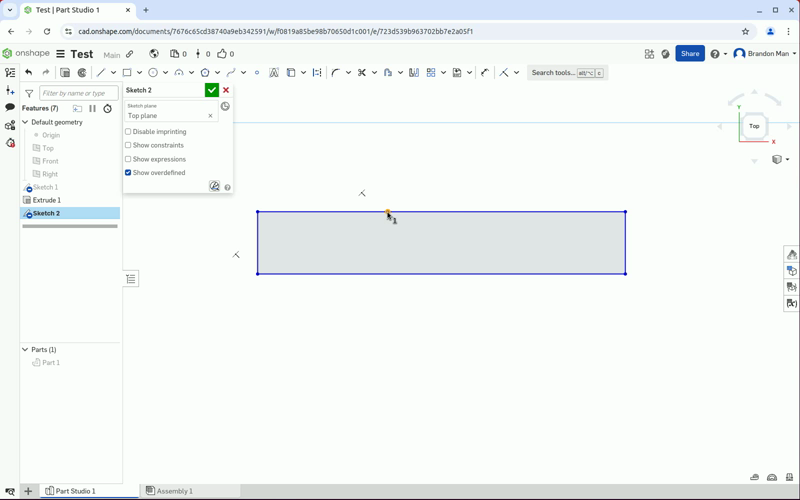
scroll(-6)
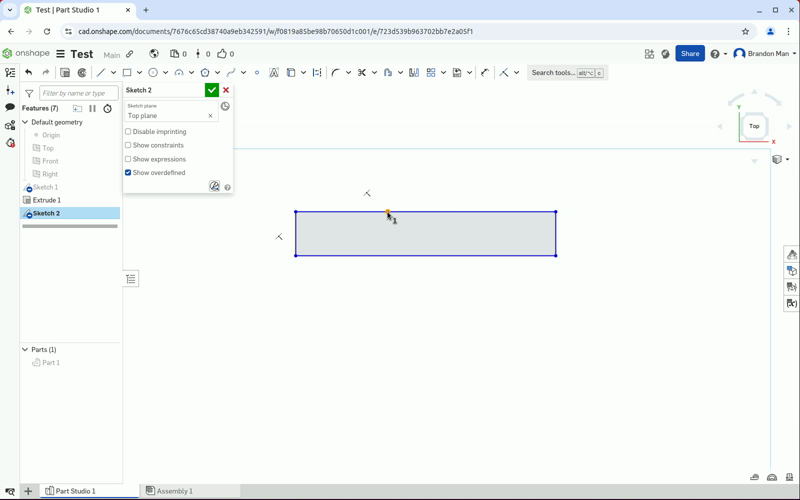
scroll(-6)
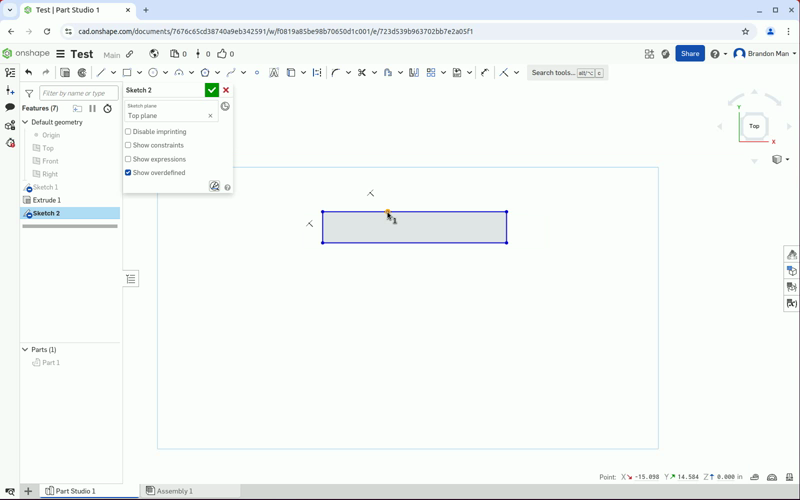
scroll(-6)
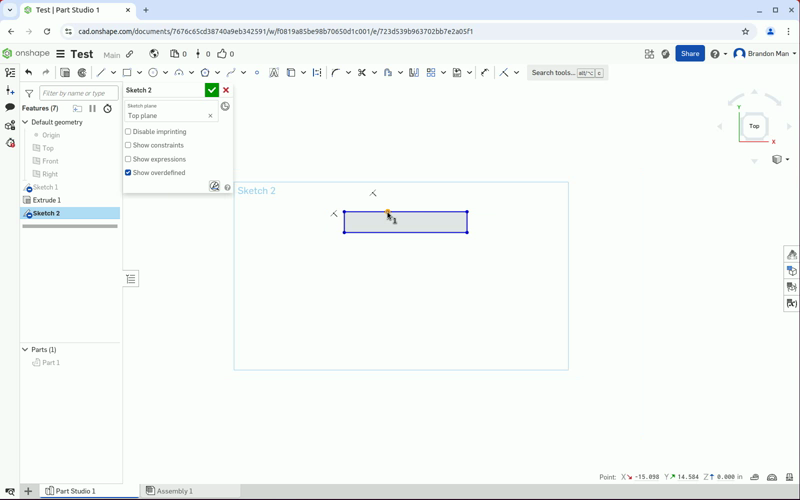
scroll(-6)
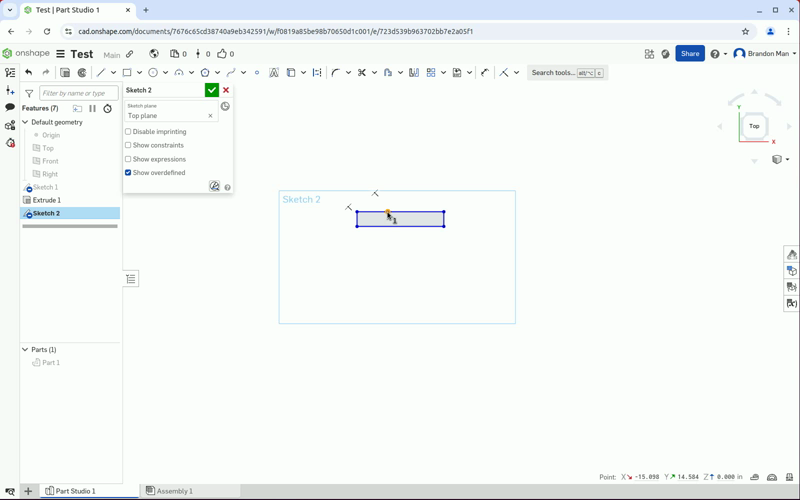
scroll(-6)
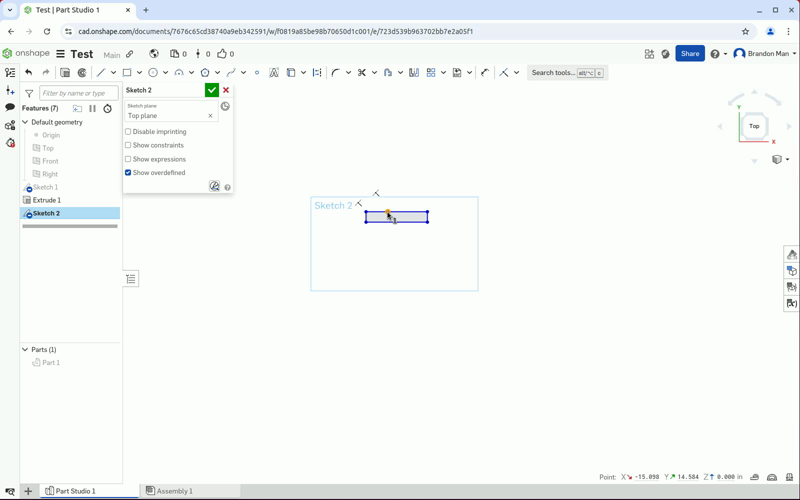
scroll(-6)
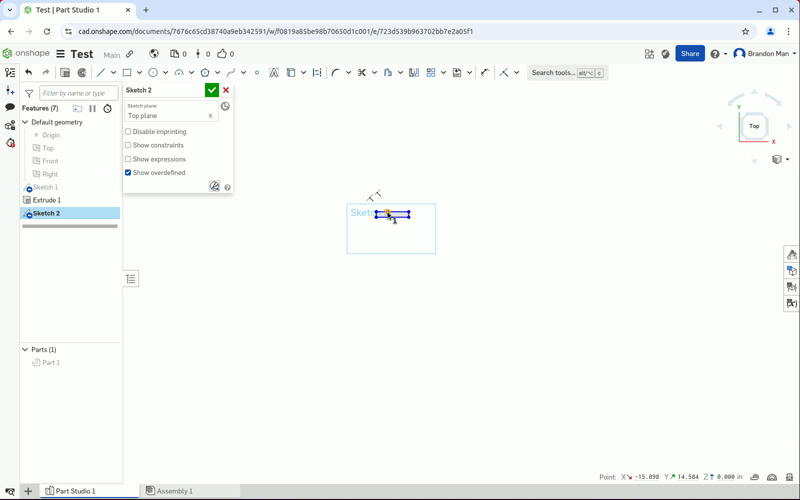
mouse_move(73, 352)
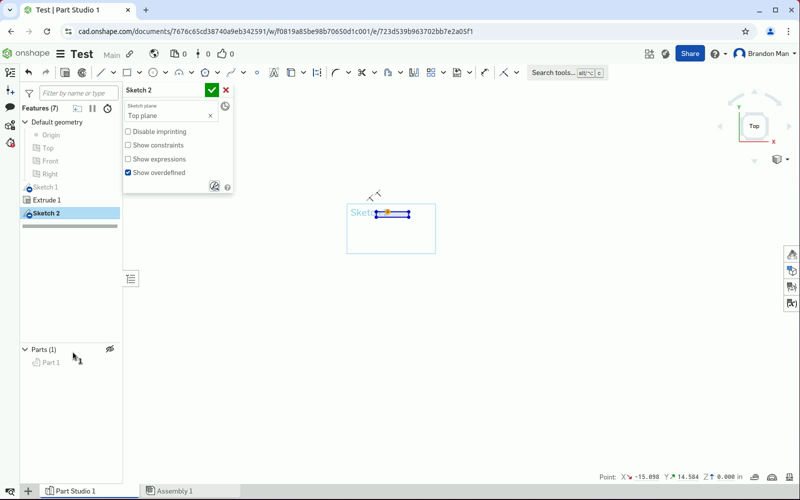
key(shift+y)
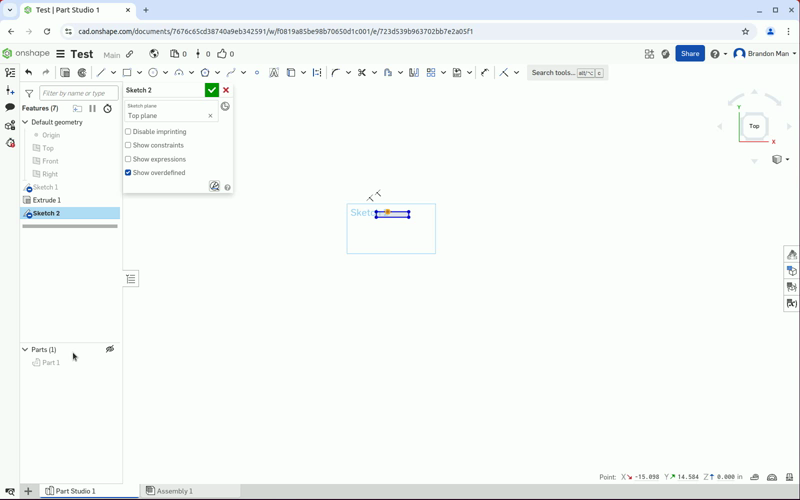
key(shift+e)
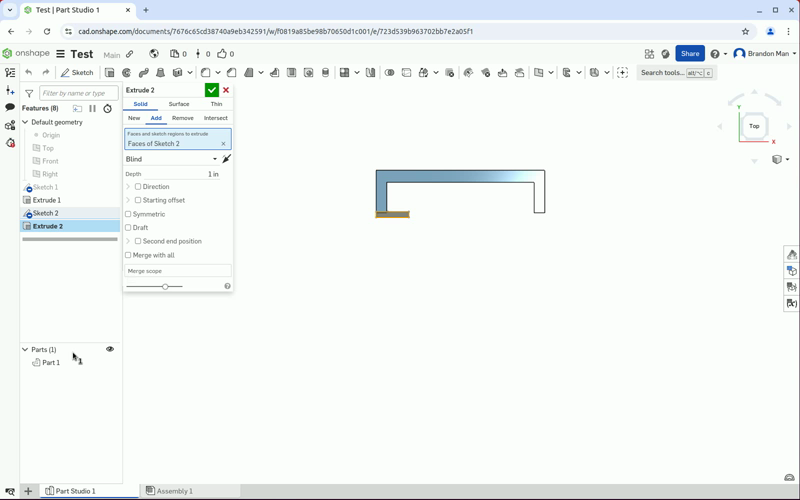
mouse_move(143, 106)
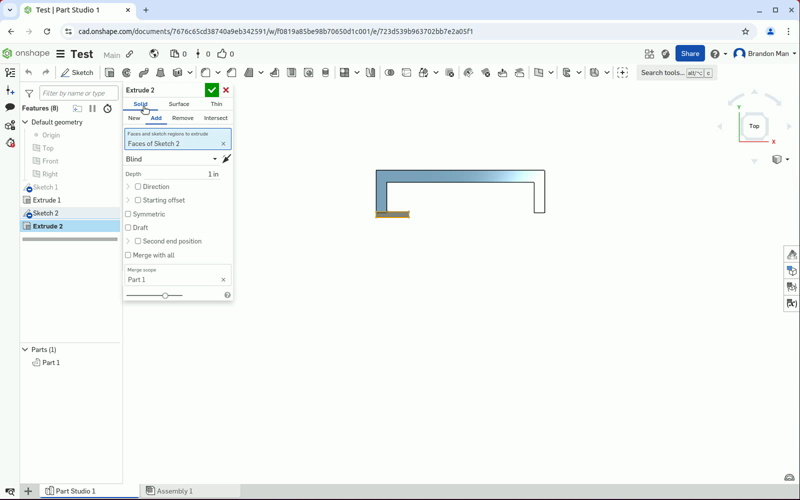
click(143, 106)
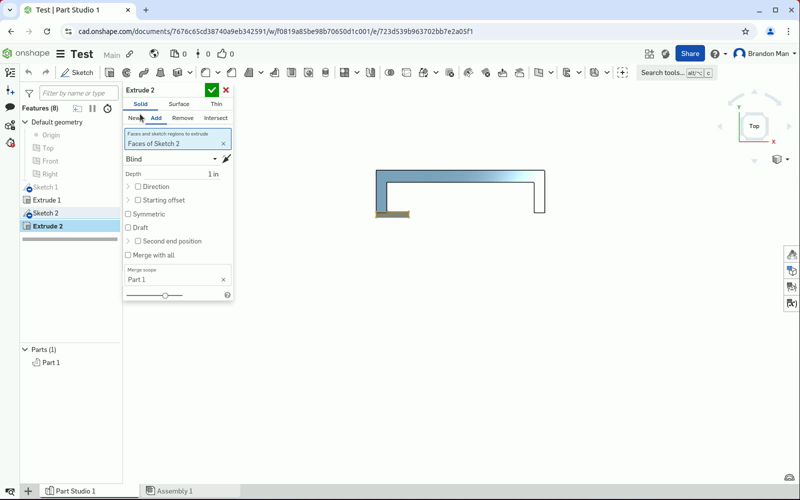
mouse_move(137, 120)
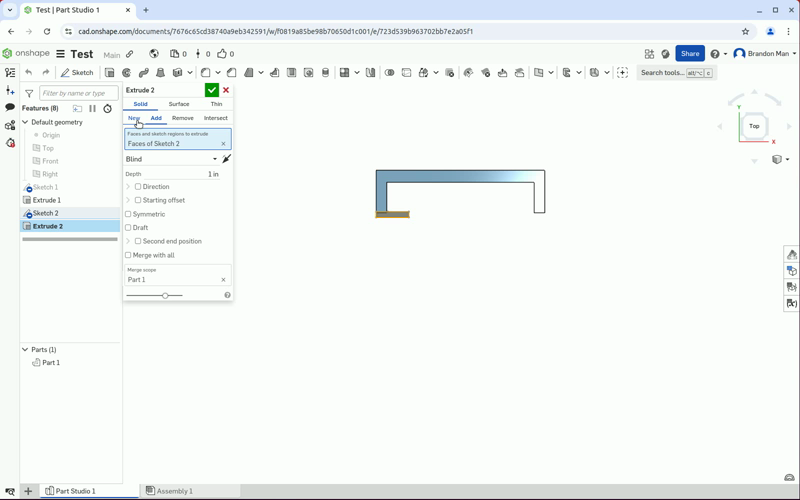
click(137, 120)
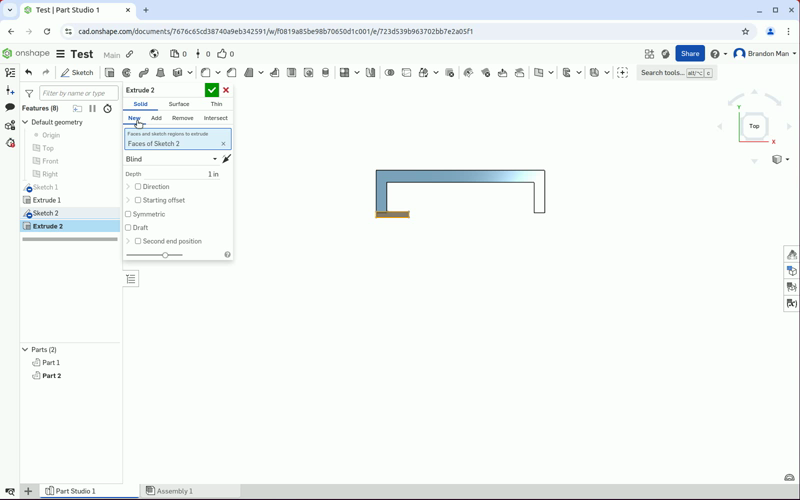
key(tab, 4)
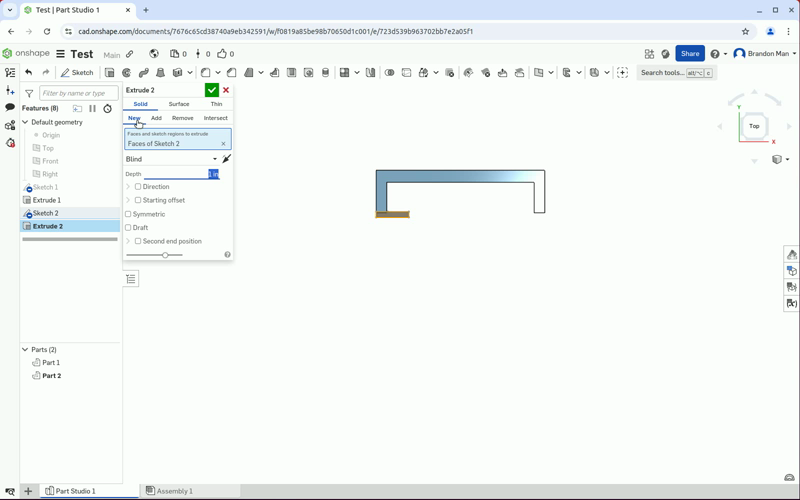
text(5.777)
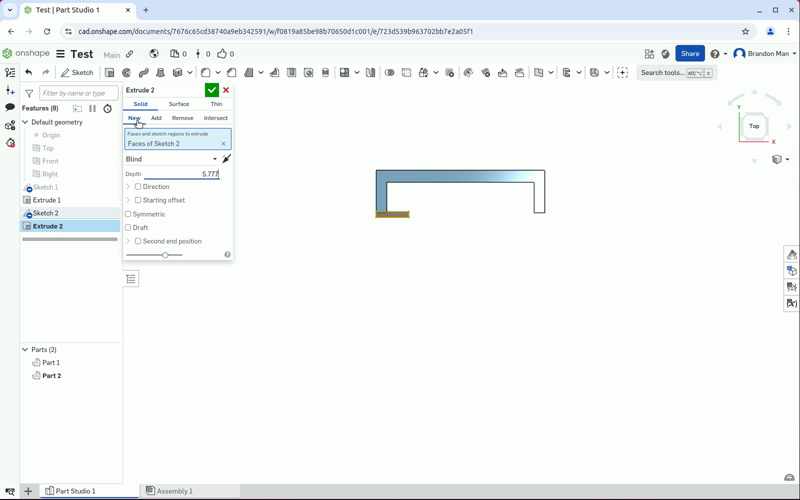
key(enter)
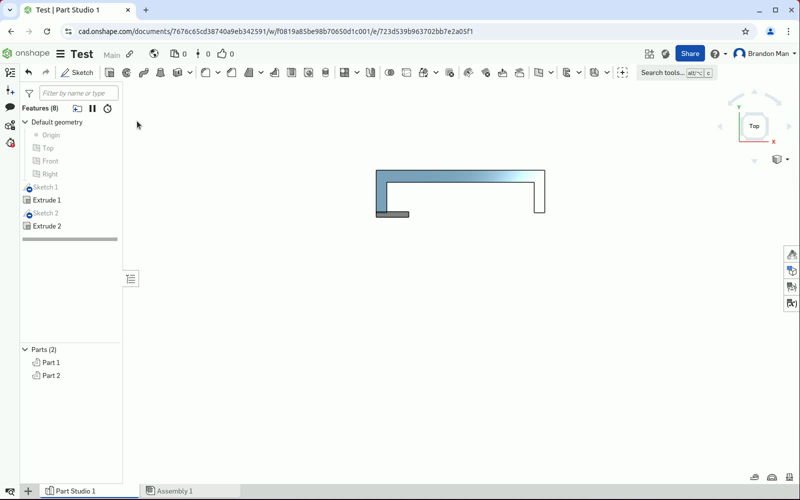
key(shift+h)
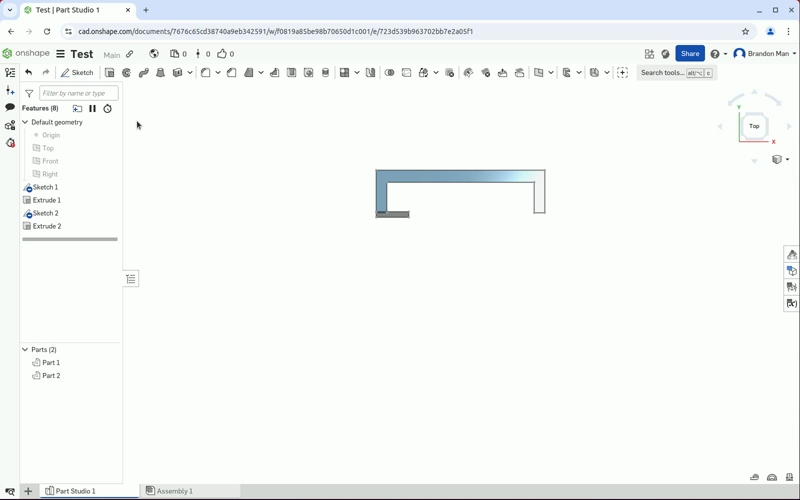
key(shift+h)
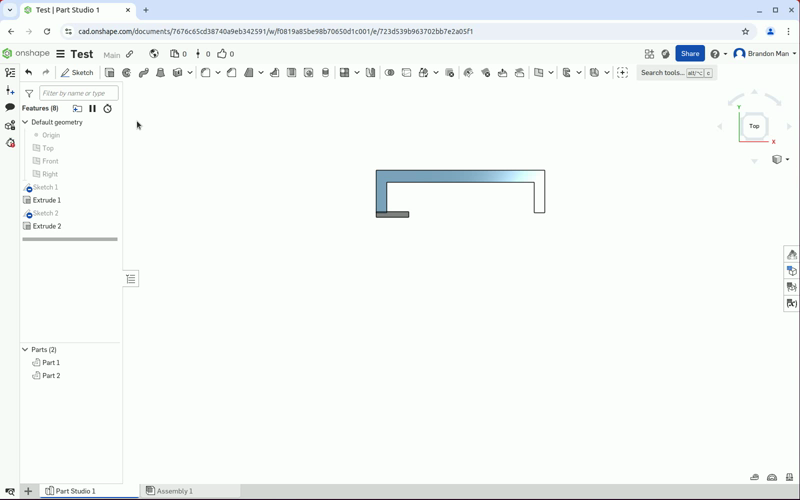
mouse_move(73, 189)
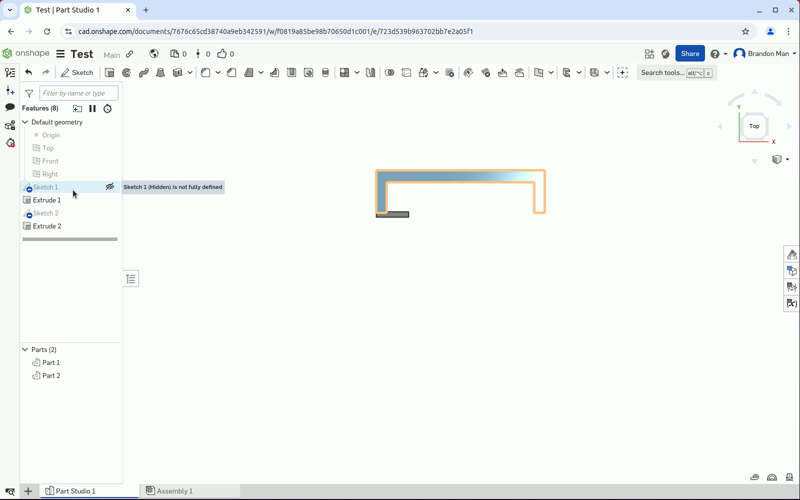
click(73, 189)
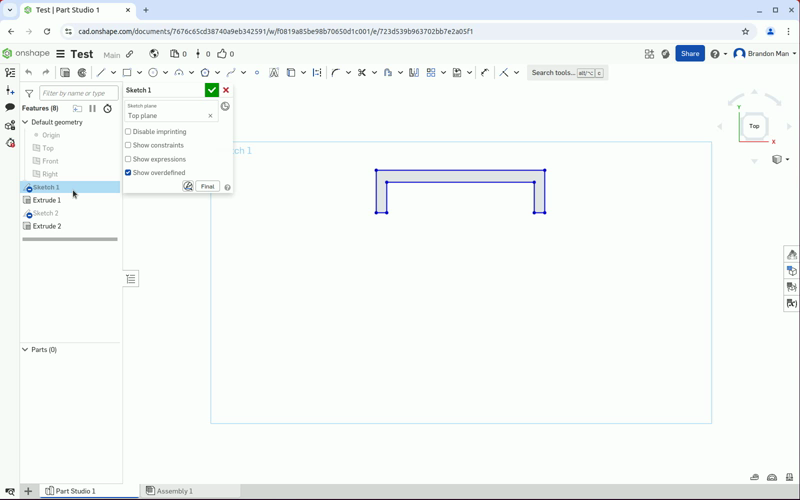
mouse_move(229, 92)
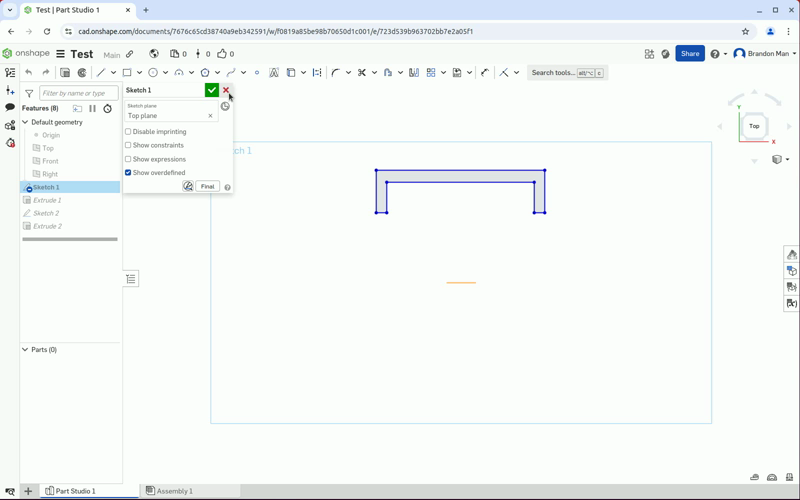
click(229, 92)
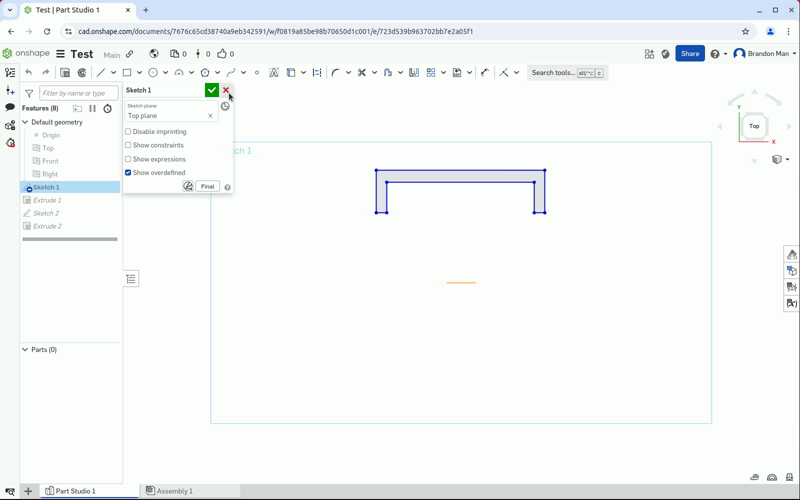
key(shift+s)
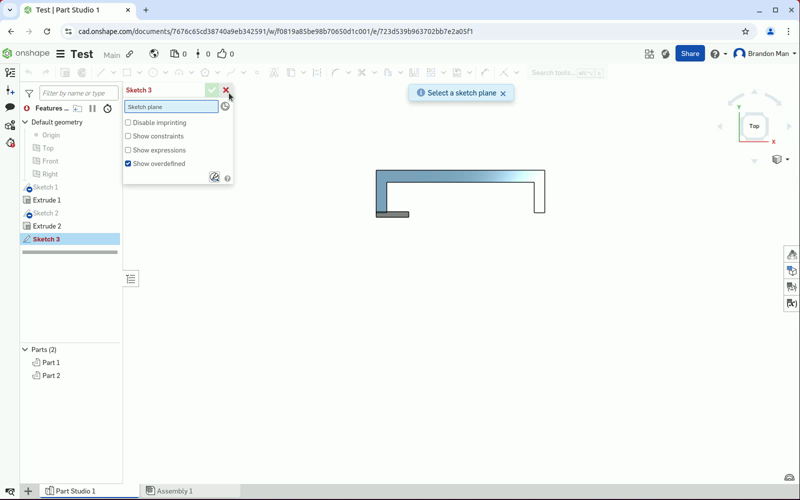
mouse_move(73, 150)
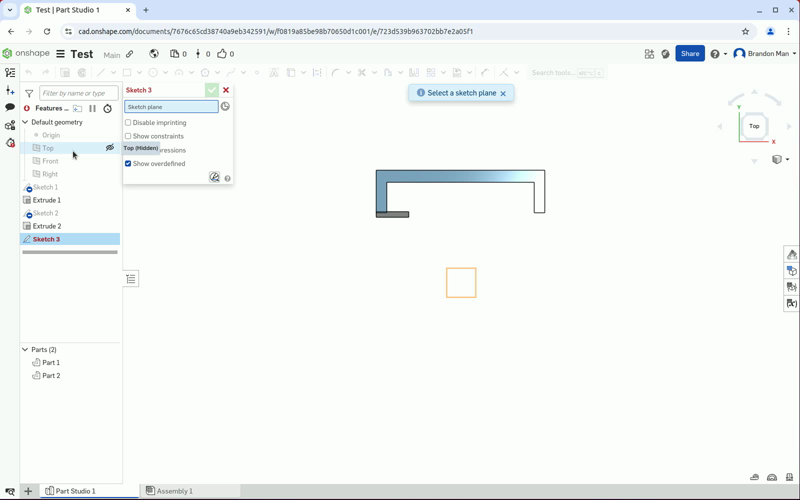
click(73, 150)
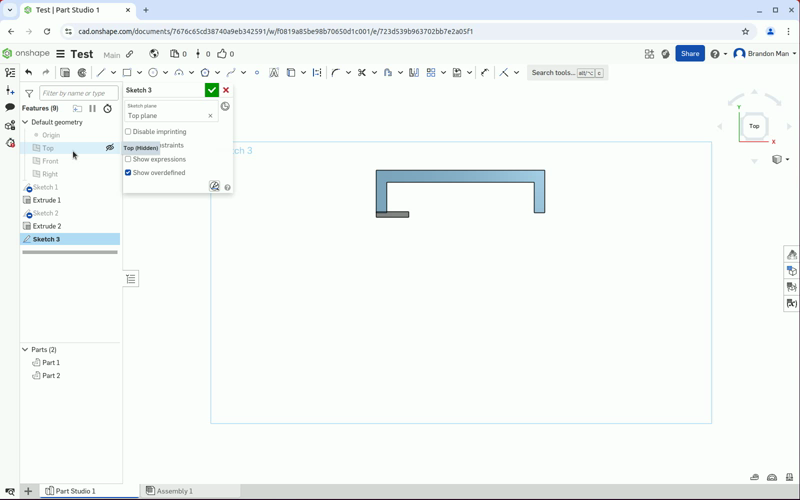
mouse_move(73, 352)
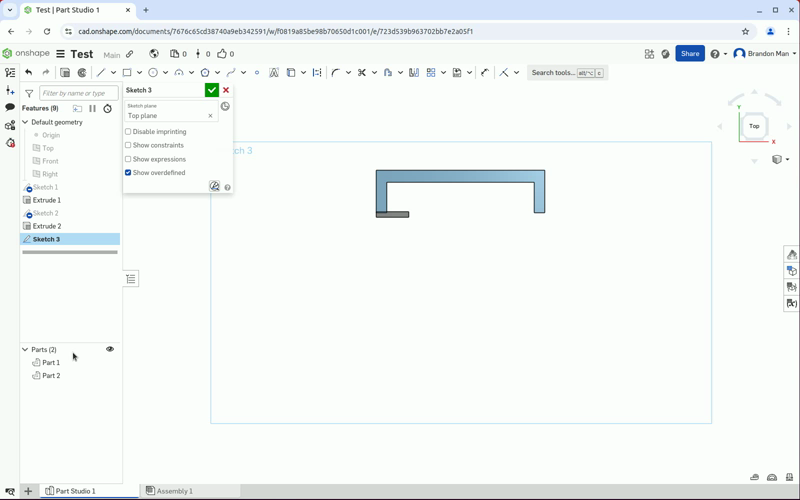
key(y)
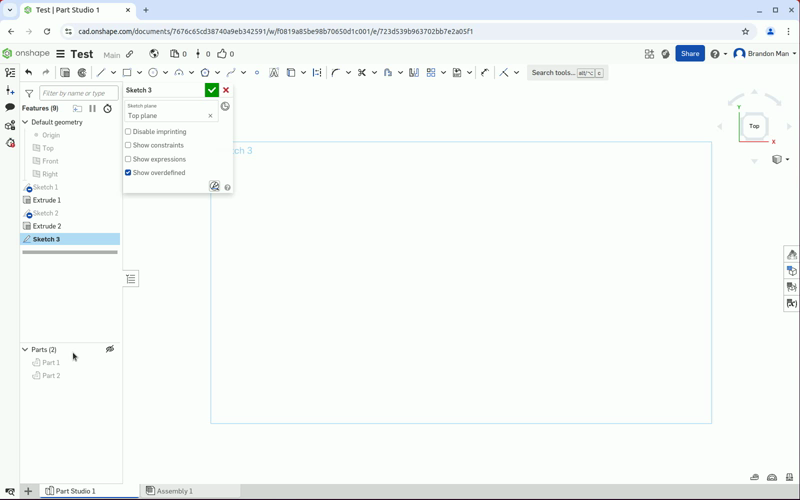
key(l)
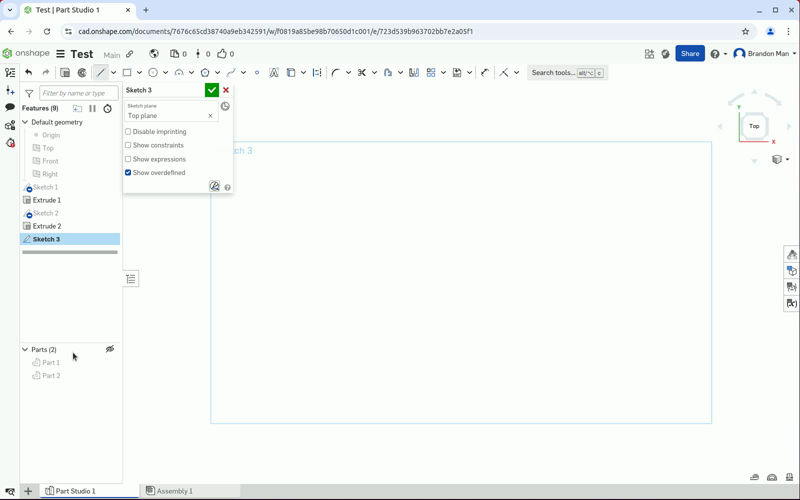
key_down(shift)
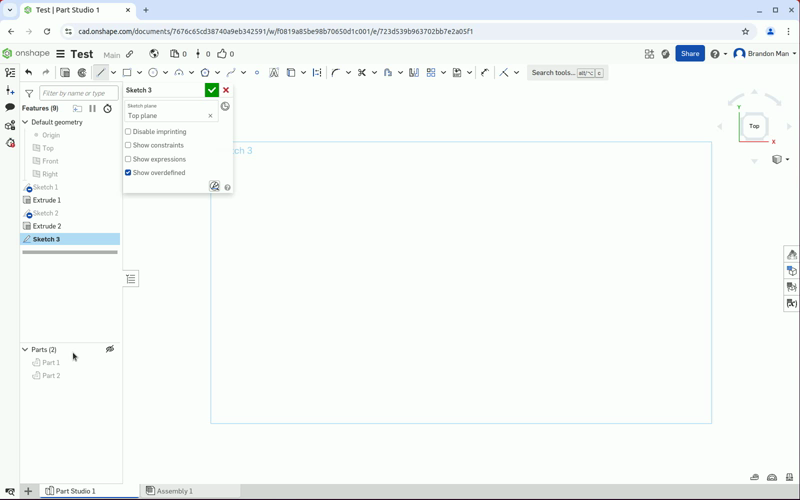
mouse_move(376, 240)
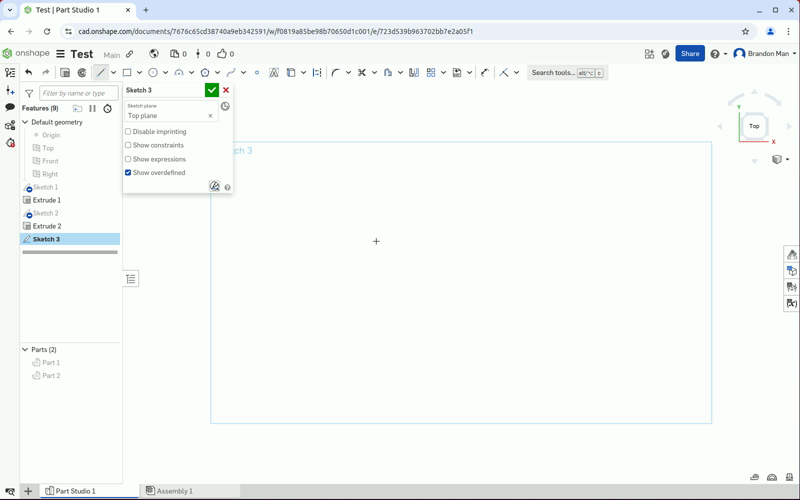
click(376, 240)
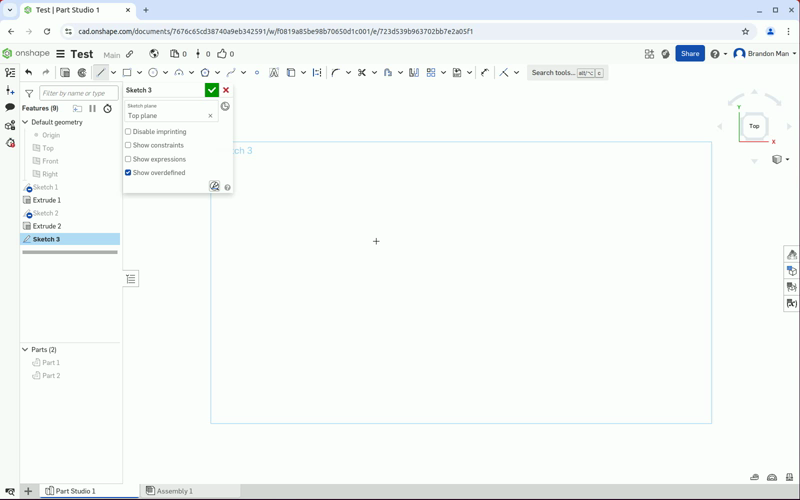
key_up(shift)
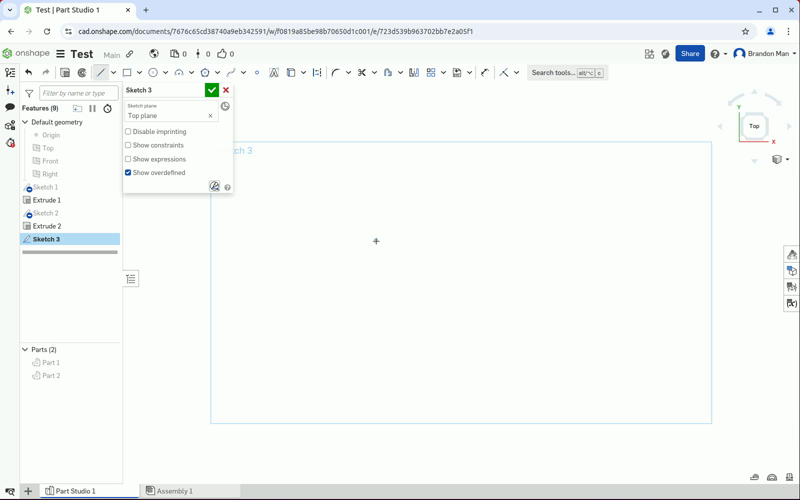
key_down(shift)
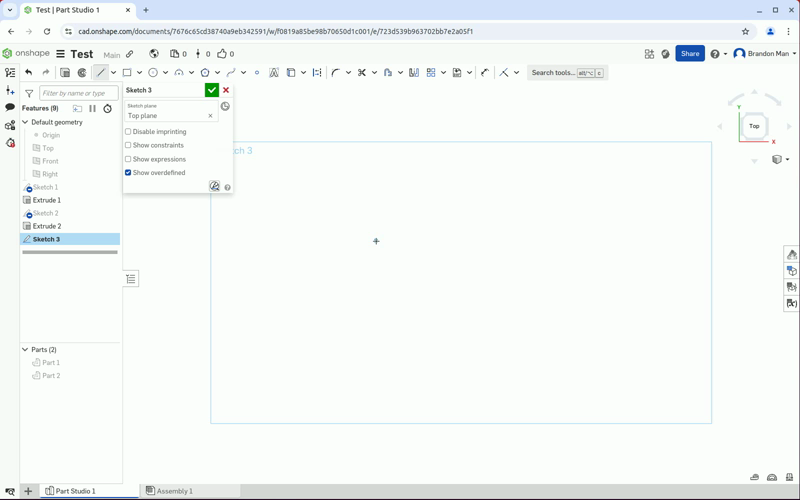
mouse_move(406, 240)
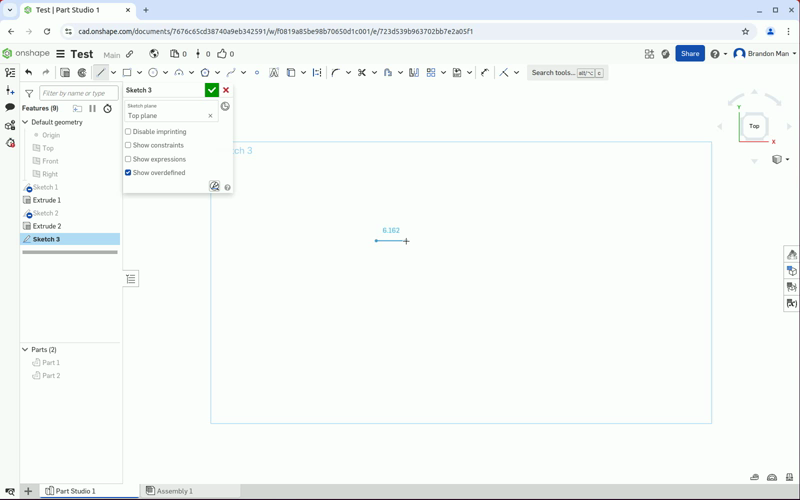
mouse_move(387, 240)
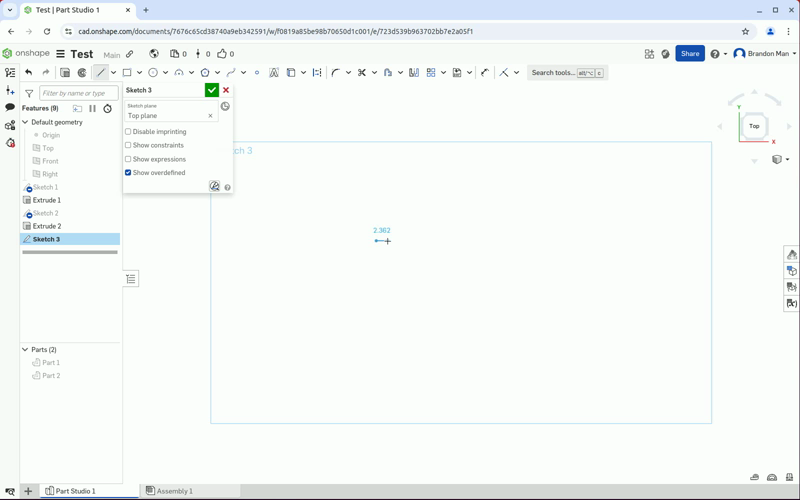
click(387, 240)
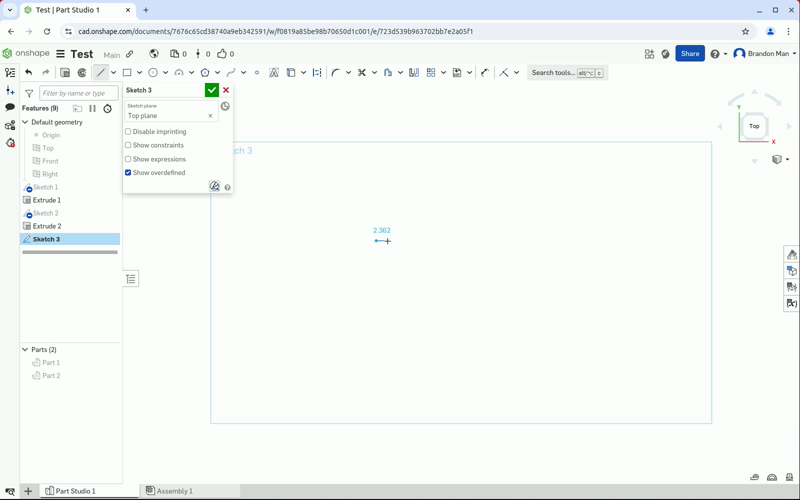
key_up(shift)
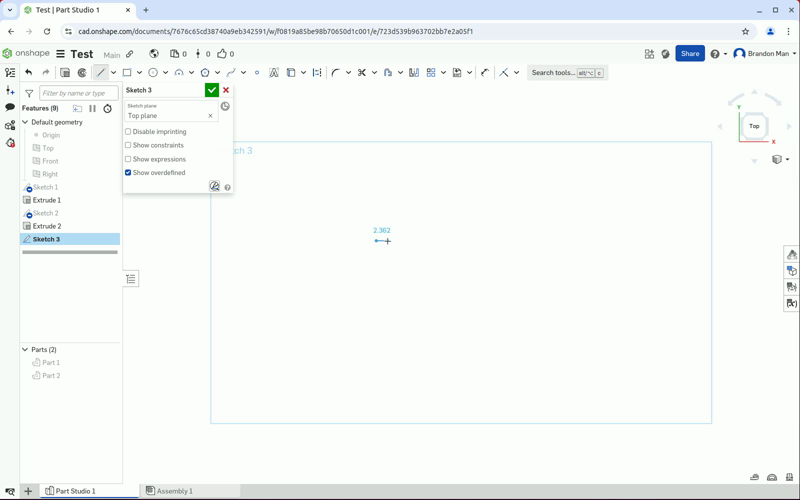
key_down(shift)
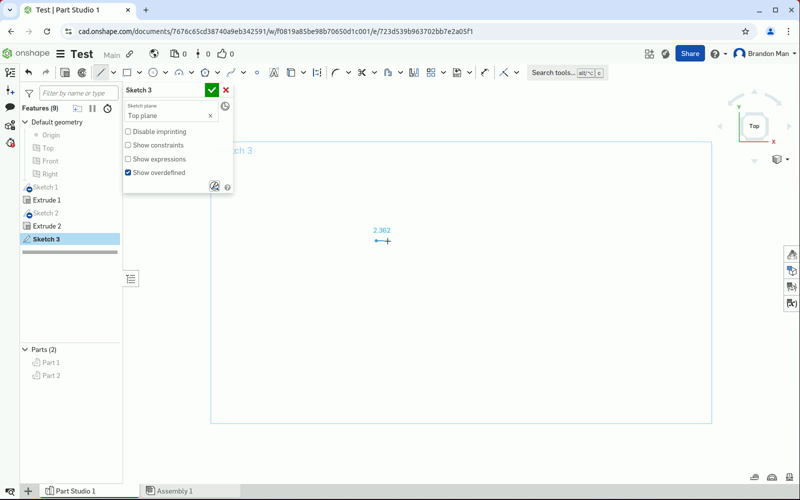
mouse_move(417, 240)
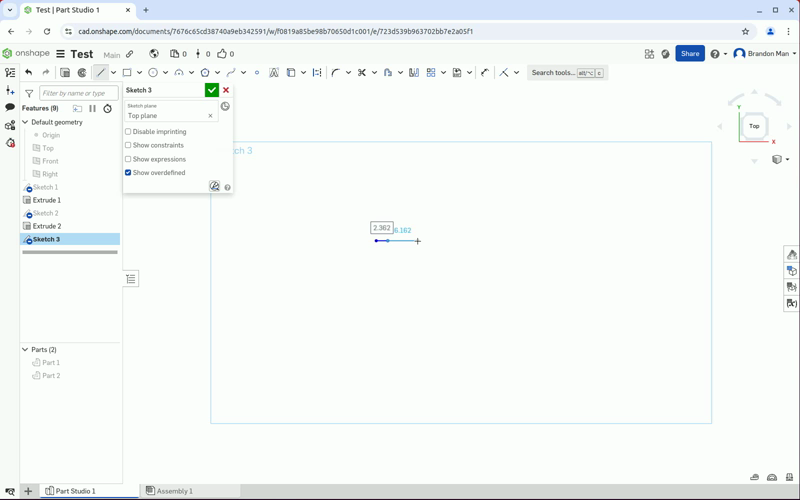
mouse_move(408, 240)
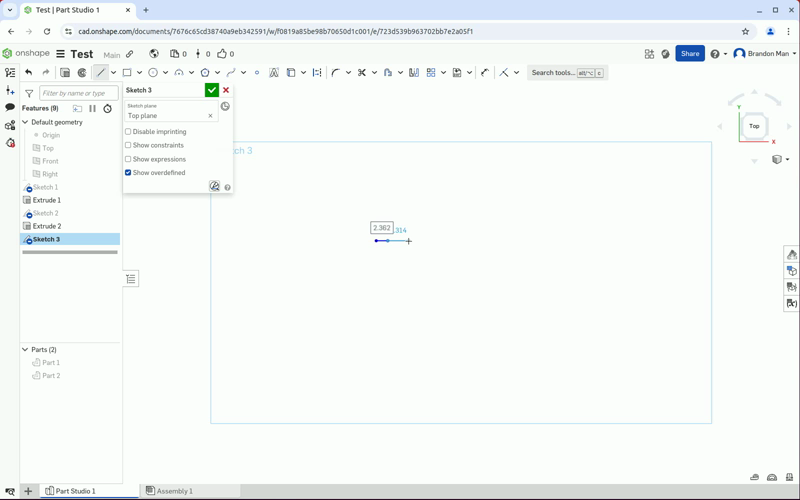
click(408, 240)
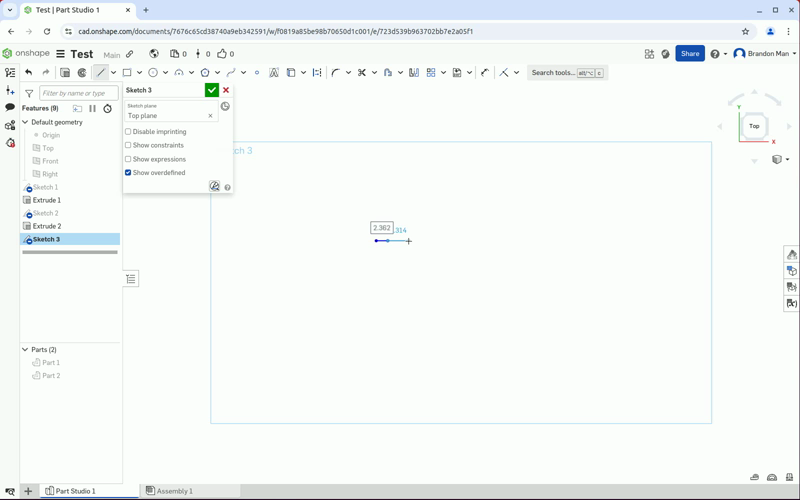
key_up(shift)
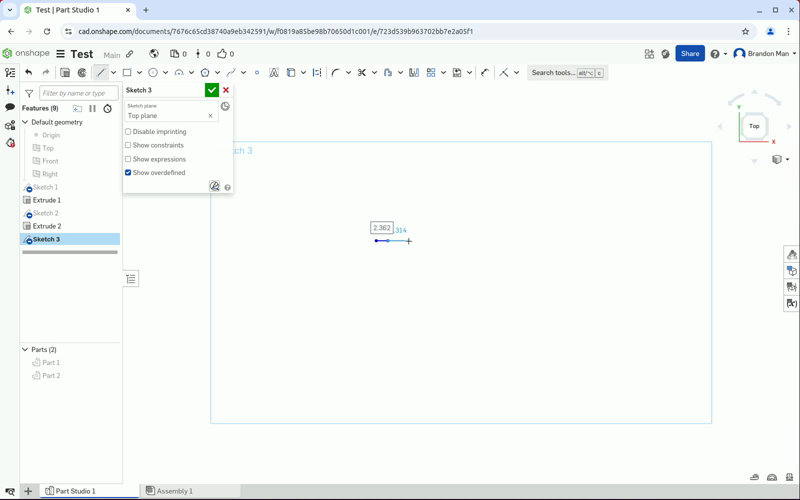
key_down(shift)
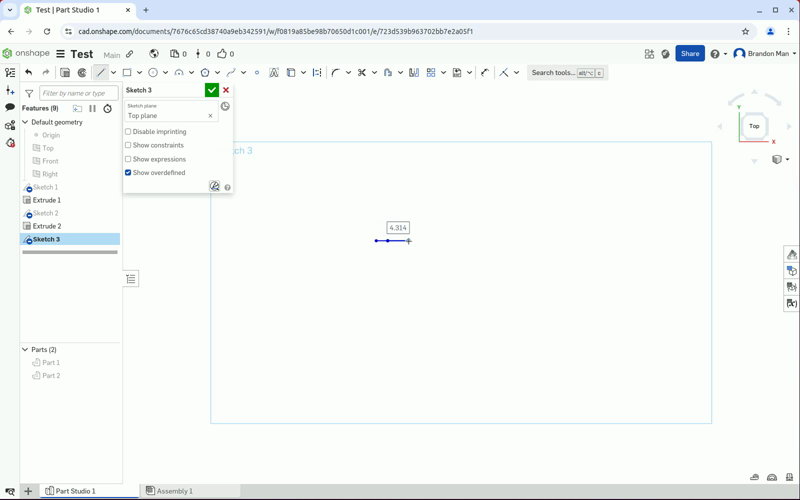
mouse_move(438, 240)
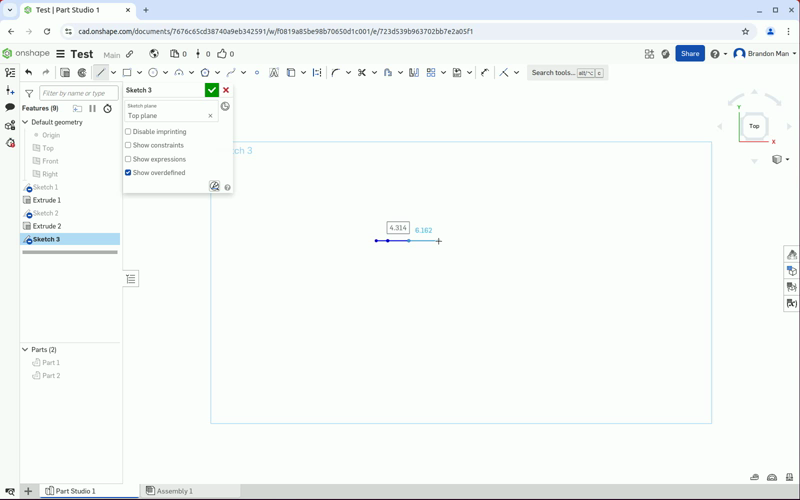
mouse_move(408, 235)
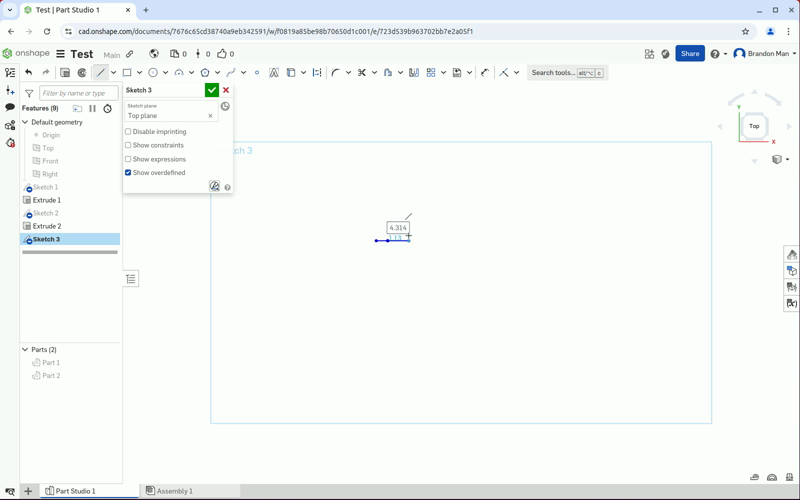
scroll(6)
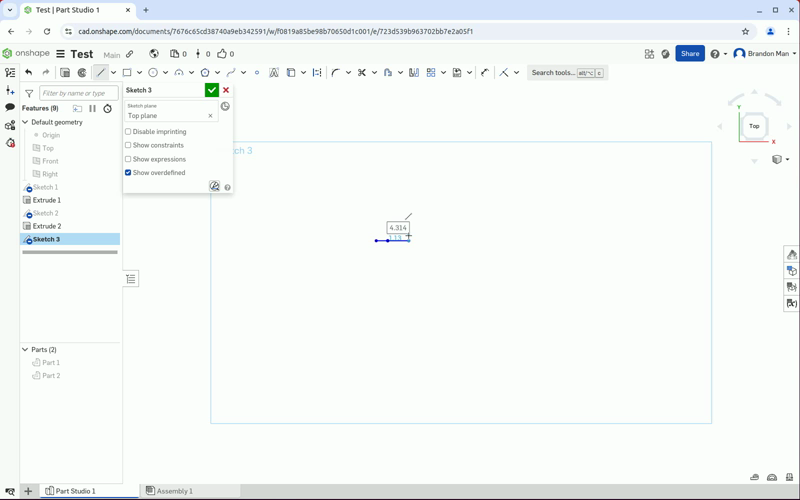
scroll(6)
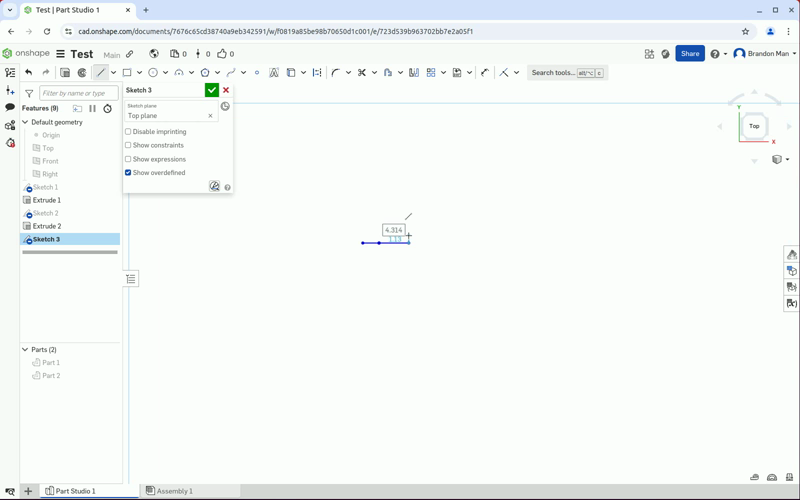
scroll(6)
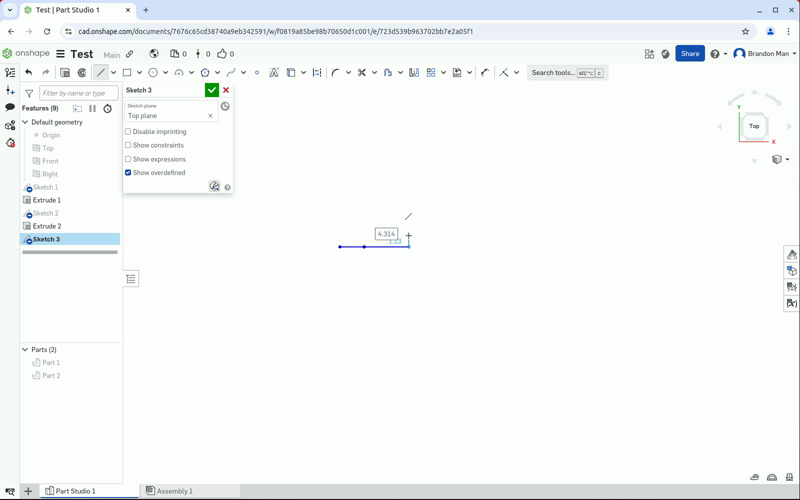
scroll(6)
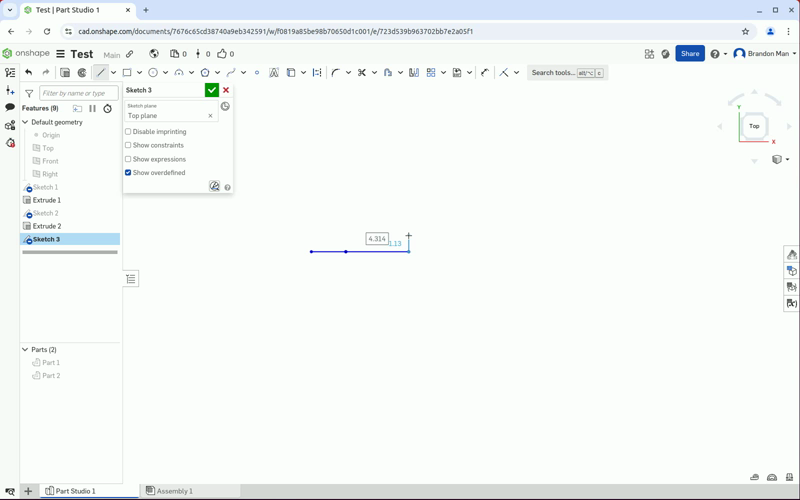
scroll(6)
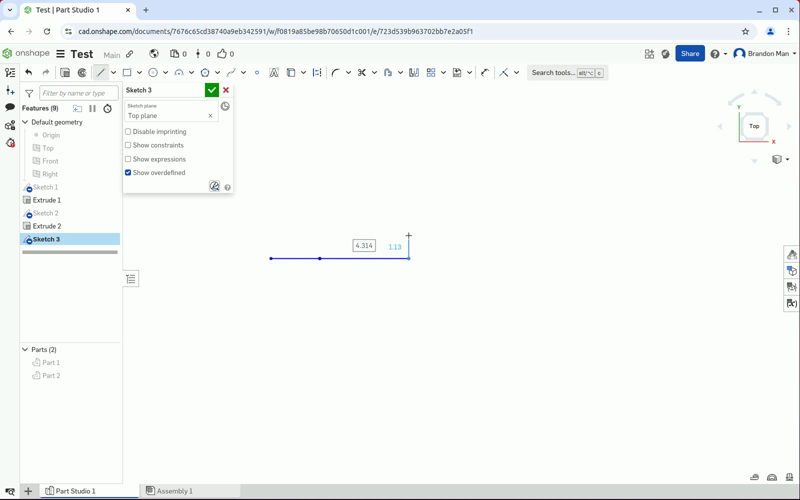
scroll(6)
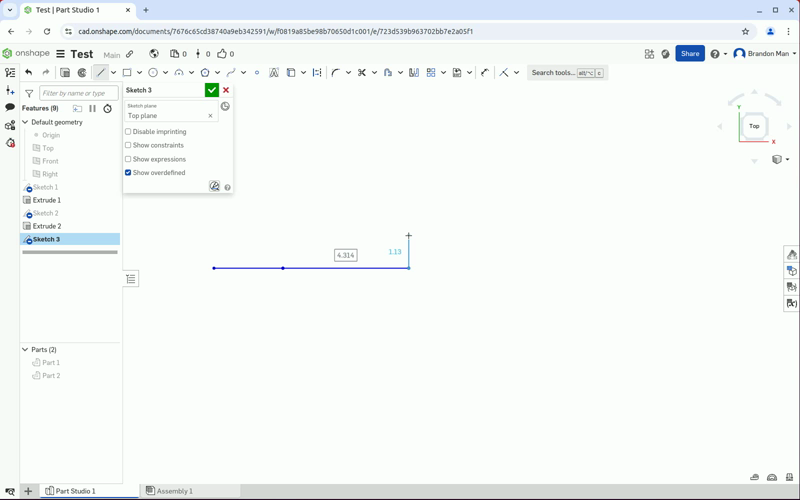
scroll(6)
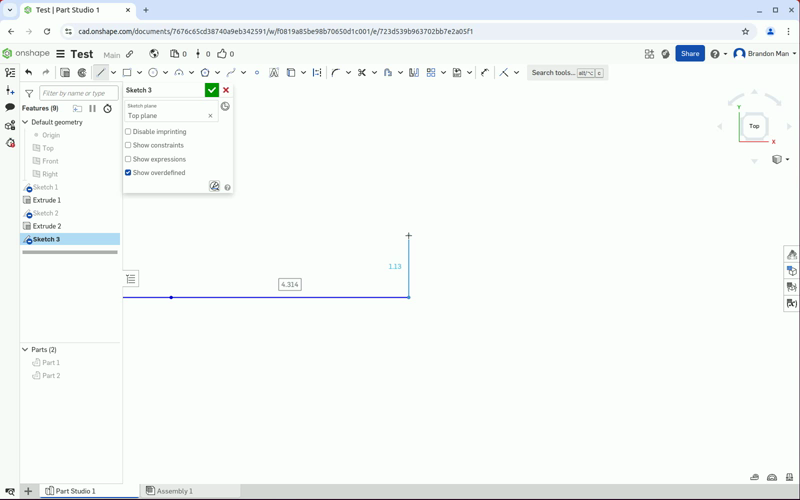
click(408, 235)
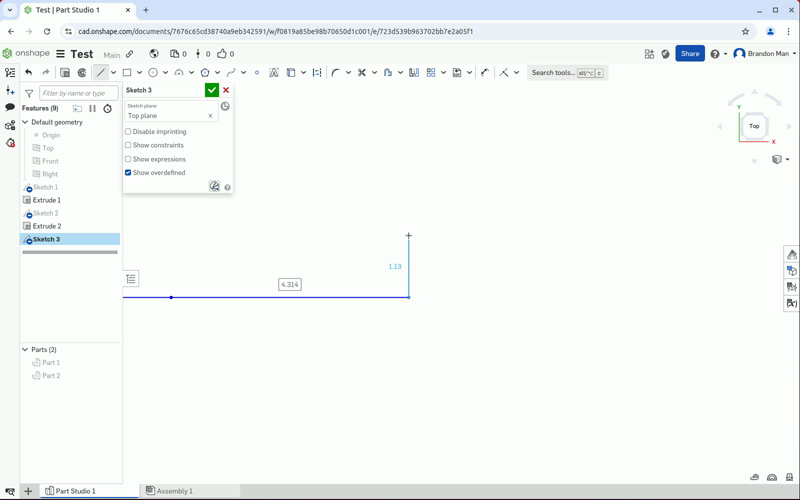
scroll(-6)
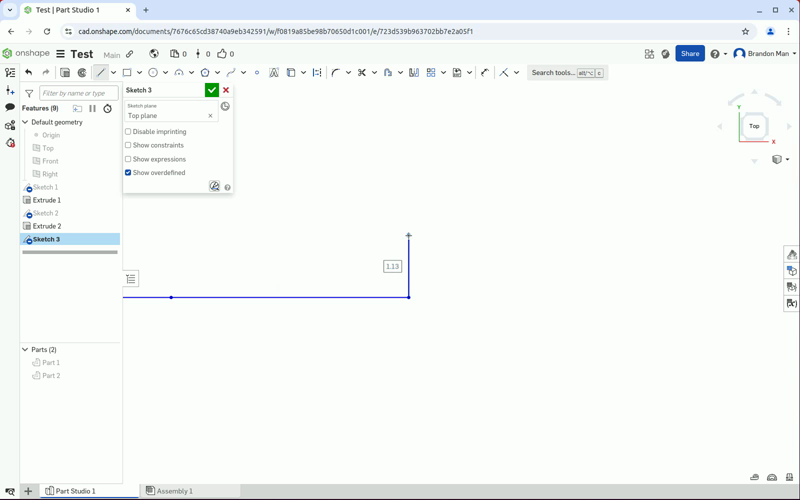
scroll(-6)
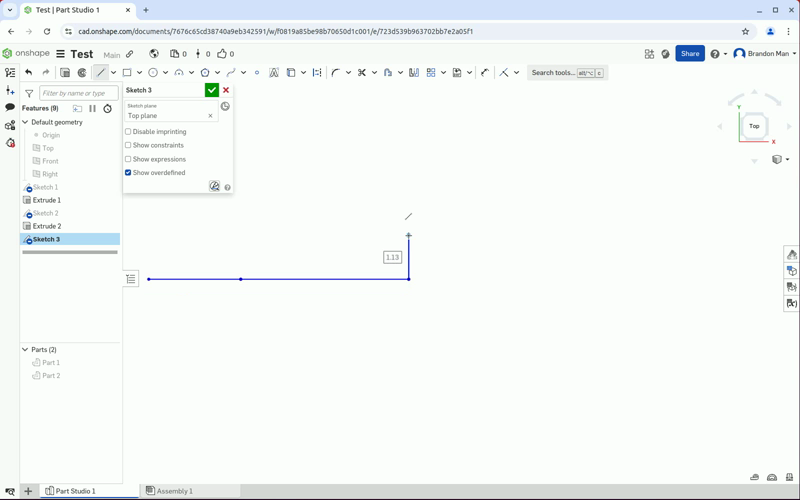
scroll(-6)
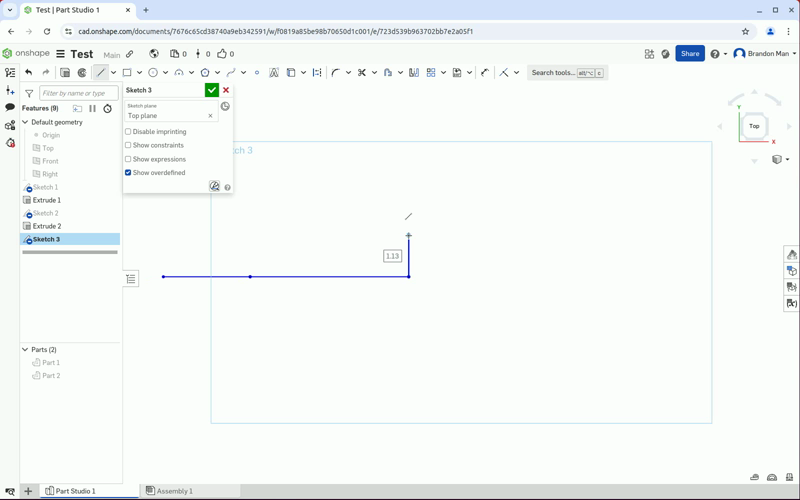
scroll(-6)
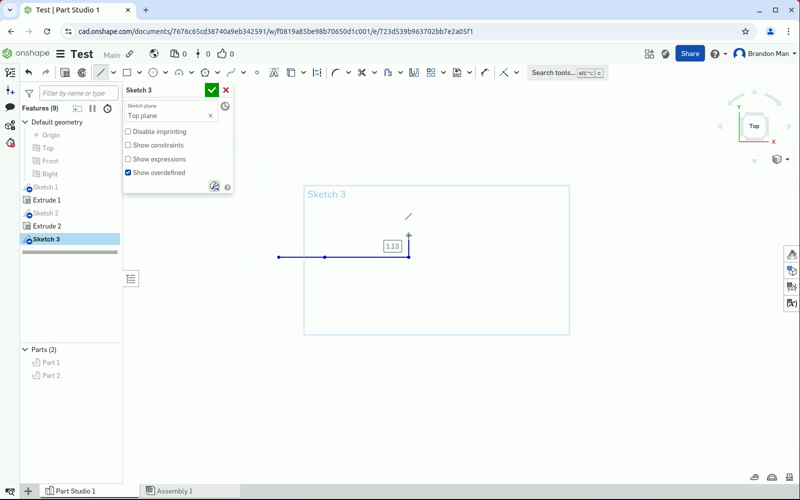
scroll(-6)
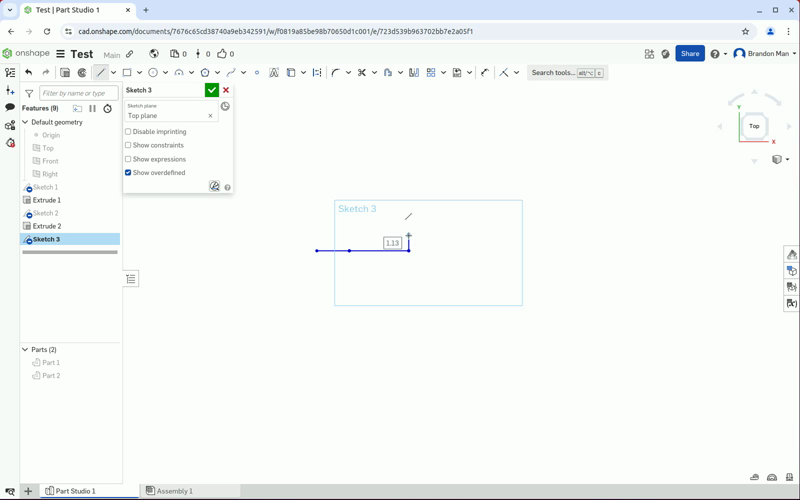
scroll(-6)
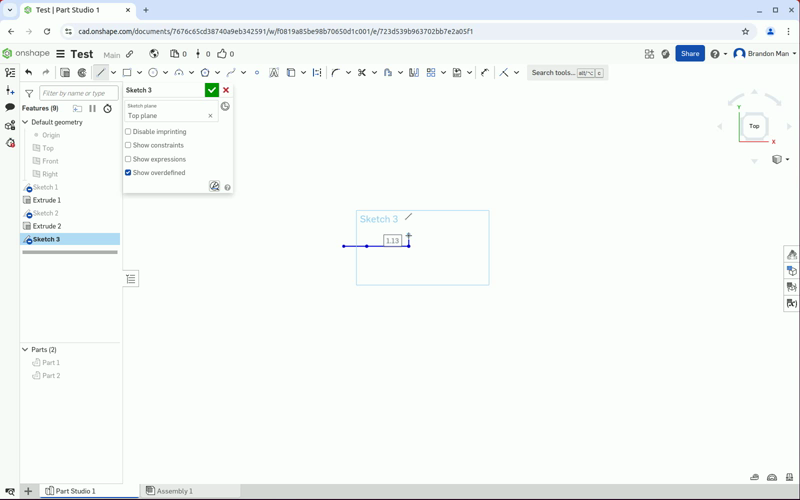
scroll(-6)
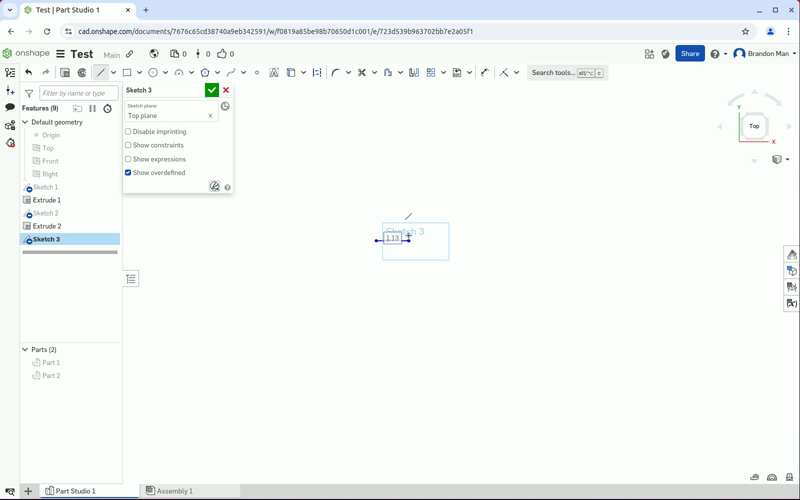
key_up(shift)
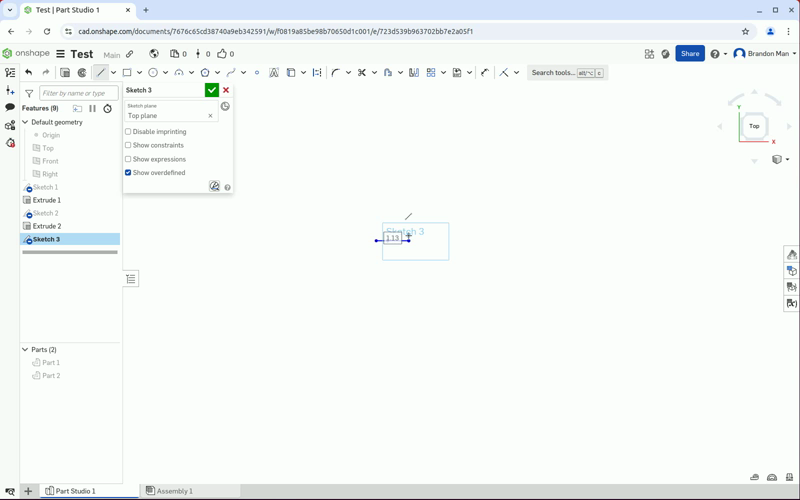
key_down(shift)
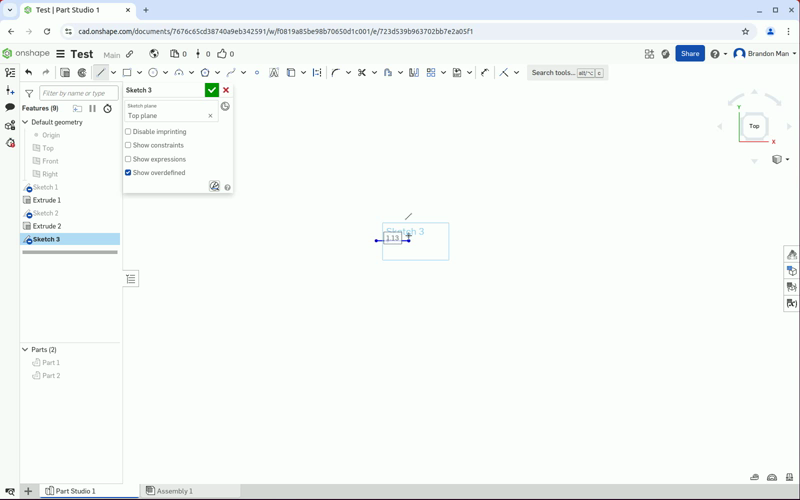
mouse_move(438, 235)
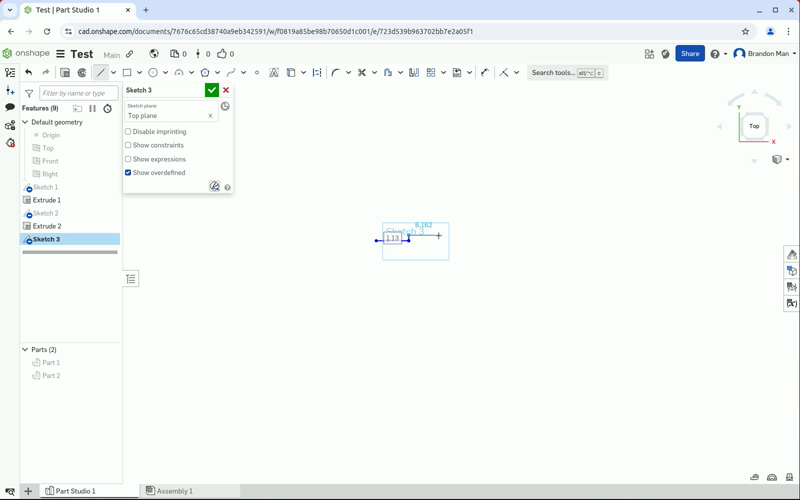
mouse_move(376, 235)
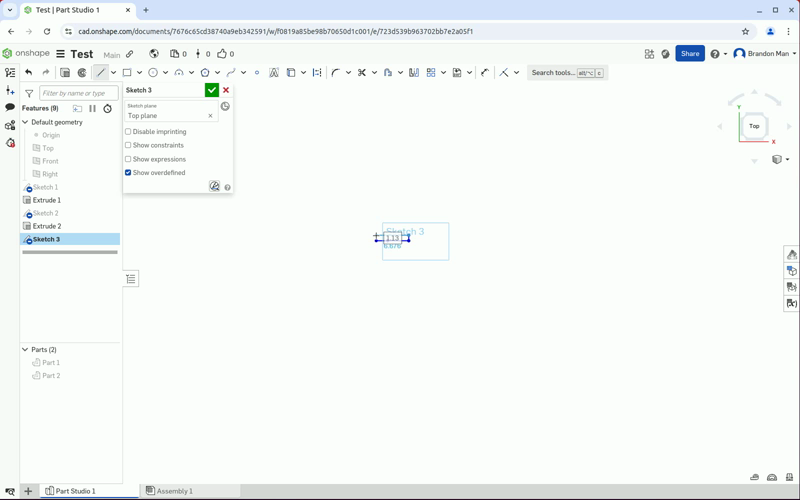
click(376, 235)
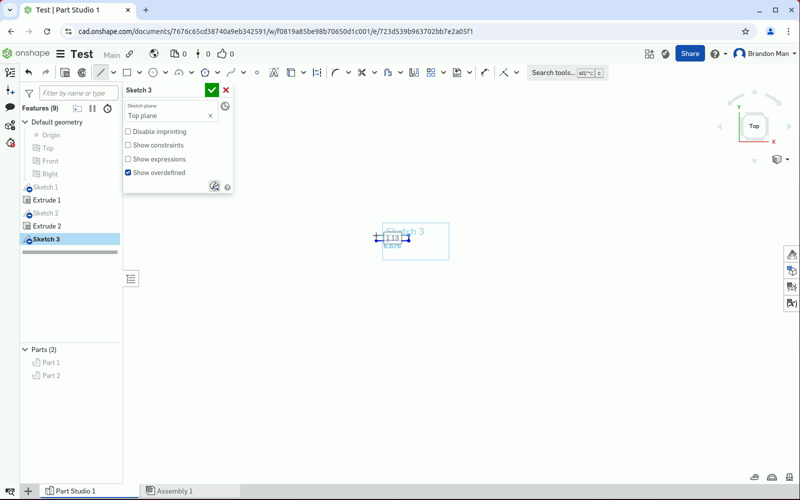
key_up(shift)
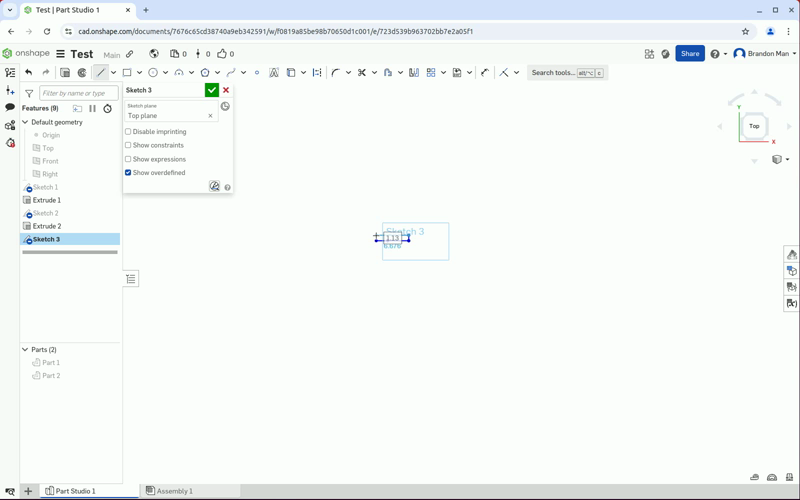
mouse_move(406, 235)
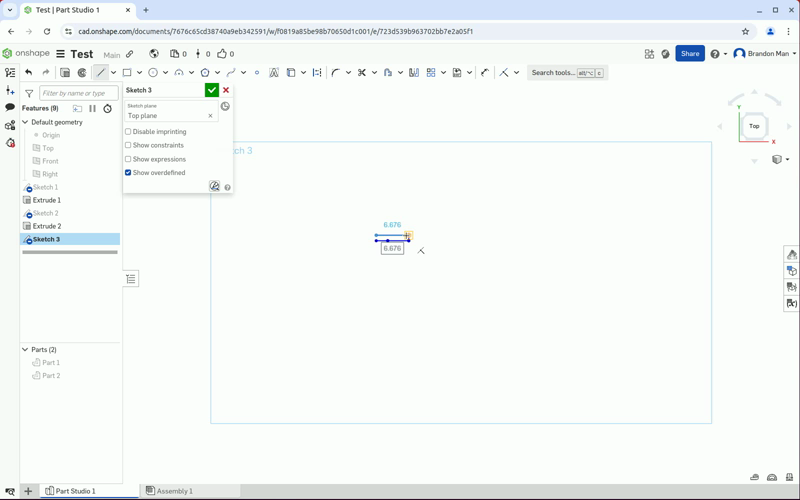
key_down(shift)
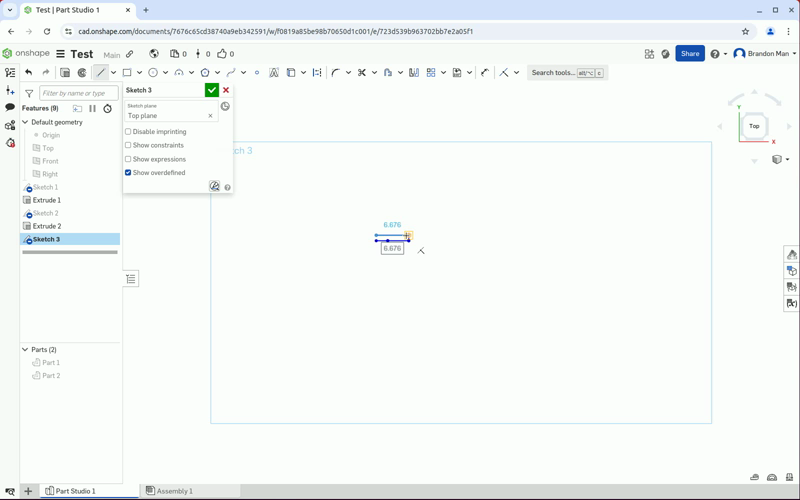
mouse_move(376, 240)
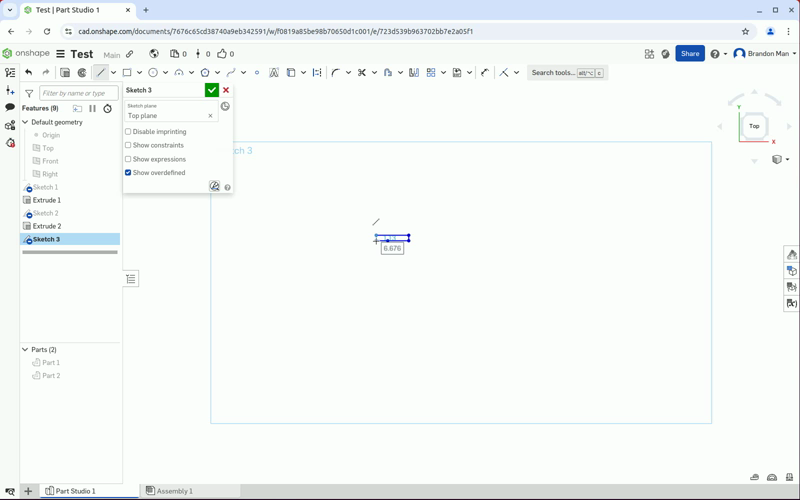
scroll(6)
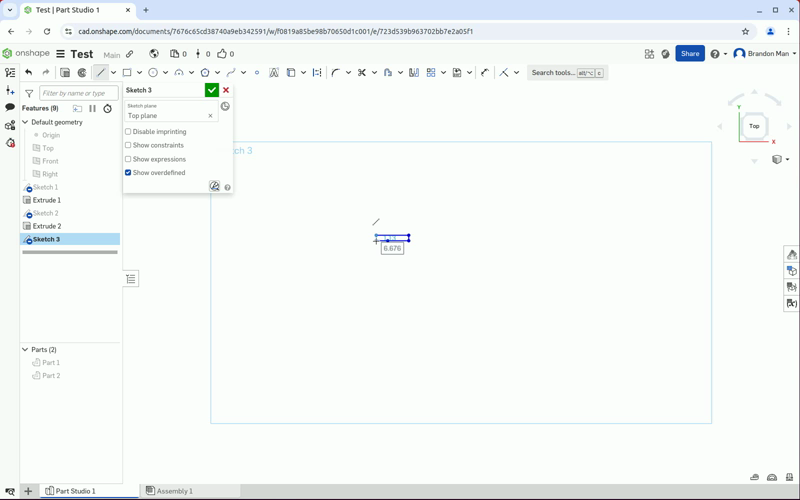
scroll(6)
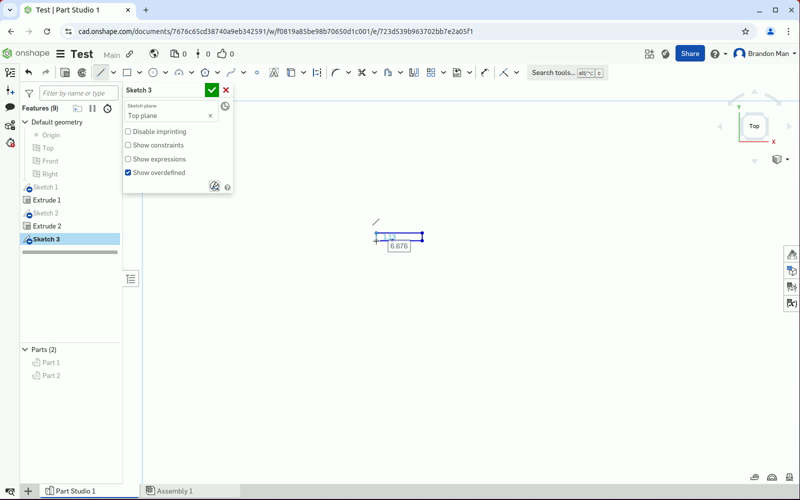
scroll(6)
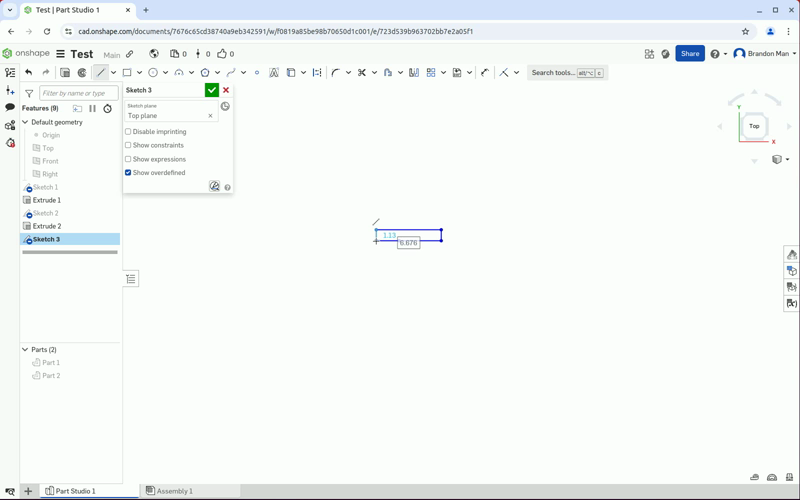
scroll(6)
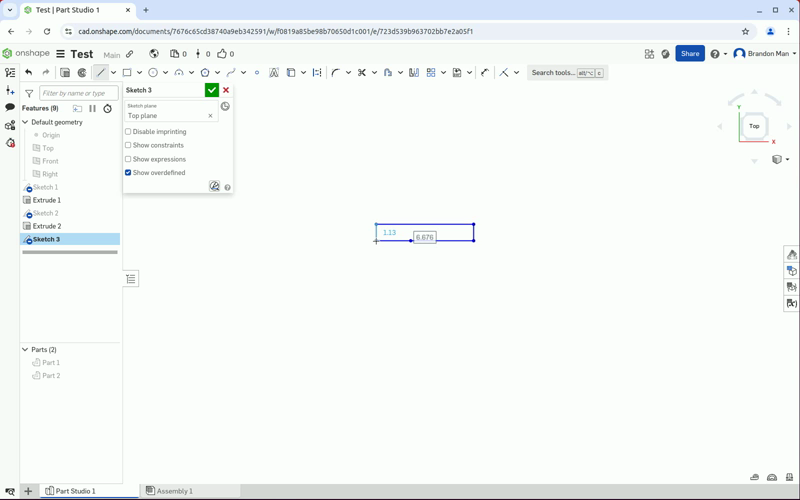
scroll(6)
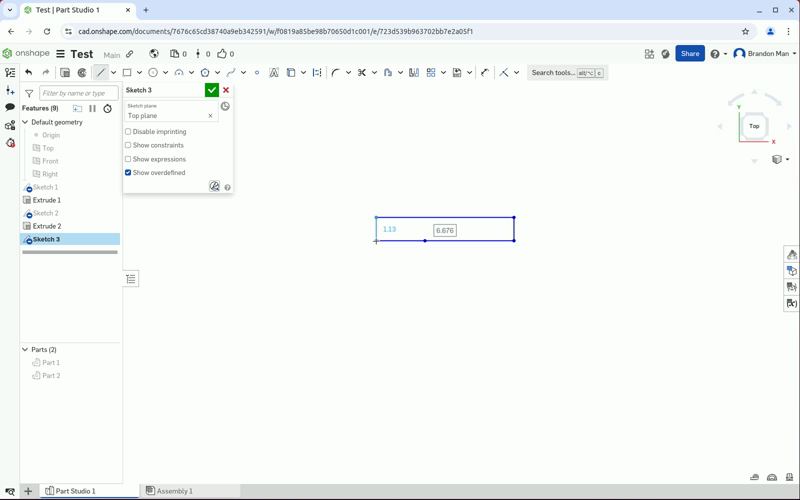
scroll(6)
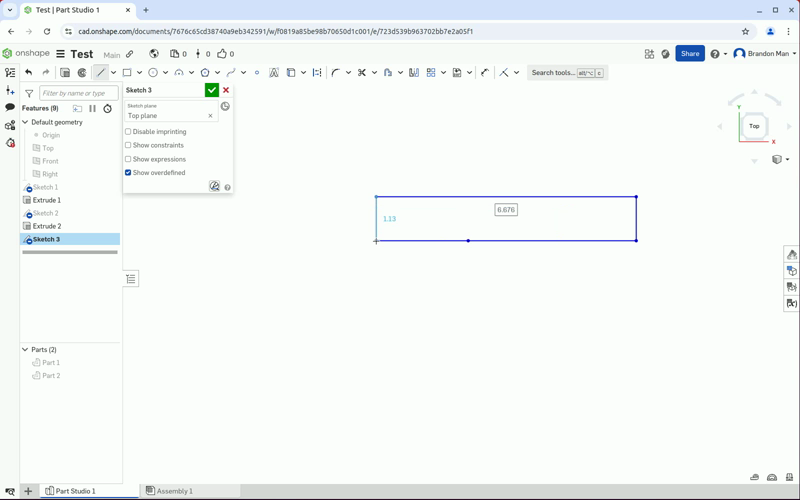
scroll(6)
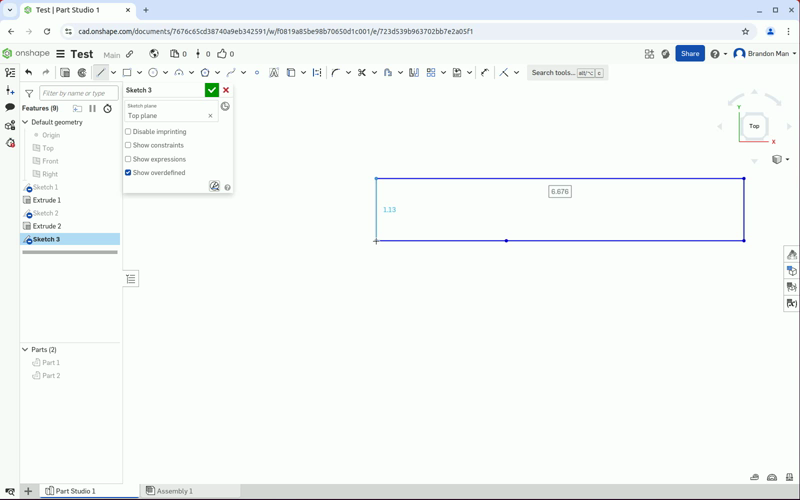
key_up(shift)
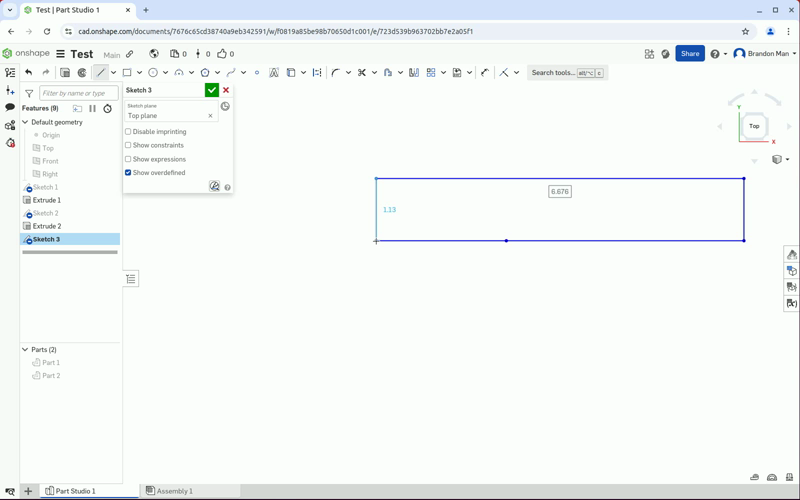
click(376, 240)
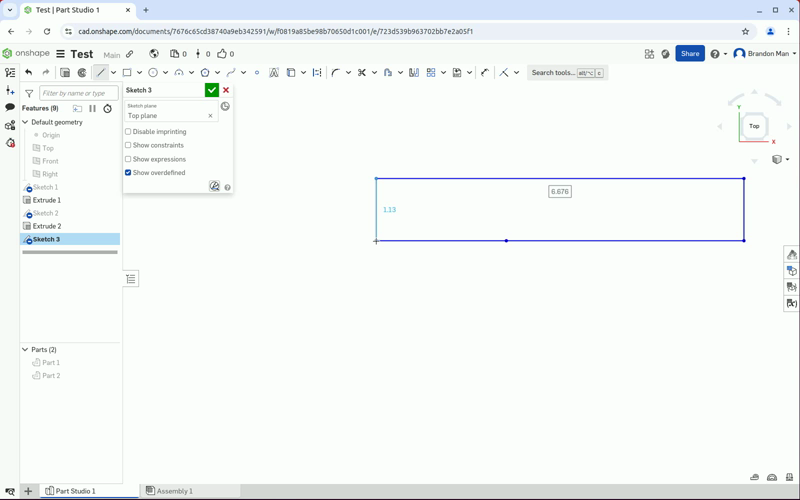
scroll(-6)
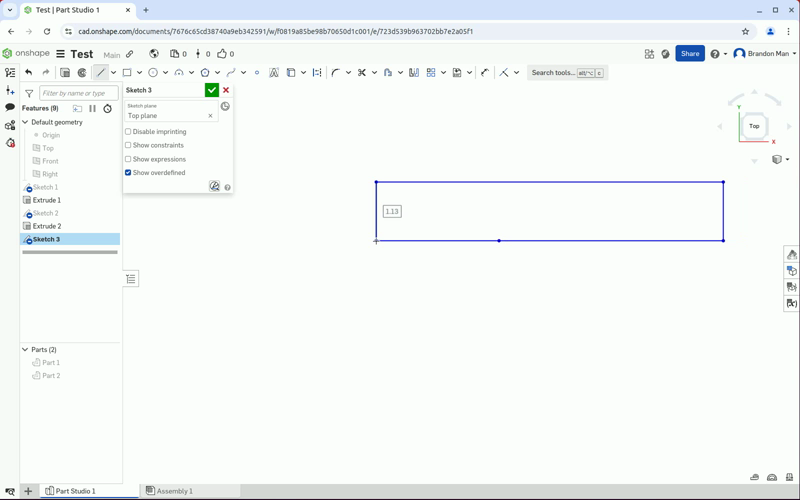
scroll(-6)
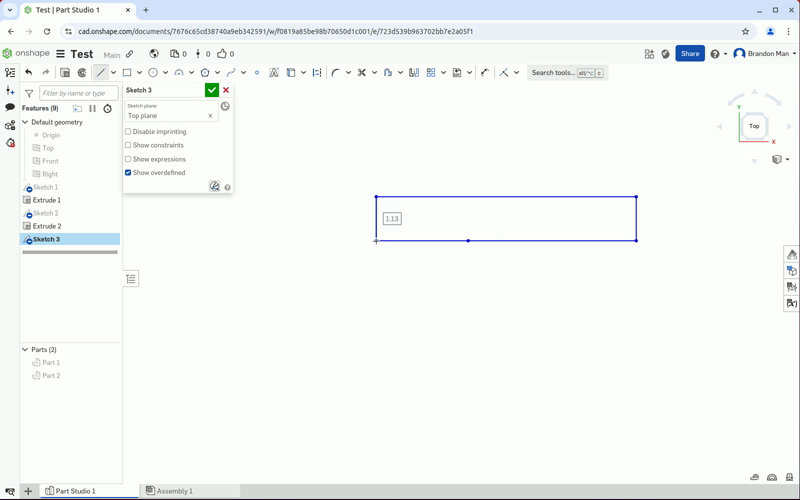
scroll(-6)
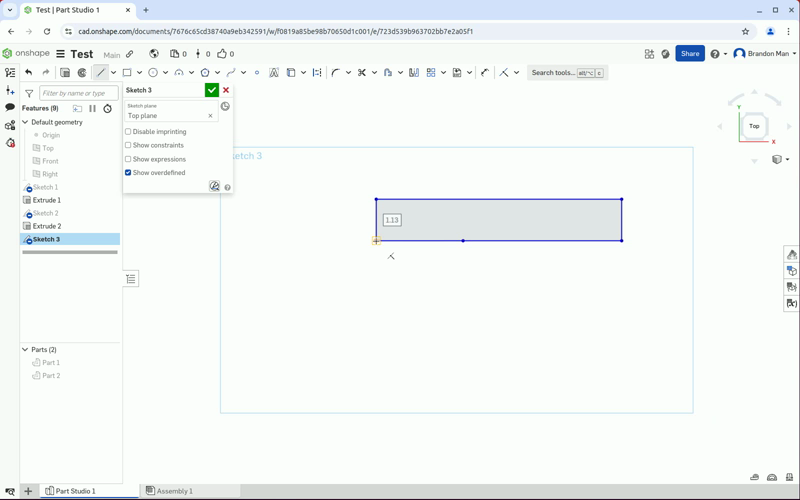
scroll(-6)
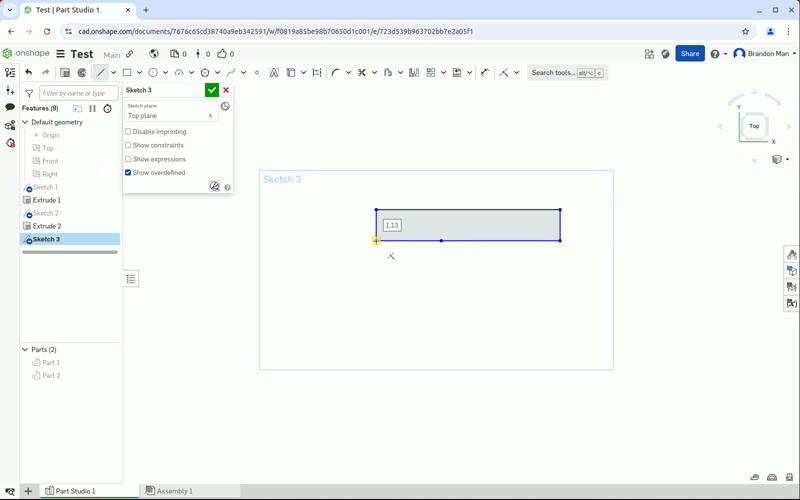
scroll(-6)
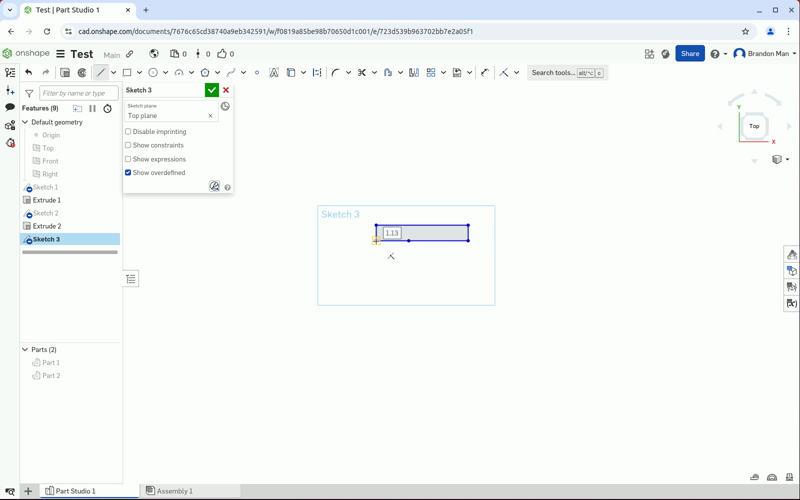
scroll(-6)
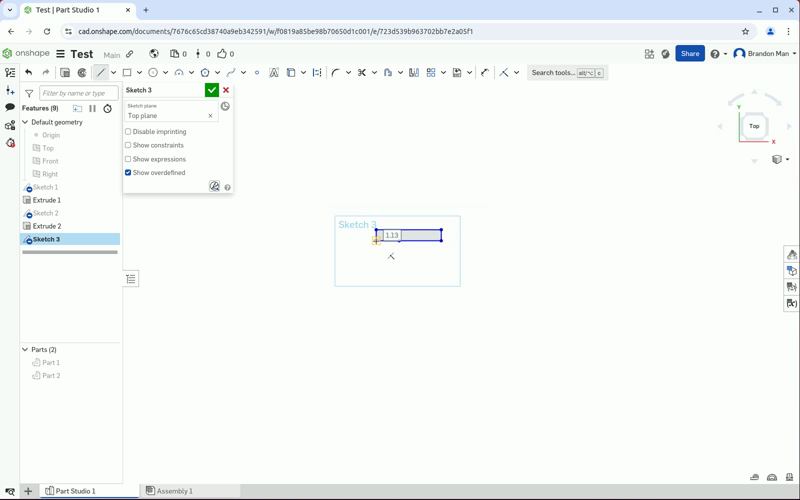
scroll(-6)
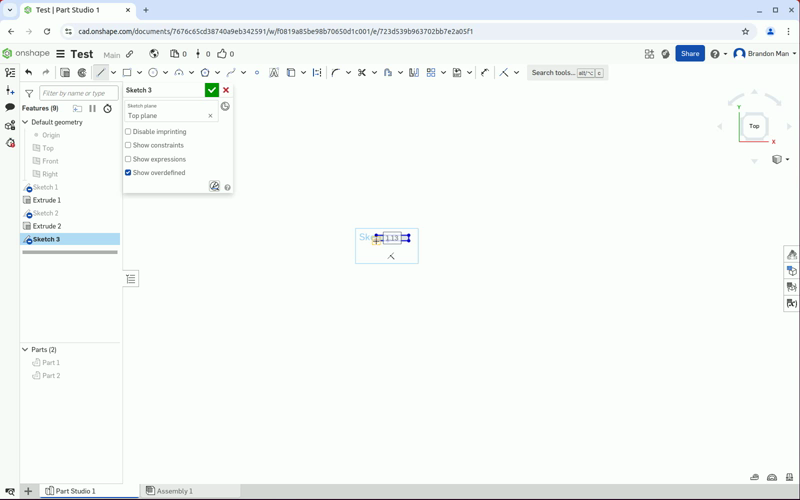
key(esc)
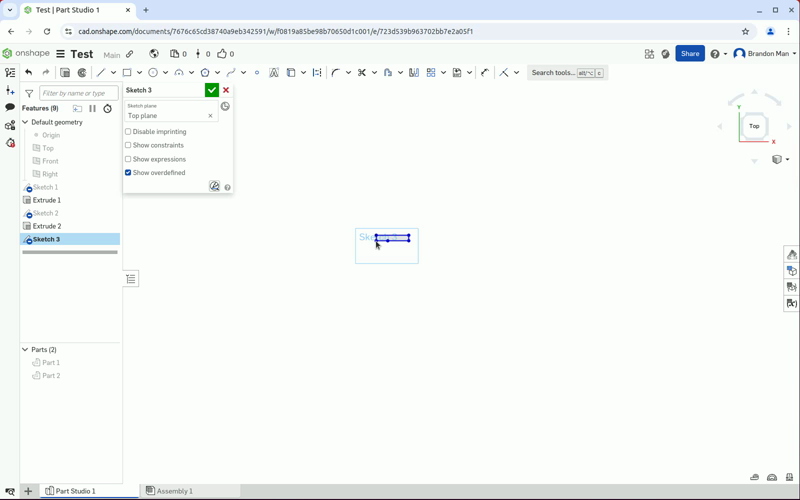
mouse_move(389, 236)
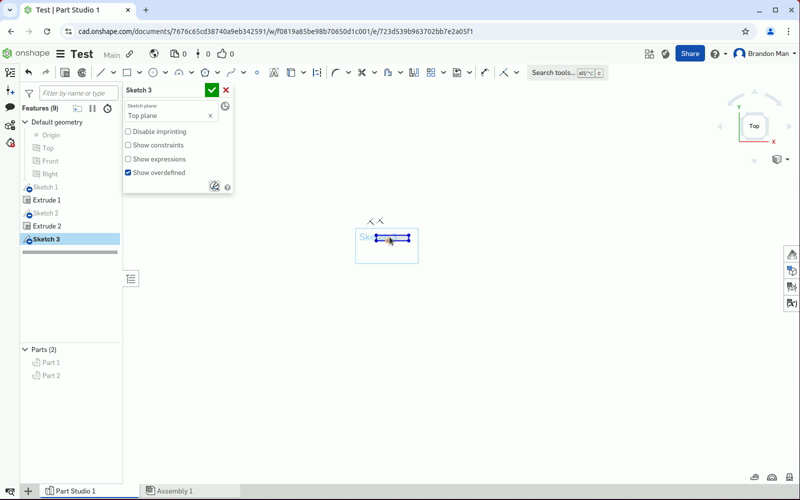
scroll(6)
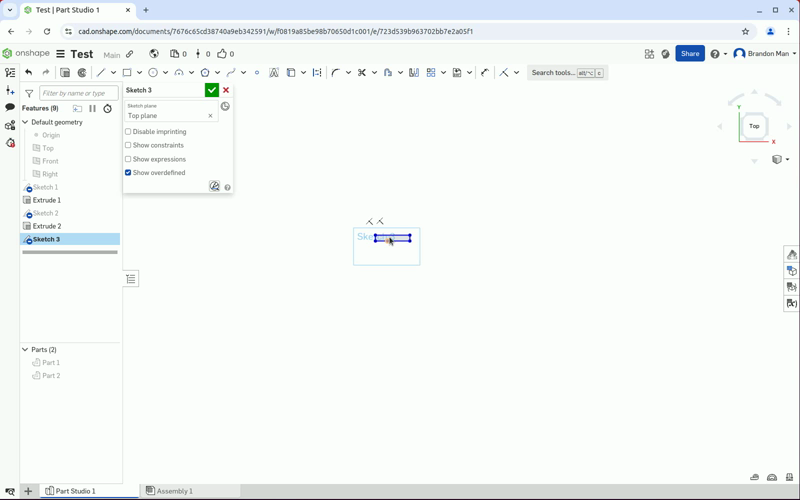
scroll(6)
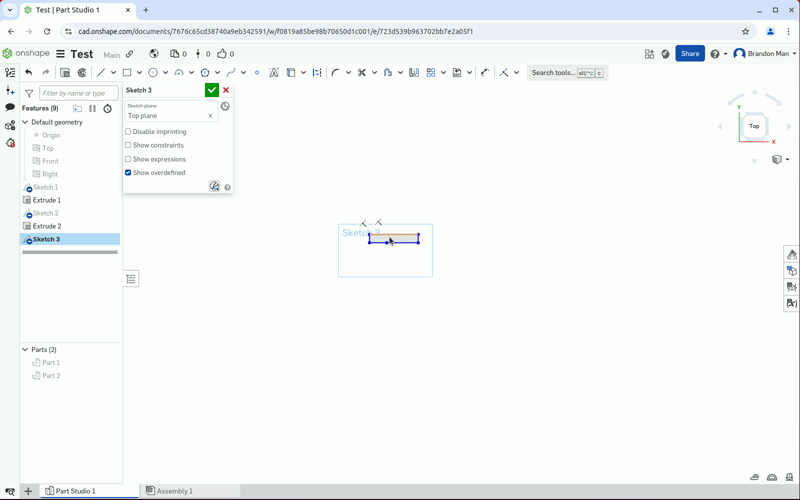
scroll(6)
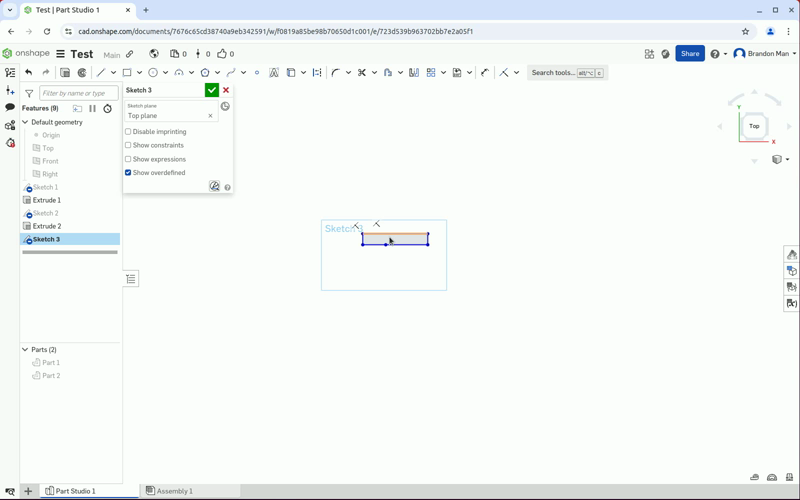
scroll(6)
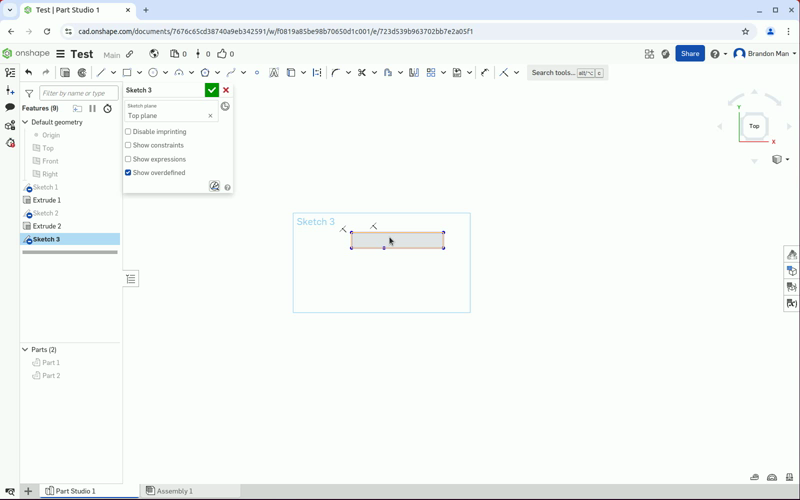
scroll(6)
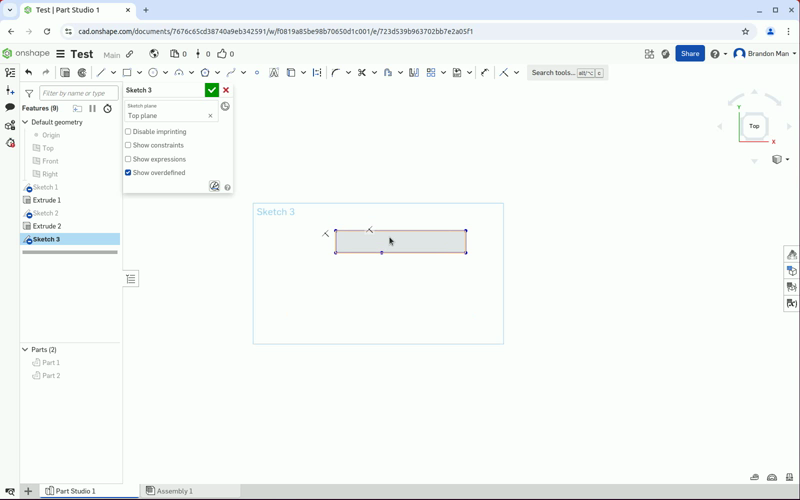
scroll(6)
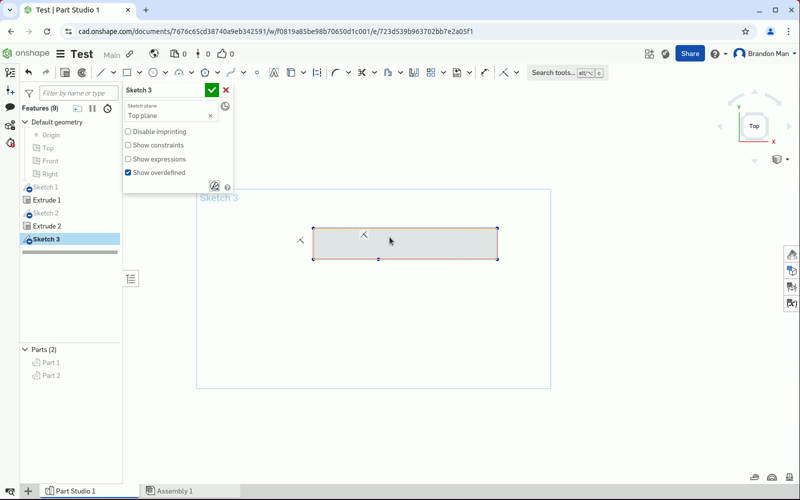
scroll(6)
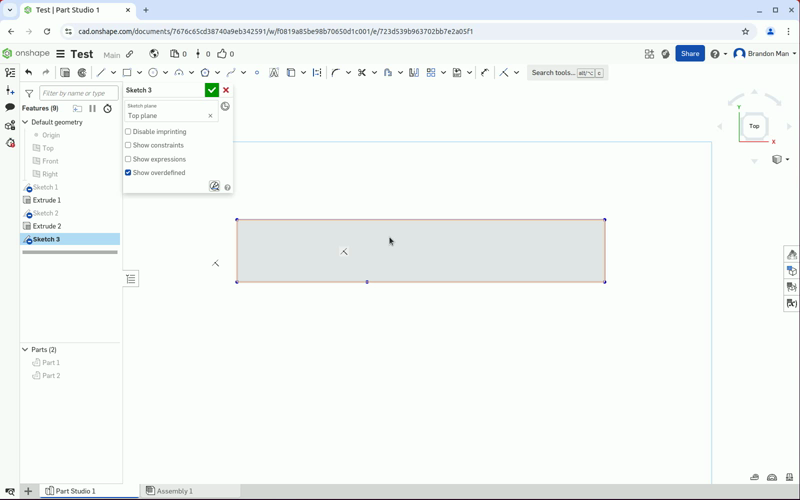
click(389, 236)
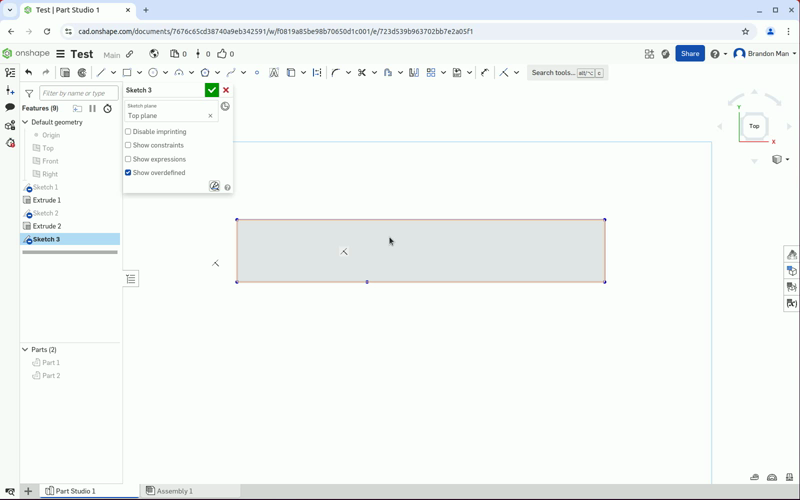
scroll(-6)
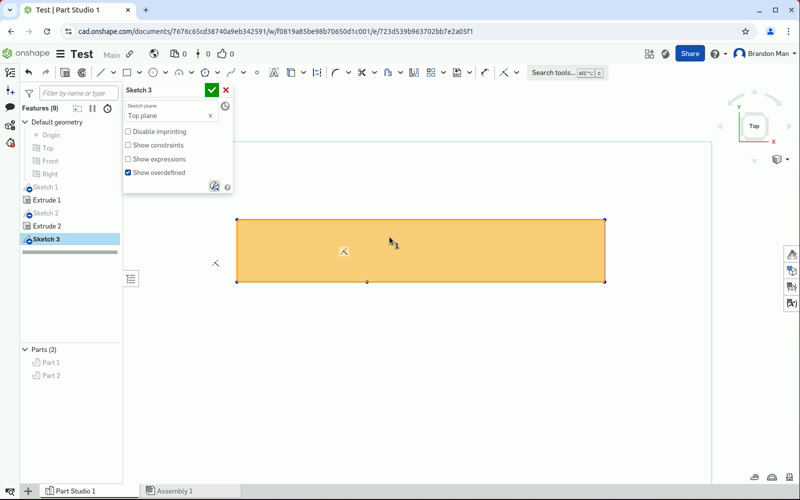
scroll(-6)
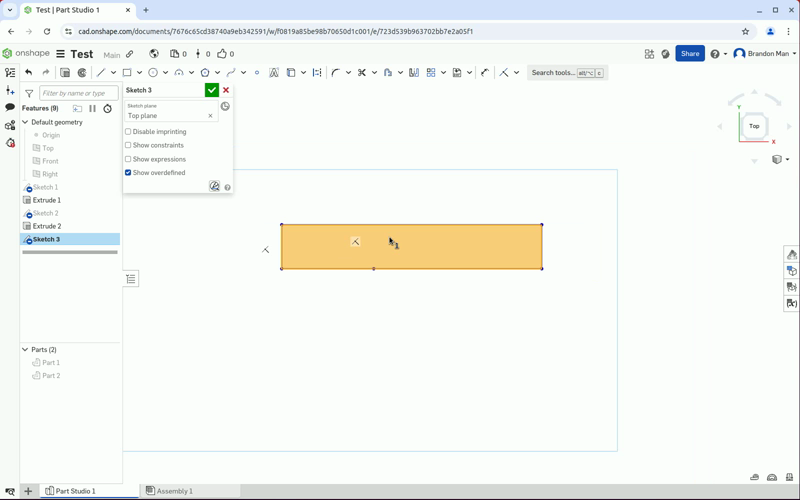
scroll(-6)
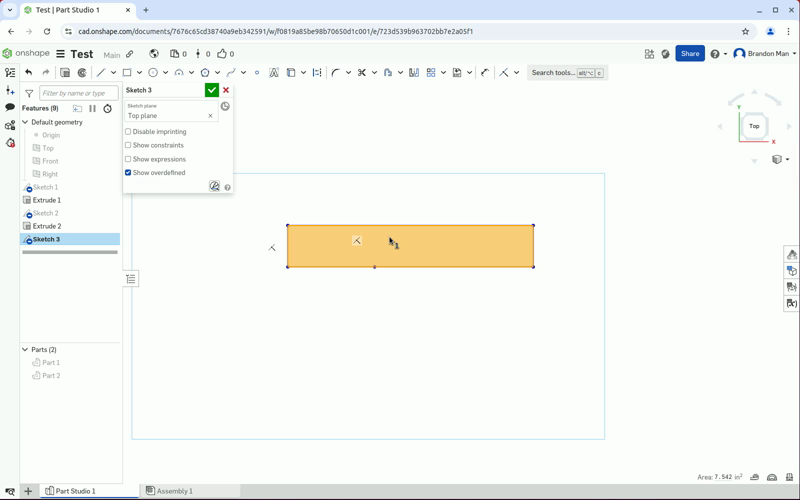
scroll(-6)
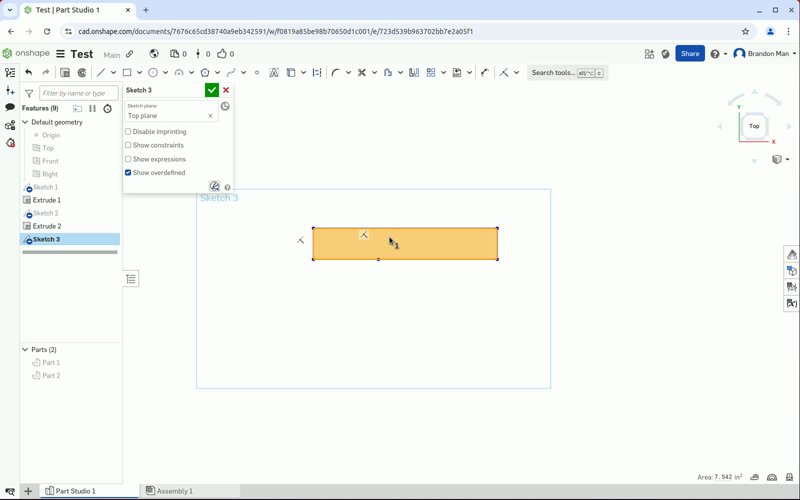
scroll(-6)
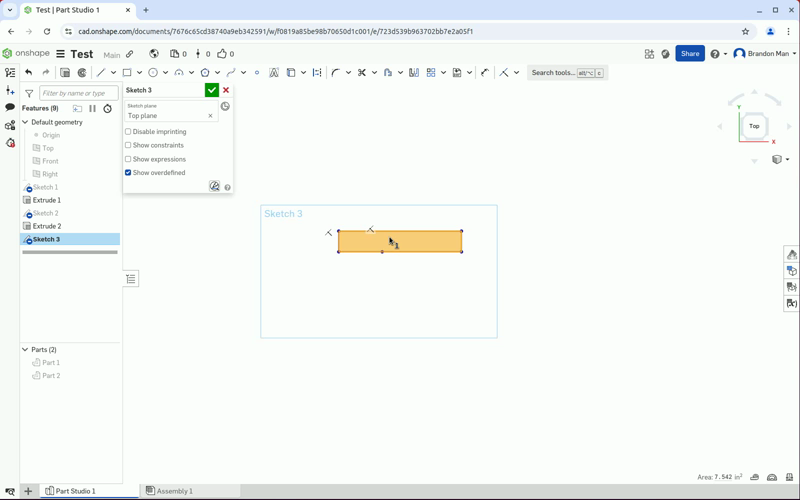
scroll(-6)
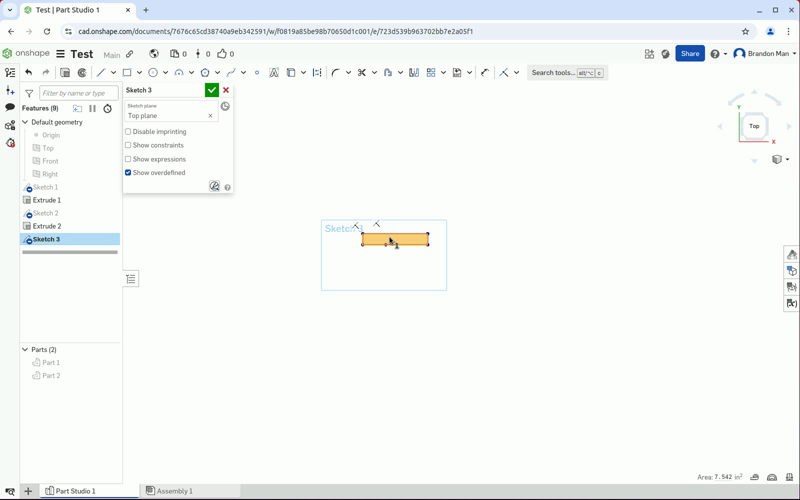
scroll(-6)
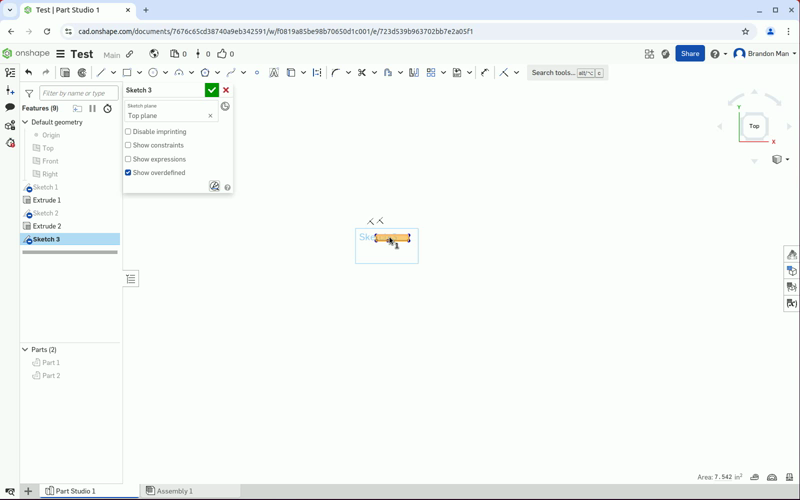
mouse_move(73, 352)
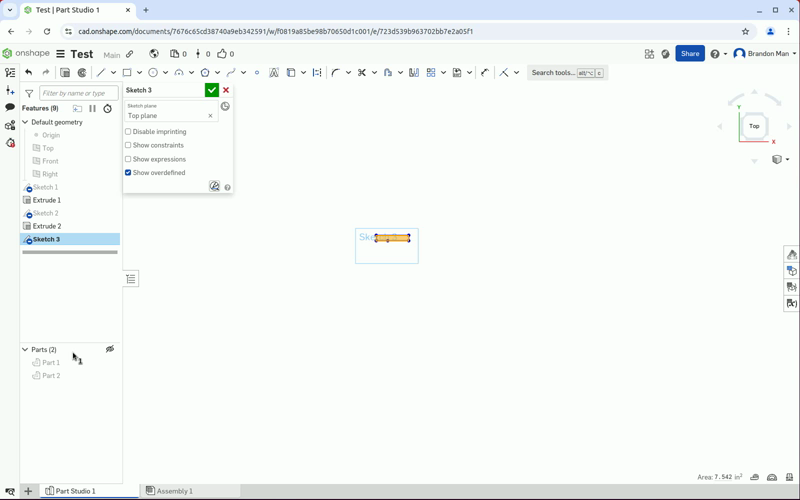
key(shift+y)
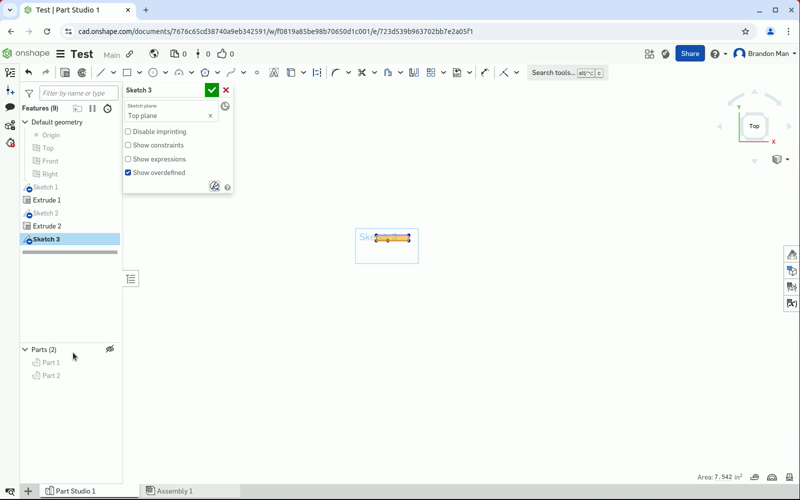
key(shift+e)
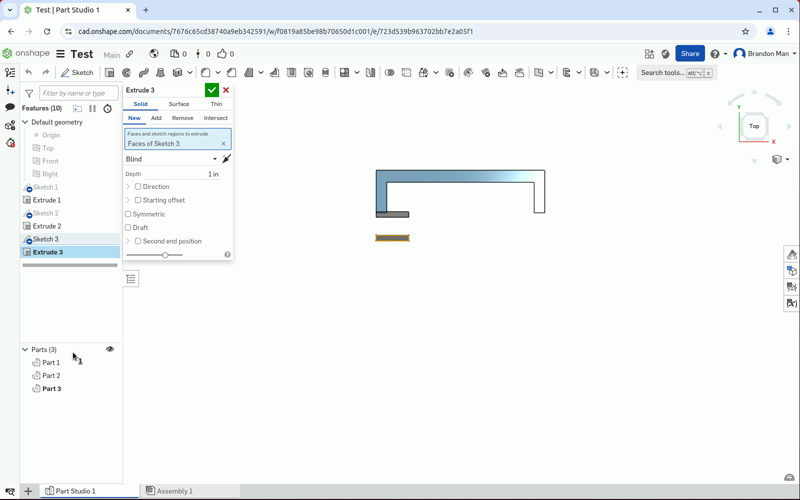
mouse_move(143, 106)
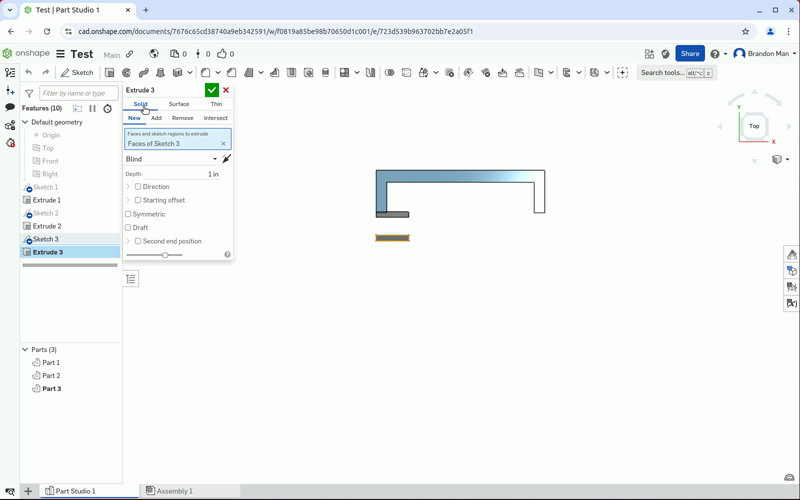
click(143, 106)
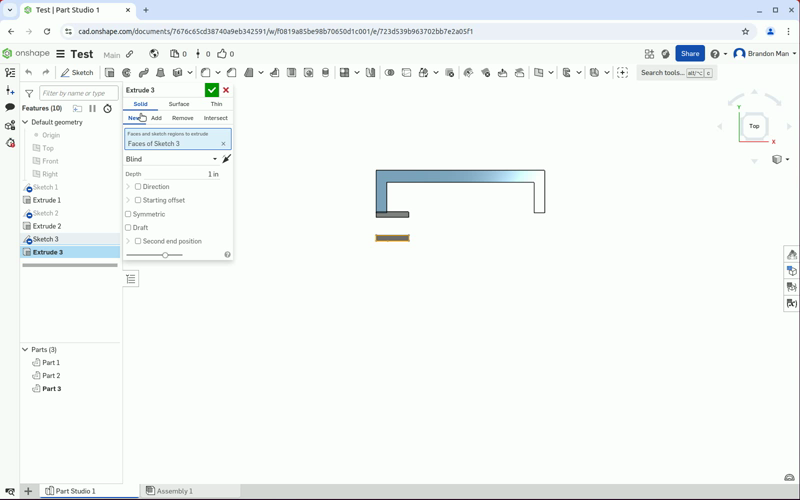
mouse_move(137, 120)
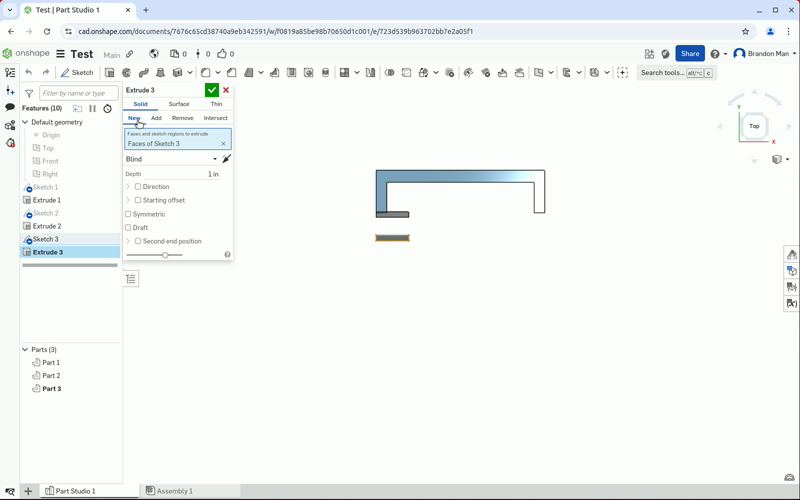
click(137, 120)
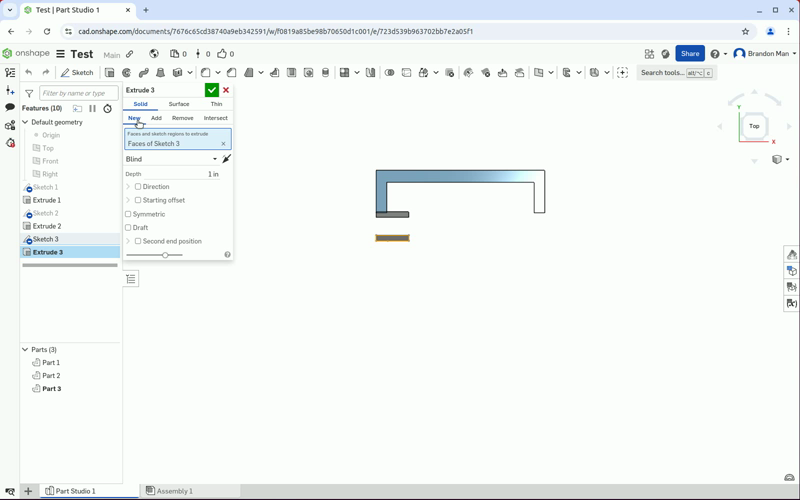
key(tab, 4)
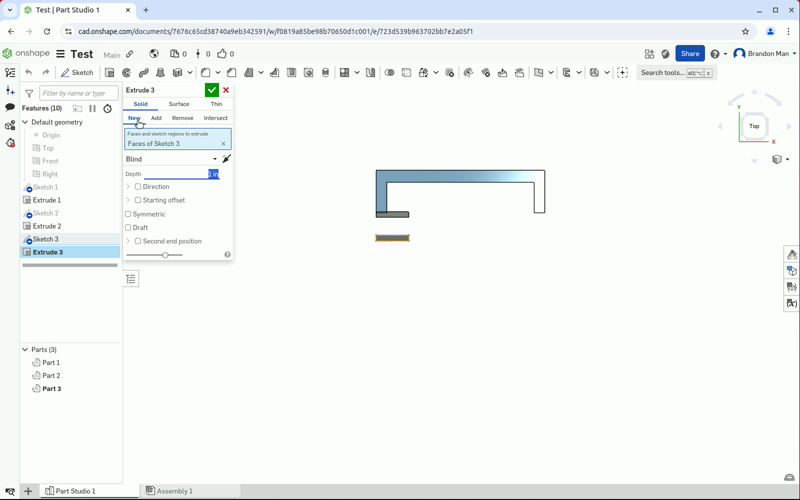
text(5.777)
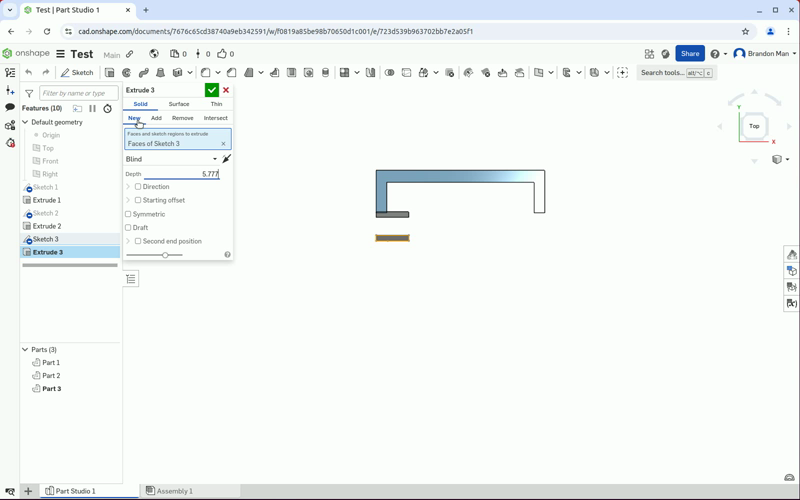
key(enter)
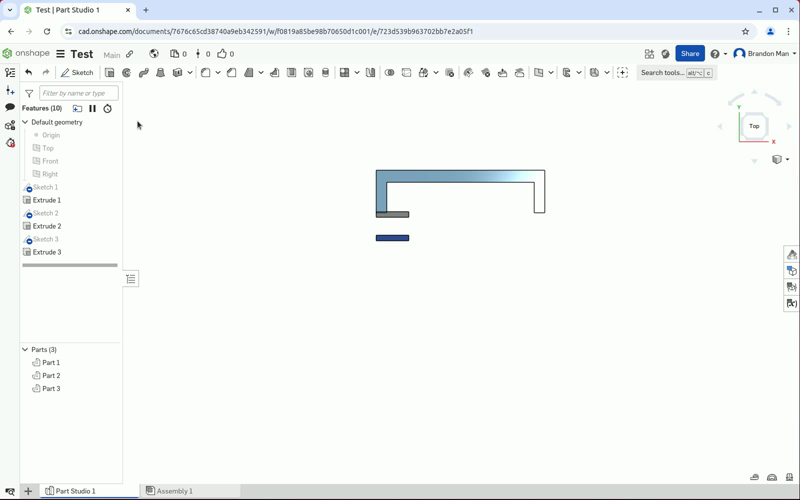
key(shift+h)
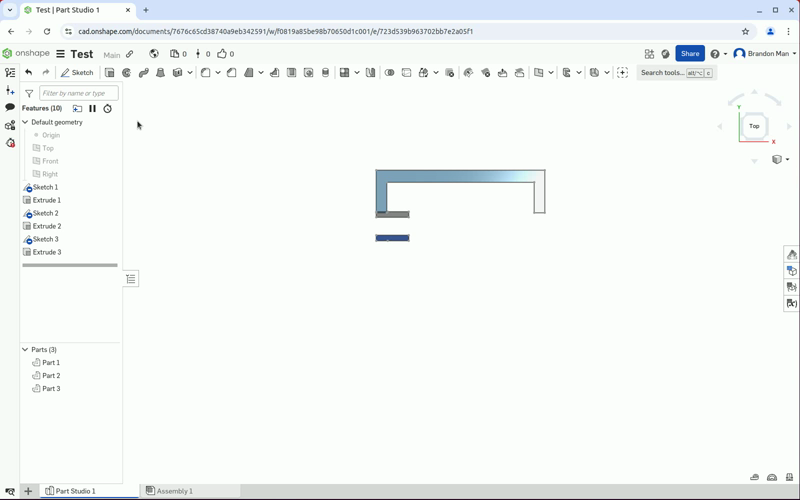
key(shift+h)
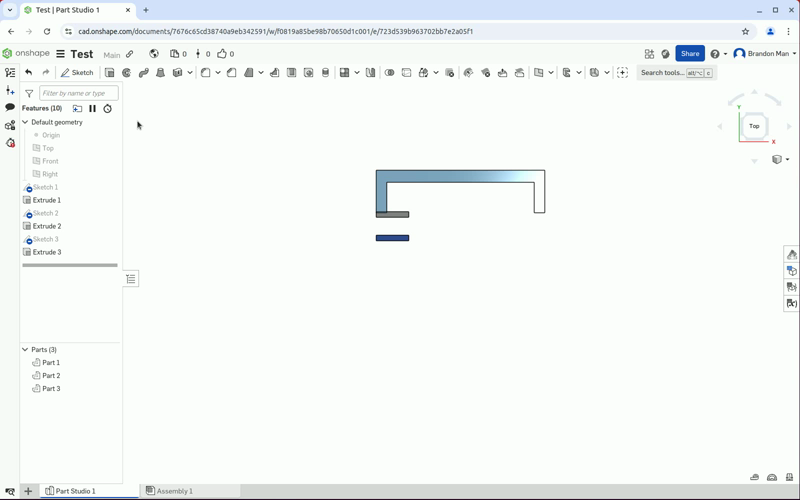
mouse_move(73, 189)
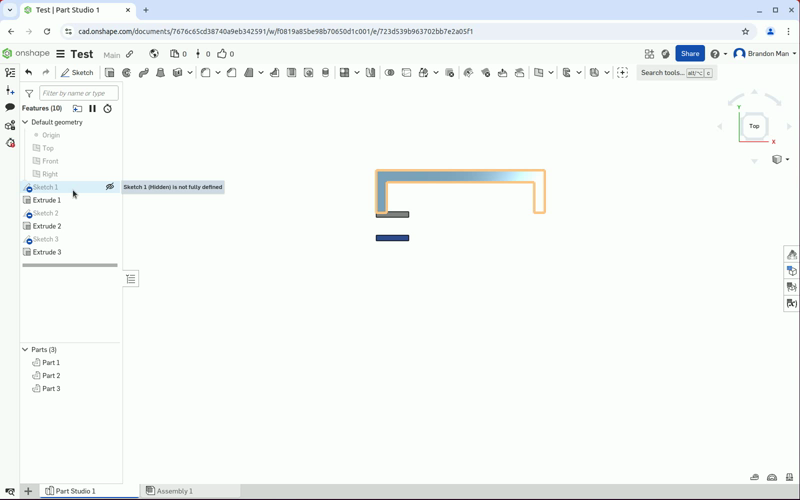
click(73, 189)
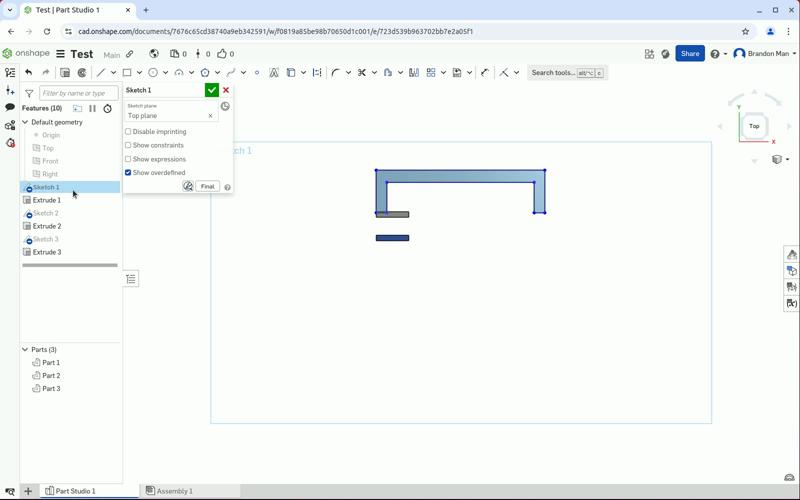
mouse_move(229, 92)
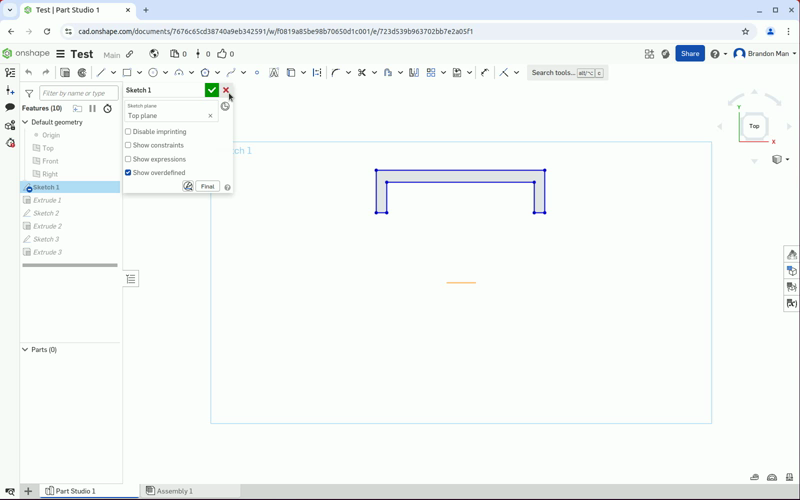
click(229, 92)
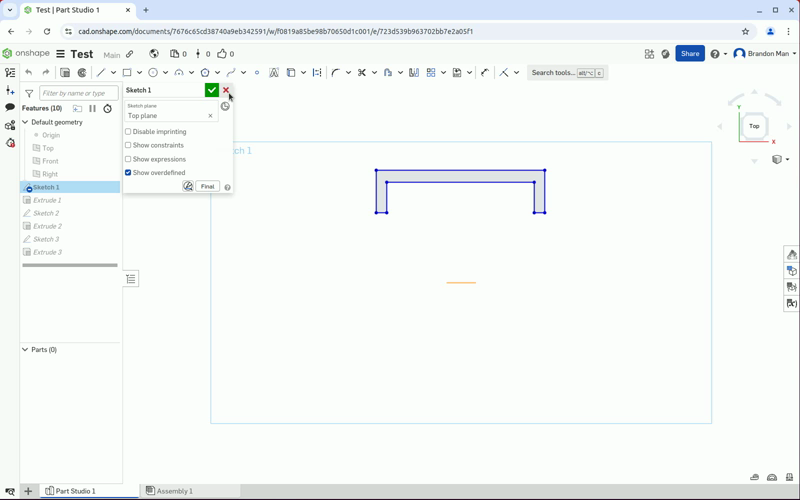
key(shift+s)
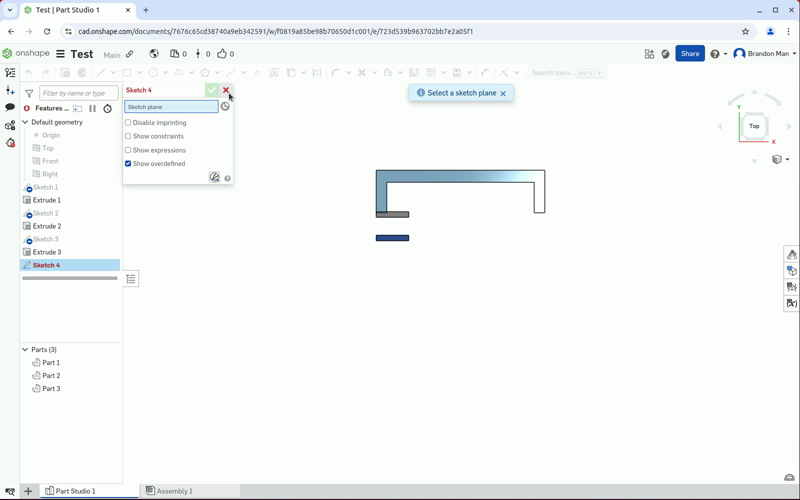
mouse_move(73, 150)
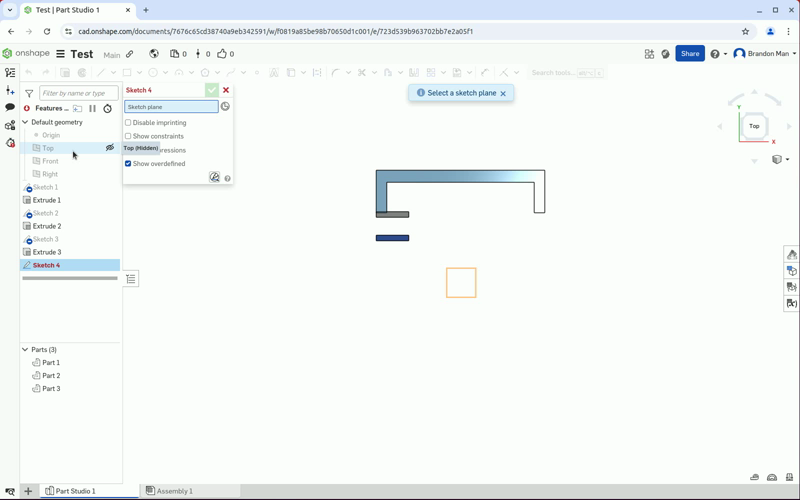
click(73, 150)
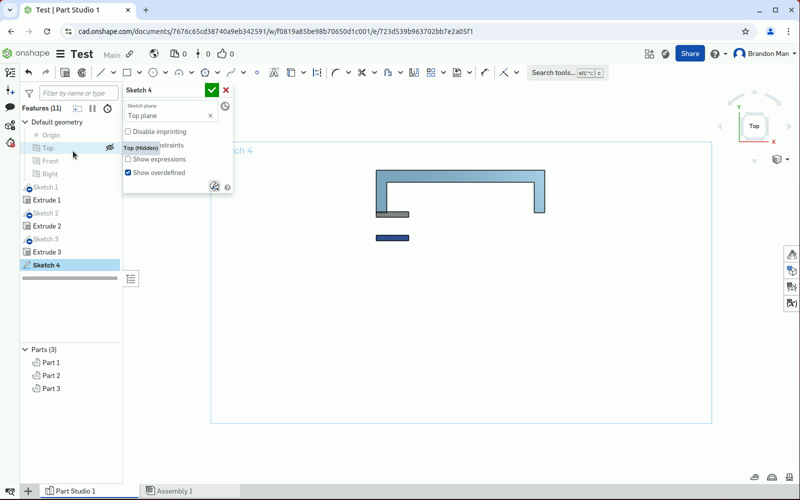
mouse_move(73, 352)
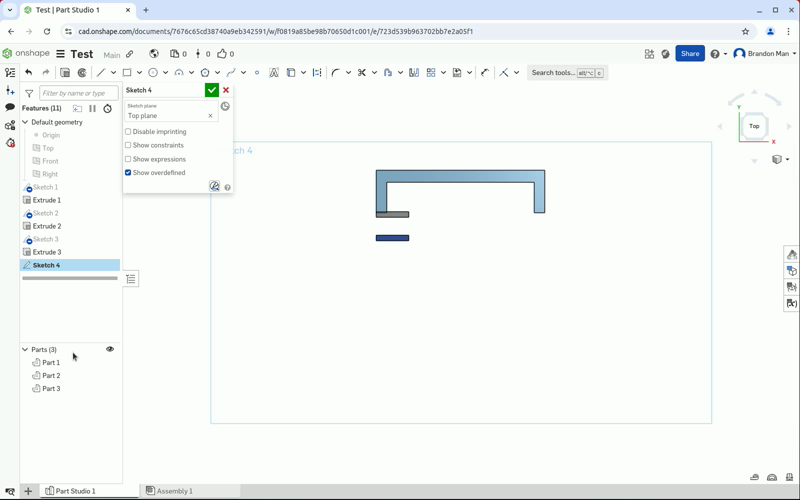
key(y)
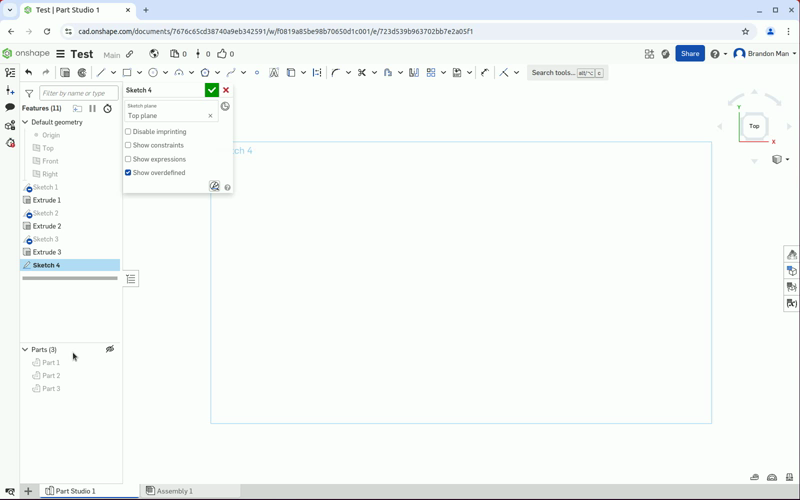
key(l)
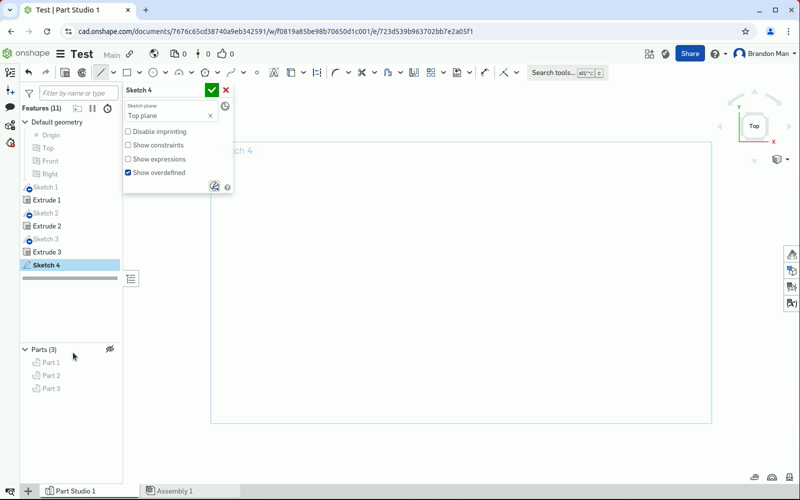
key_down(shift)
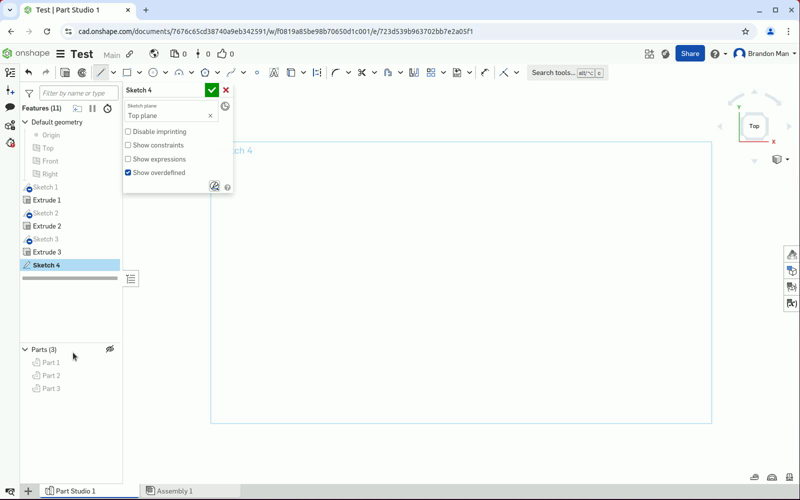
mouse_move(376, 282)
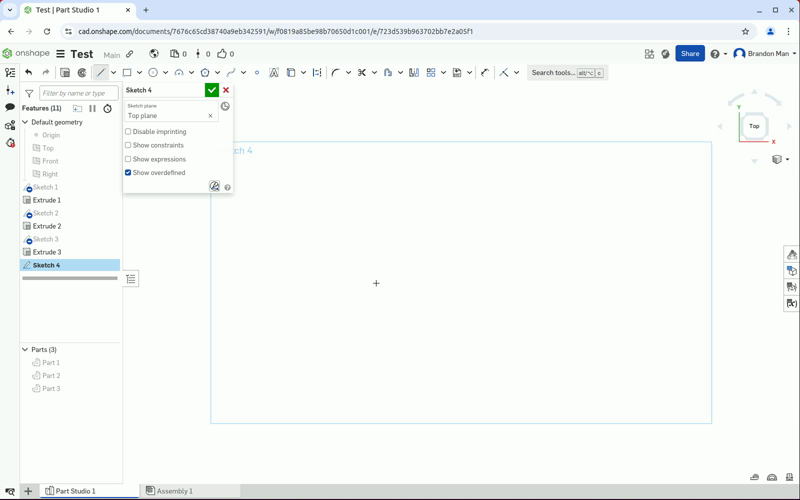
click(376, 282)
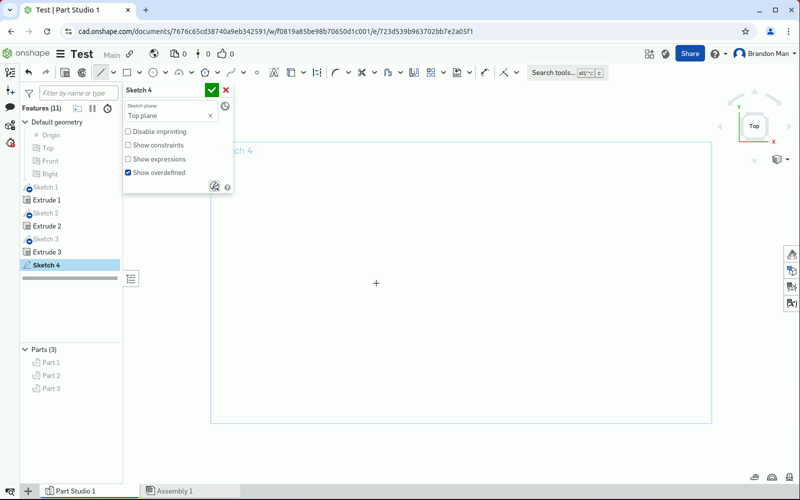
key_up(shift)
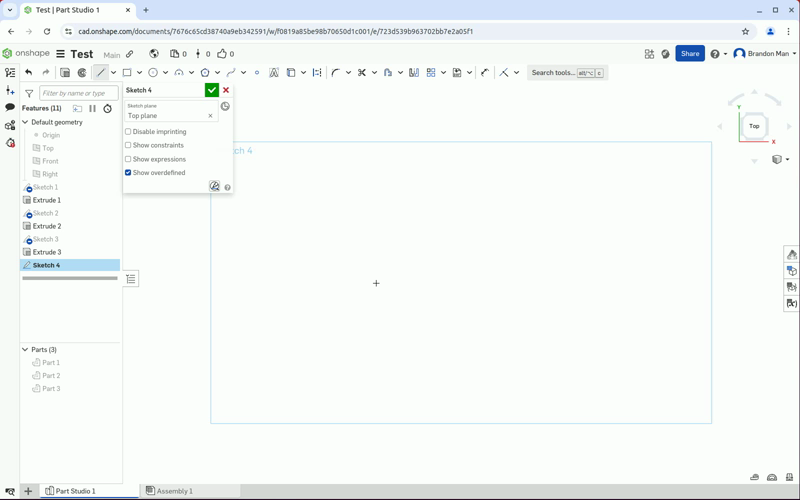
key_down(shift)
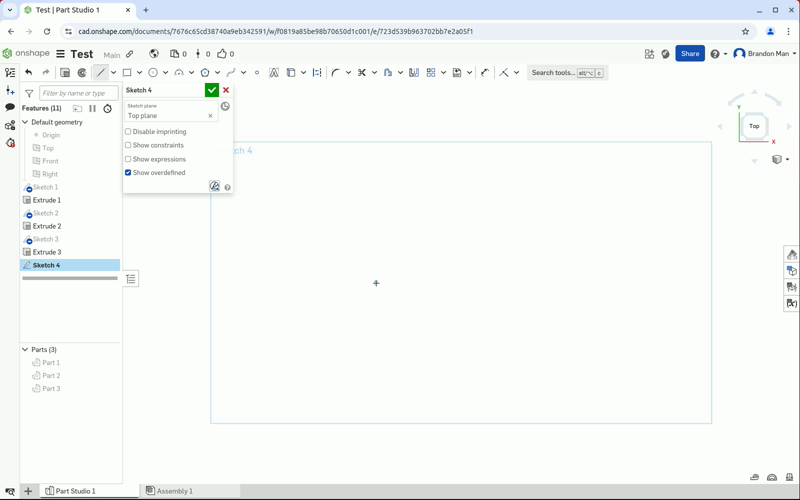
mouse_move(544, 282)
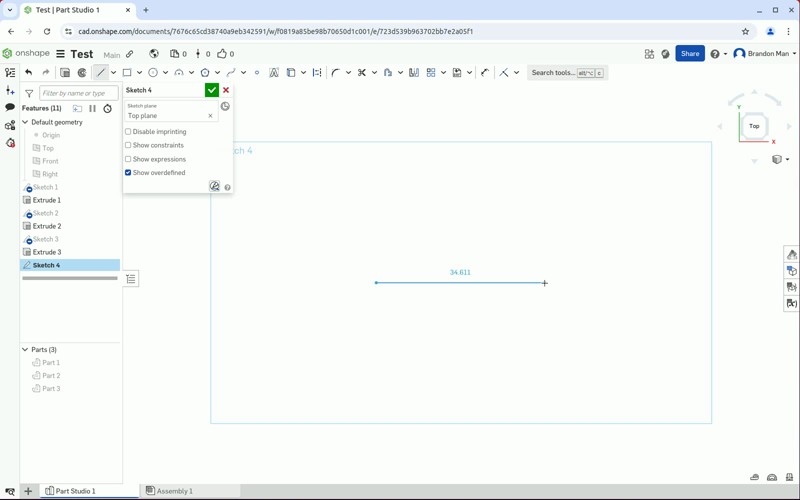
click(544, 282)
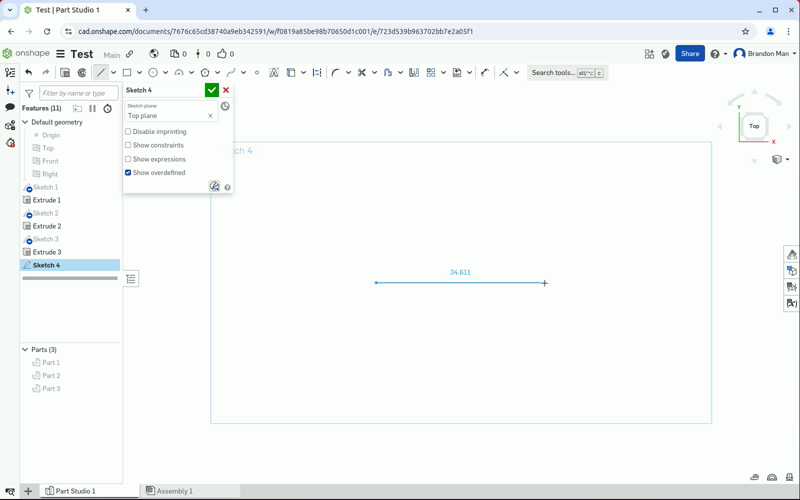
key_up(shift)
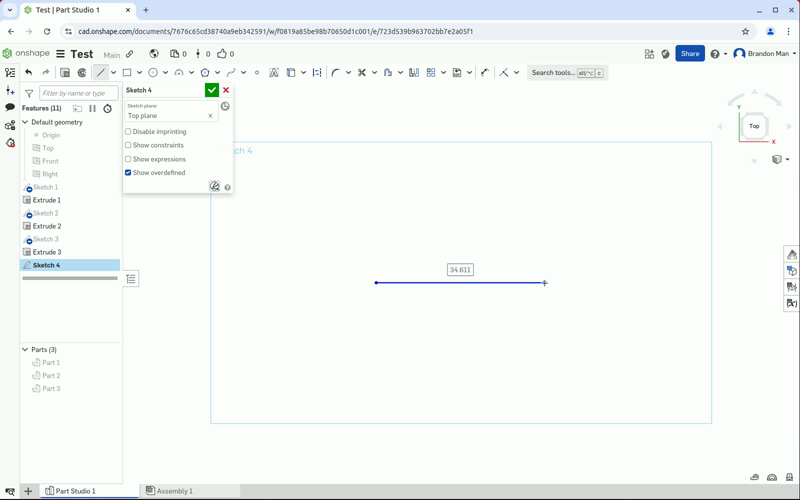
key_down(shift)
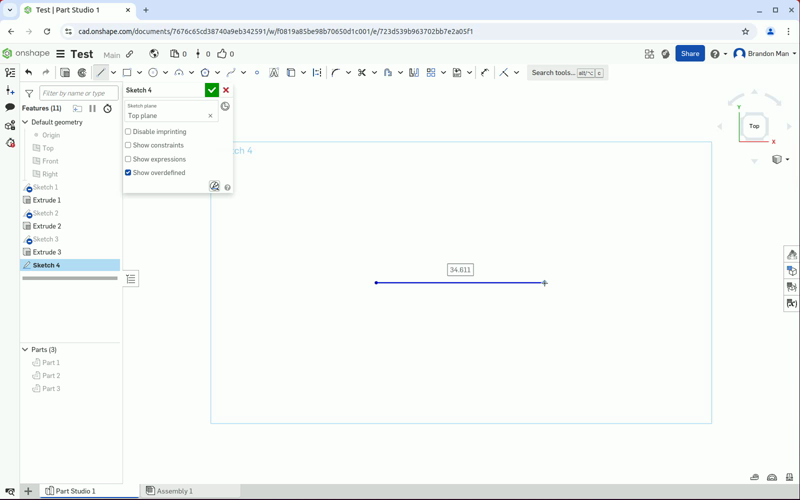
mouse_move(574, 282)
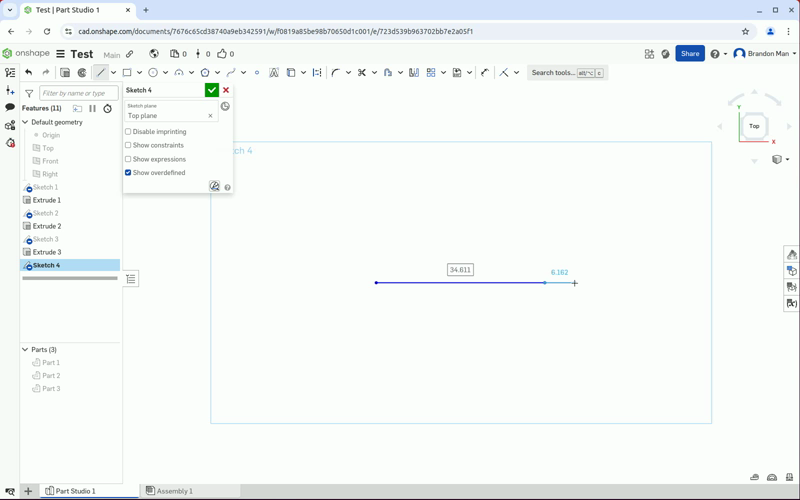
mouse_move(544, 240)
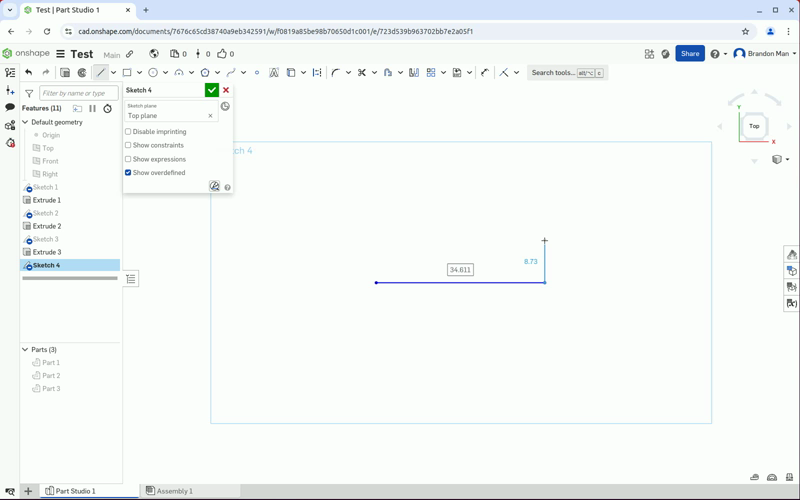
click(544, 240)
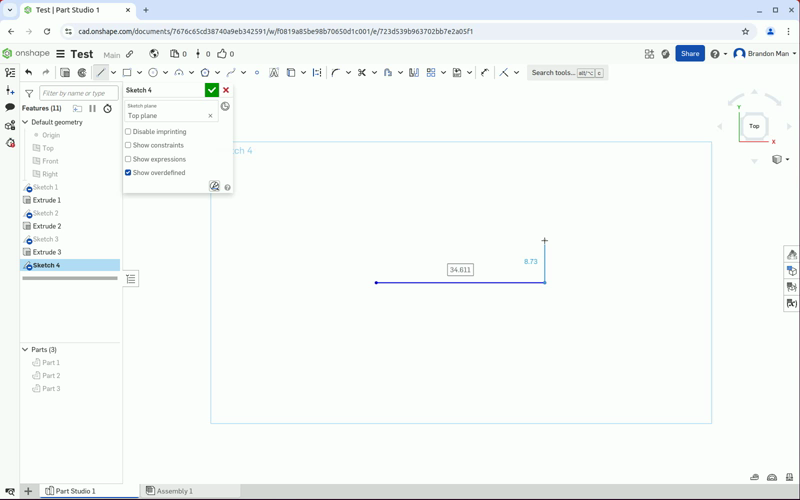
key_up(shift)
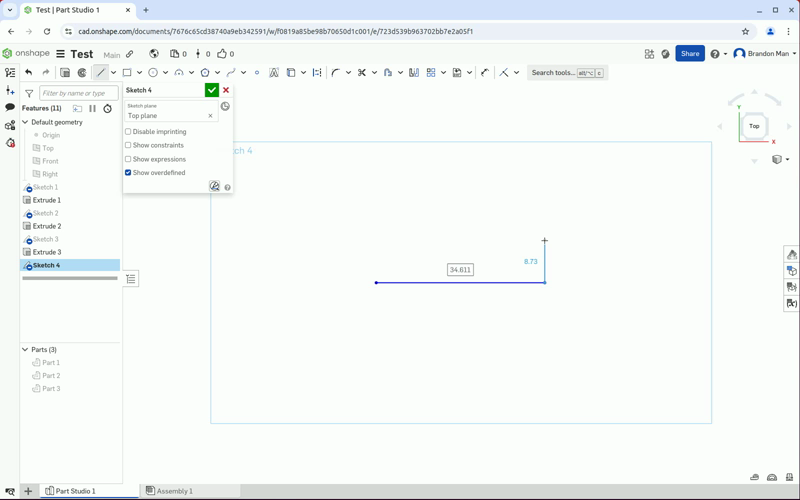
key_down(shift)
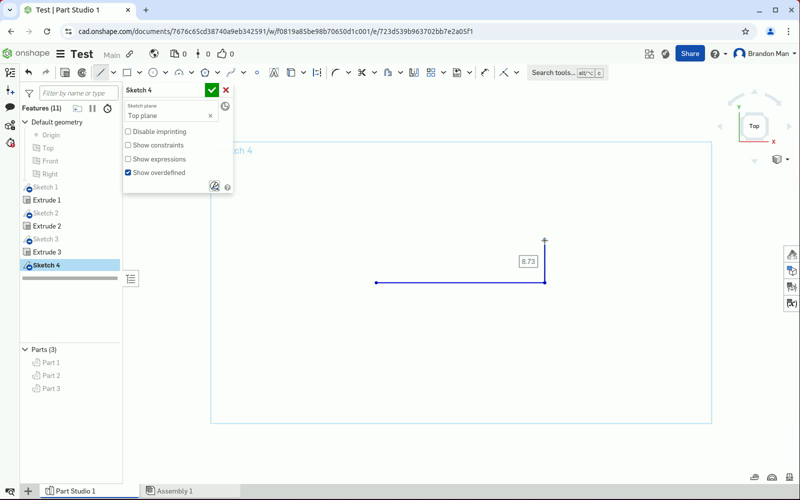
mouse_move(574, 240)
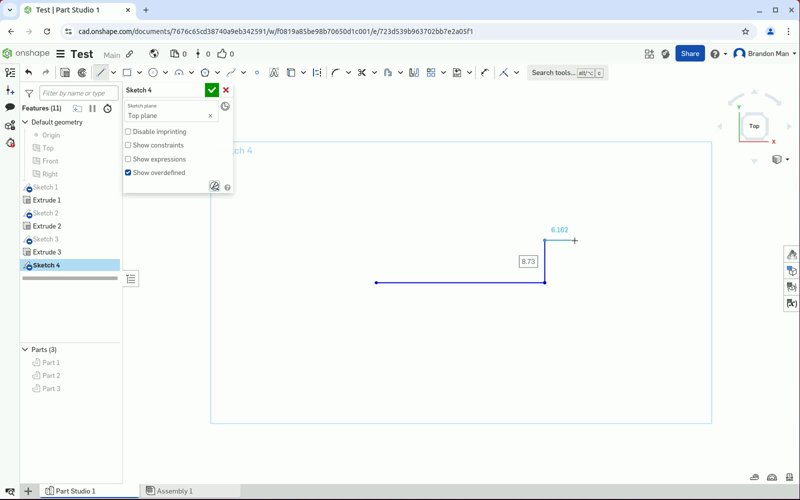
mouse_move(534, 240)
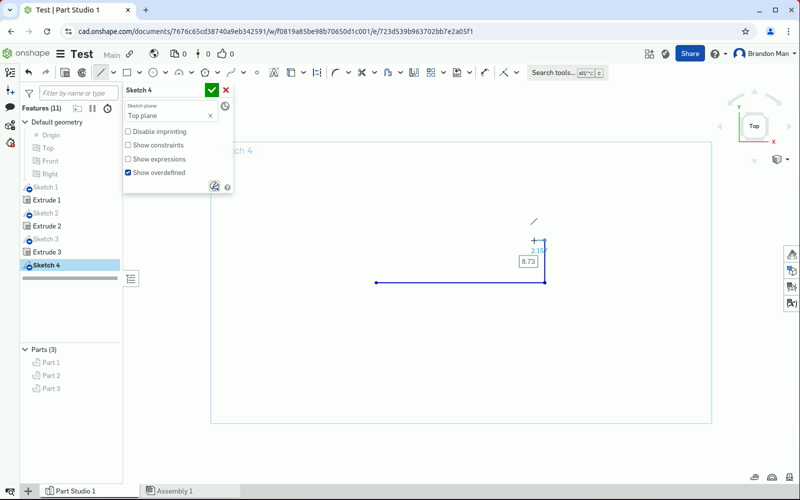
click(534, 240)
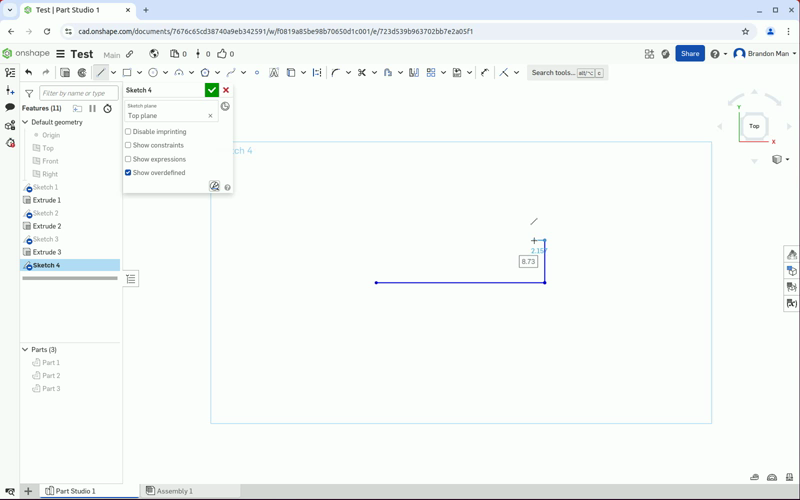
key_up(shift)
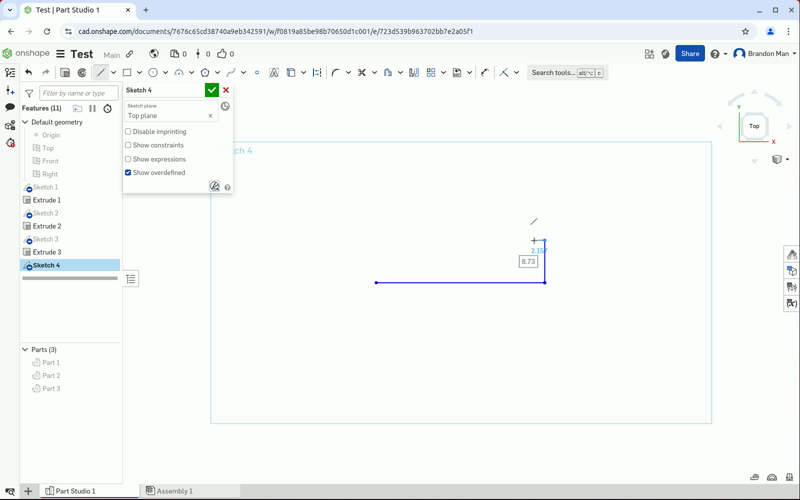
key_down(shift)
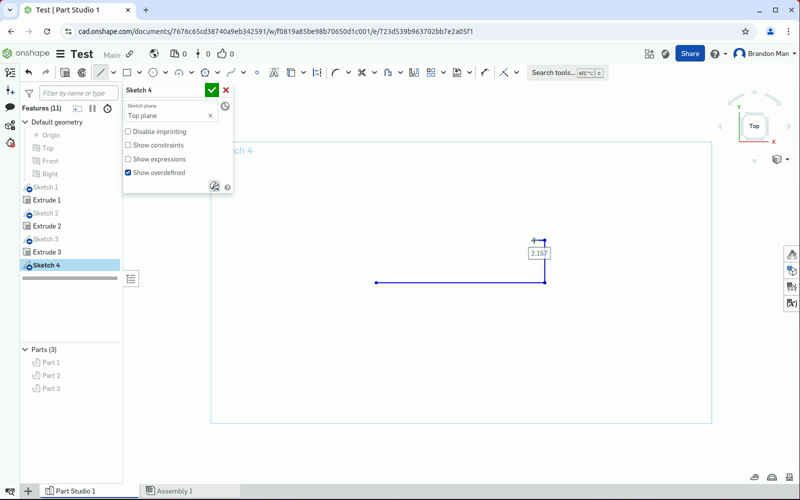
mouse_move(564, 240)
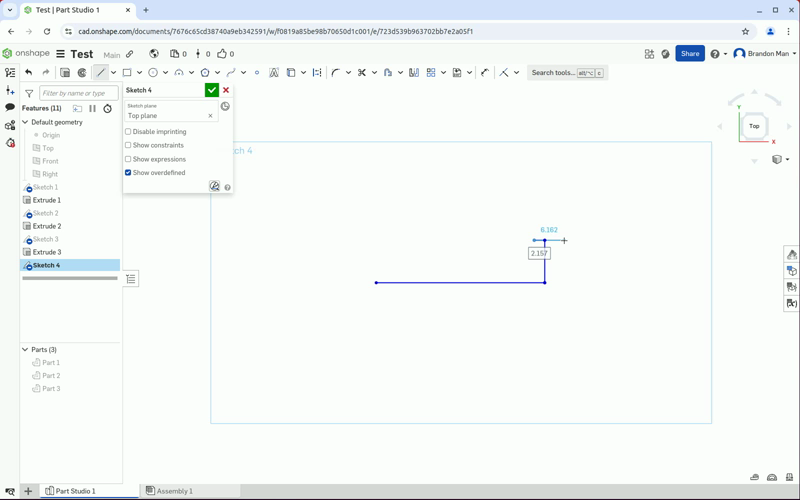
mouse_move(534, 272)
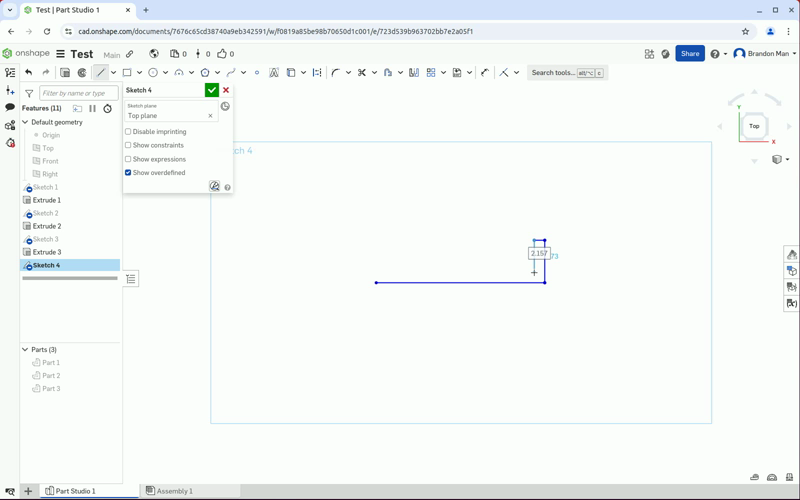
click(534, 272)
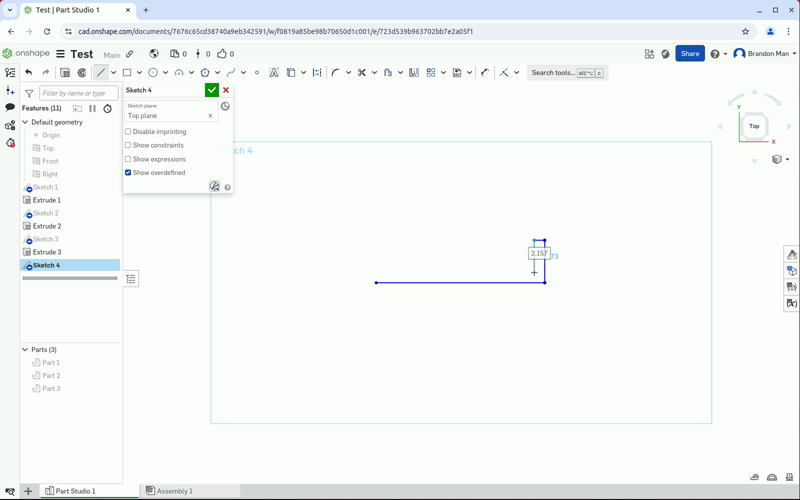
key_up(shift)
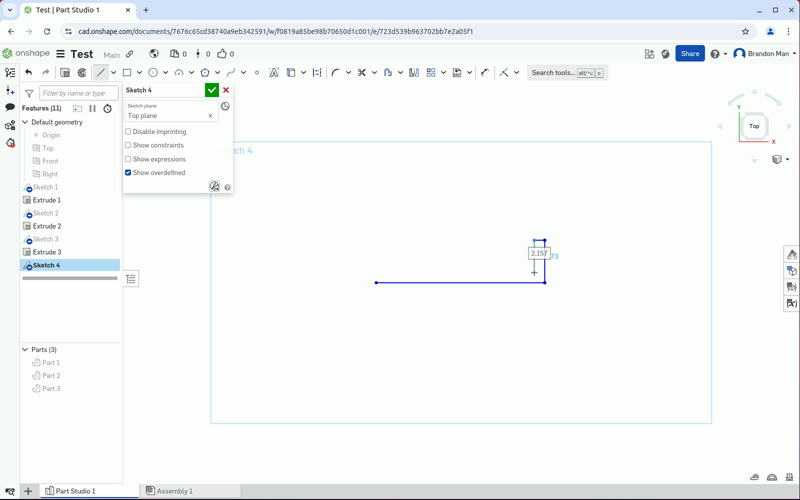
key_down(shift)
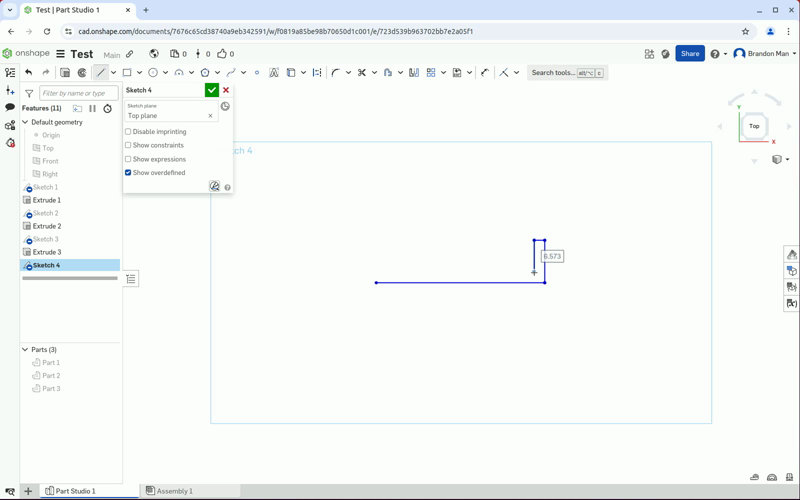
mouse_move(386, 272)
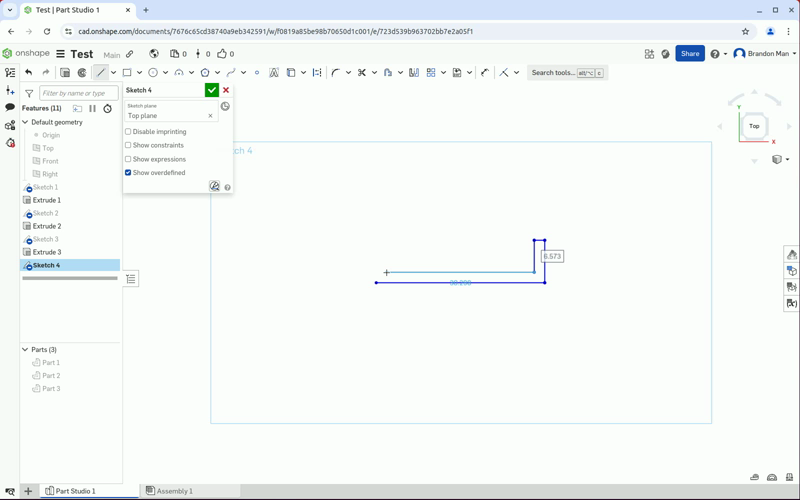
click(386, 272)
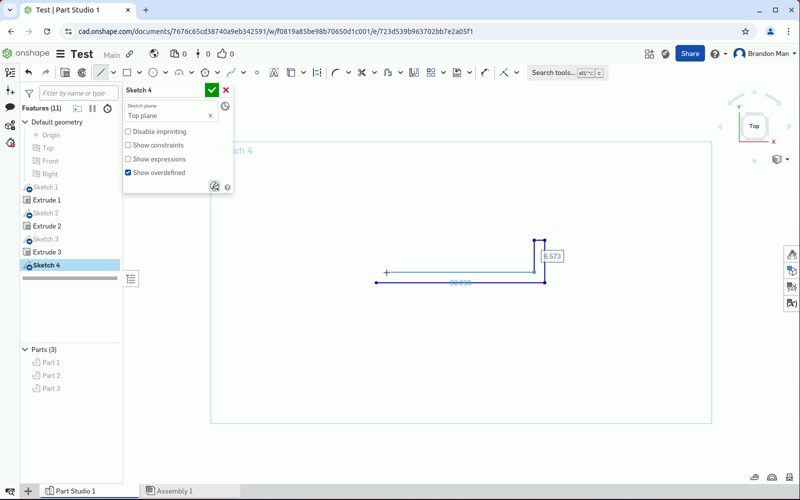
key_up(shift)
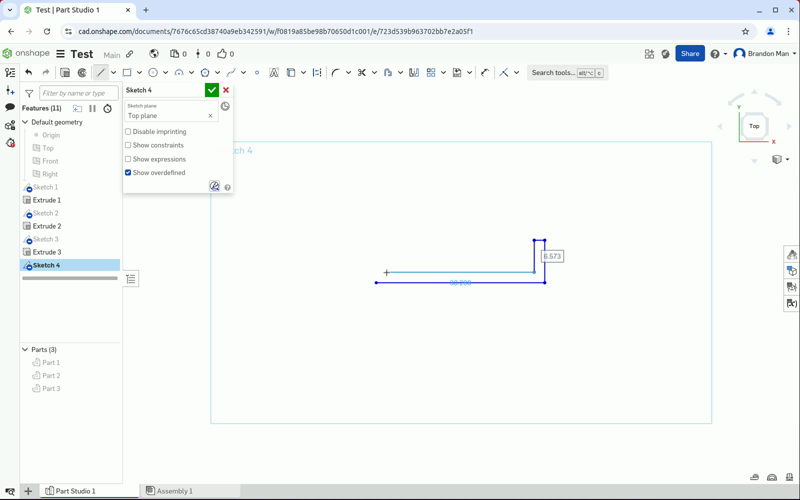
key_down(shift)
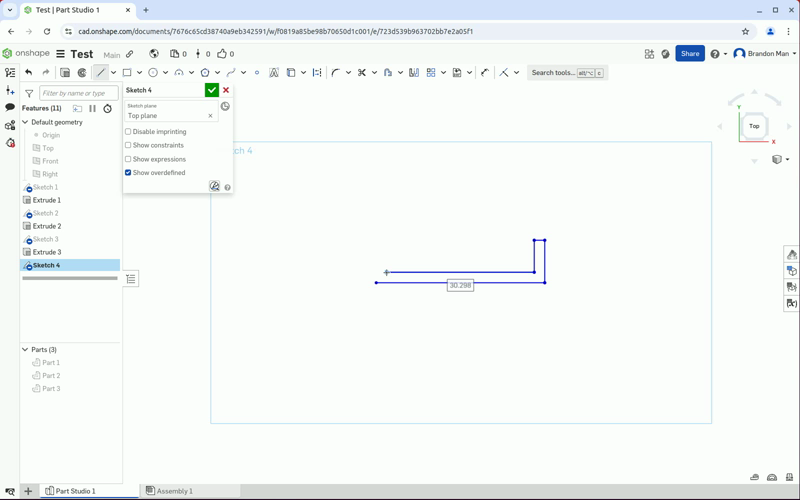
mouse_move(417, 272)
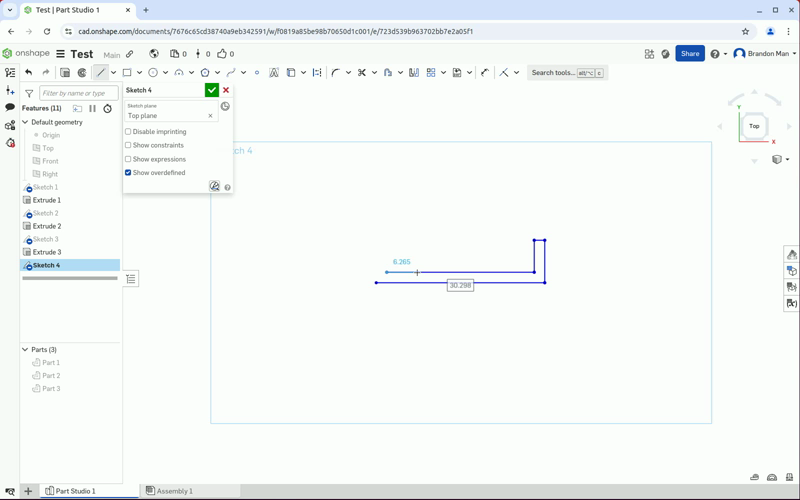
mouse_move(386, 240)
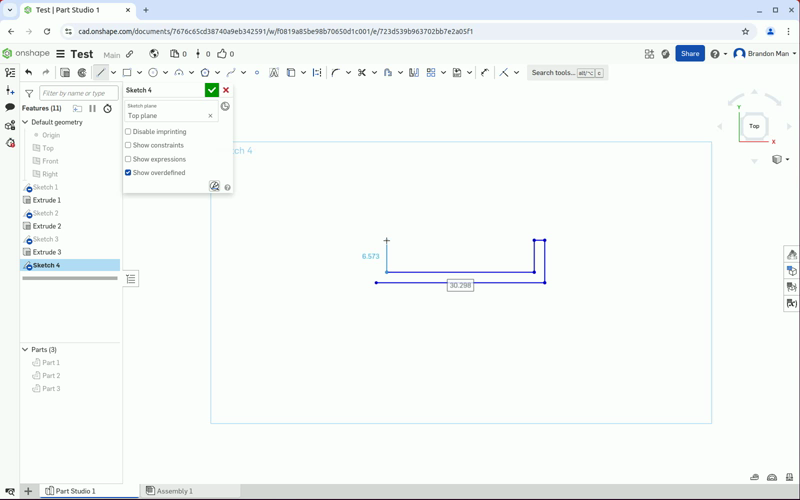
click(386, 240)
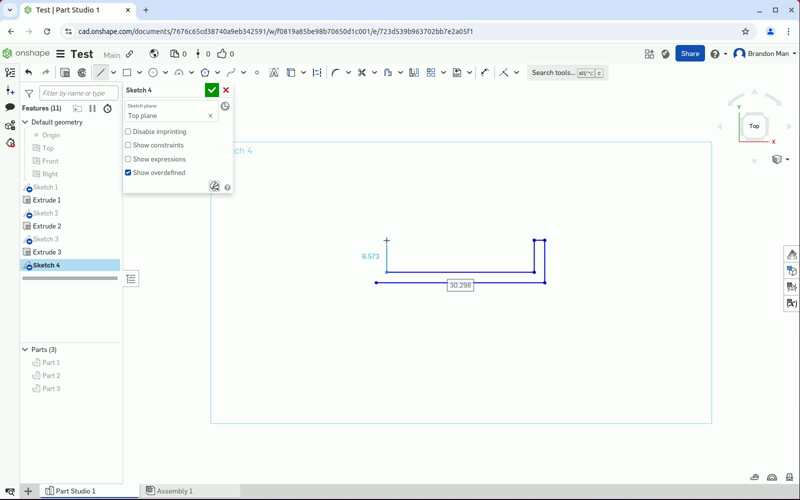
key_up(shift)
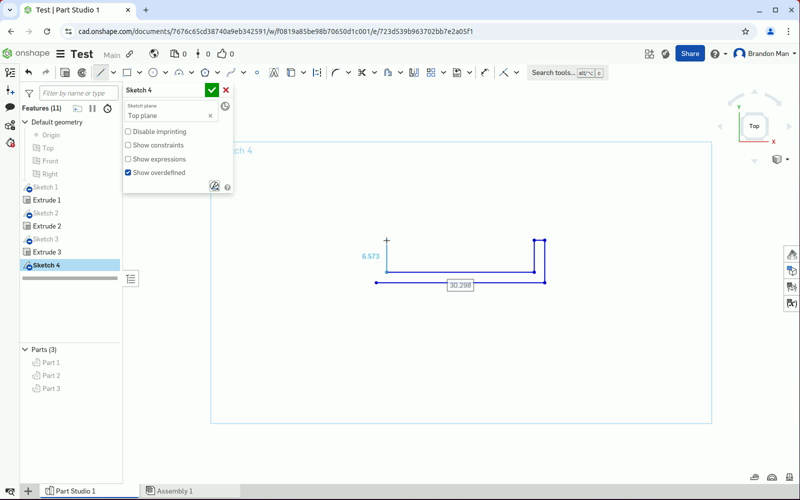
key_down(shift)
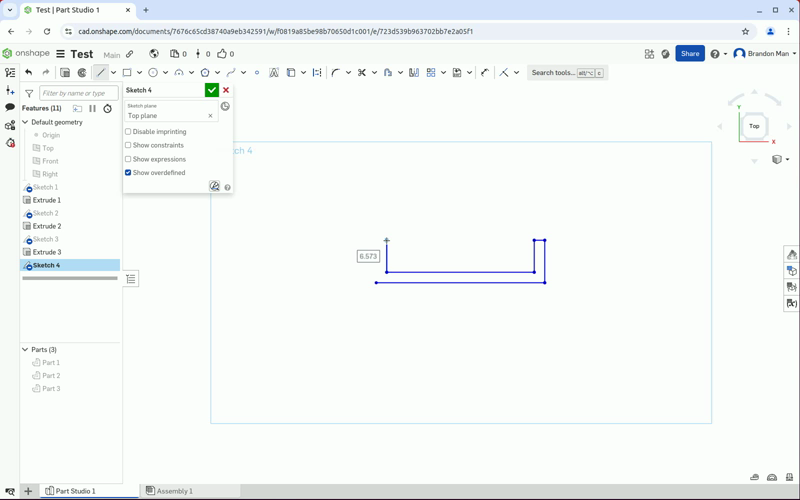
mouse_move(417, 240)
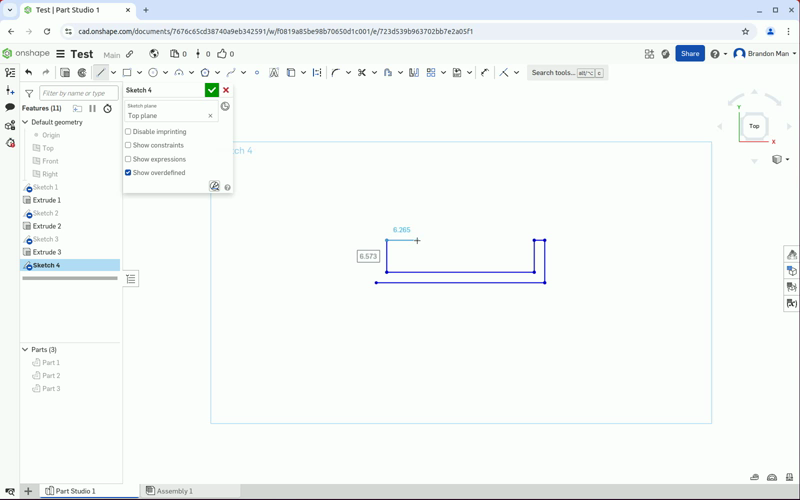
mouse_move(376, 240)
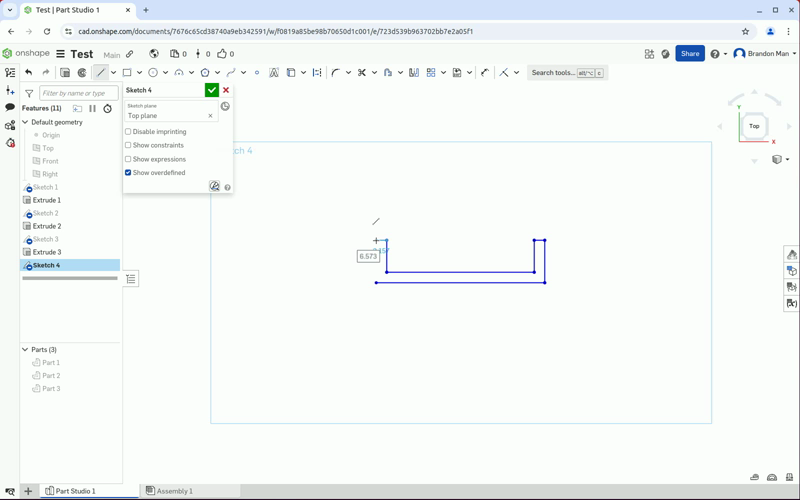
click(376, 240)
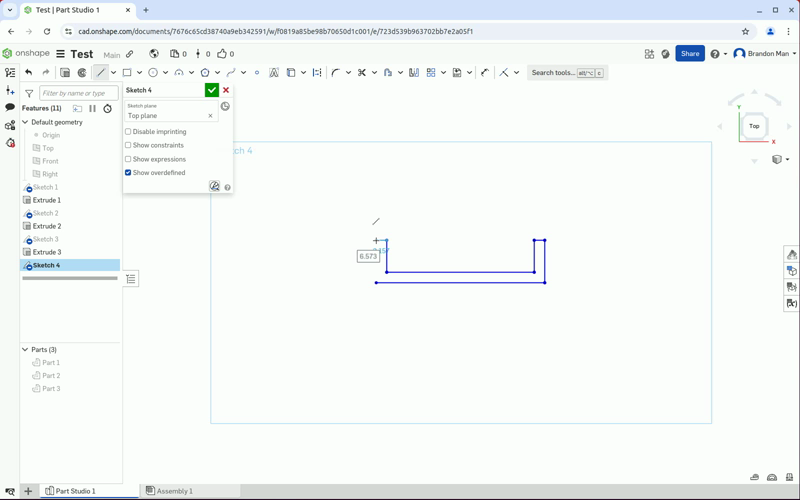
key_up(shift)
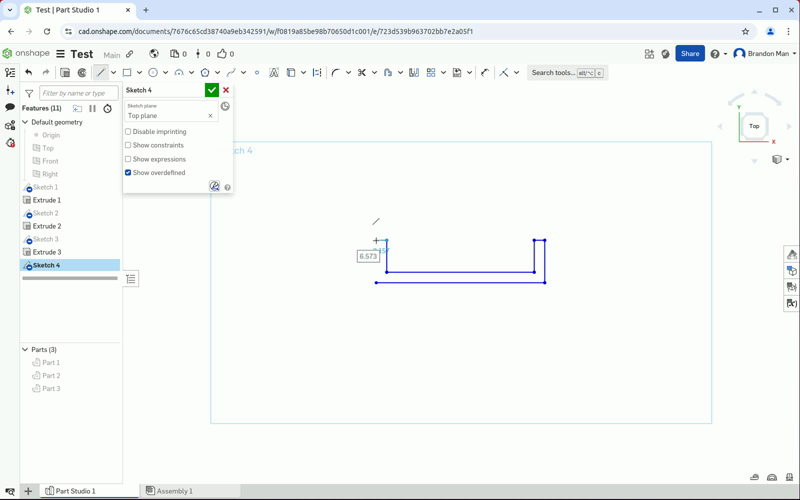
mouse_move(406, 240)
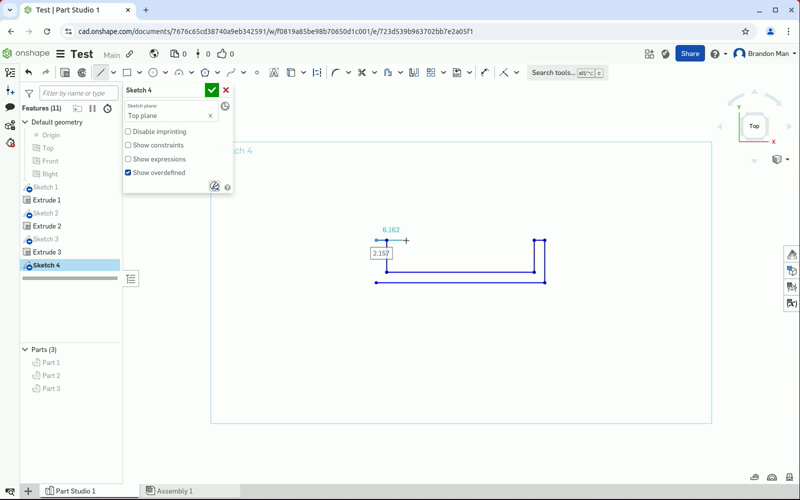
key_down(shift)
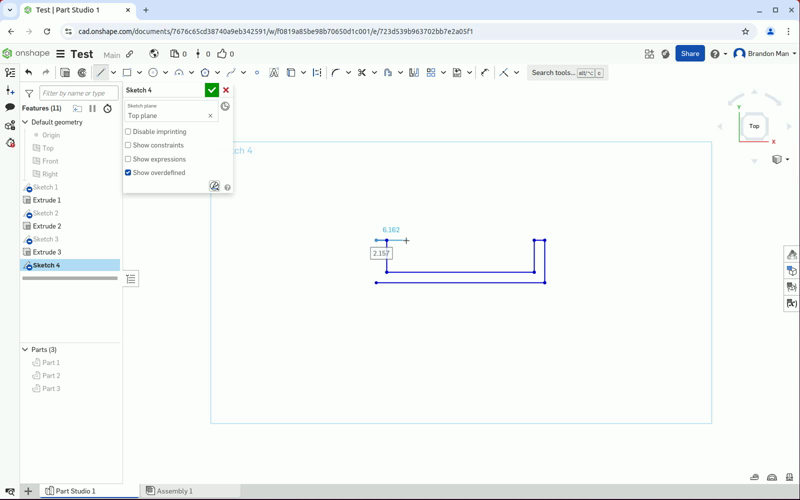
mouse_move(376, 282)
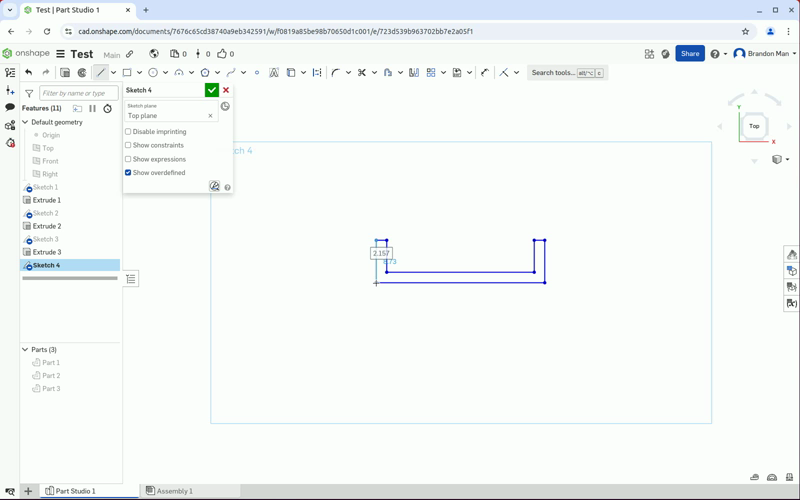
key_up(shift)
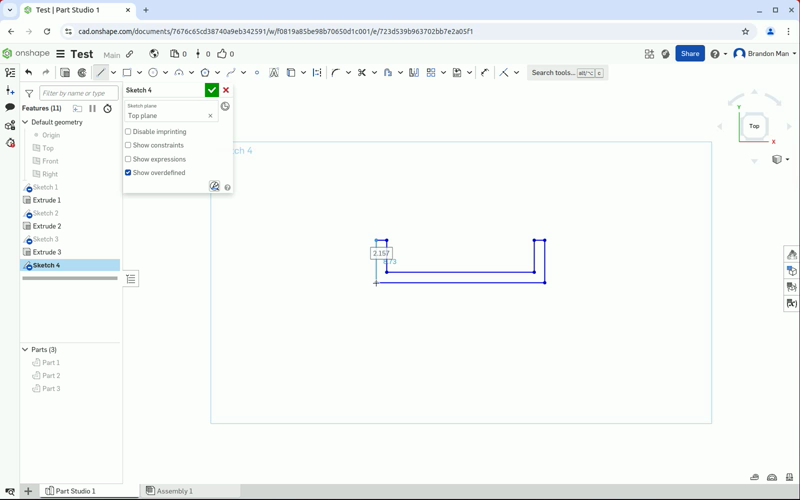
click(376, 282)
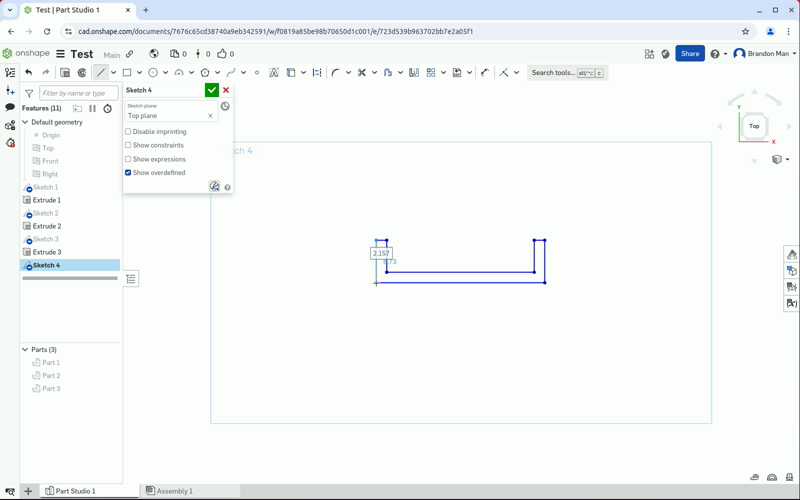
key(esc)
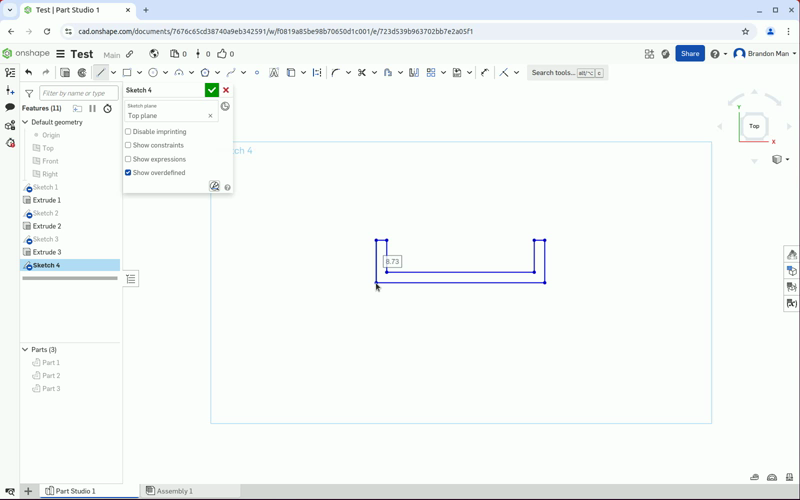
mouse_move(422, 278)
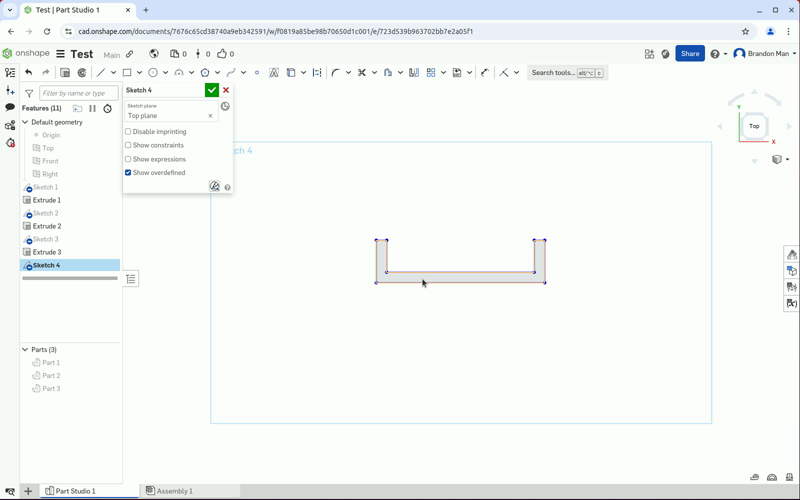
click(422, 278)
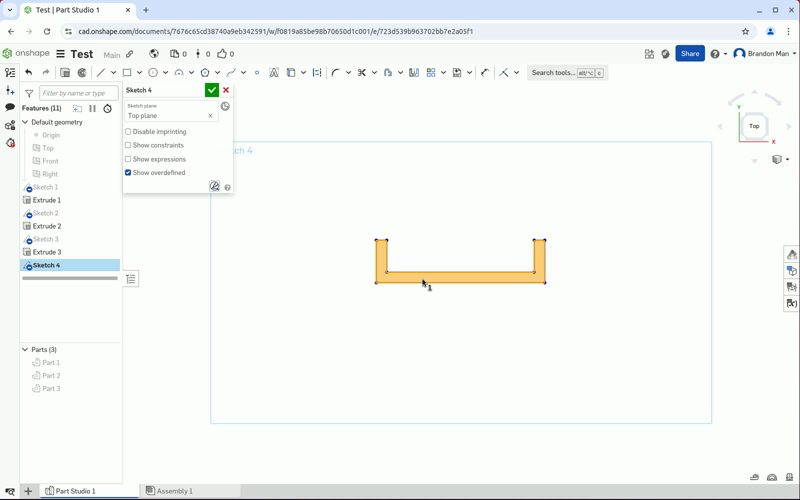
mouse_move(73, 352)
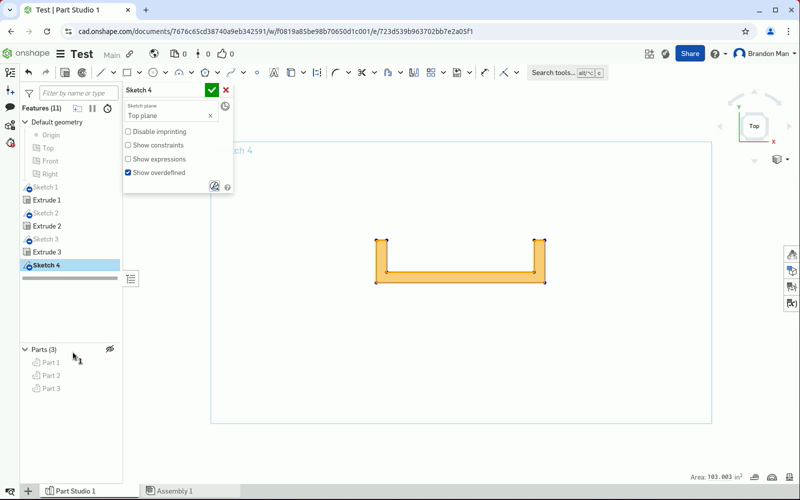
key(shift+y)
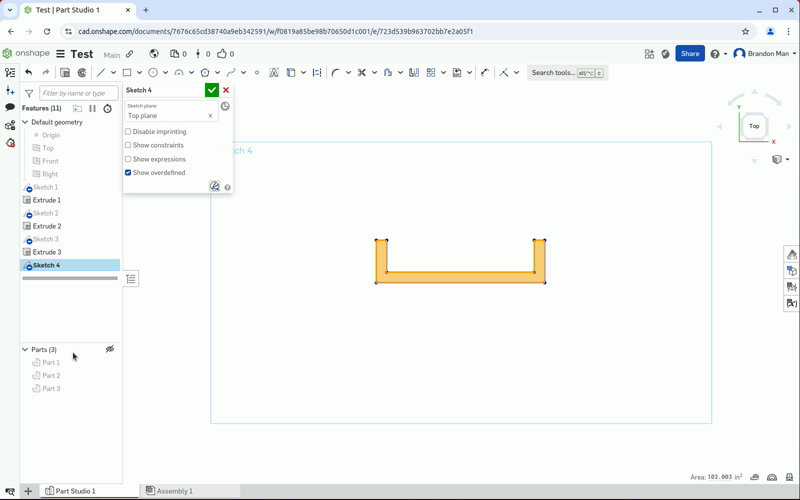
key(shift+e)
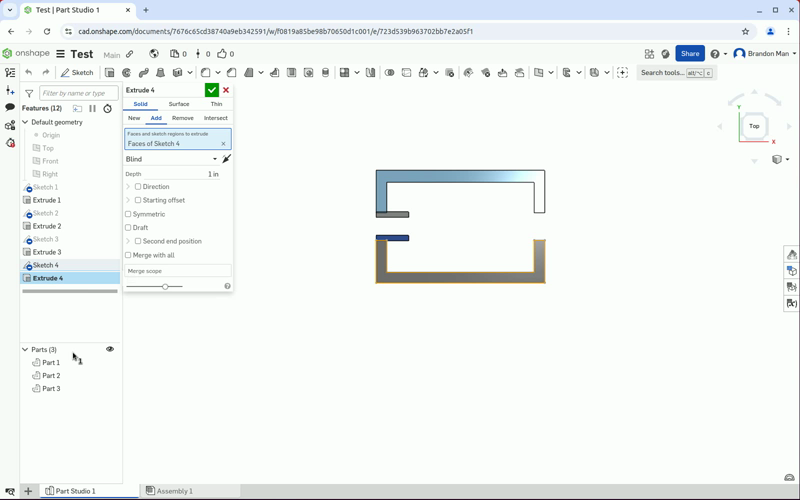
mouse_move(143, 106)
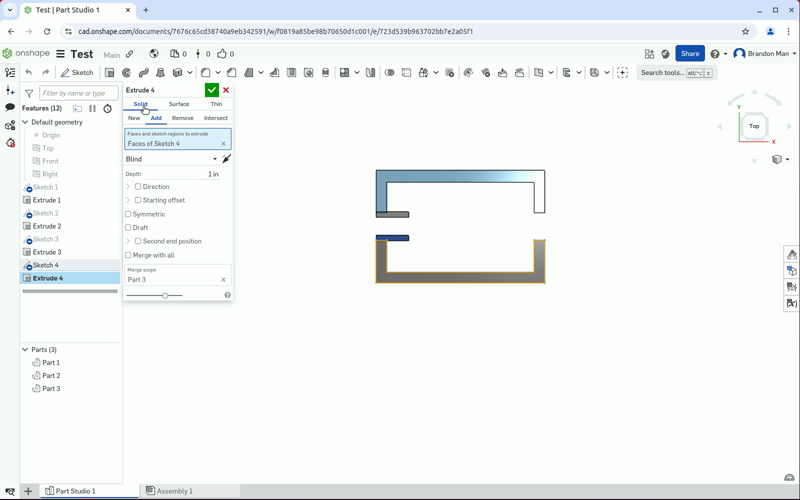
click(143, 106)
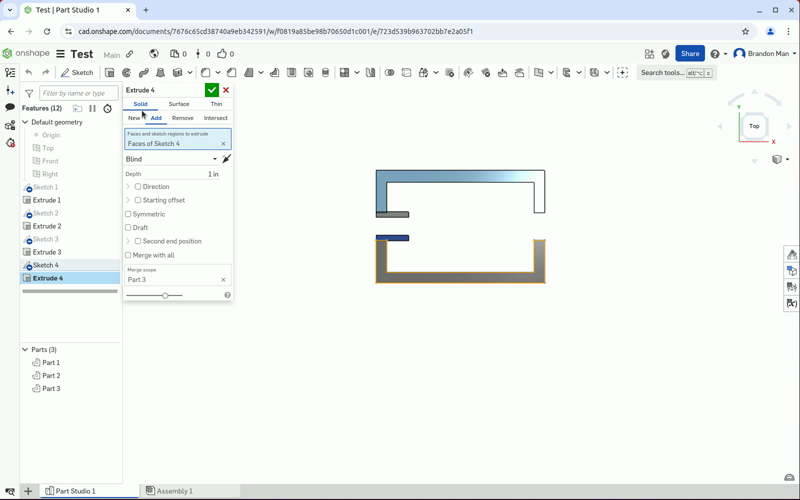
mouse_move(137, 120)
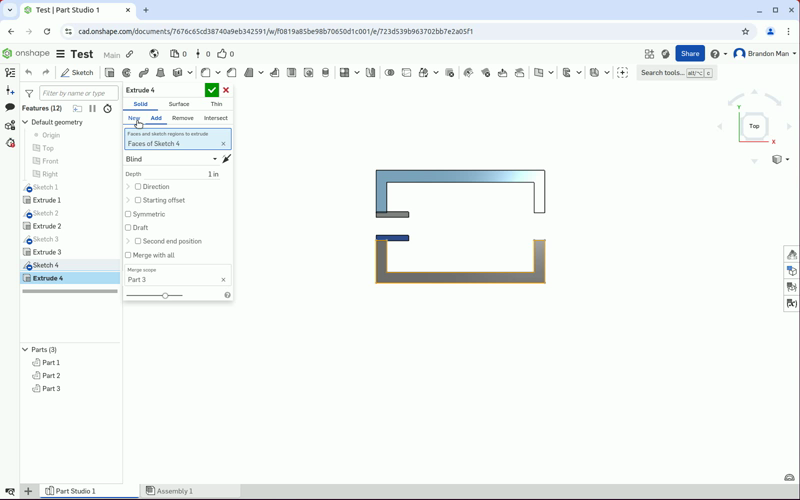
click(137, 120)
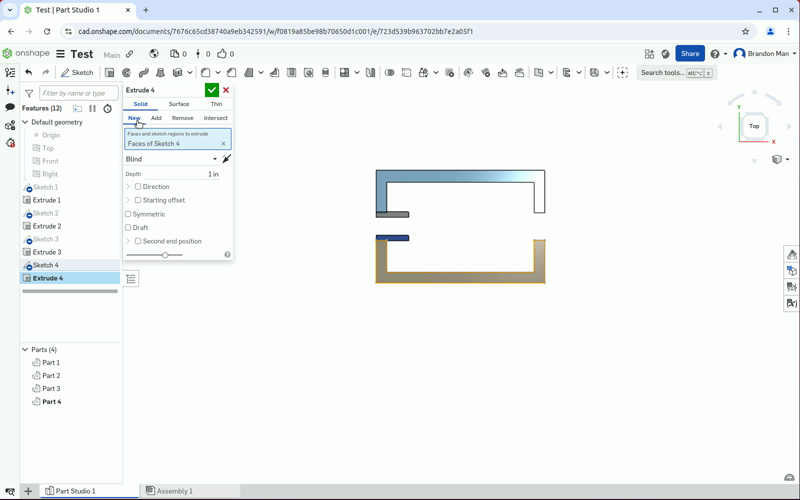
key(tab, 4)
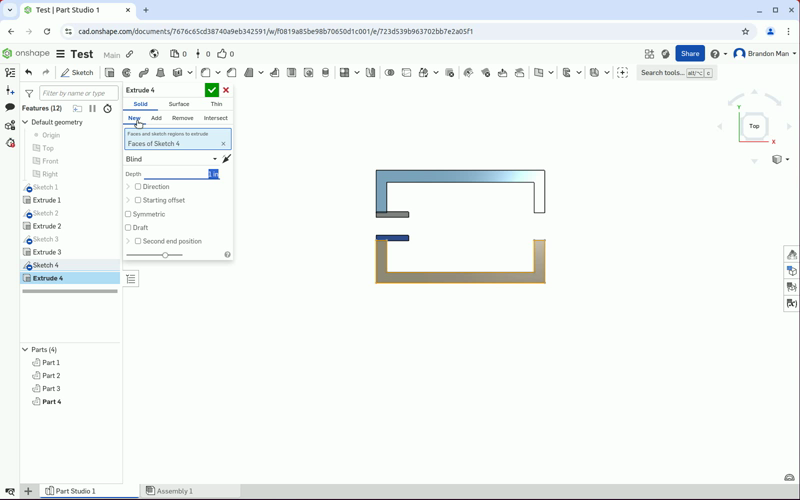
text(5.777)
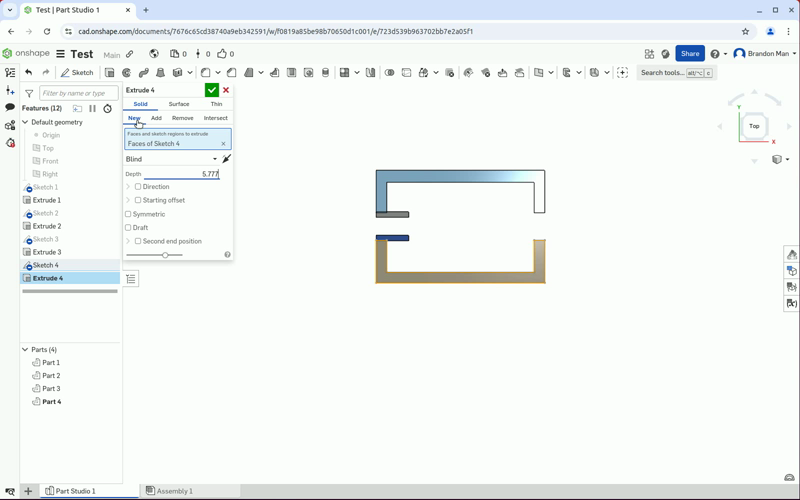
key(enter)
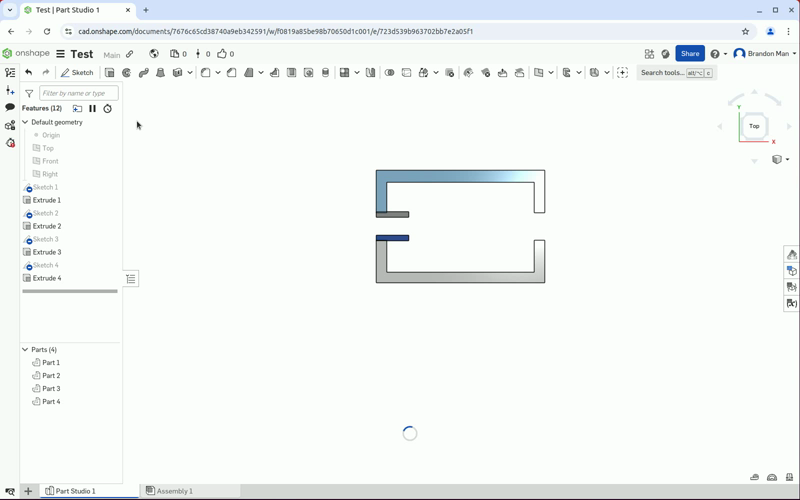
key(shift+h)
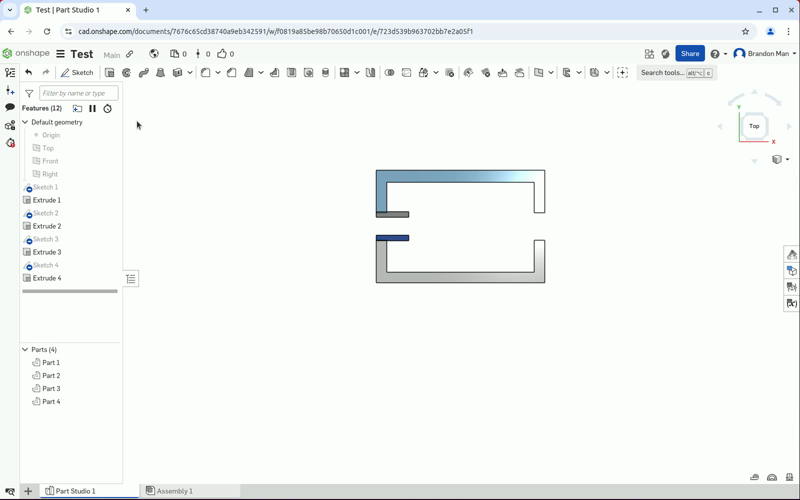
key(shift+h)
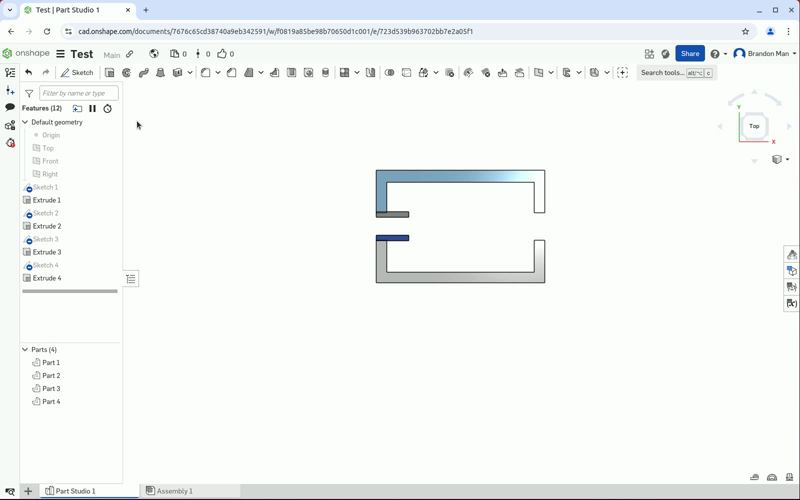
mouse_move(73, 189)
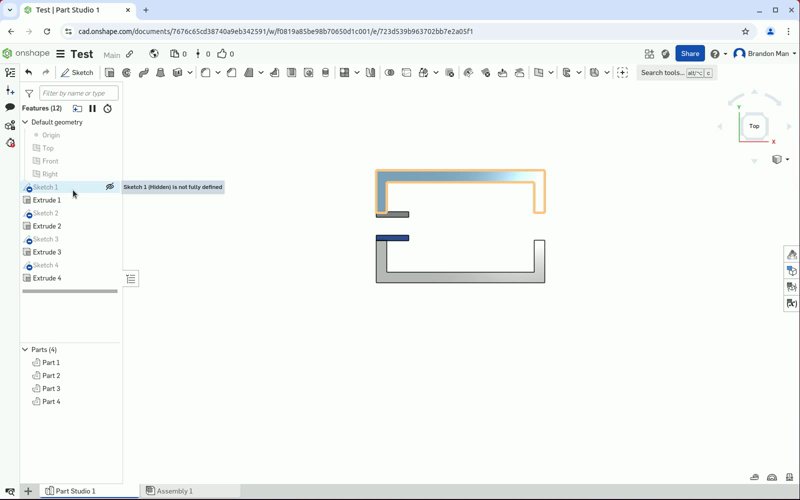
click(73, 189)
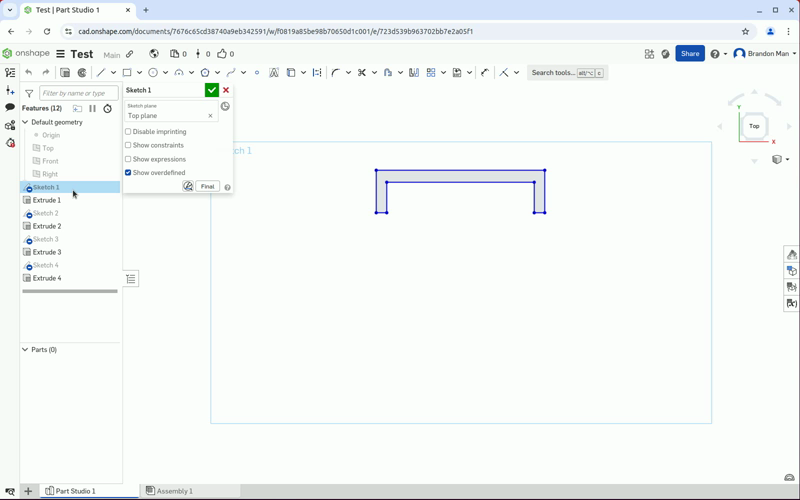
mouse_move(229, 92)
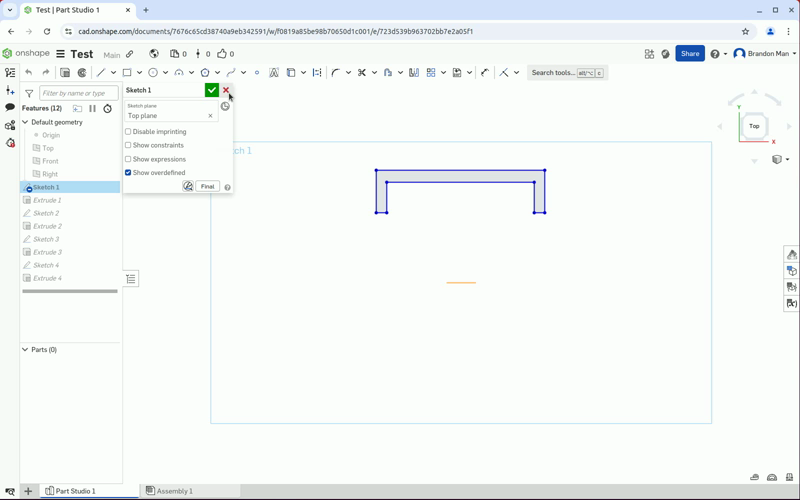
click(229, 92)
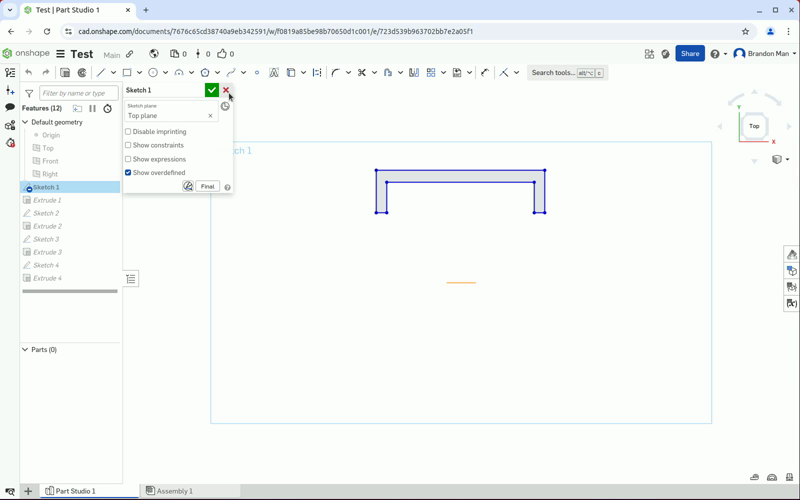
key(shift+s)
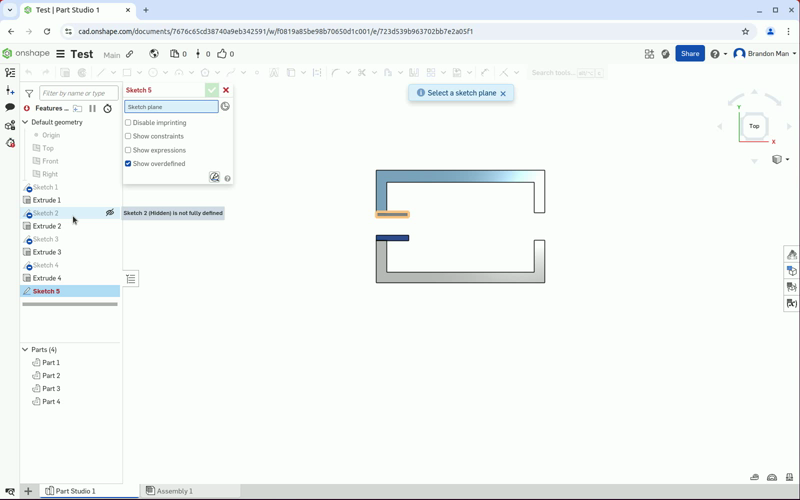
scroll(3)
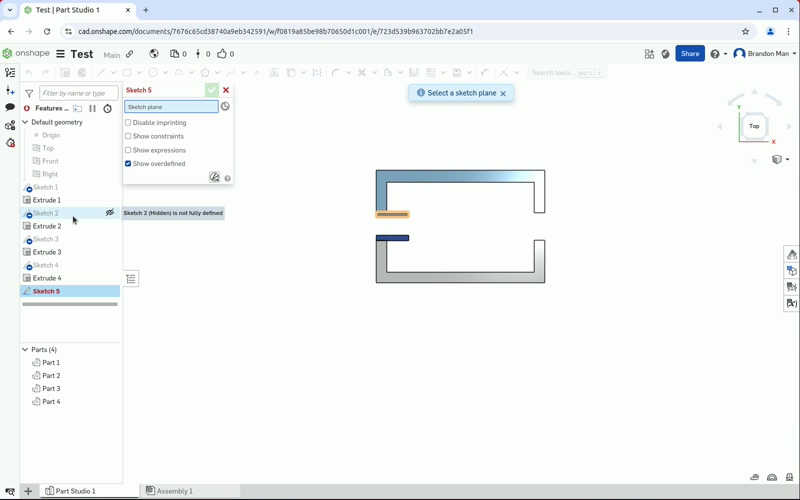
mouse_move(73, 150)
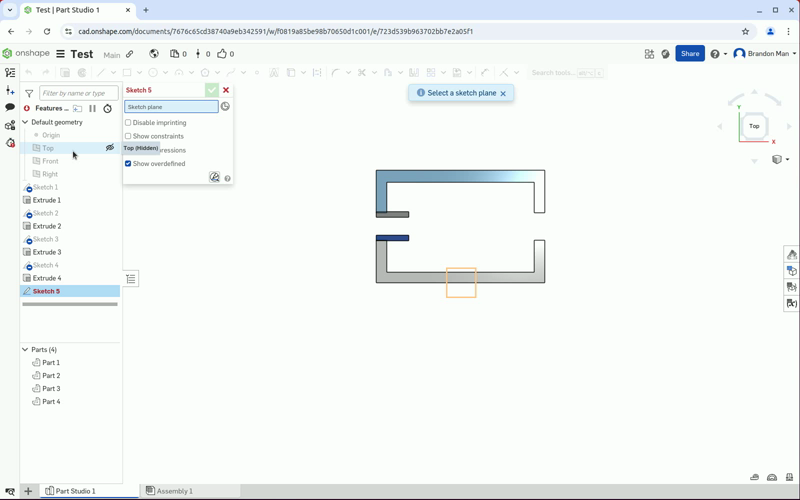
click(73, 150)
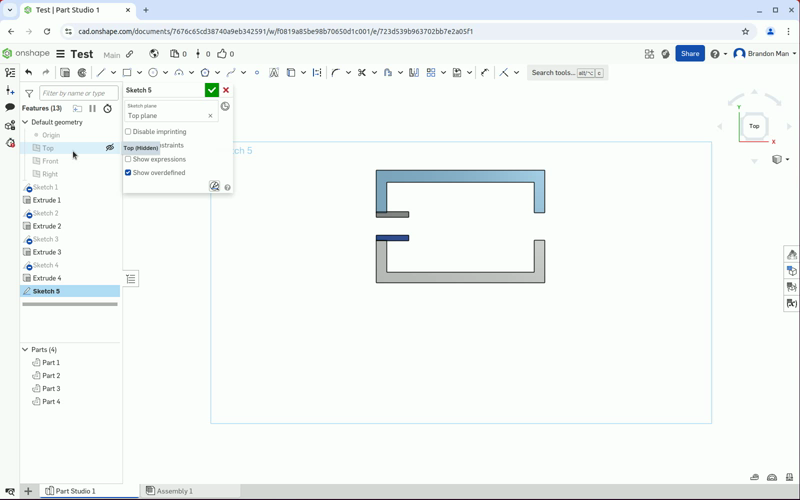
mouse_move(73, 352)
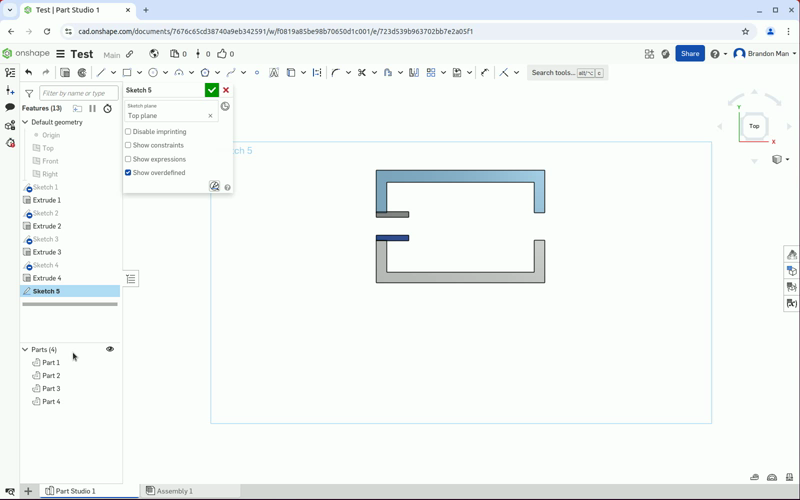
key(y)
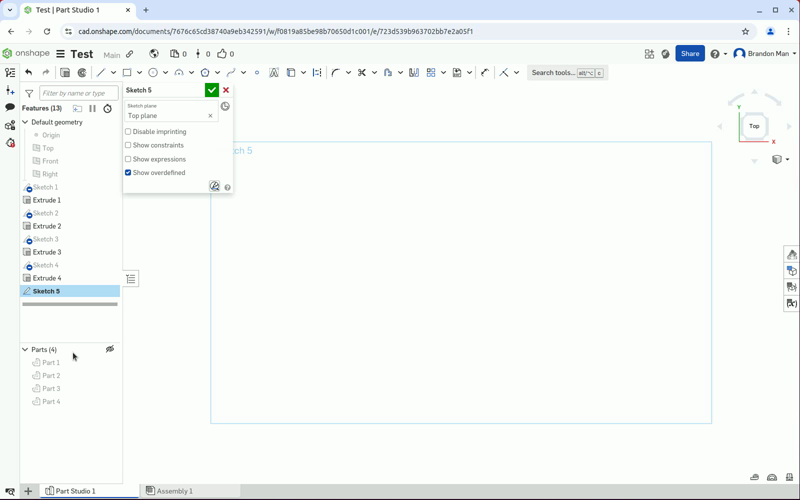
key(l)
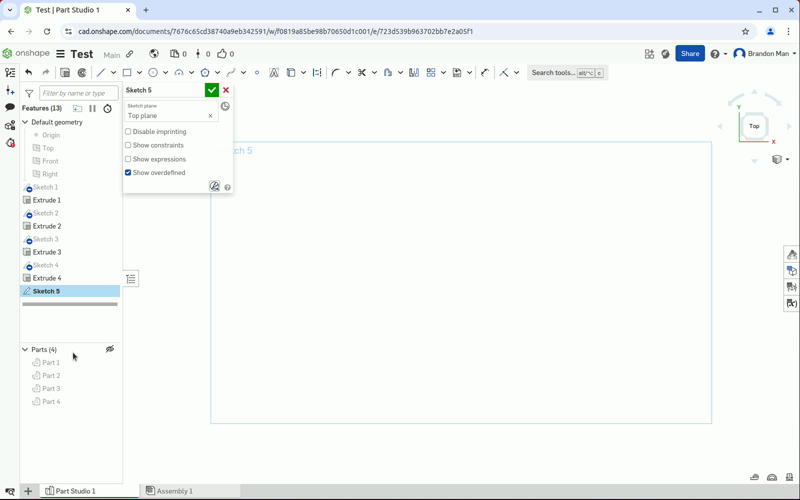
key_down(shift)
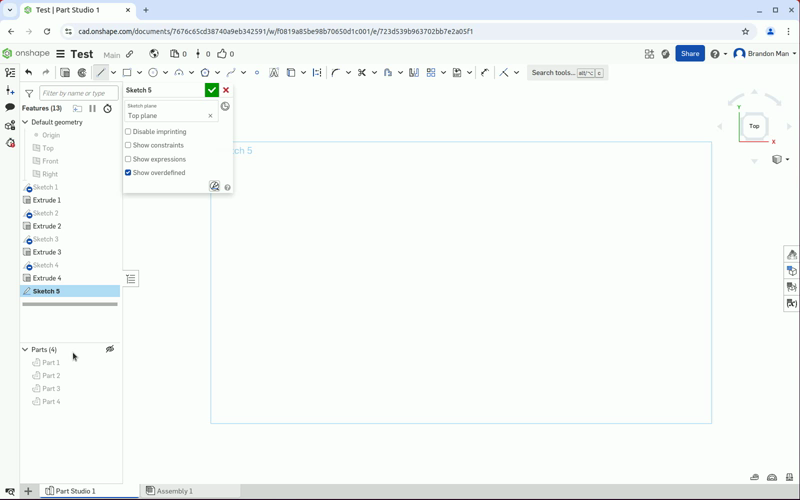
mouse_move(513, 217)
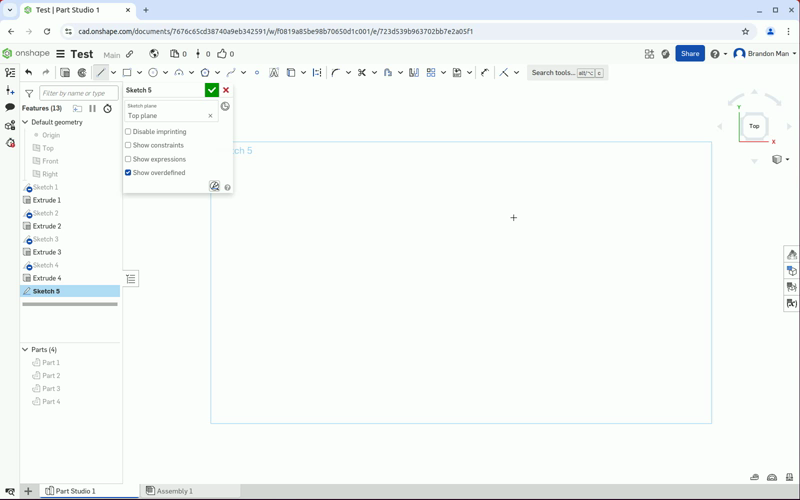
click(513, 217)
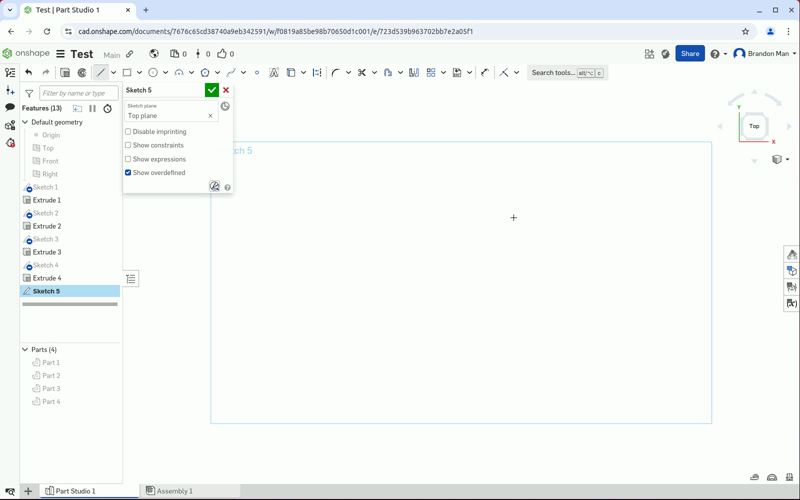
key_up(shift)
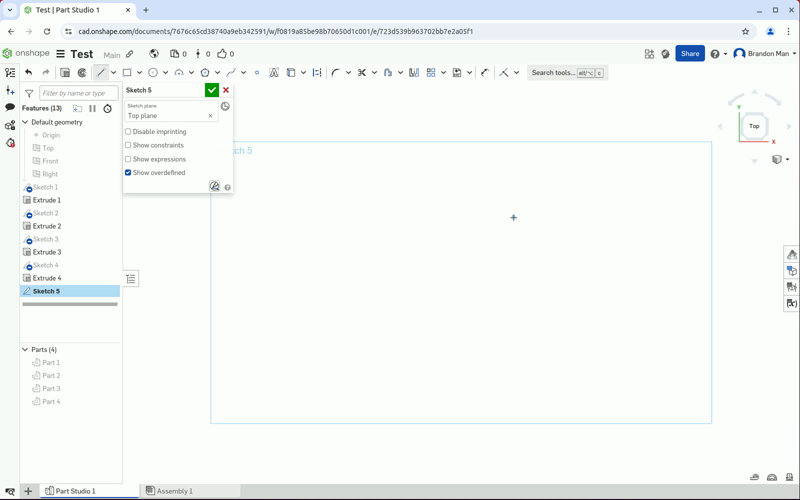
key_down(shift)
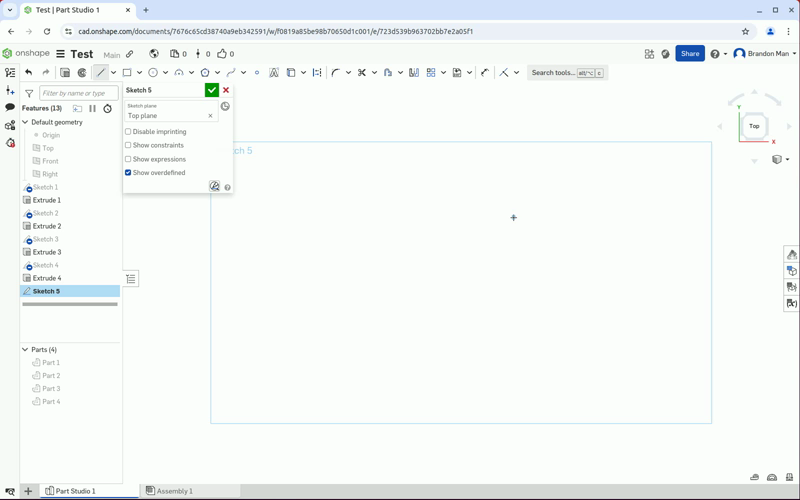
mouse_move(543, 217)
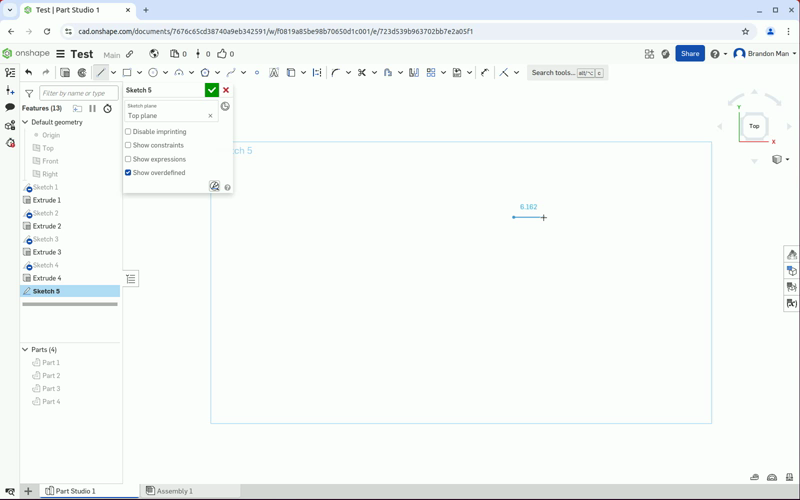
mouse_move(546, 217)
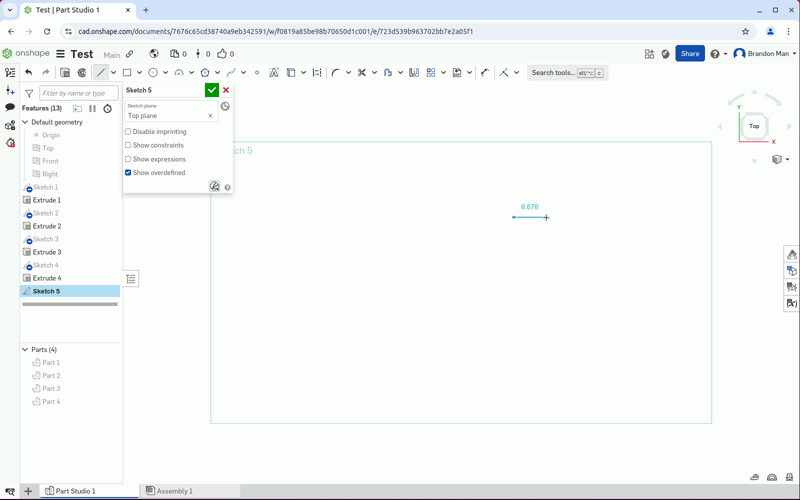
click(546, 217)
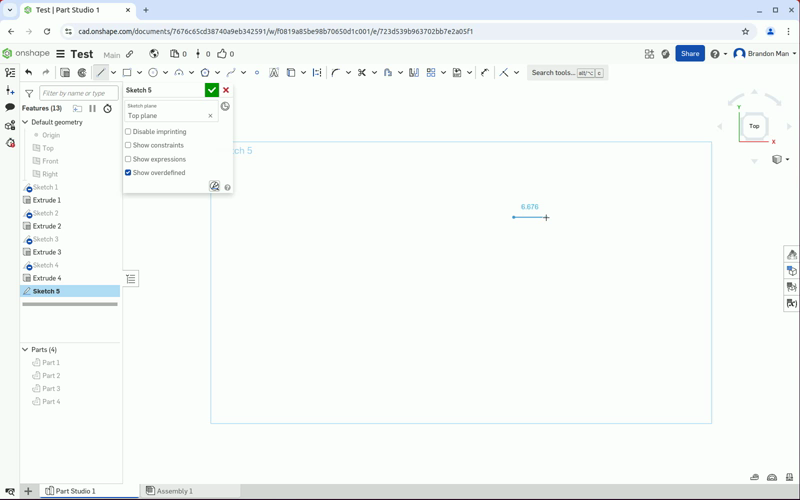
key_up(shift)
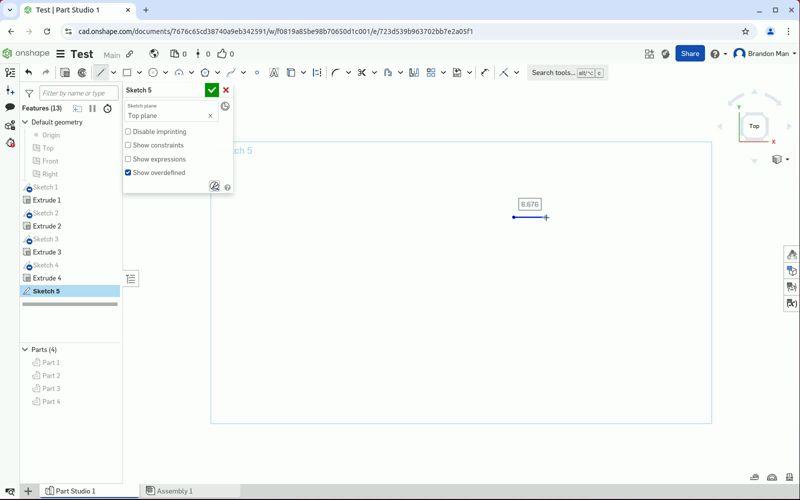
key_down(shift)
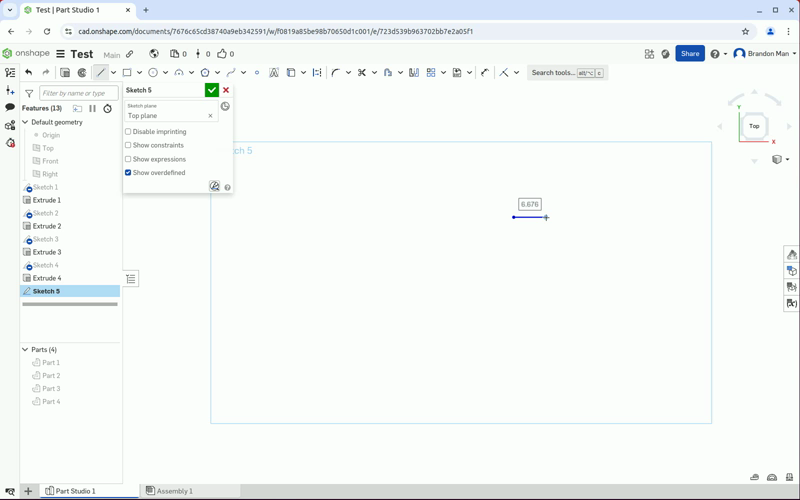
mouse_move(576, 217)
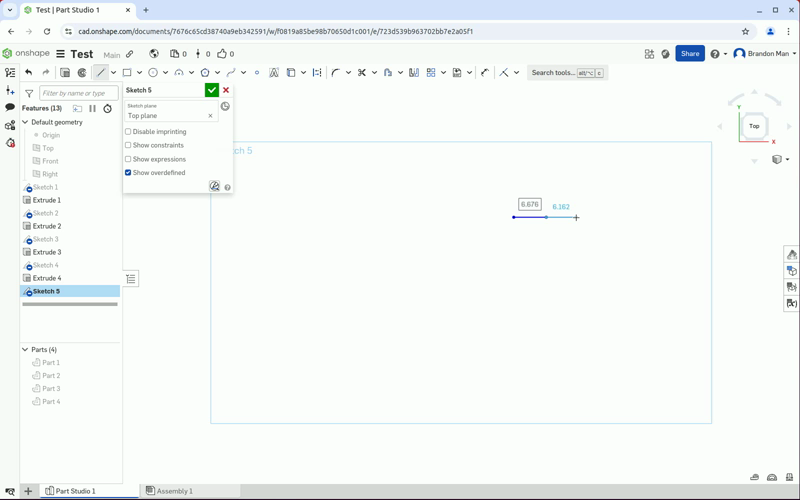
mouse_move(546, 211)
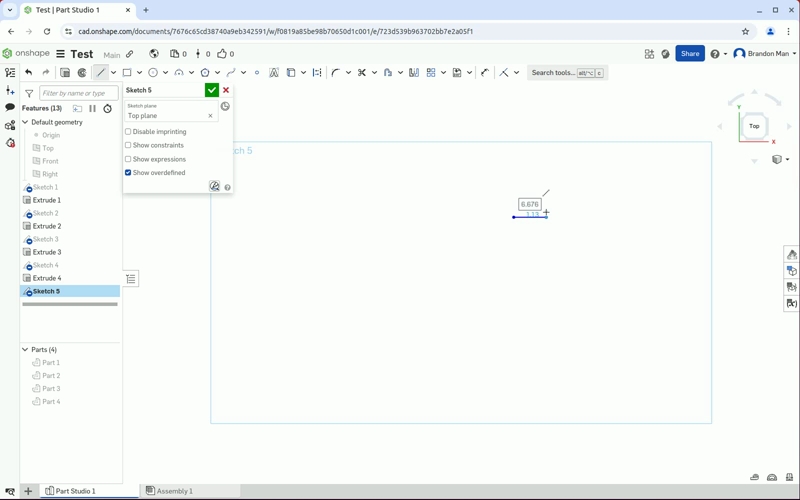
scroll(6)
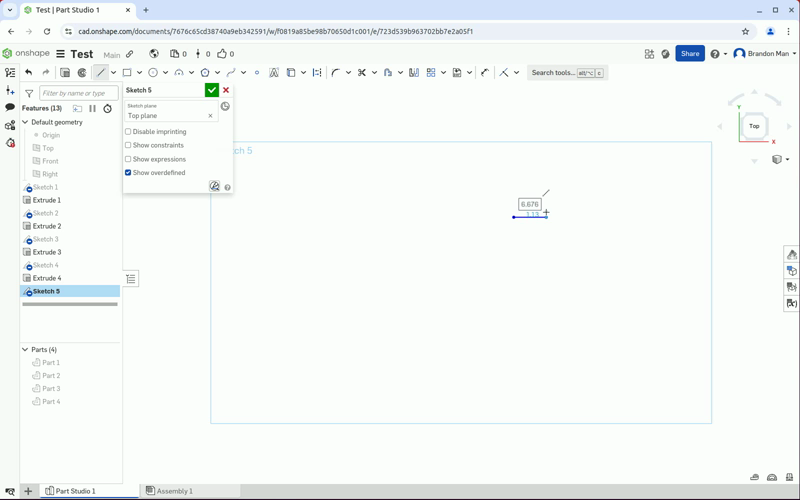
scroll(6)
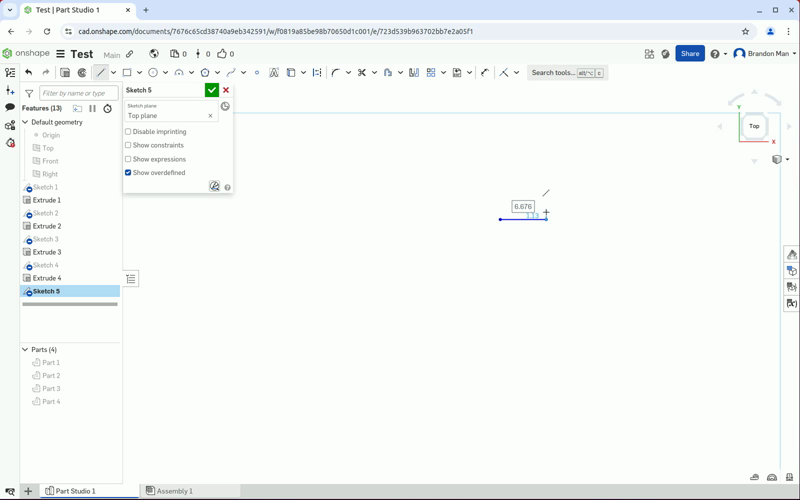
scroll(6)
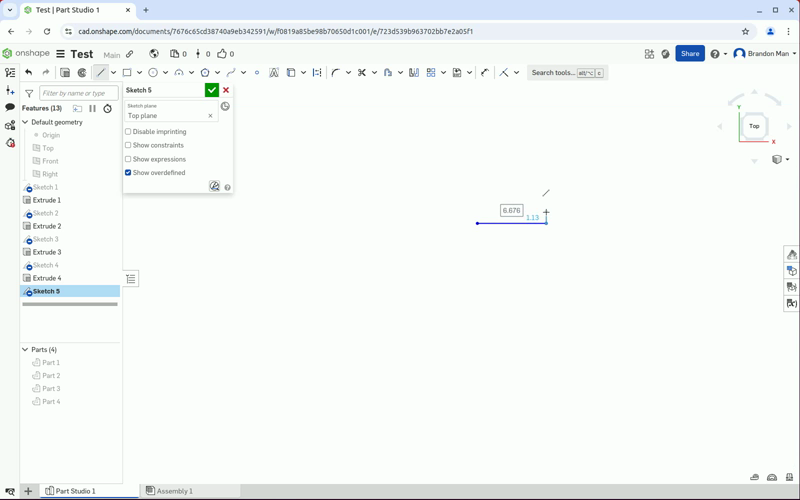
scroll(6)
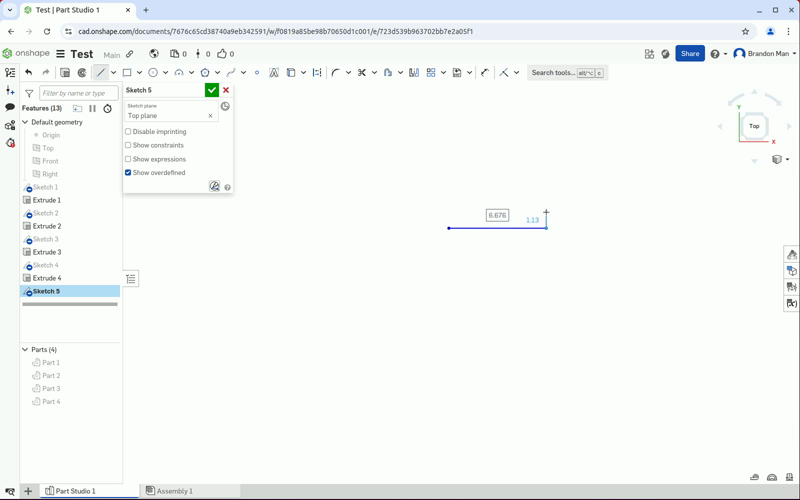
scroll(6)
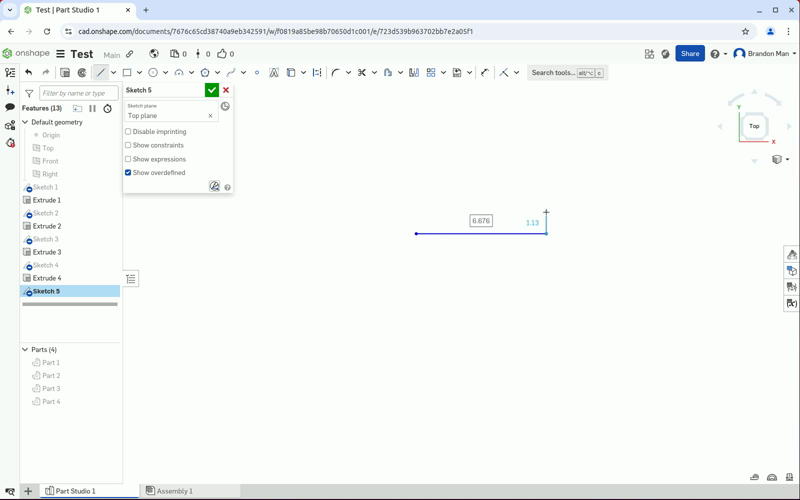
scroll(6)
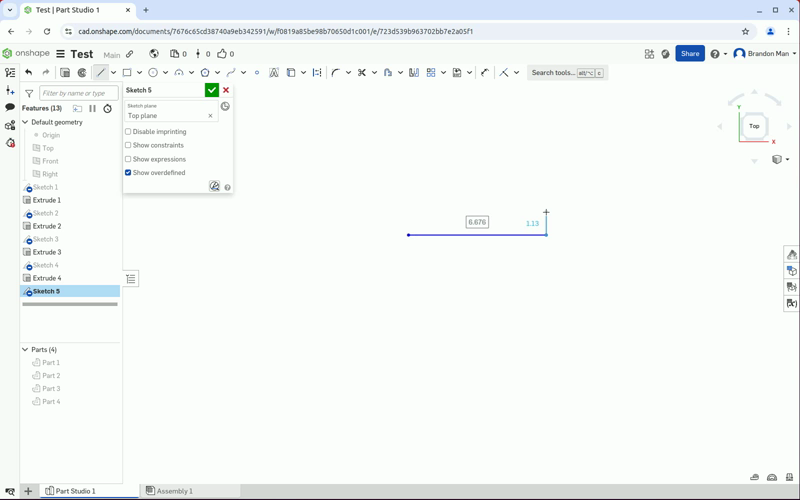
scroll(6)
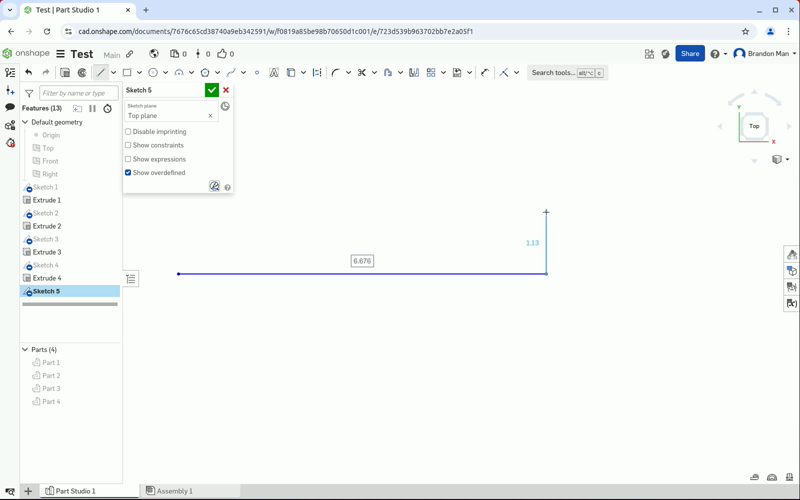
click(546, 211)
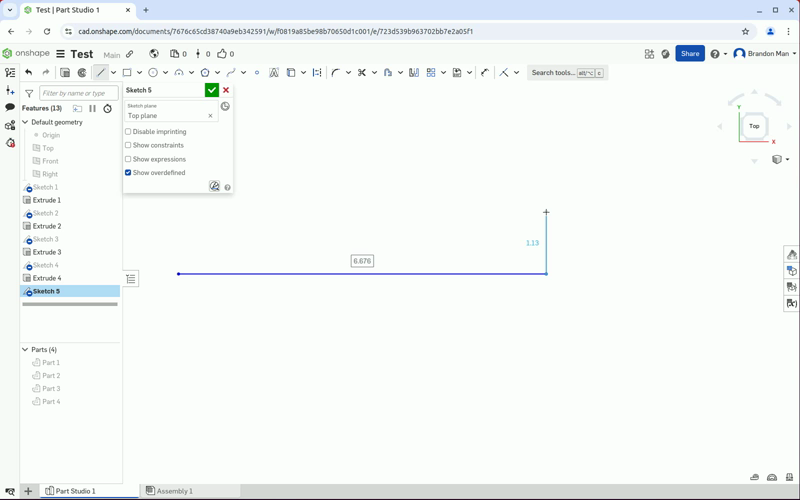
scroll(-6)
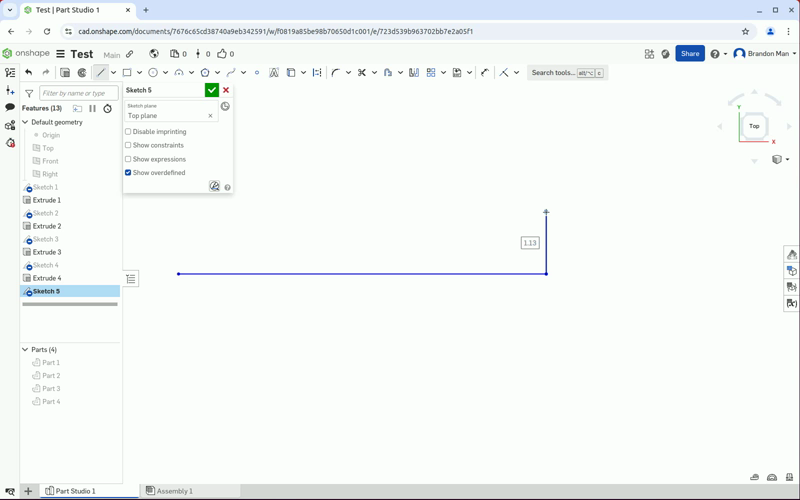
scroll(-6)
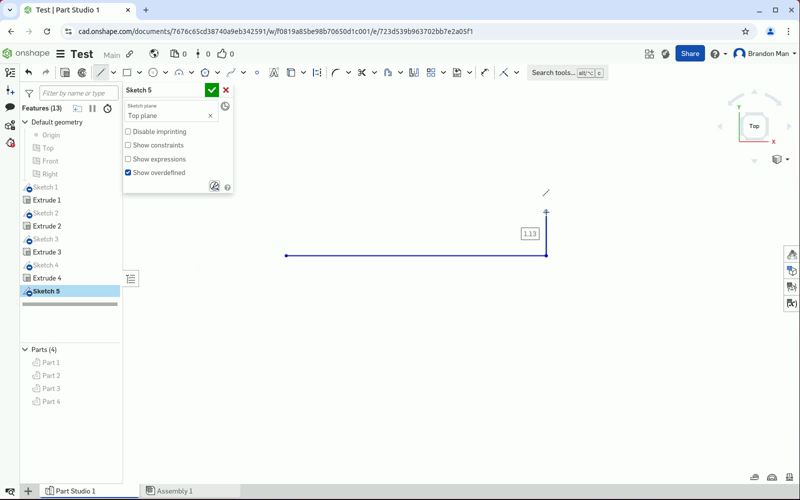
scroll(-6)
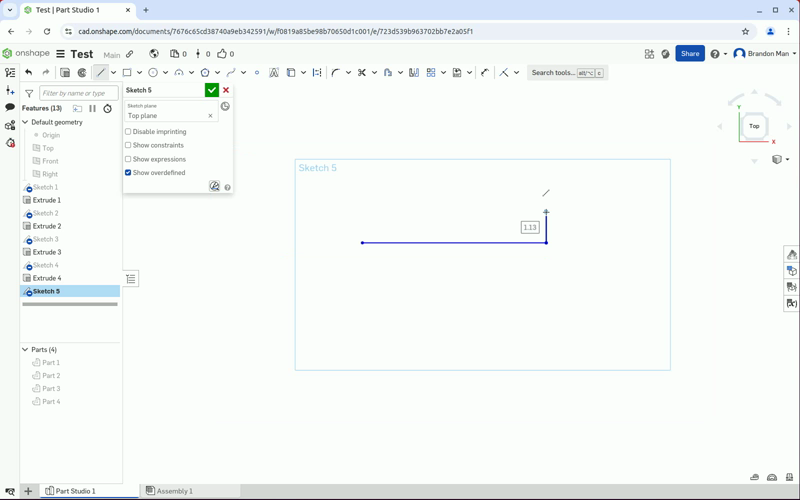
scroll(-6)
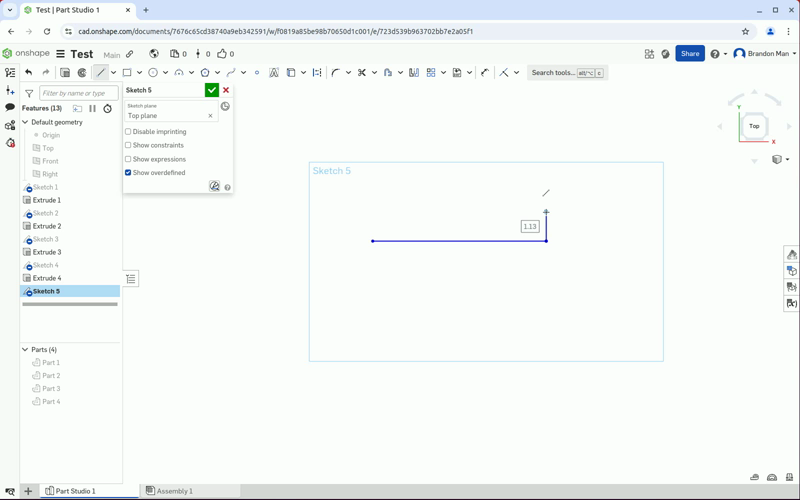
scroll(-6)
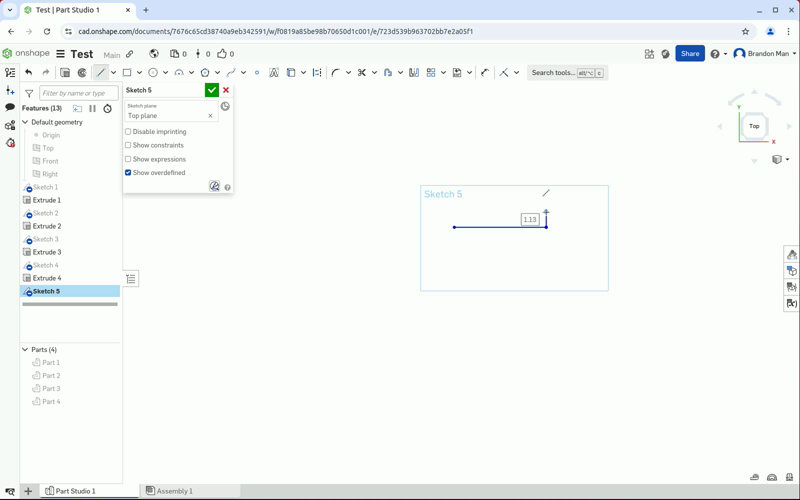
scroll(-6)
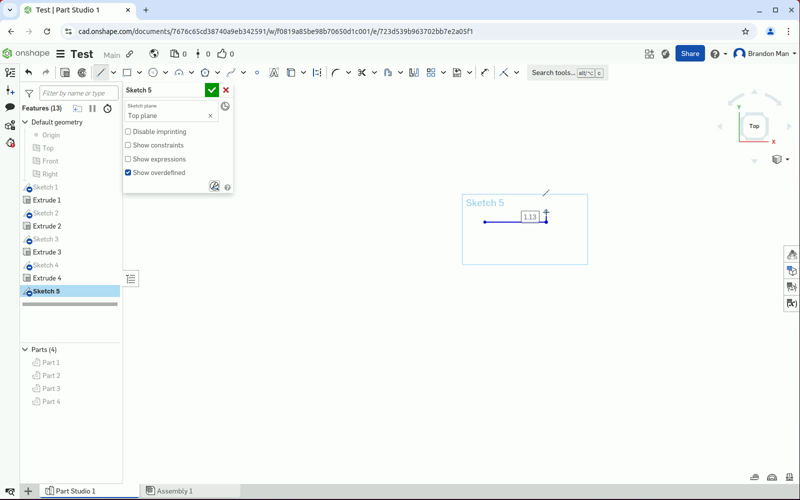
scroll(-6)
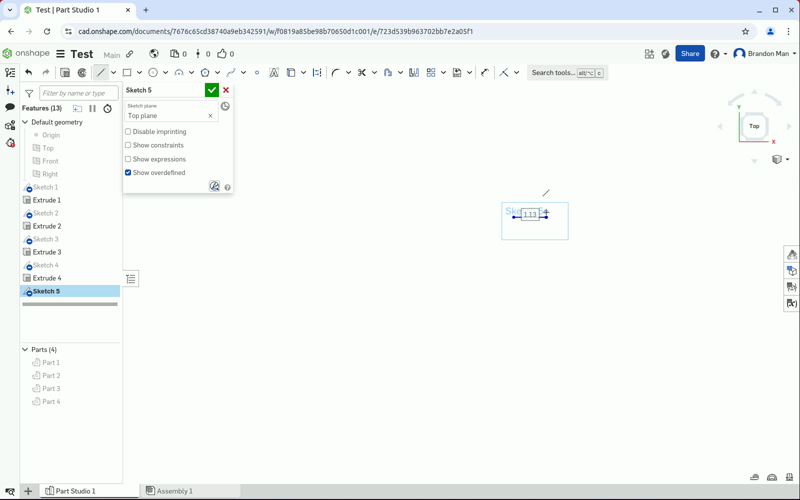
key_up(shift)
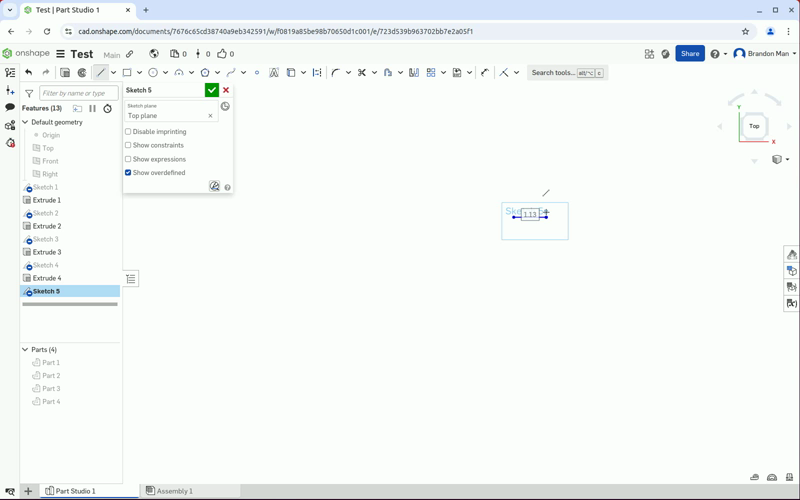
key_down(shift)
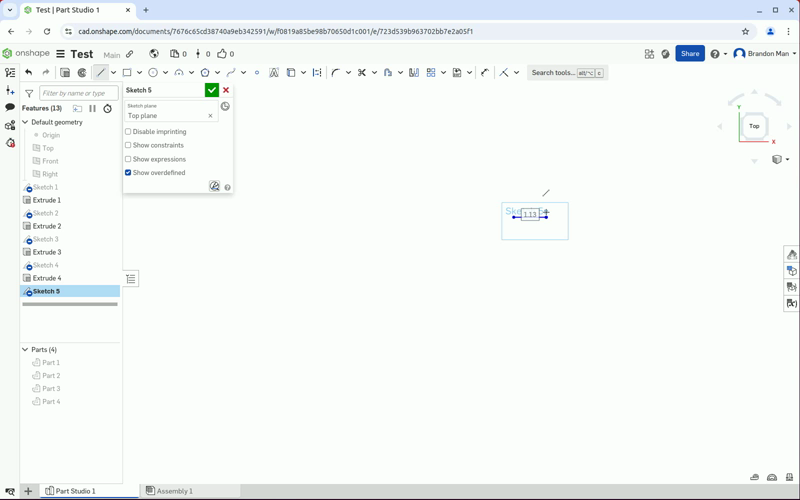
mouse_move(576, 211)
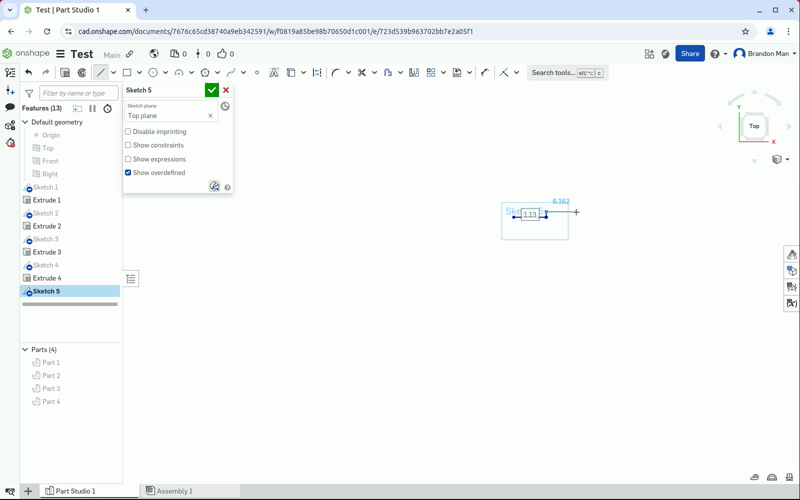
mouse_move(534, 211)
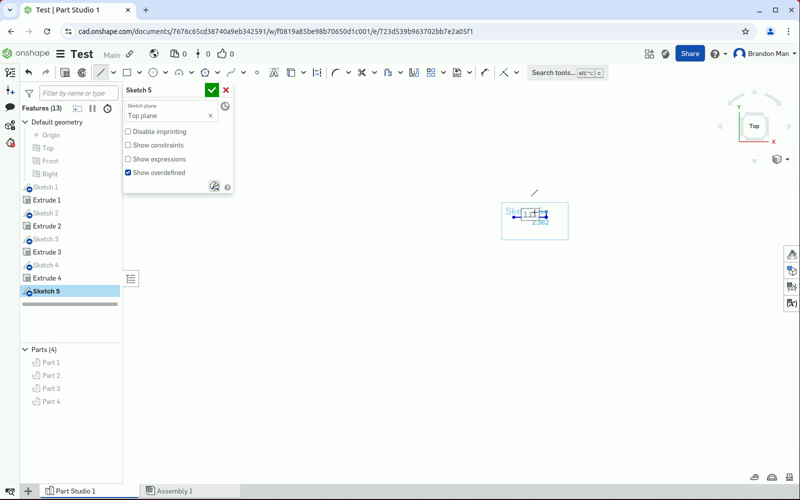
click(534, 211)
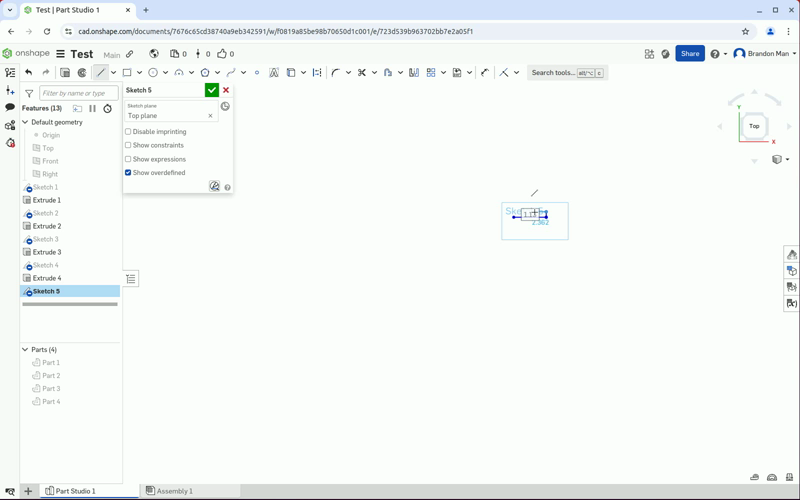
key_up(shift)
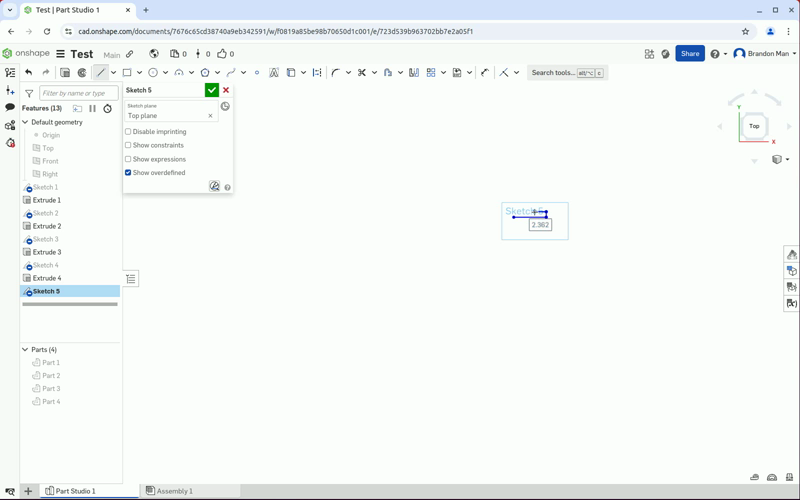
key_down(shift)
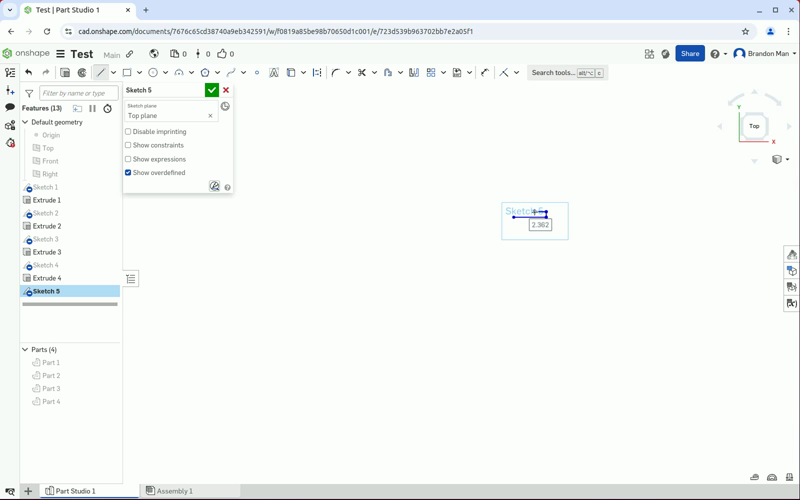
mouse_move(564, 211)
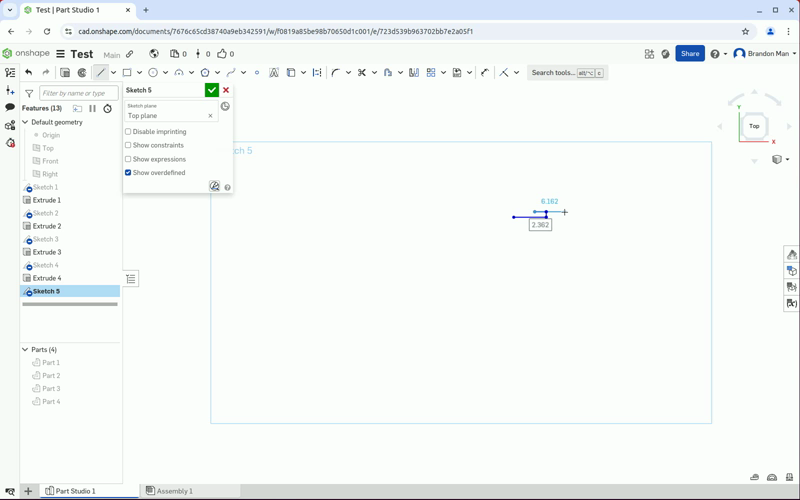
mouse_move(513, 211)
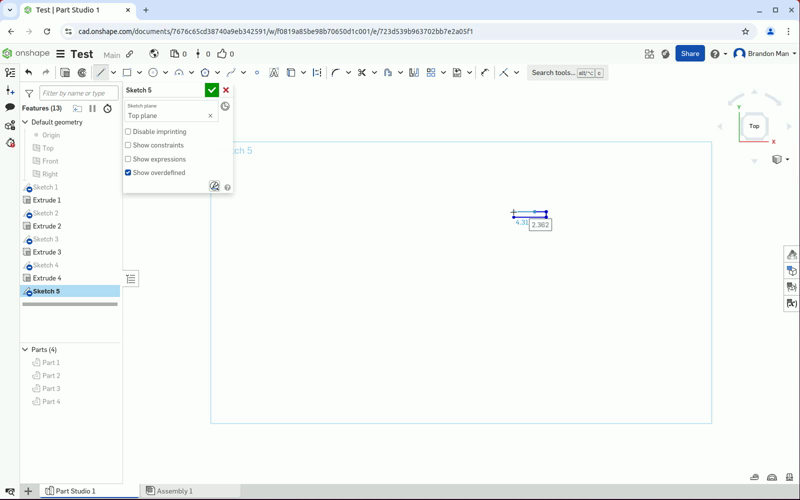
click(513, 211)
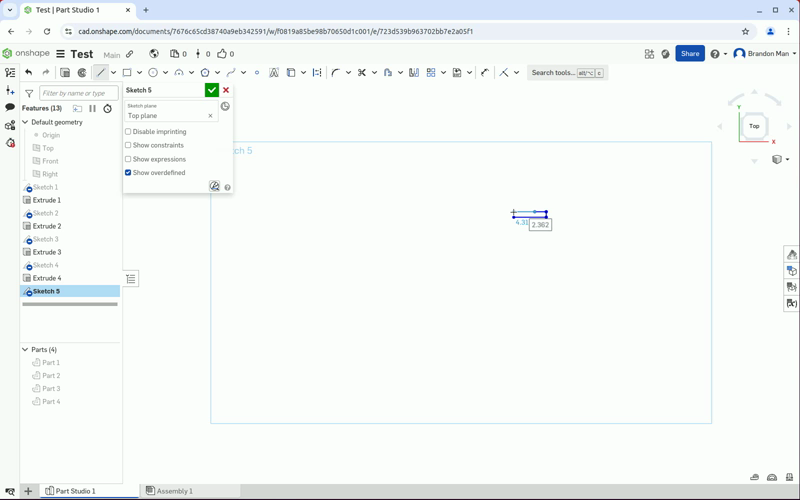
key_up(shift)
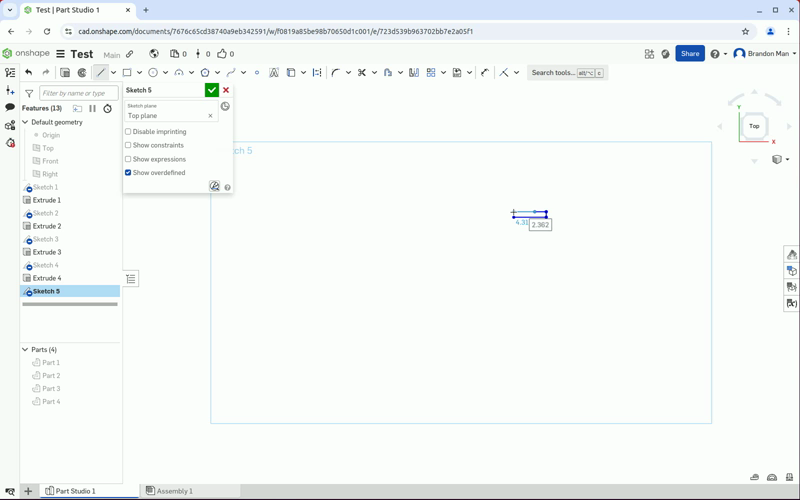
mouse_move(543, 211)
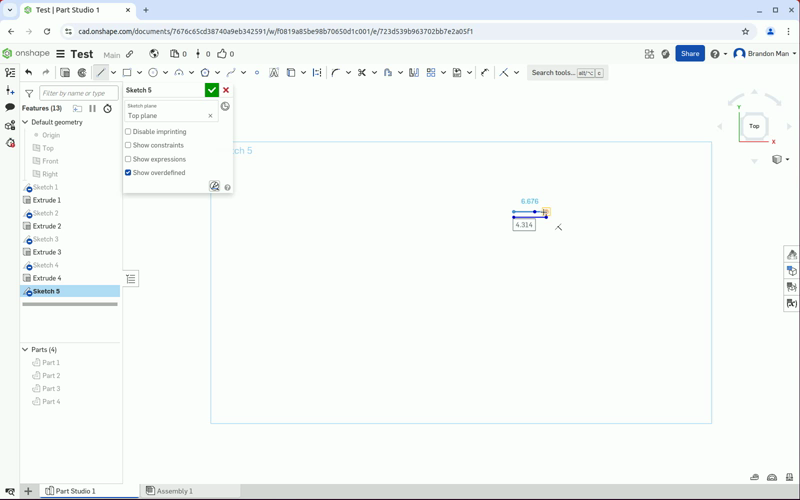
key_down(shift)
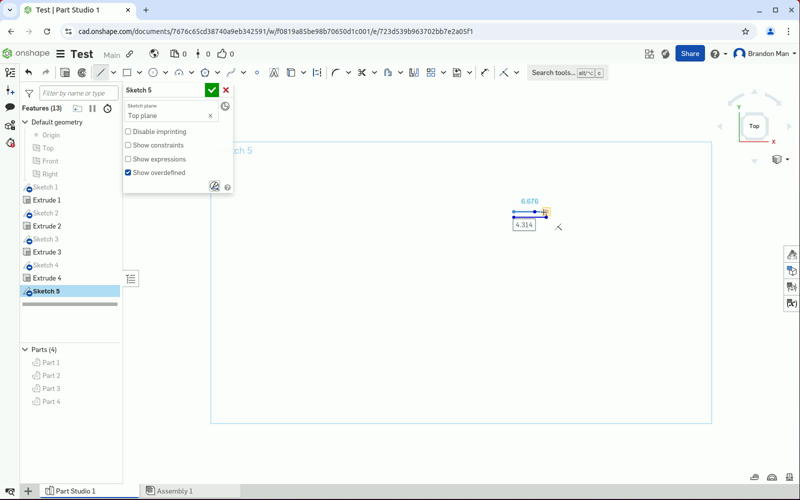
mouse_move(513, 217)
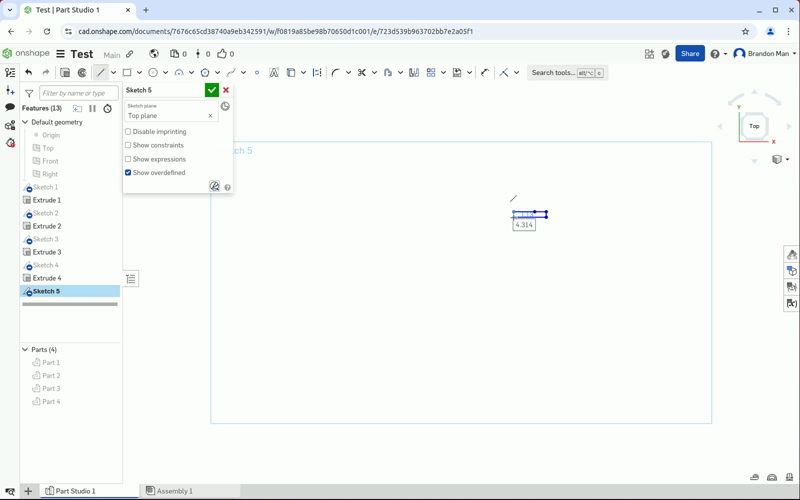
scroll(6)
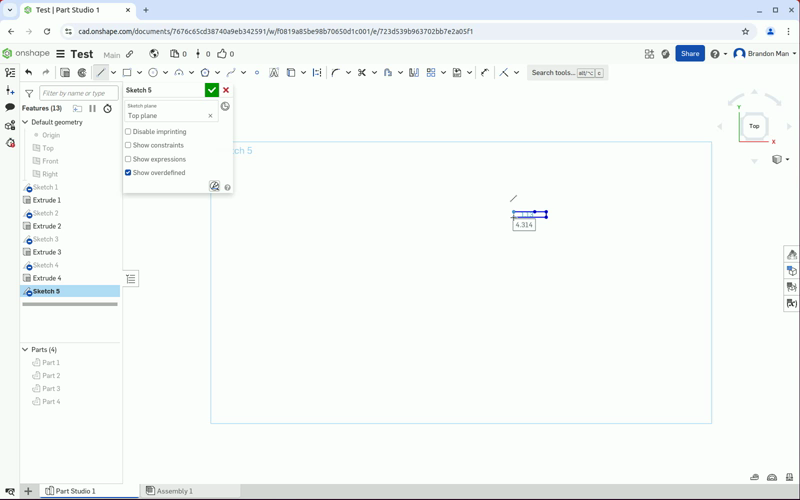
scroll(6)
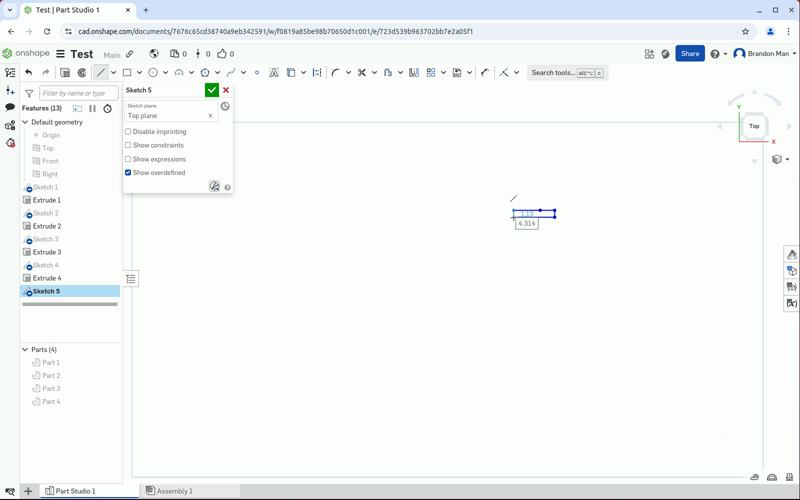
scroll(6)
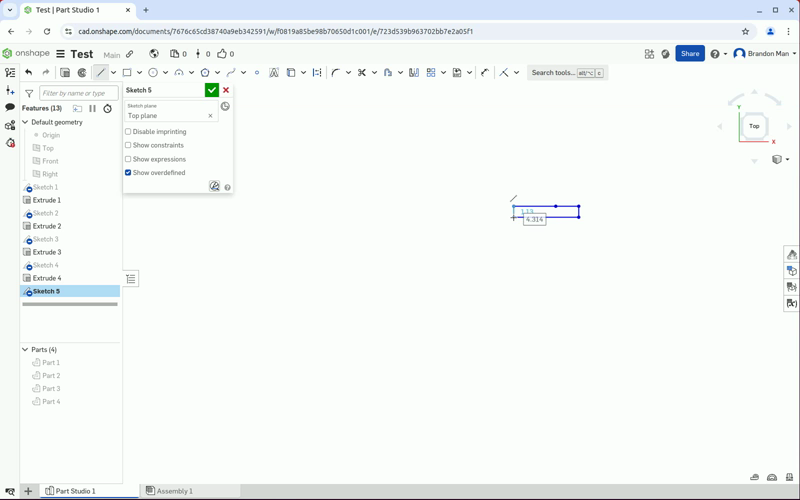
scroll(6)
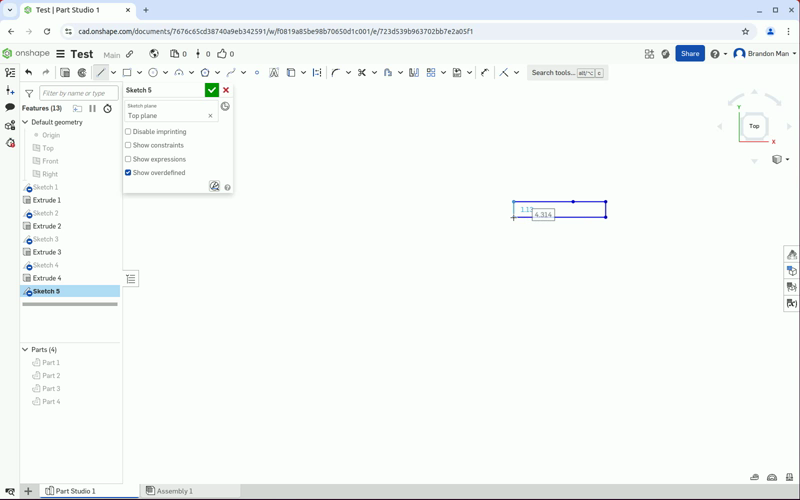
scroll(6)
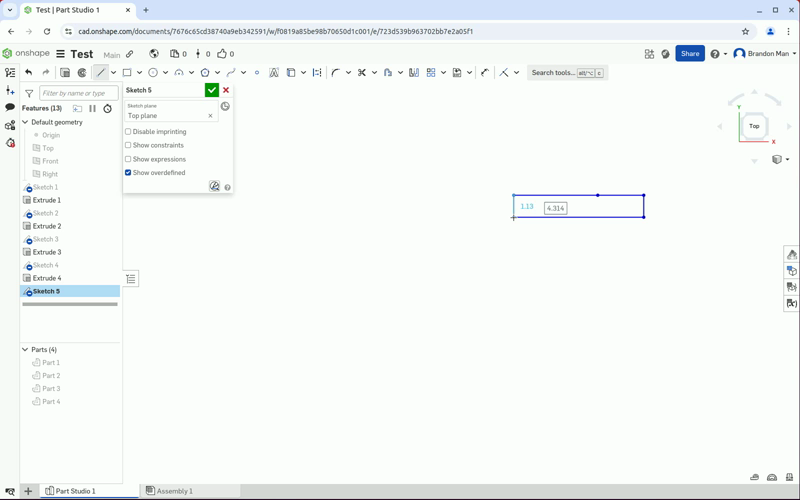
scroll(6)
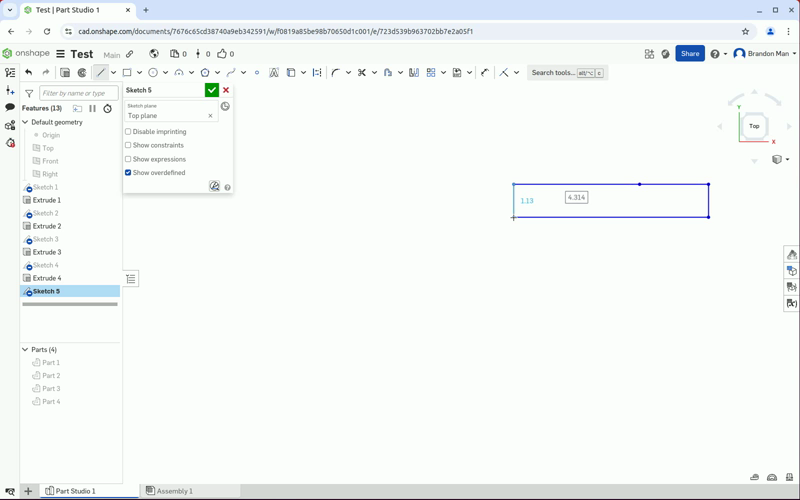
scroll(6)
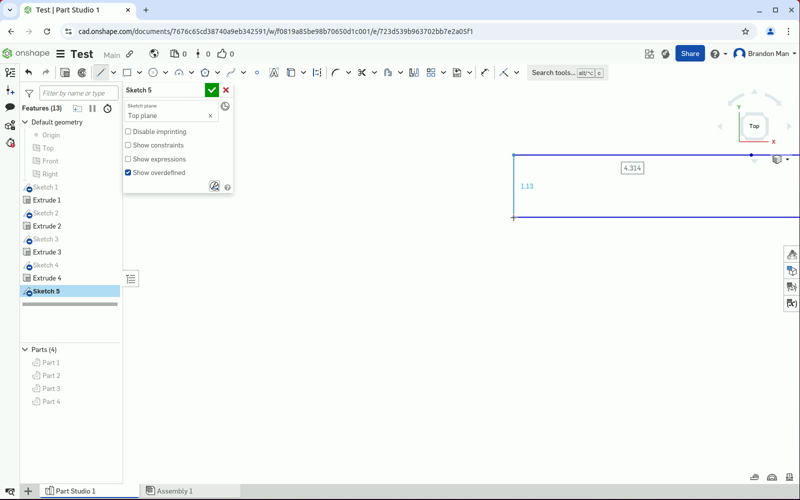
key_up(shift)
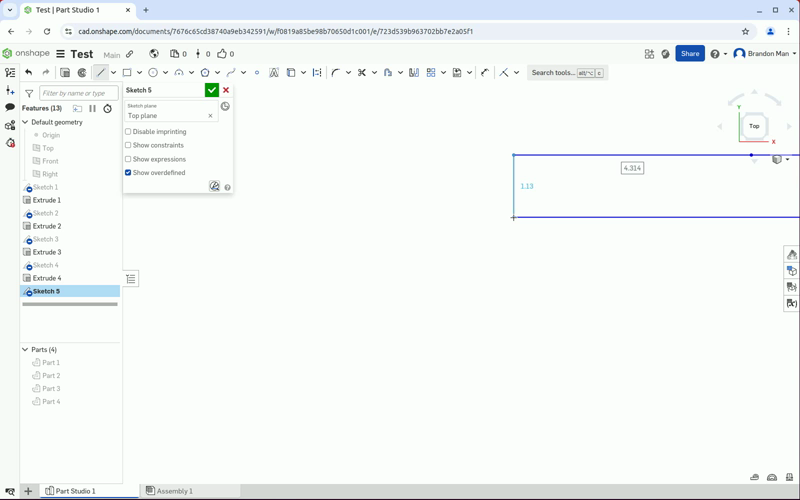
click(513, 217)
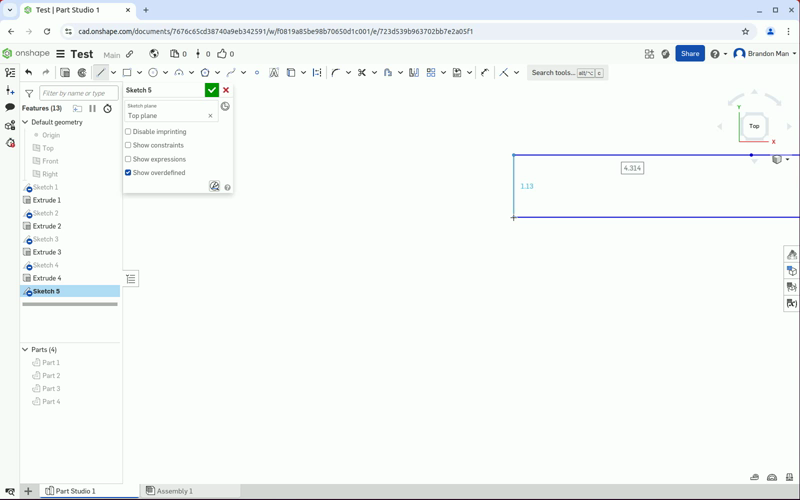
scroll(-6)
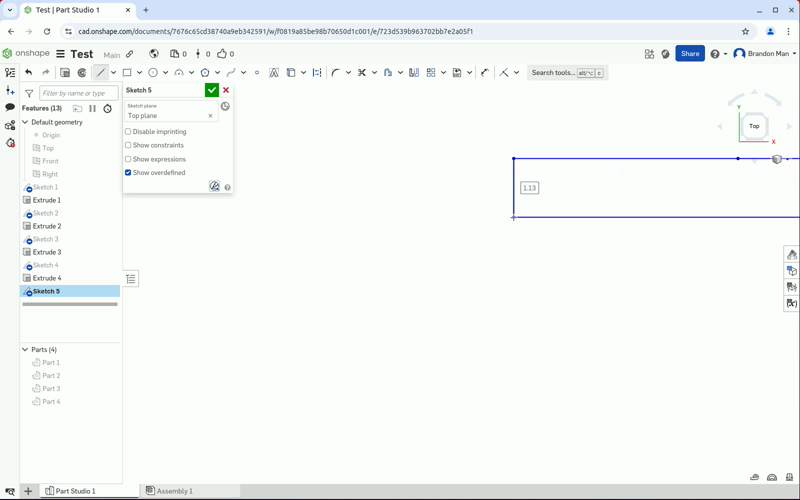
scroll(-6)
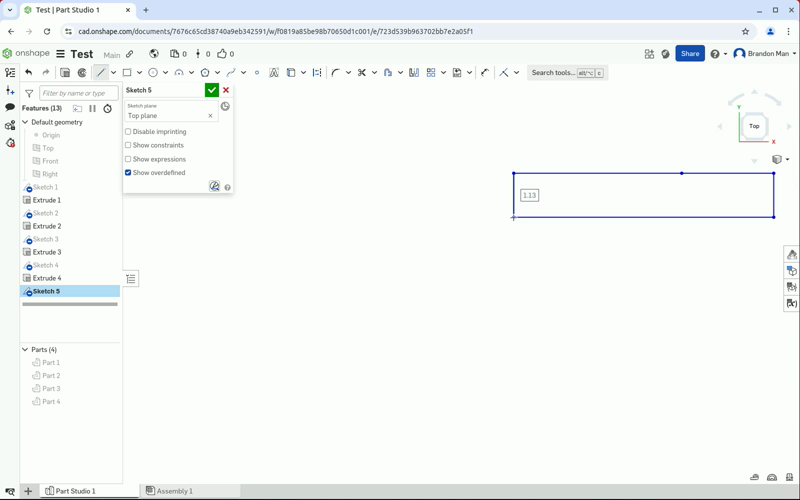
scroll(-6)
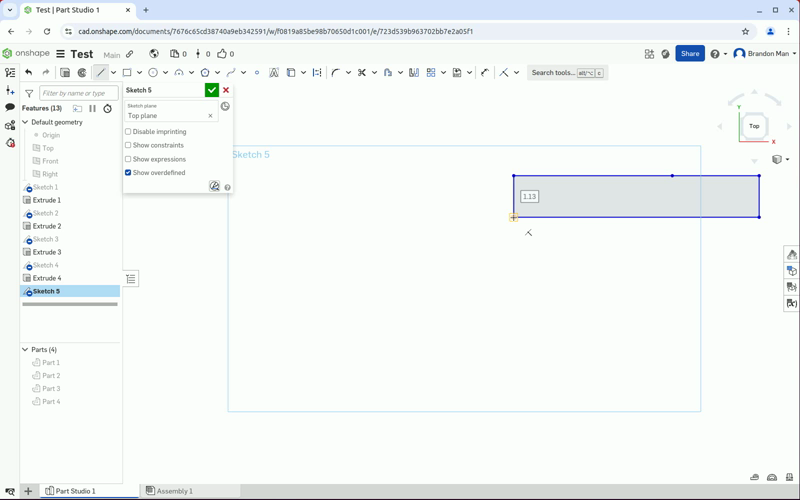
scroll(-6)
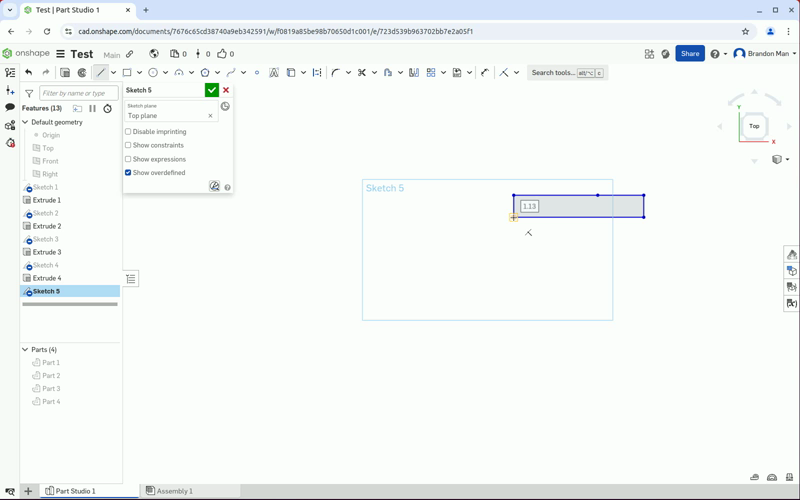
scroll(-6)
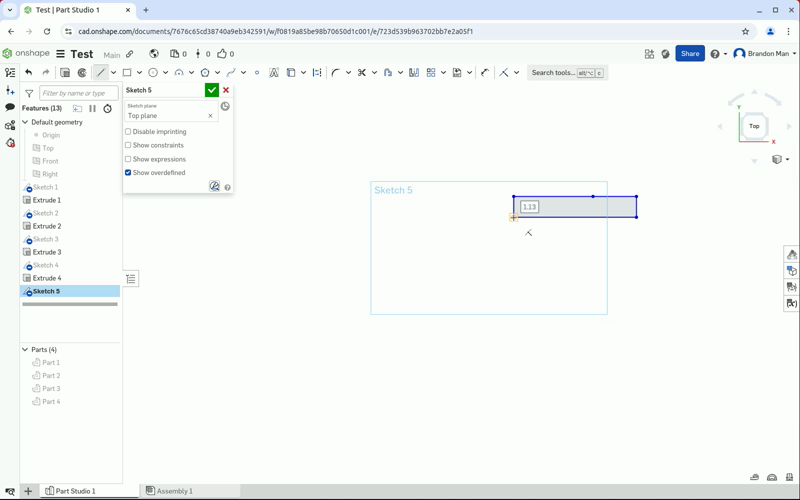
scroll(-6)
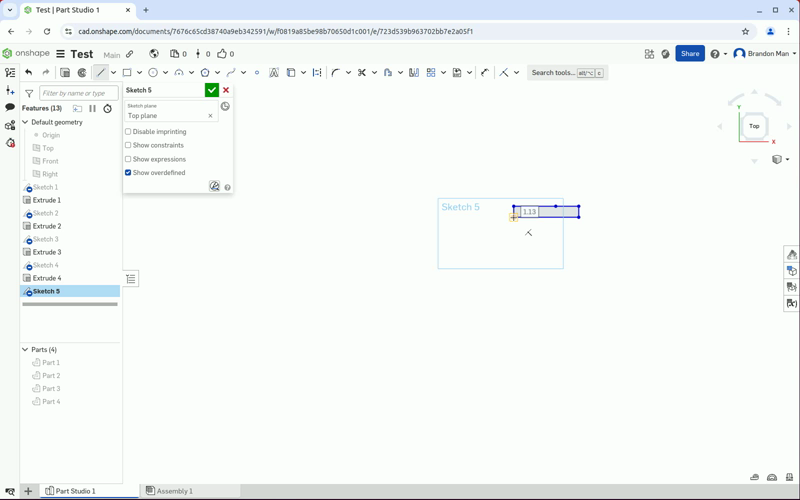
scroll(-6)
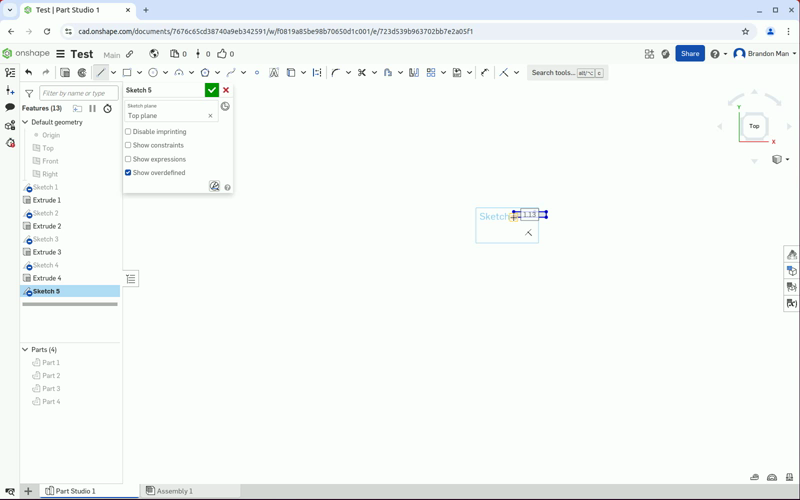
key(esc)
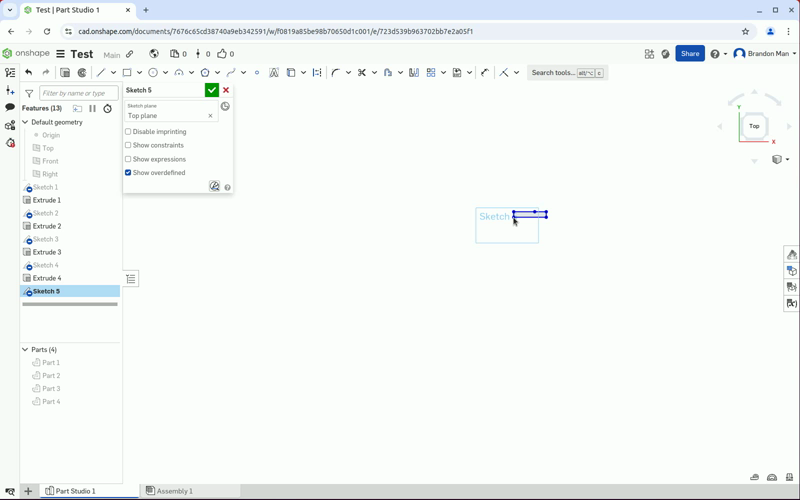
mouse_move(523, 212)
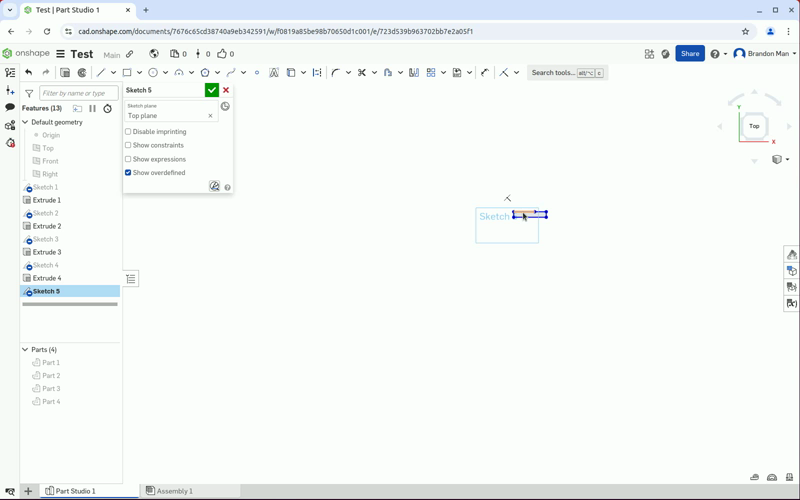
scroll(6)
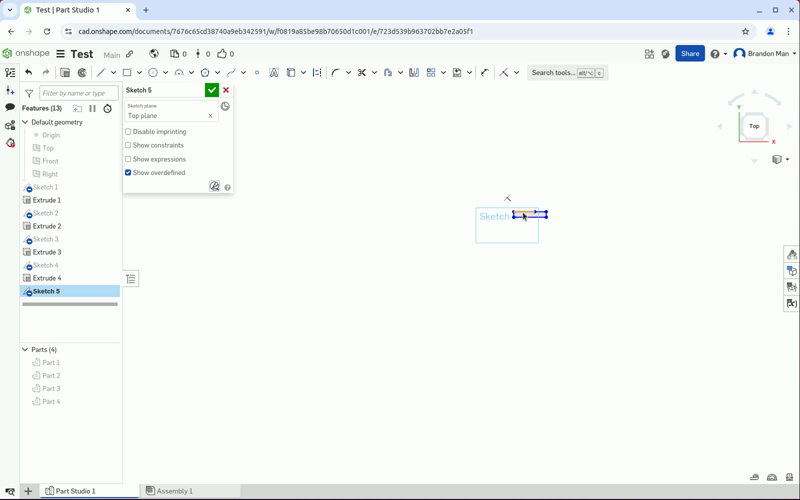
scroll(6)
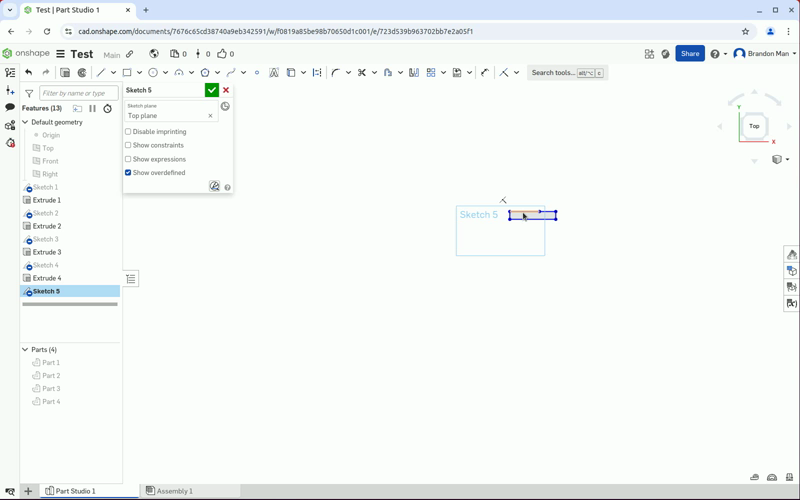
scroll(6)
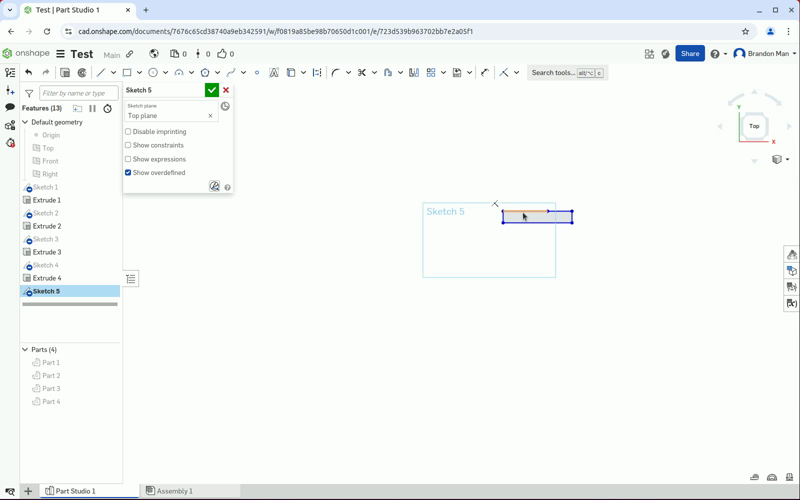
scroll(6)
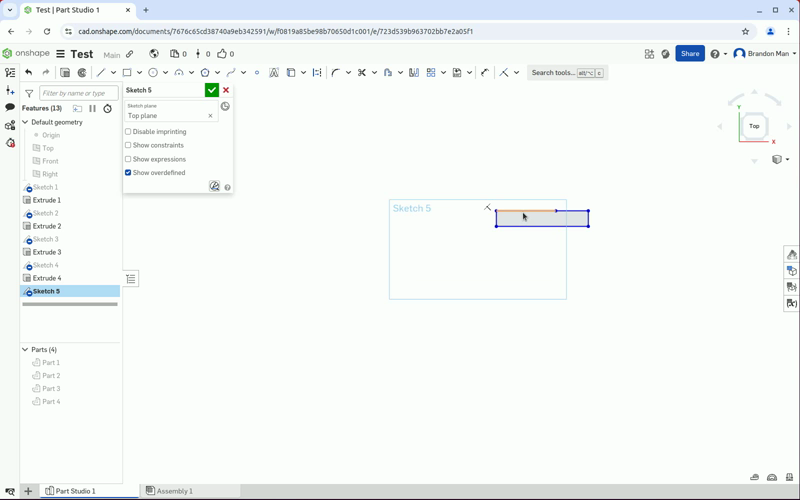
scroll(6)
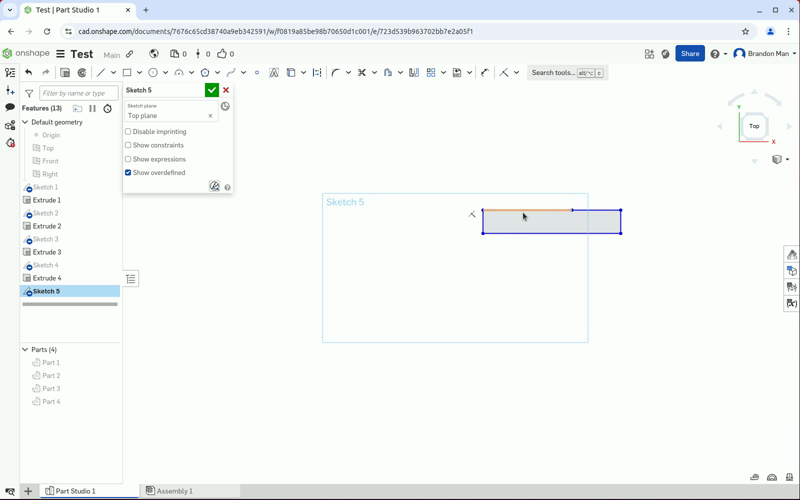
scroll(6)
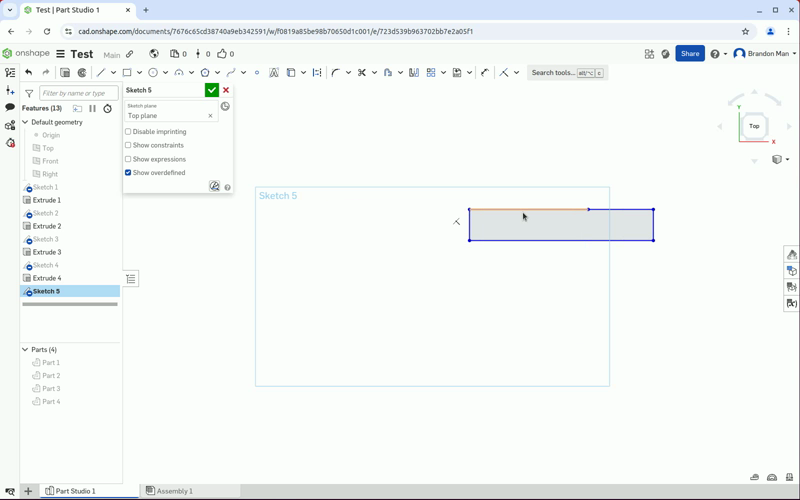
scroll(6)
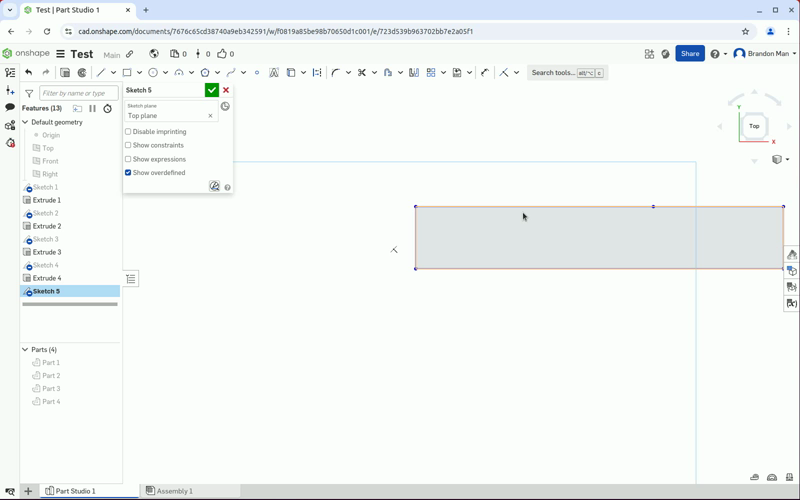
click(523, 212)
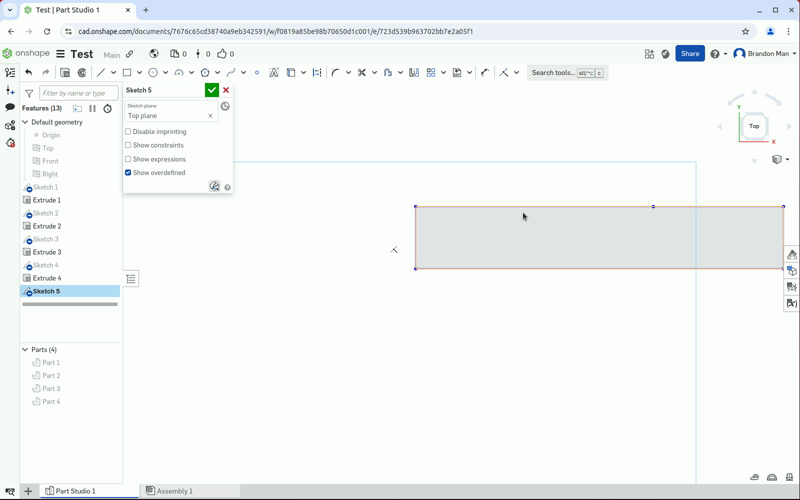
scroll(-6)
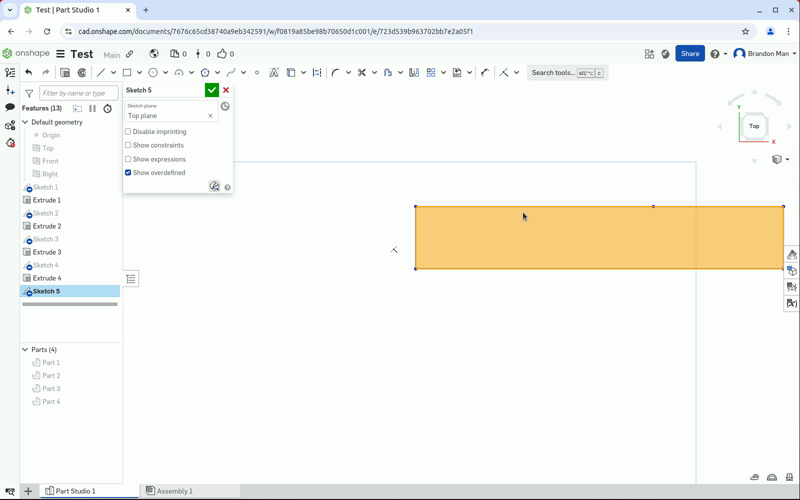
scroll(-6)
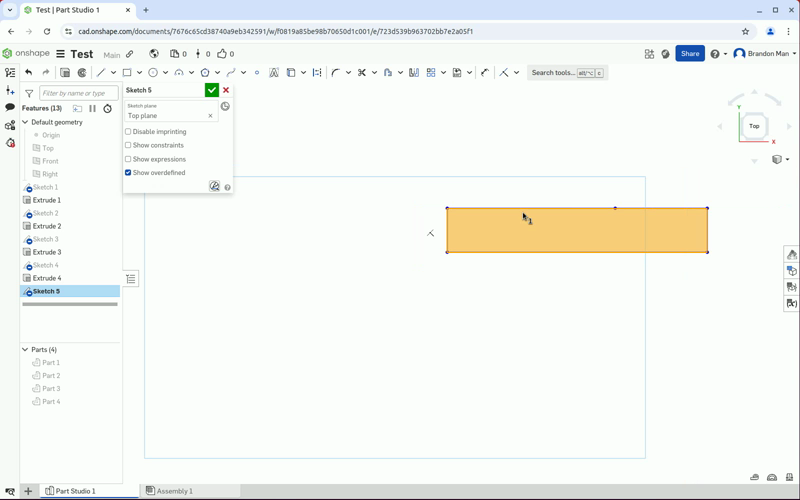
scroll(-6)
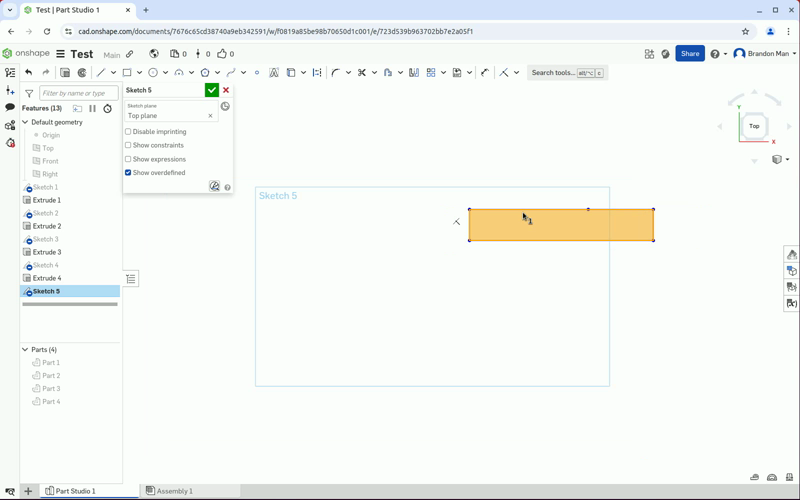
scroll(-6)
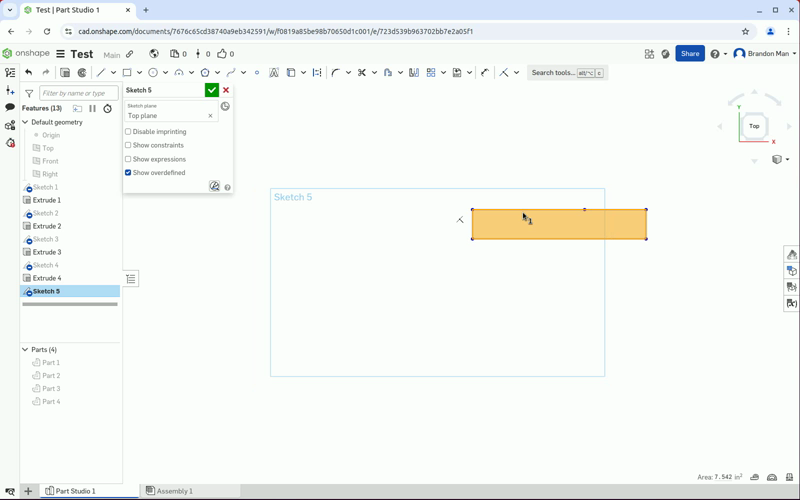
scroll(-6)
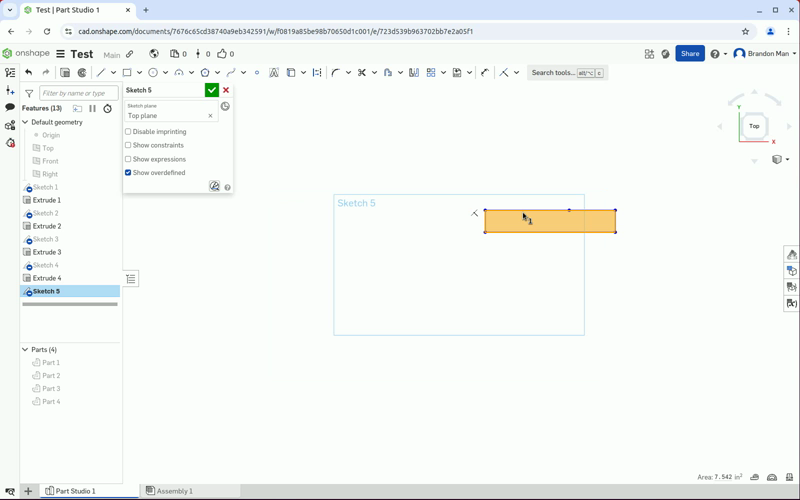
scroll(-6)
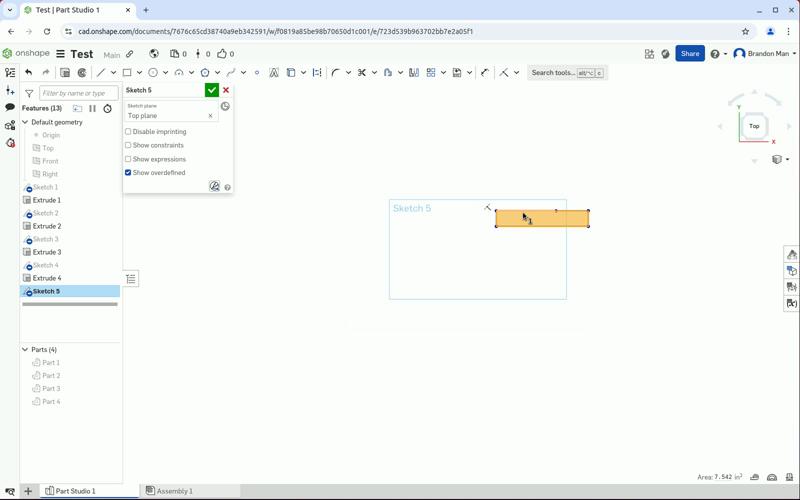
scroll(-6)
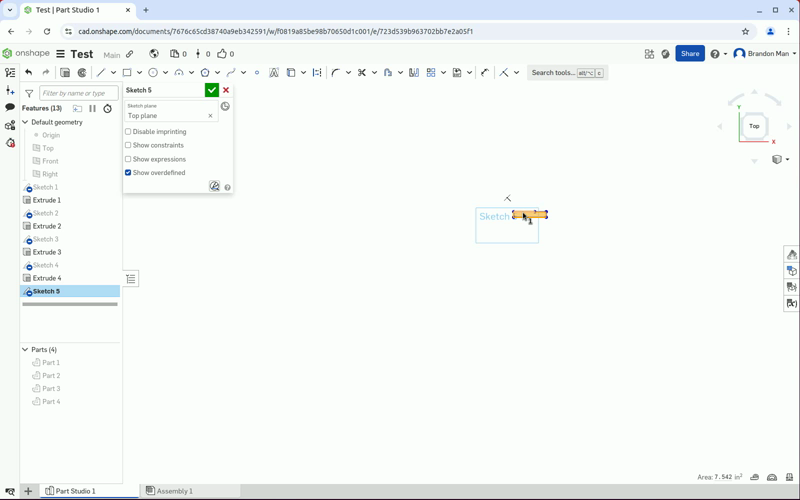
mouse_move(73, 352)
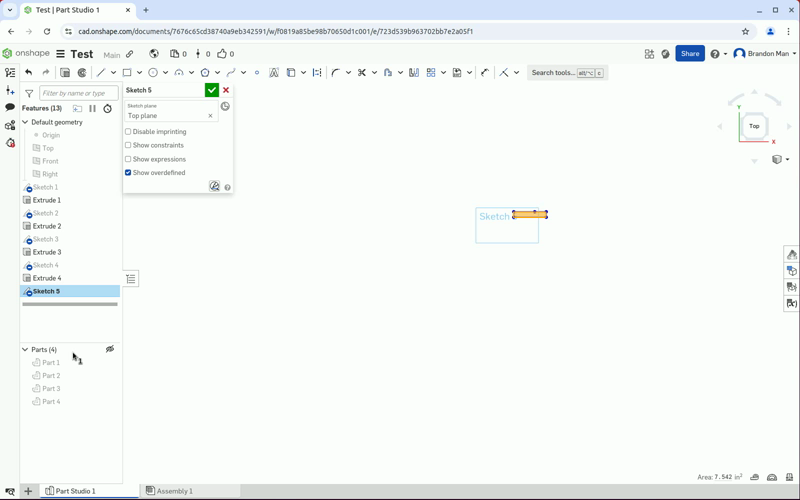
key(shift+y)
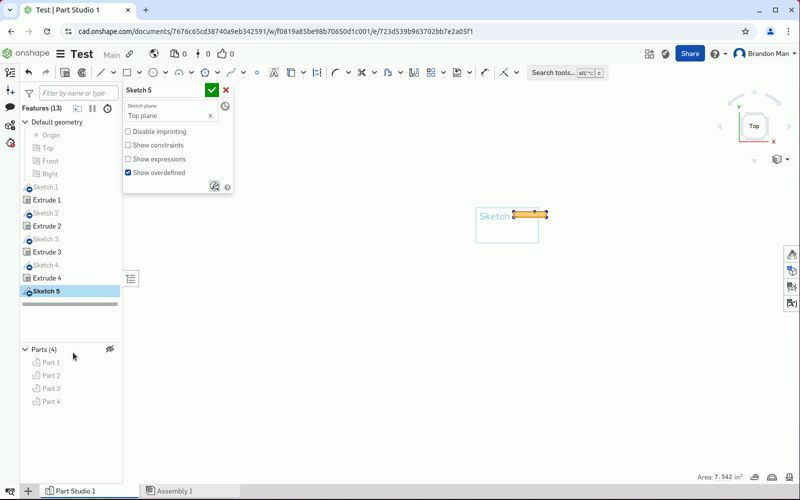
key(shift+e)
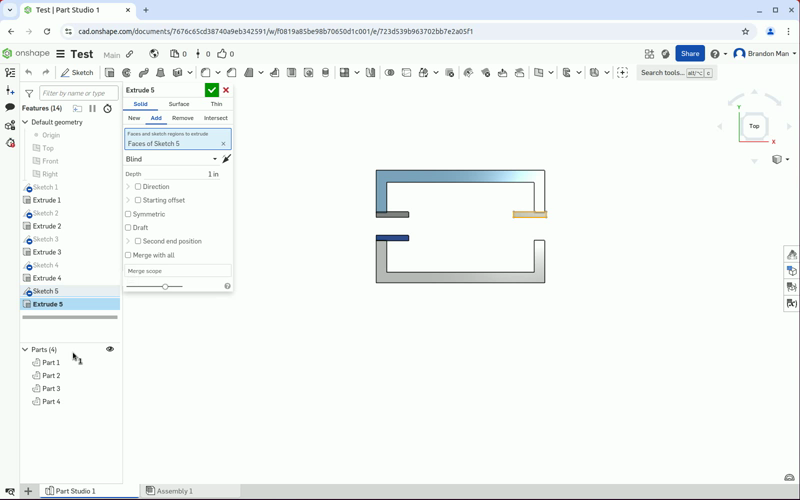
mouse_move(143, 106)
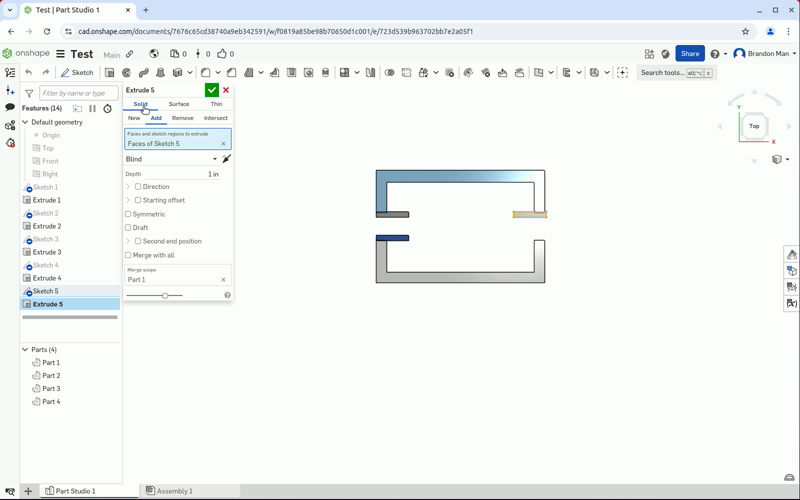
click(143, 106)
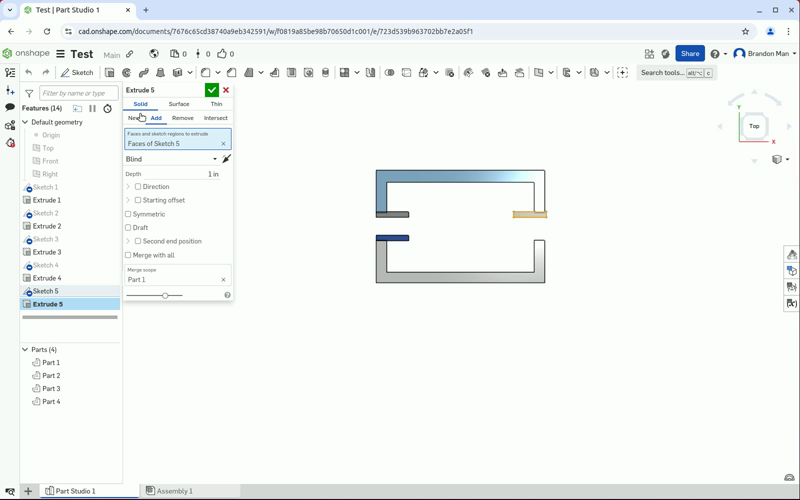
mouse_move(137, 120)
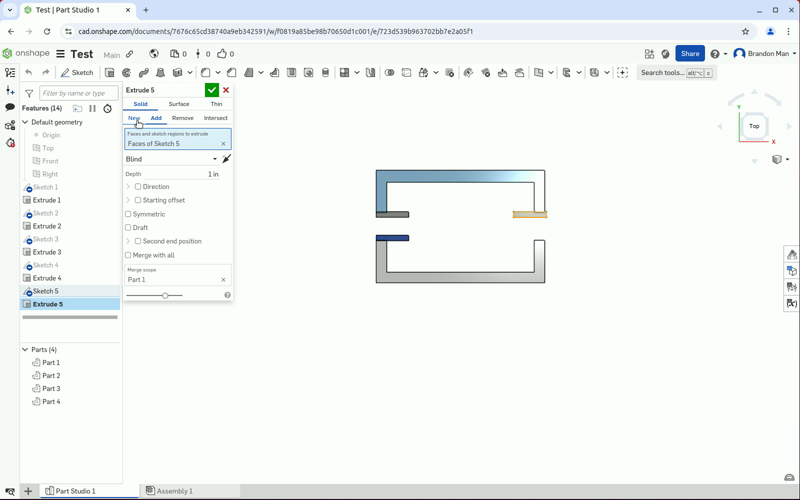
click(137, 120)
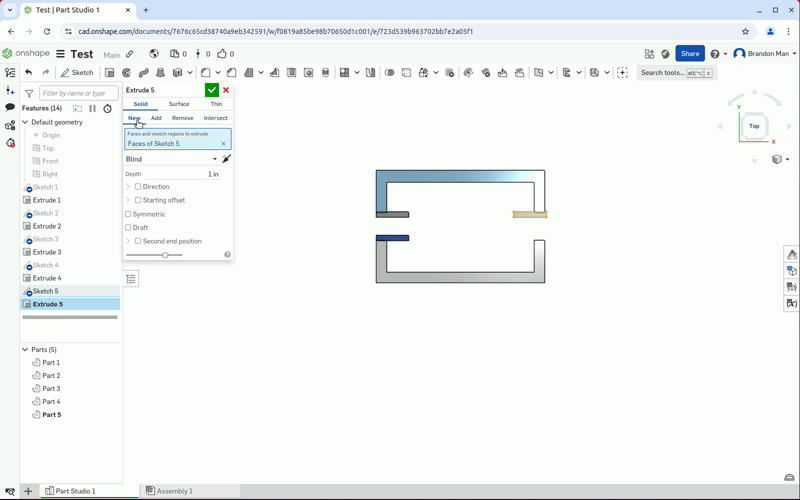
key(tab, 4)
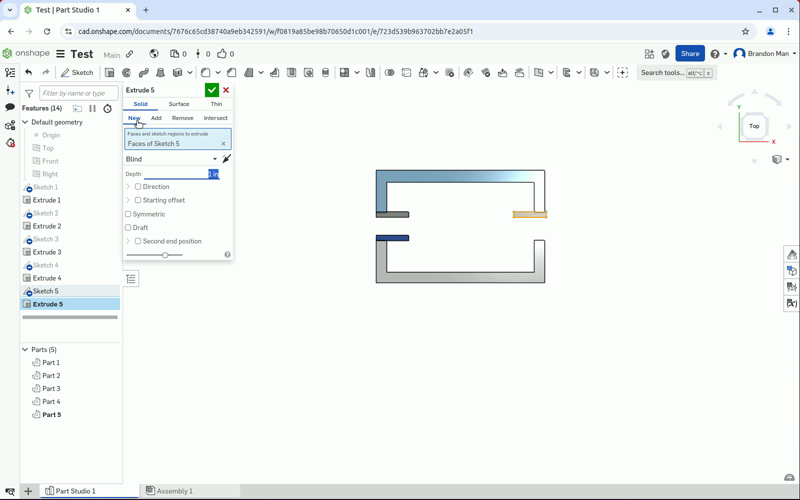
text(5.777)
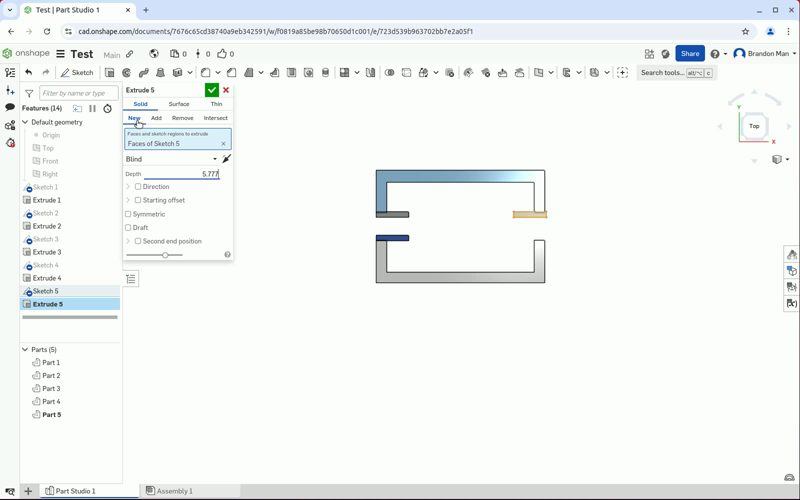
key(enter)
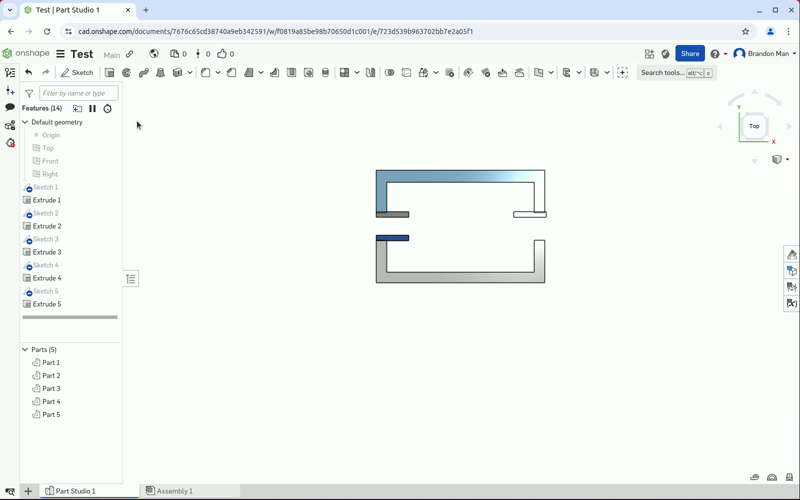
key(shift+h)
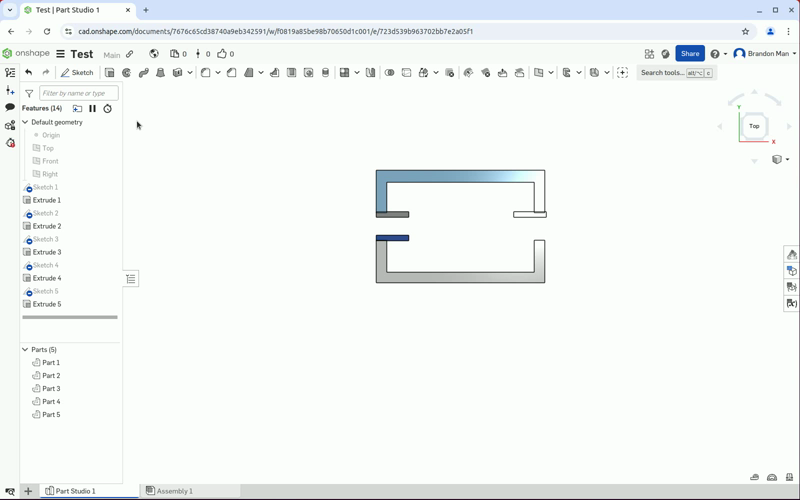
key(shift+h)
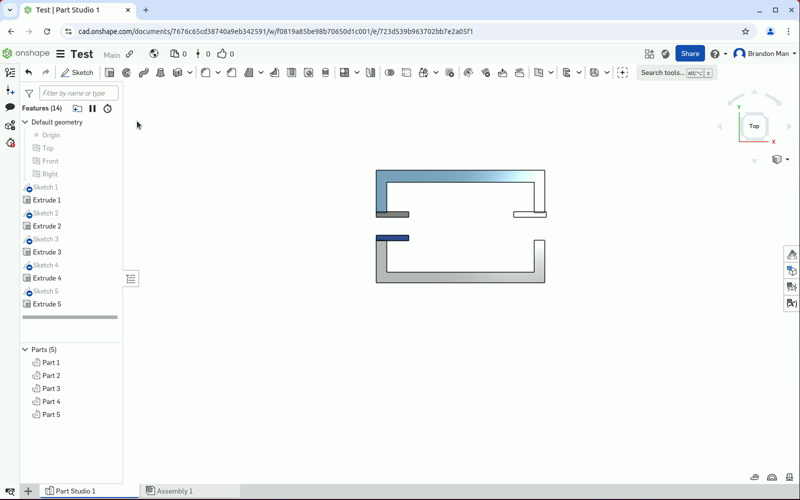
mouse_move(73, 189)
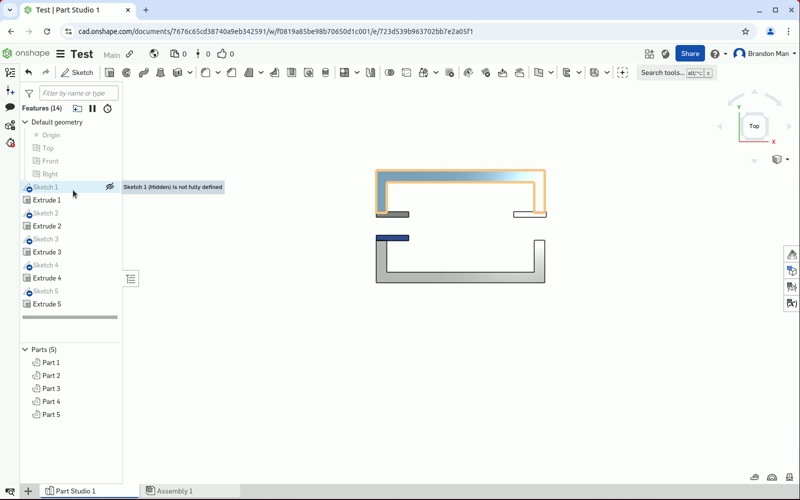
click(73, 189)
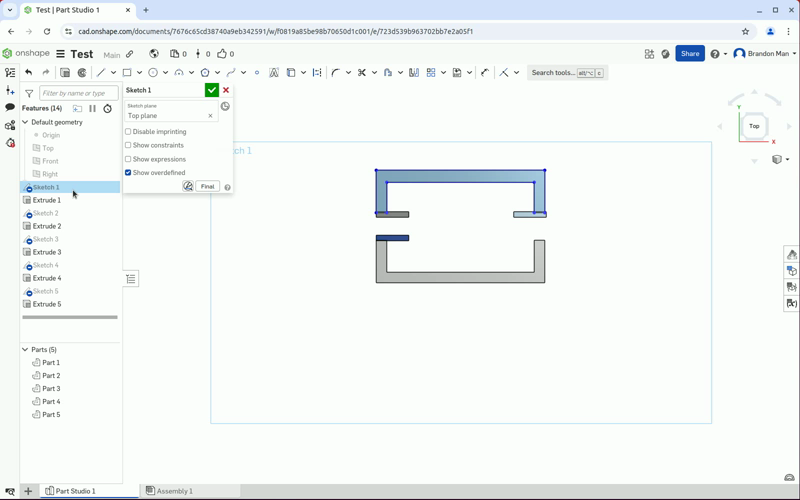
mouse_move(229, 92)
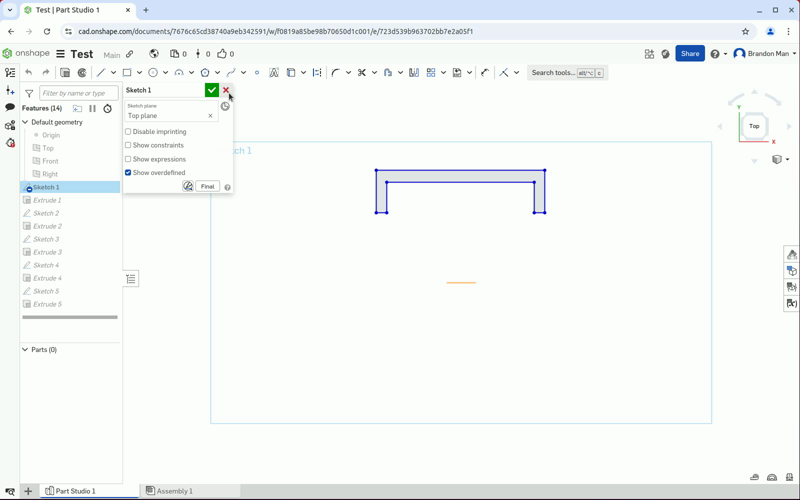
click(229, 92)
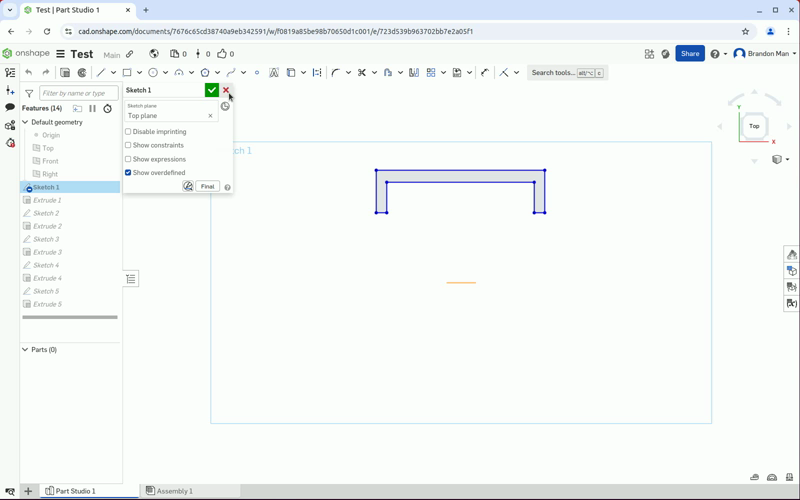
key(shift+s)
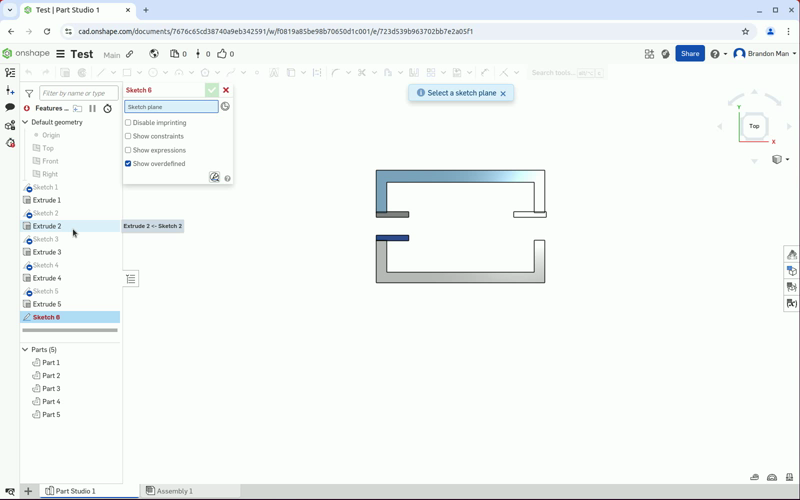
scroll(3)
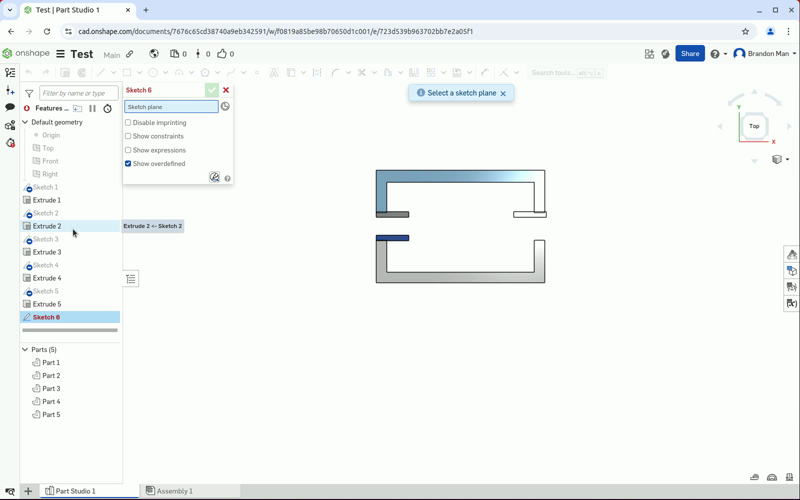
mouse_move(73, 150)
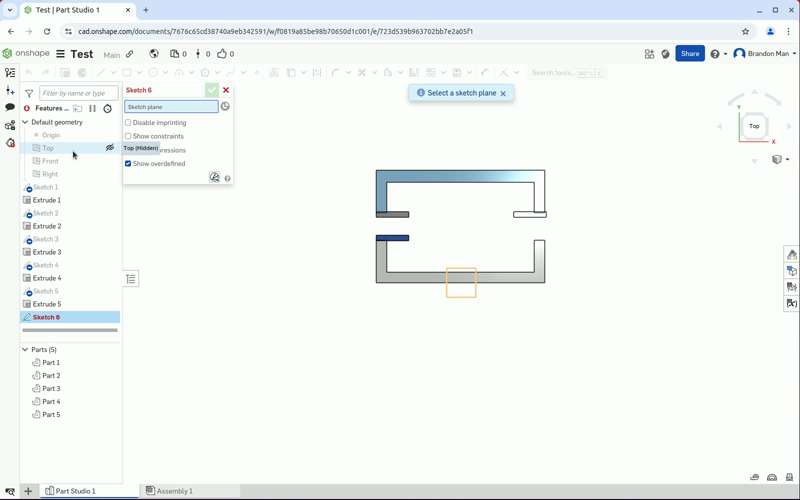
click(73, 150)
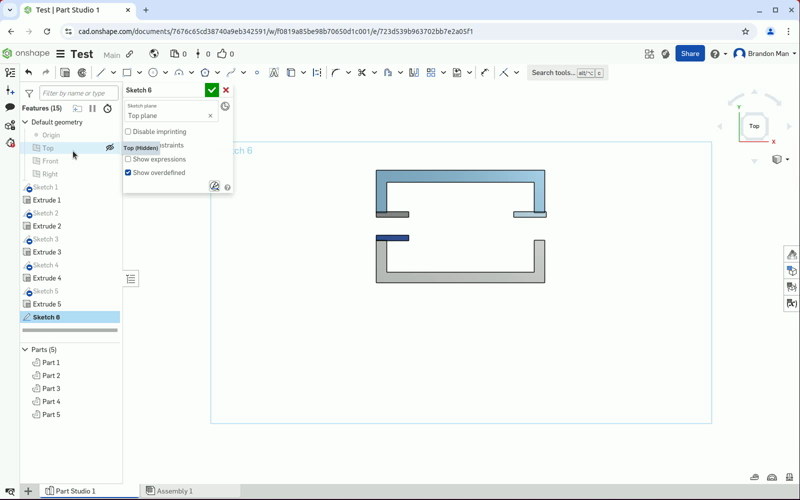
mouse_move(73, 352)
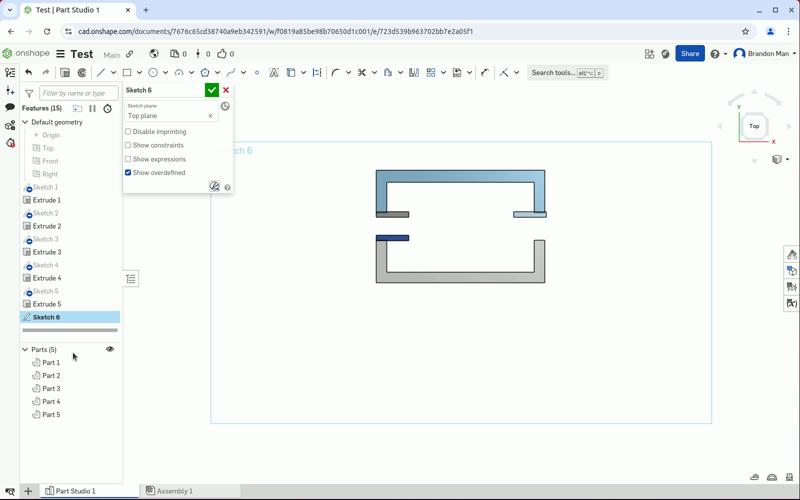
key(y)
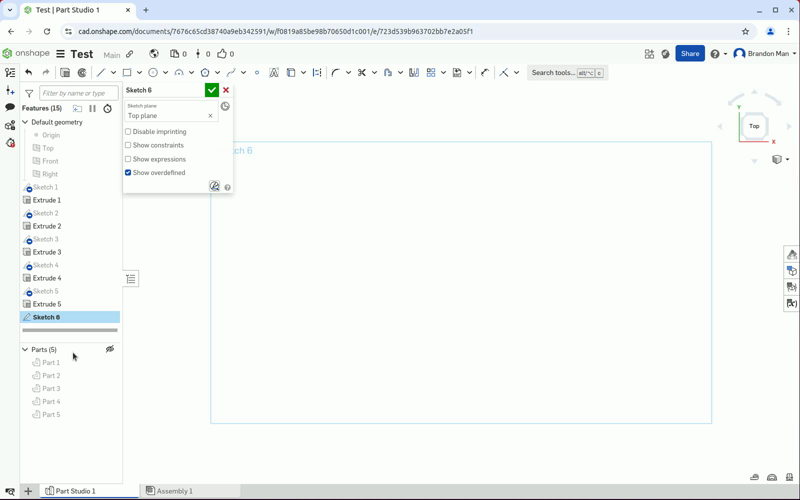
key(l)
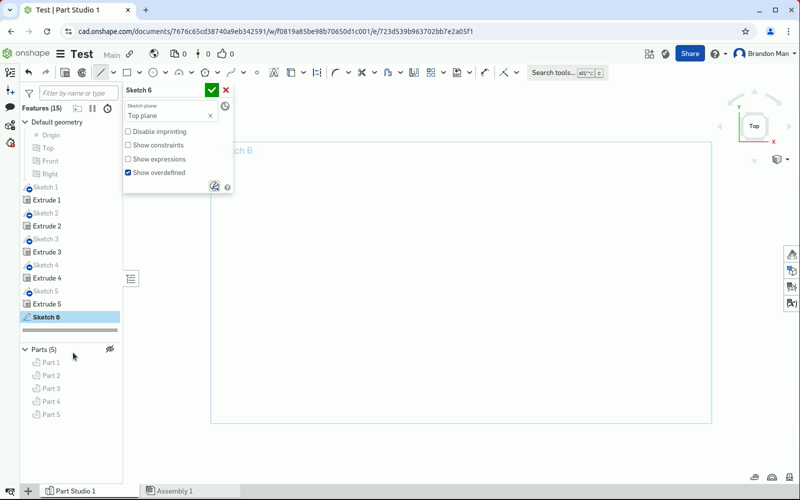
key_down(shift)
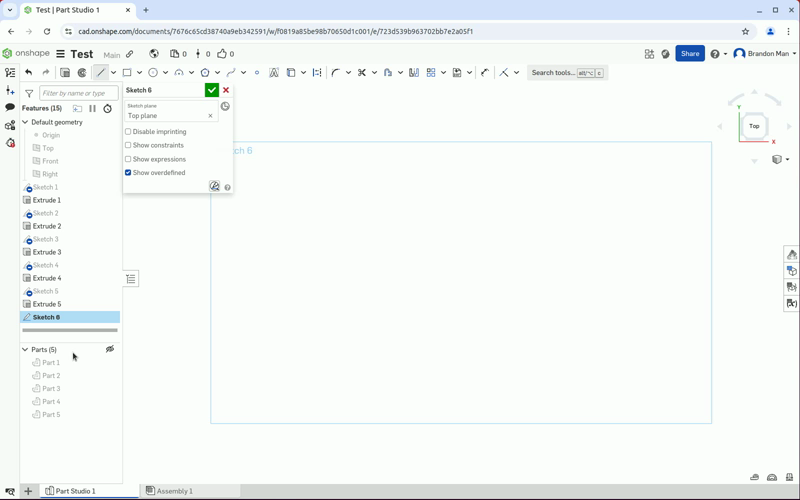
mouse_move(513, 240)
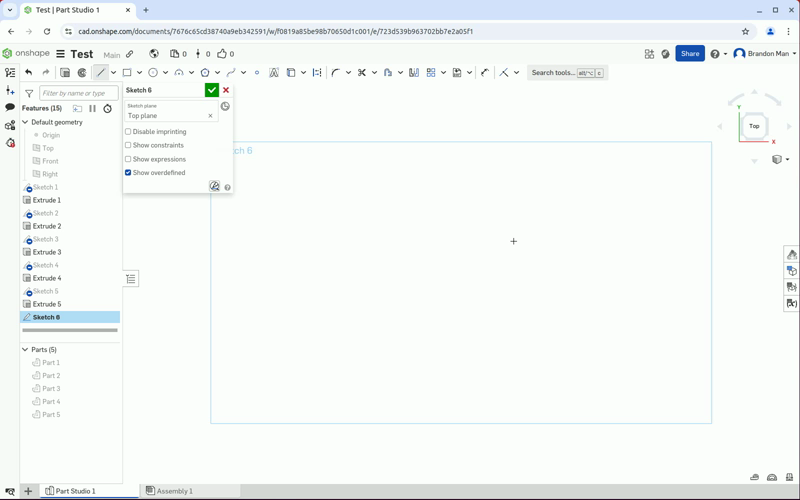
click(513, 240)
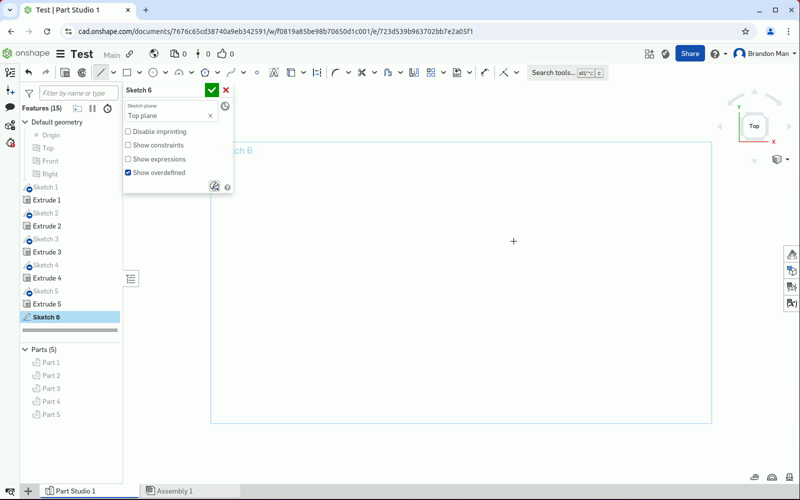
key_up(shift)
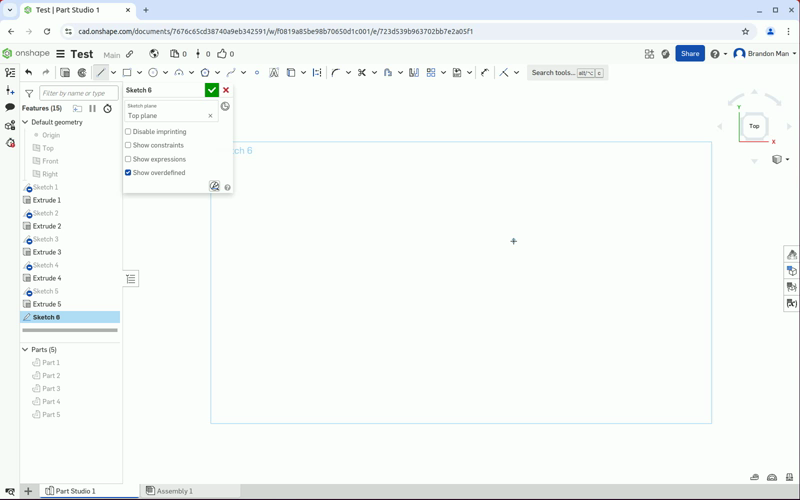
key_down(shift)
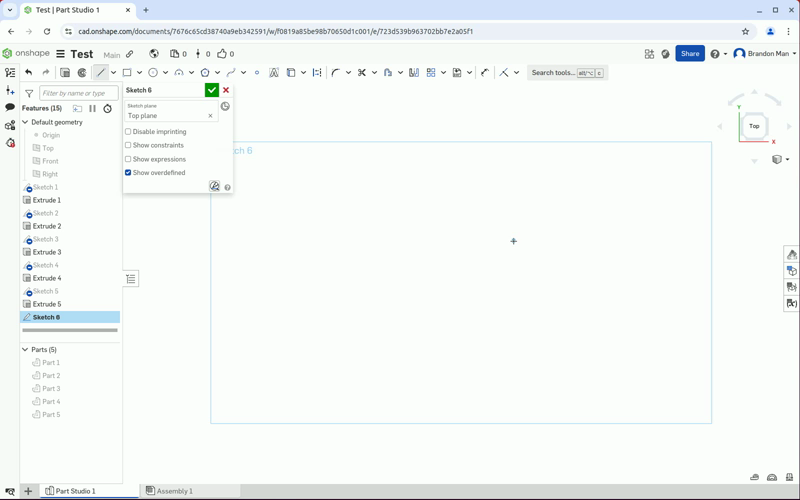
mouse_move(543, 240)
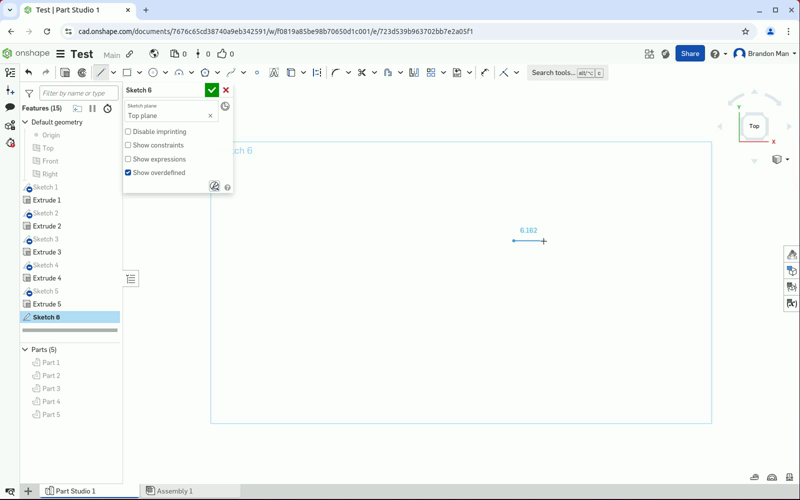
mouse_move(534, 240)
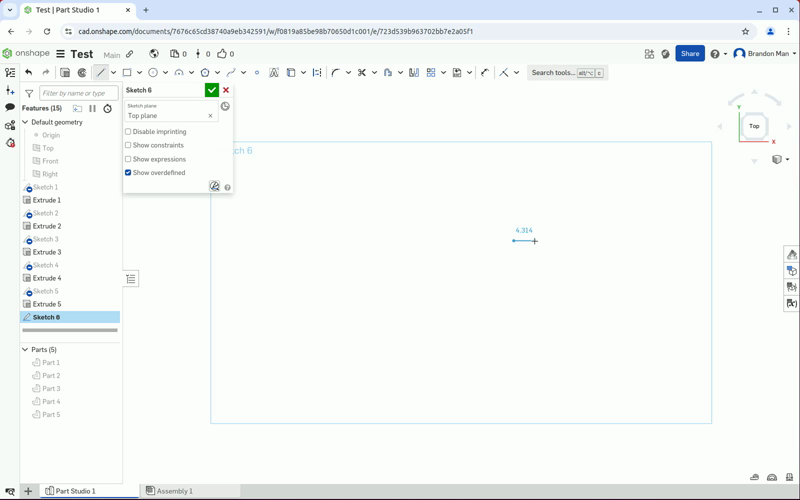
click(534, 240)
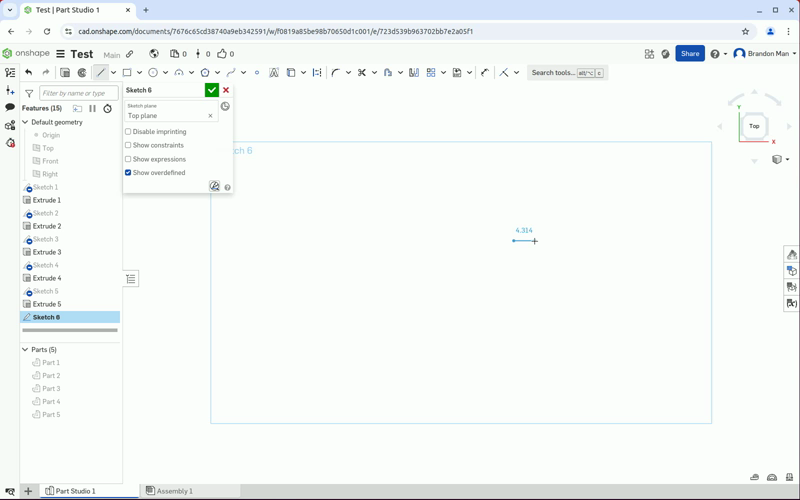
key_up(shift)
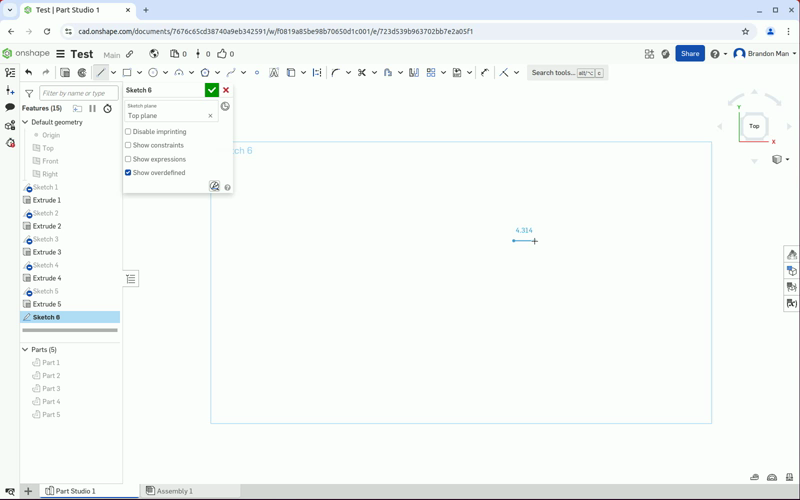
key_down(shift)
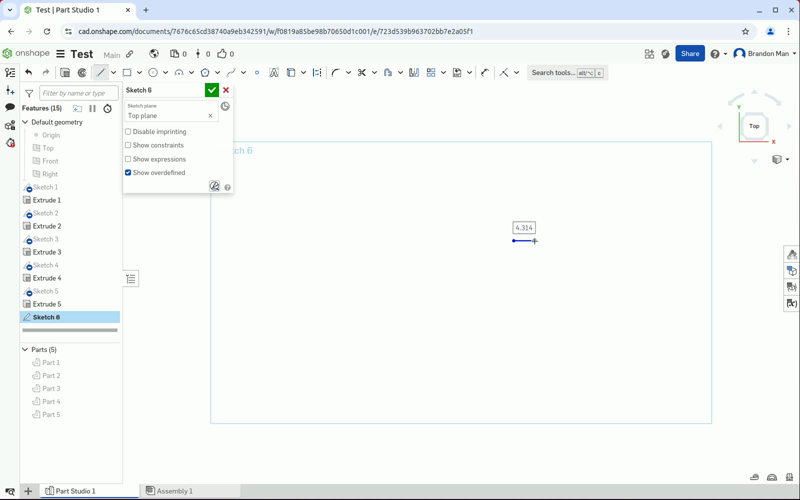
mouse_move(564, 240)
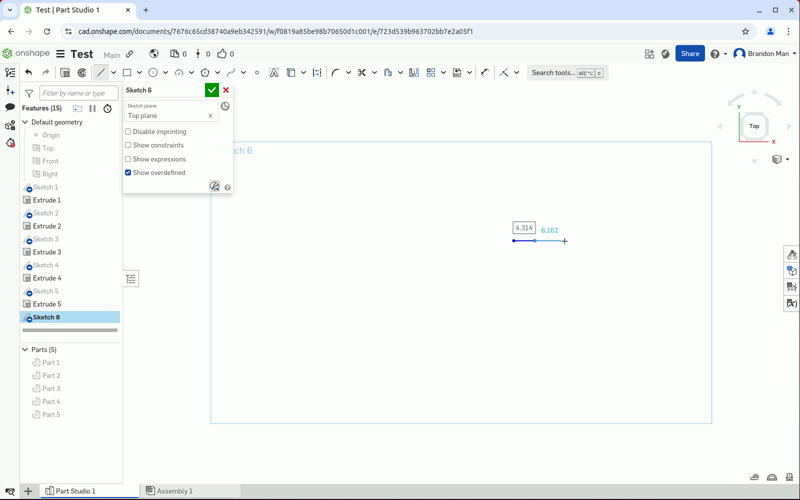
mouse_move(546, 240)
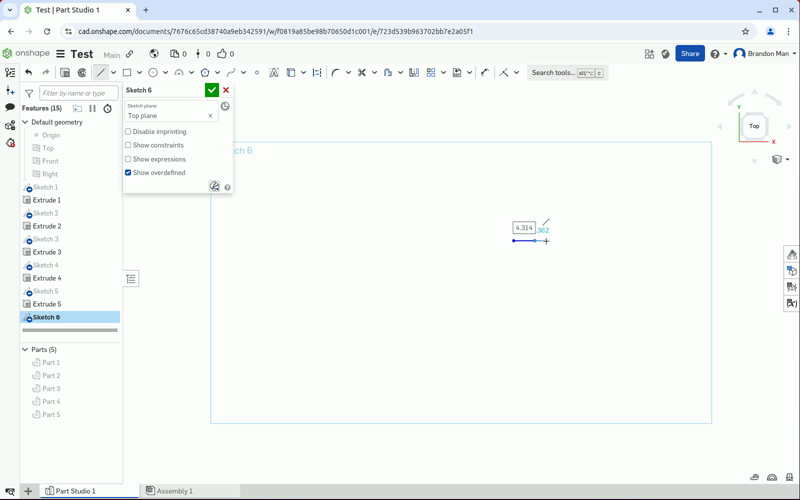
click(546, 240)
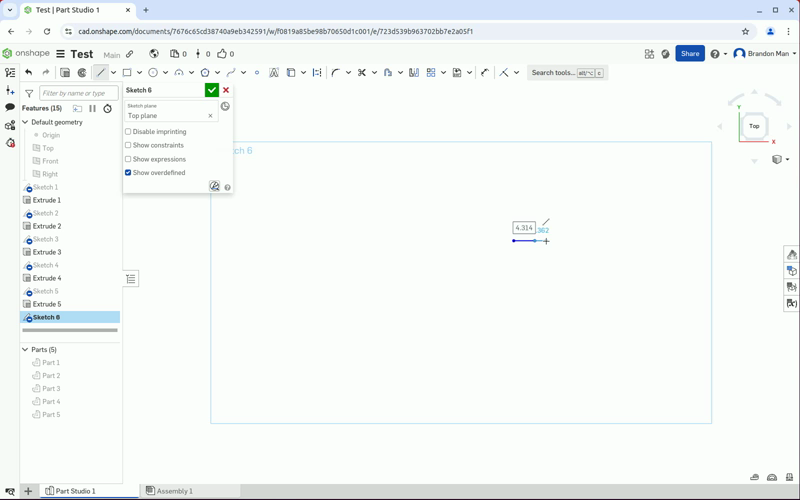
key_up(shift)
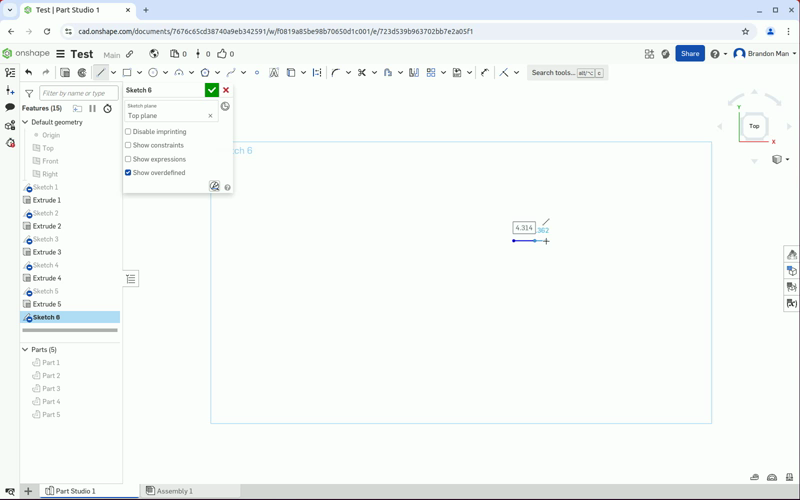
key_down(shift)
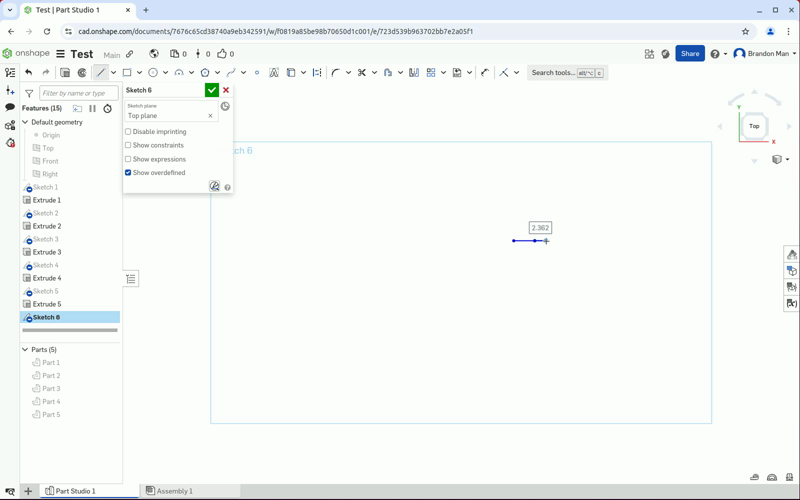
mouse_move(576, 240)
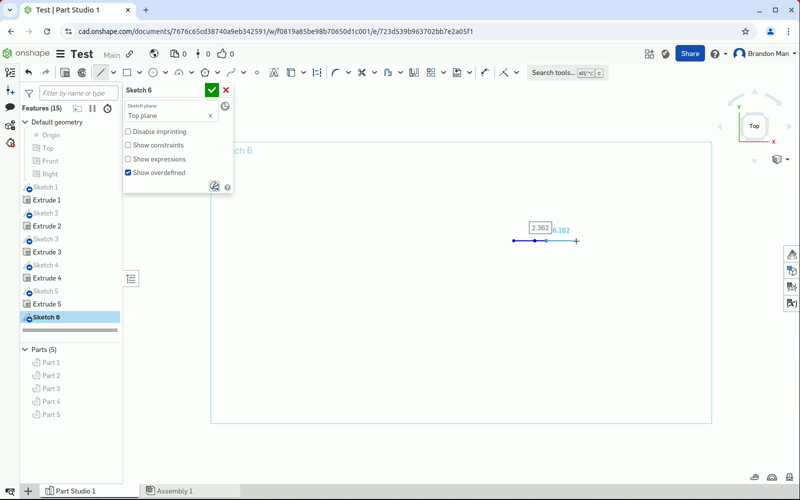
mouse_move(546, 235)
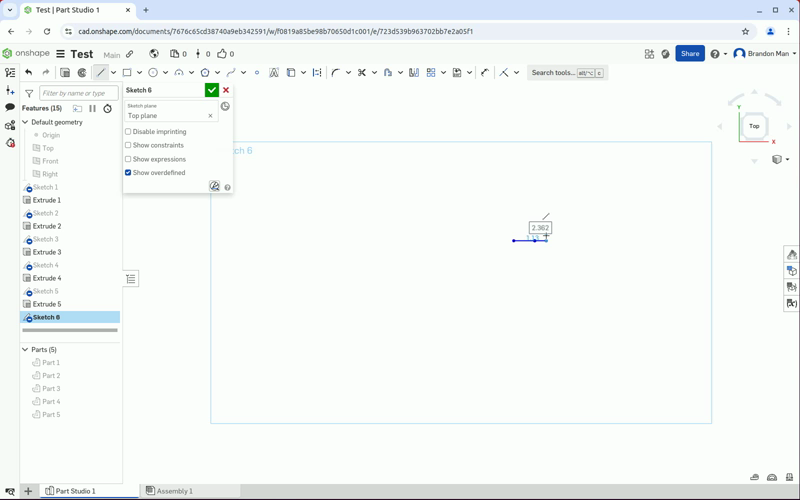
scroll(6)
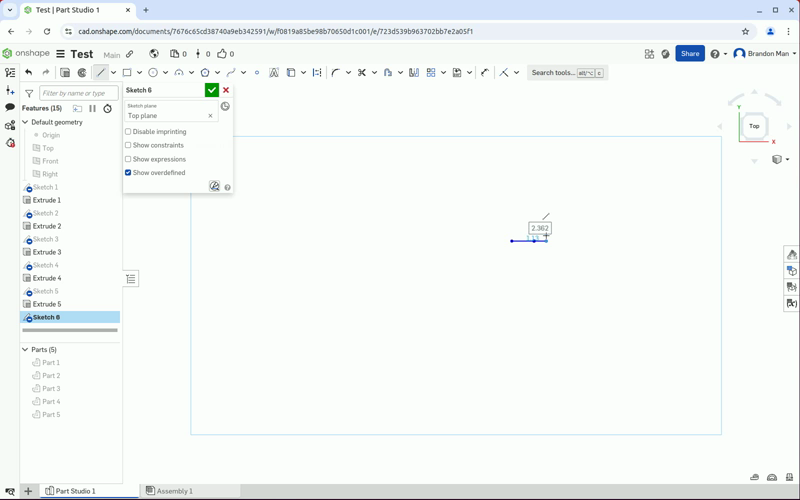
scroll(6)
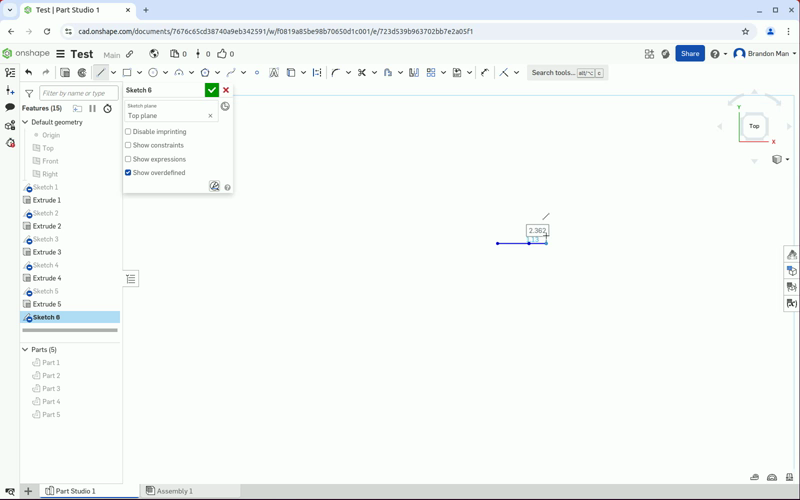
scroll(6)
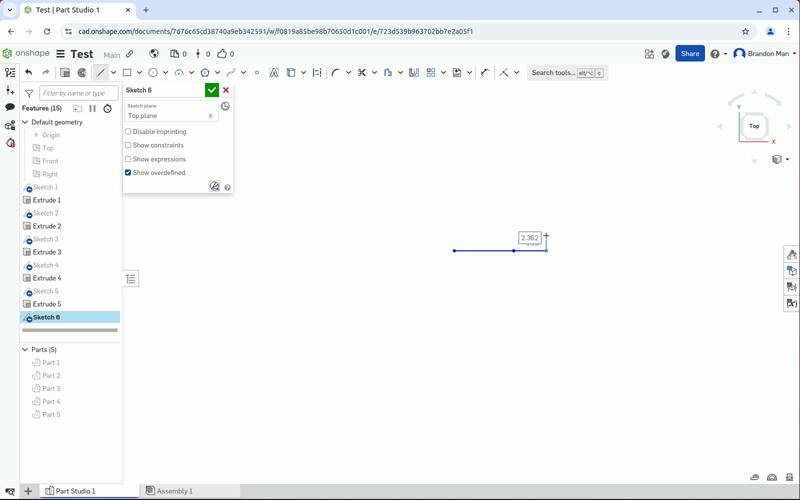
scroll(6)
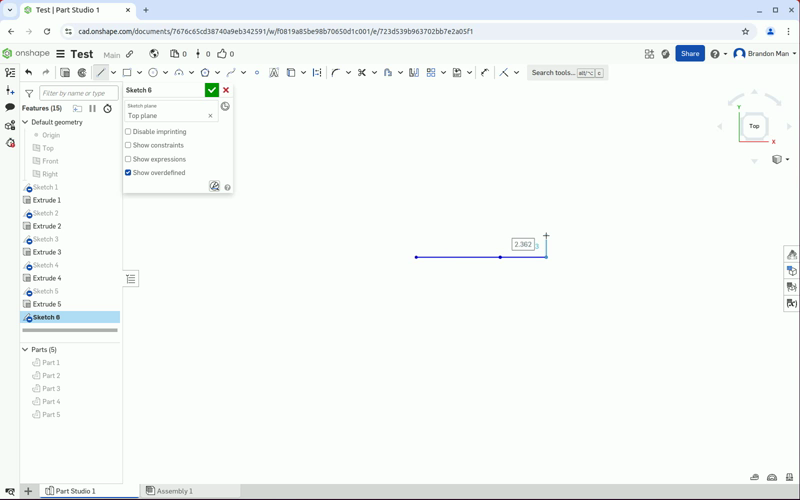
scroll(6)
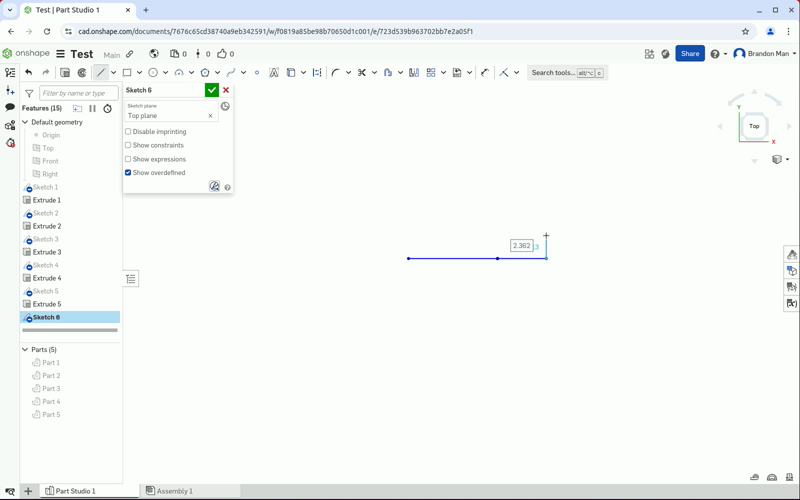
scroll(6)
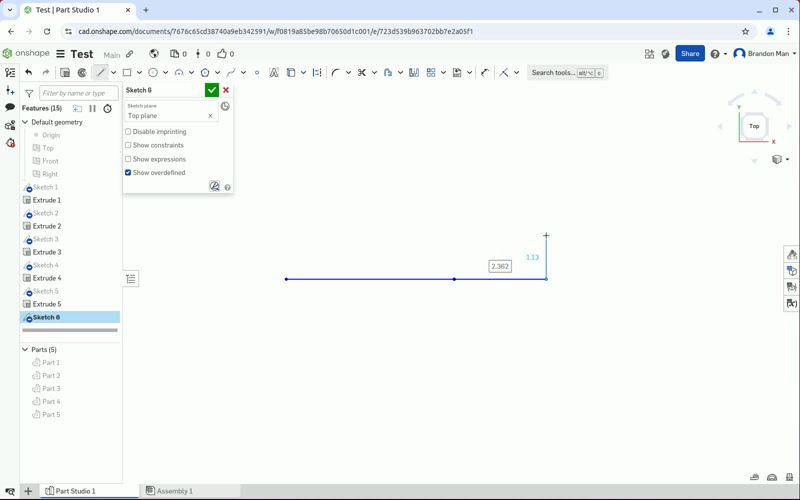
scroll(6)
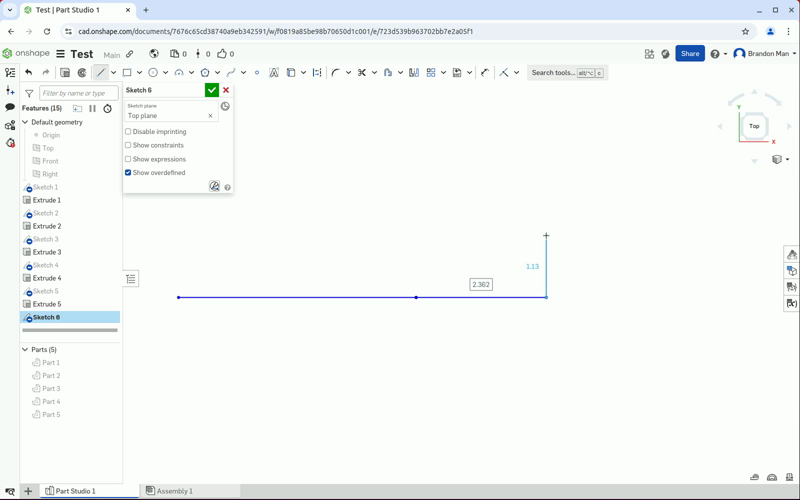
click(546, 235)
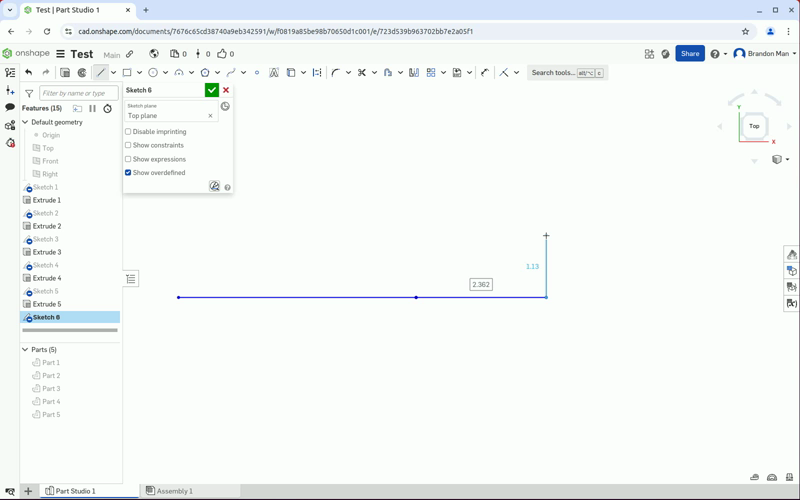
scroll(-6)
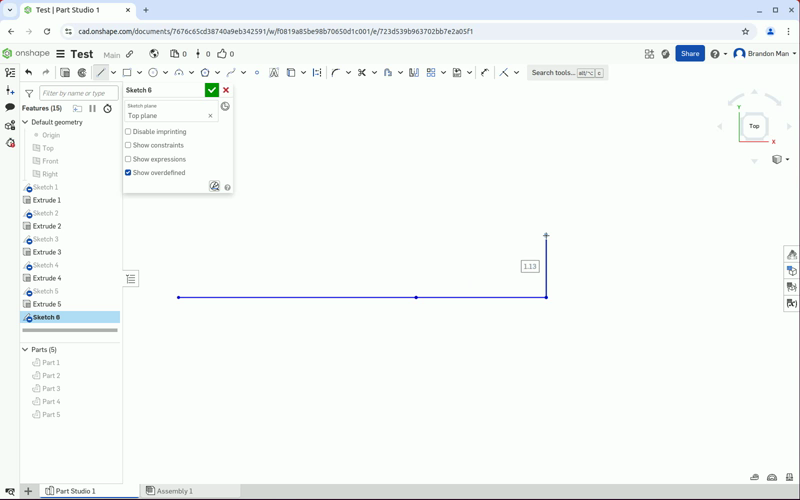
scroll(-6)
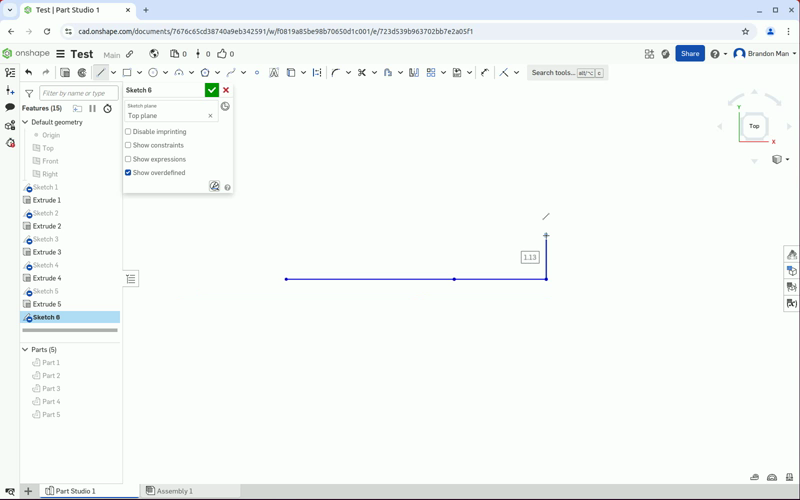
scroll(-6)
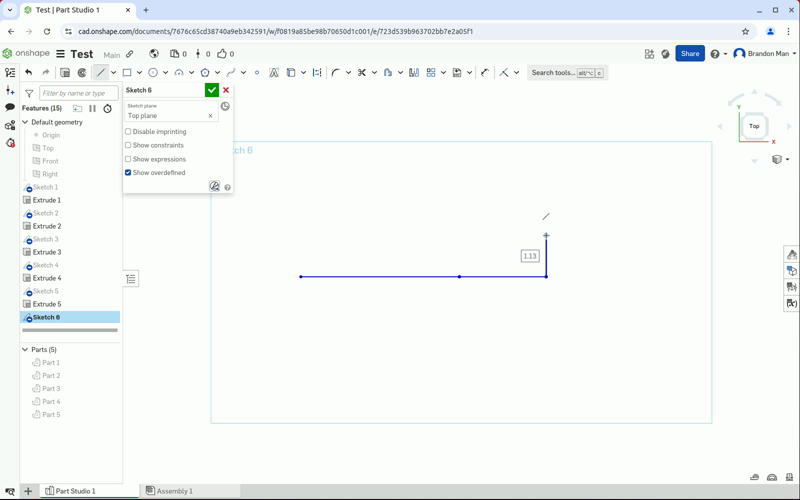
scroll(-6)
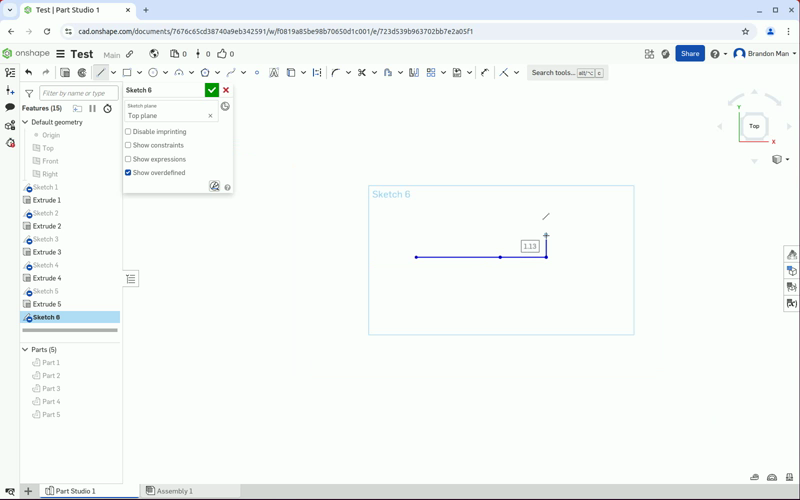
scroll(-6)
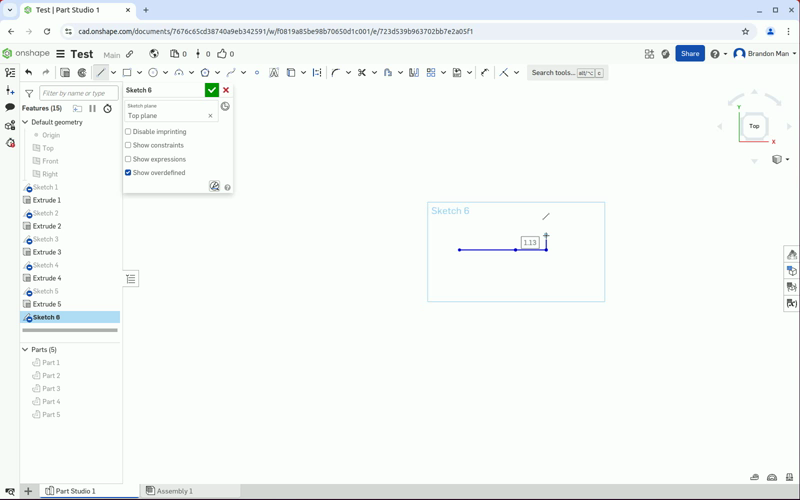
scroll(-6)
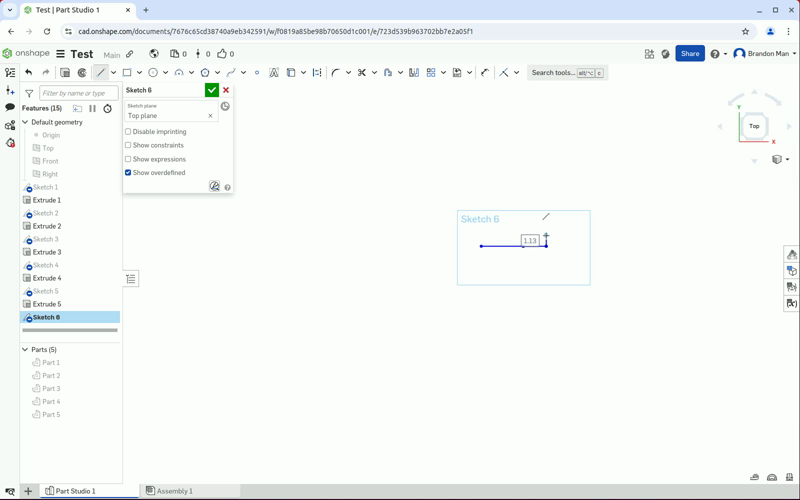
scroll(-6)
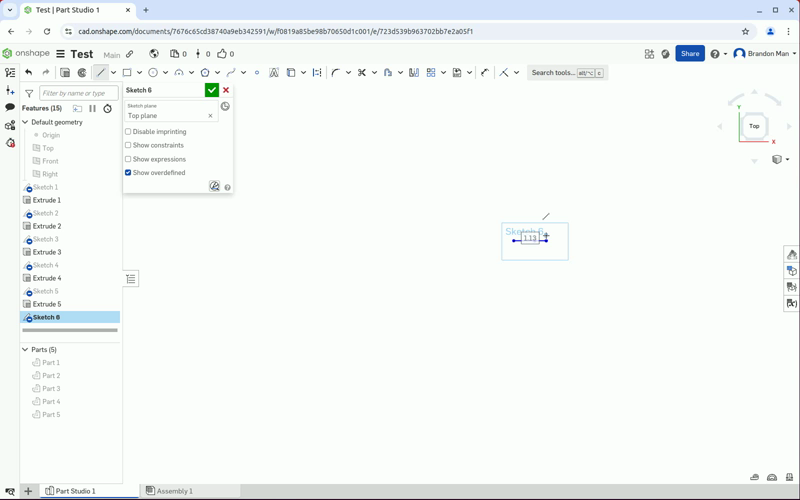
key_up(shift)
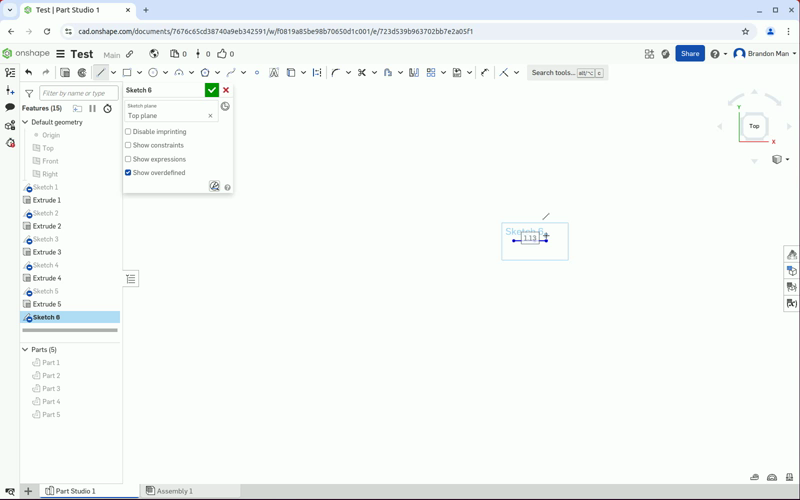
key_down(shift)
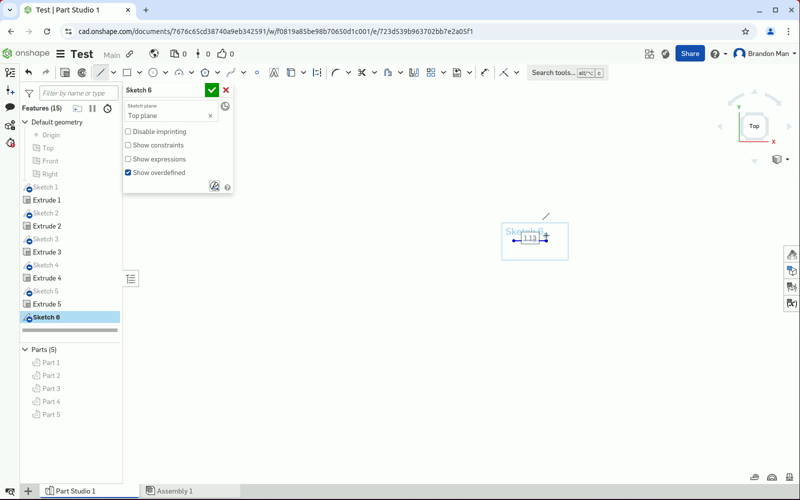
mouse_move(576, 235)
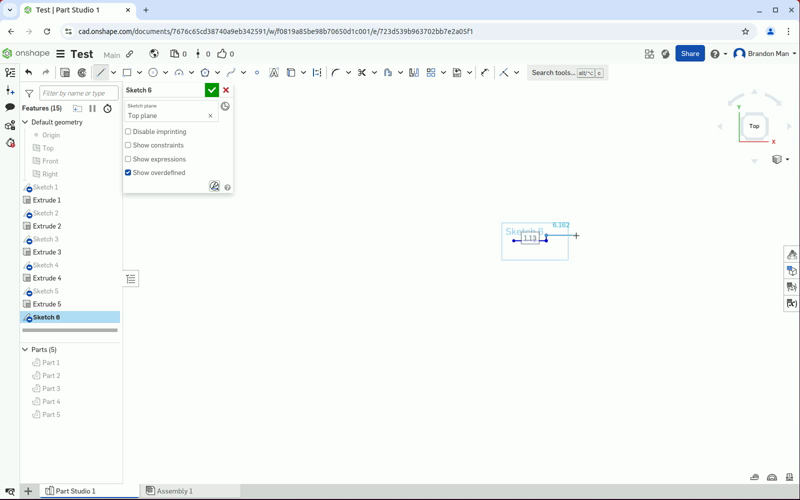
mouse_move(513, 235)
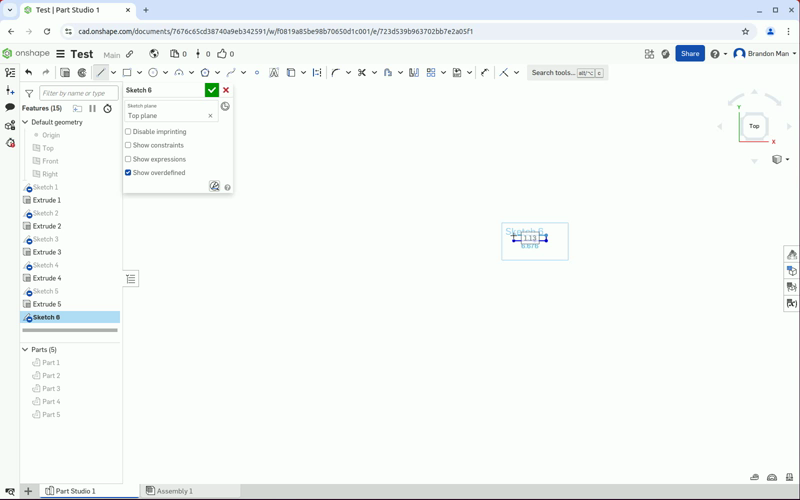
click(513, 235)
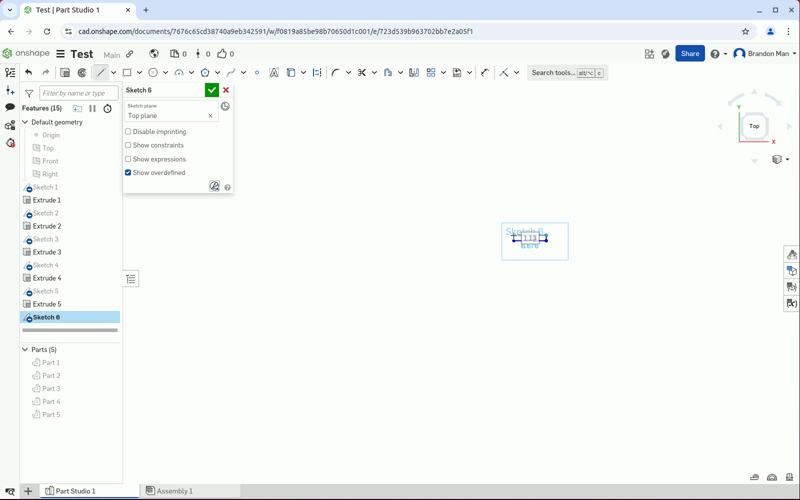
key_up(shift)
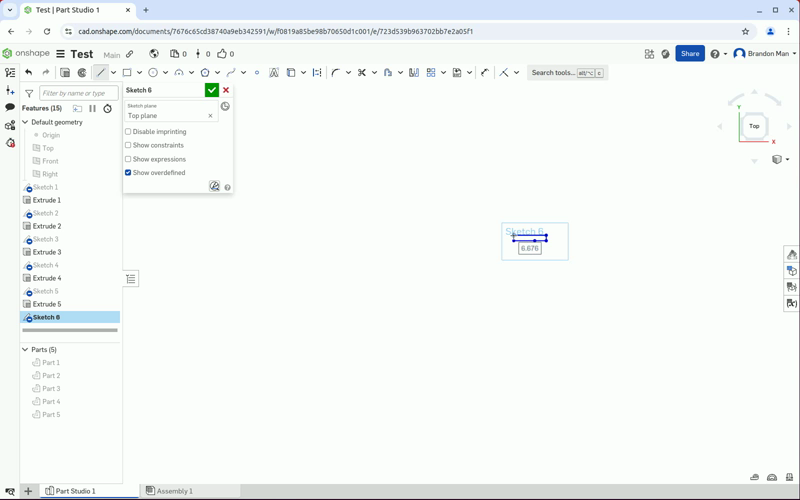
mouse_move(543, 235)
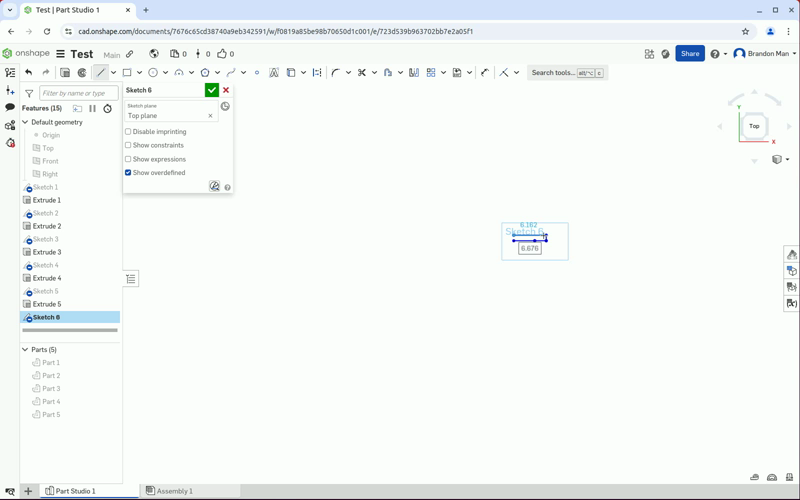
key_down(shift)
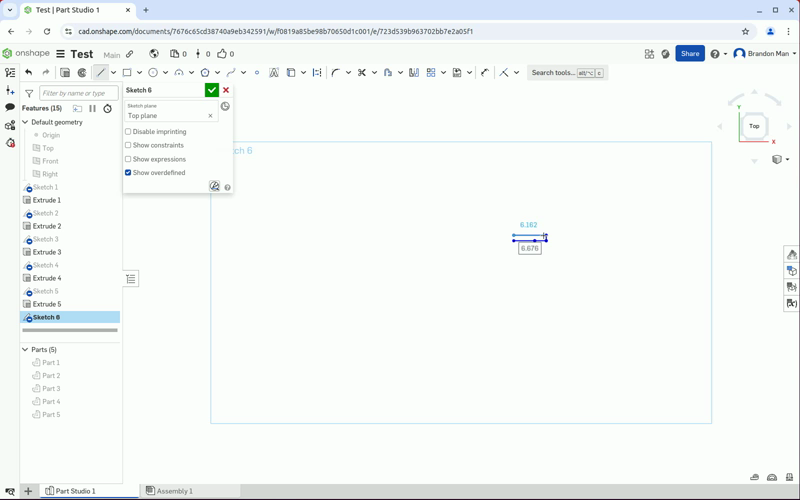
mouse_move(513, 240)
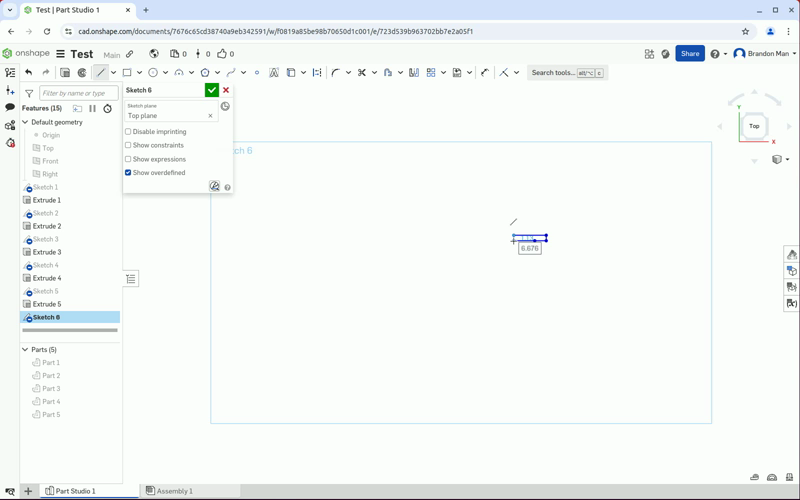
scroll(6)
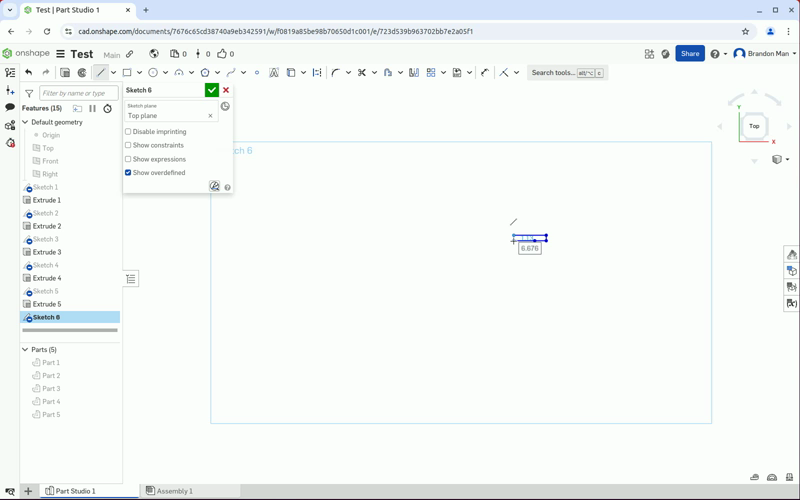
scroll(6)
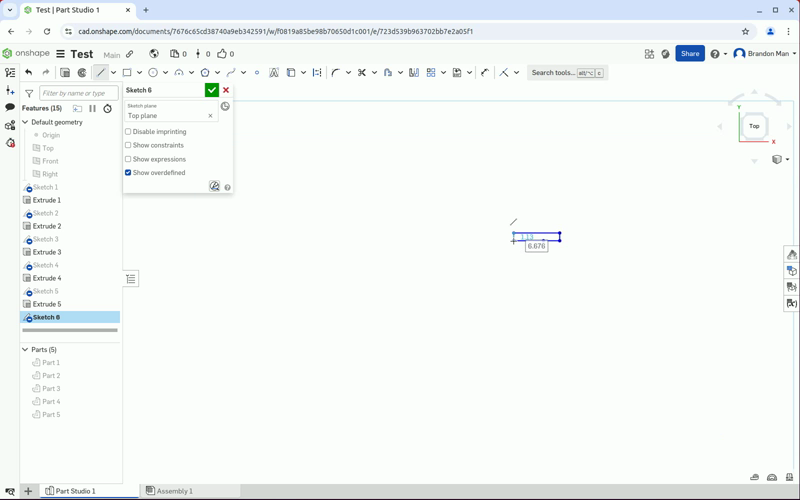
scroll(6)
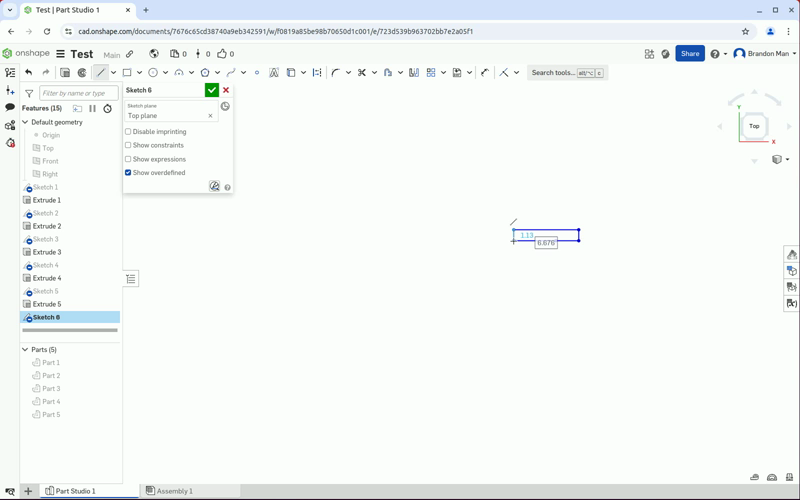
scroll(6)
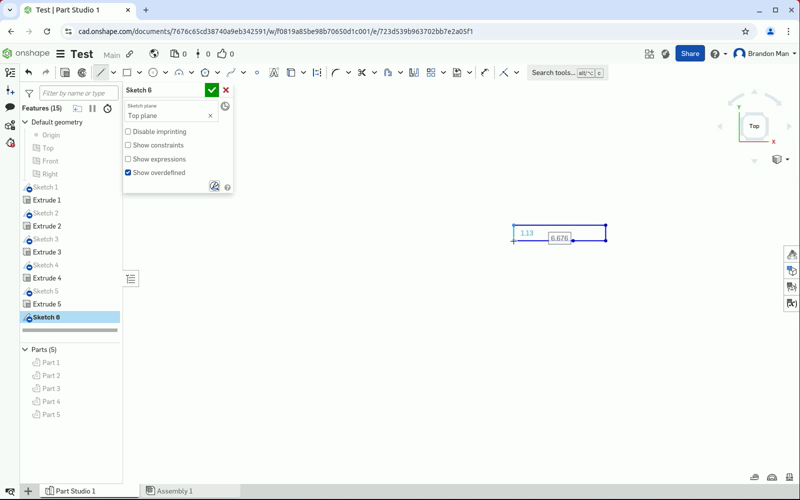
scroll(6)
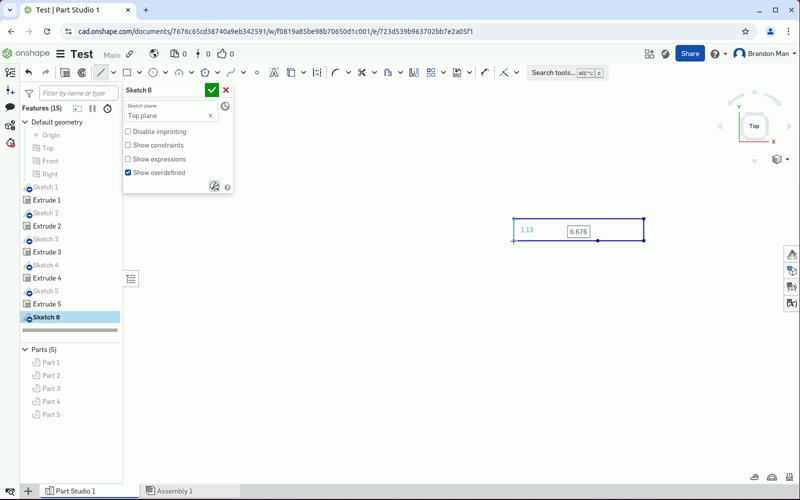
scroll(6)
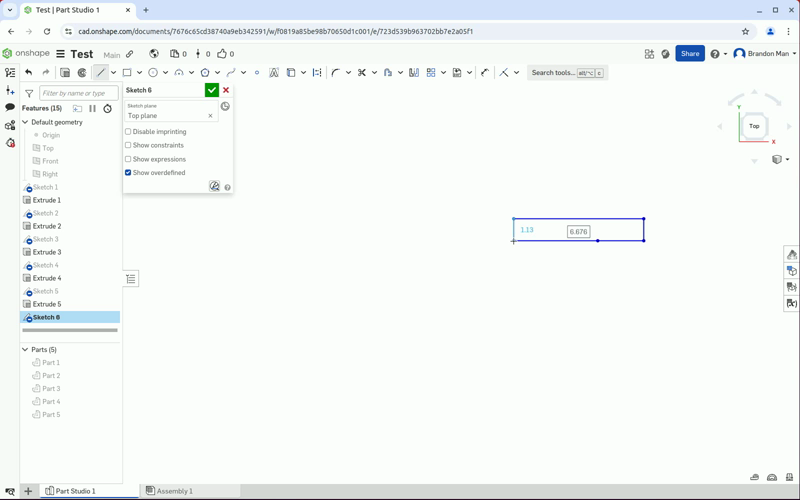
scroll(6)
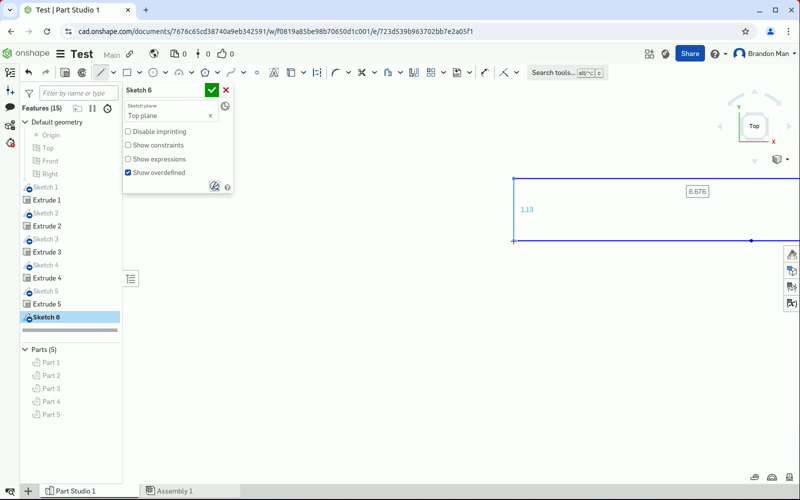
key_up(shift)
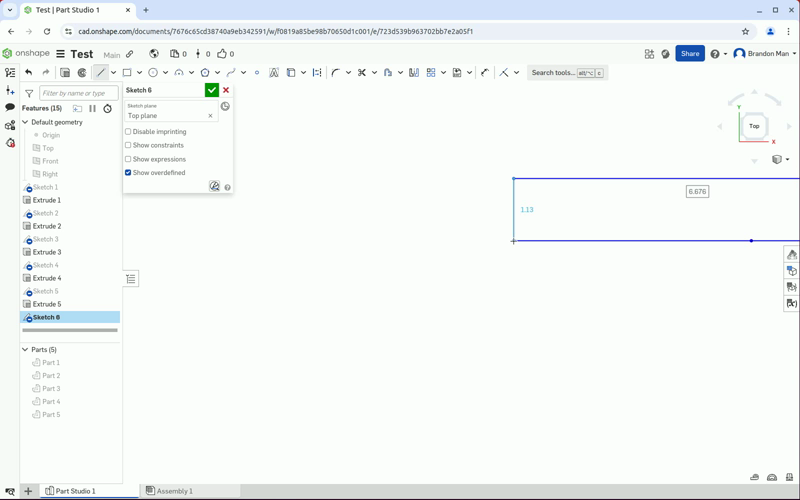
click(513, 240)
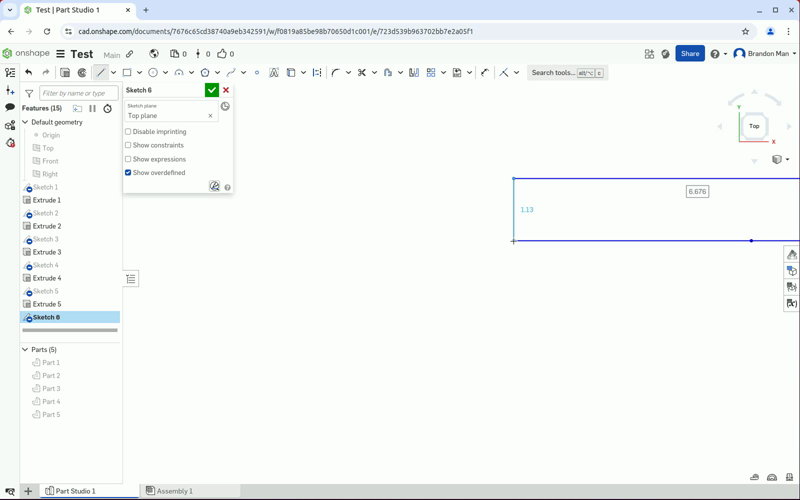
scroll(-6)
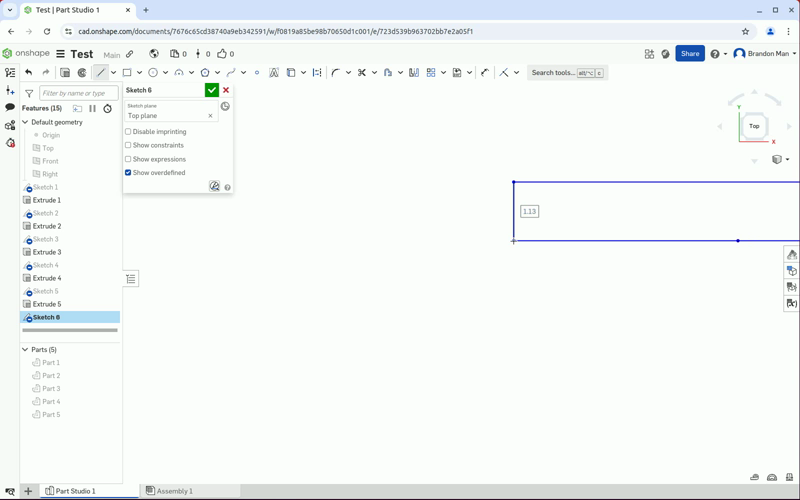
scroll(-6)
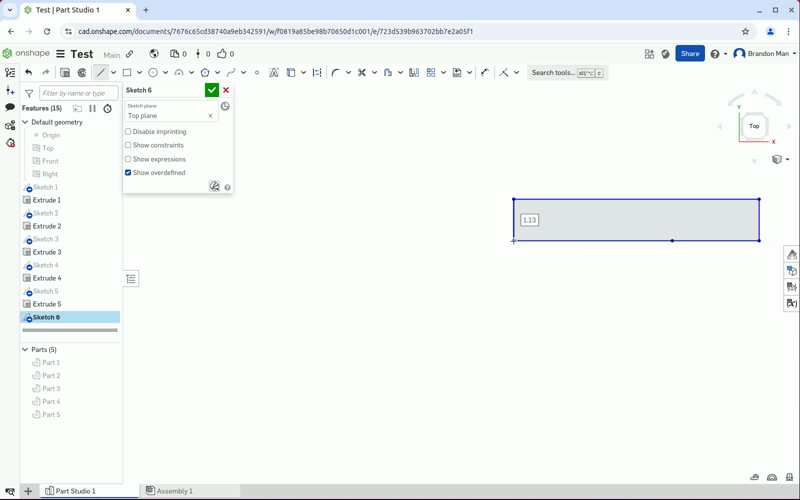
scroll(-6)
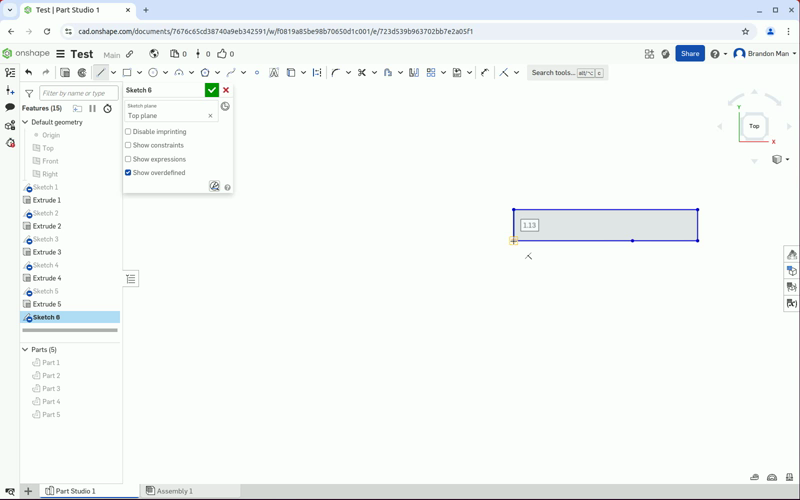
scroll(-6)
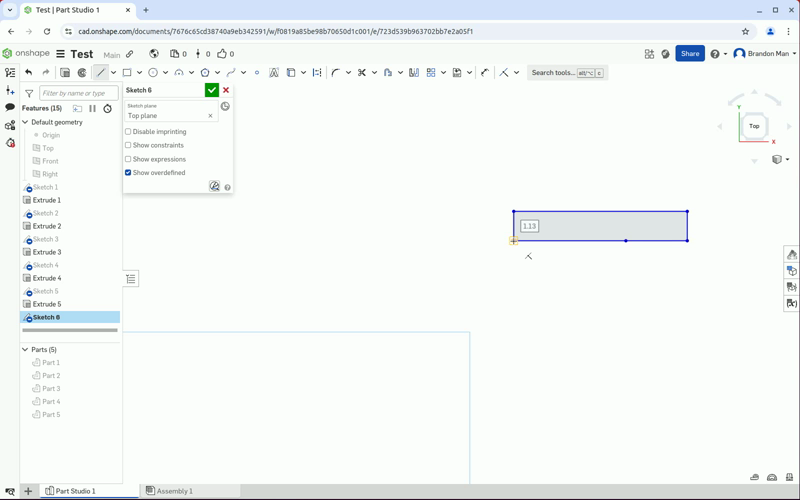
scroll(-6)
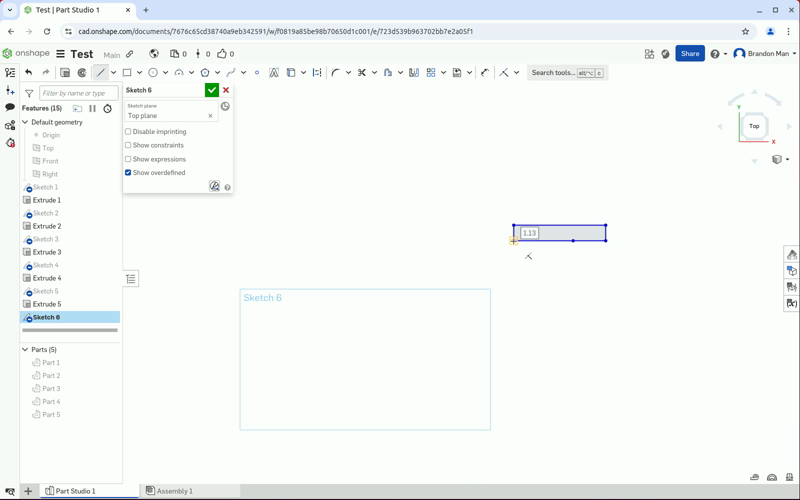
scroll(-6)
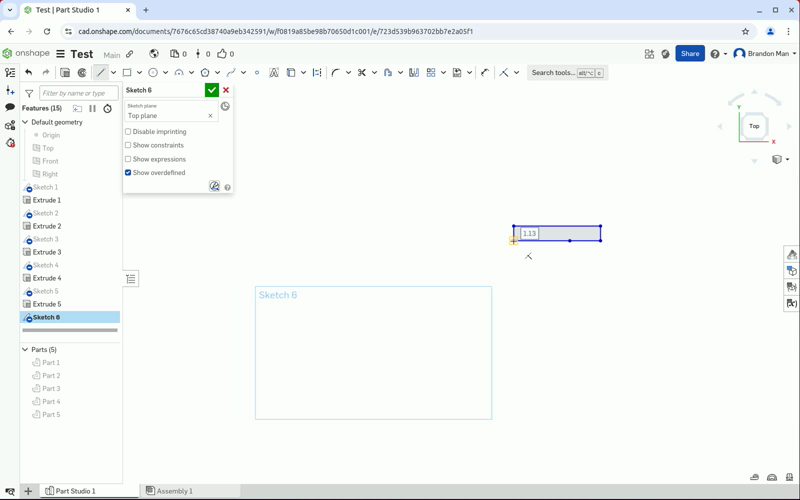
scroll(-6)
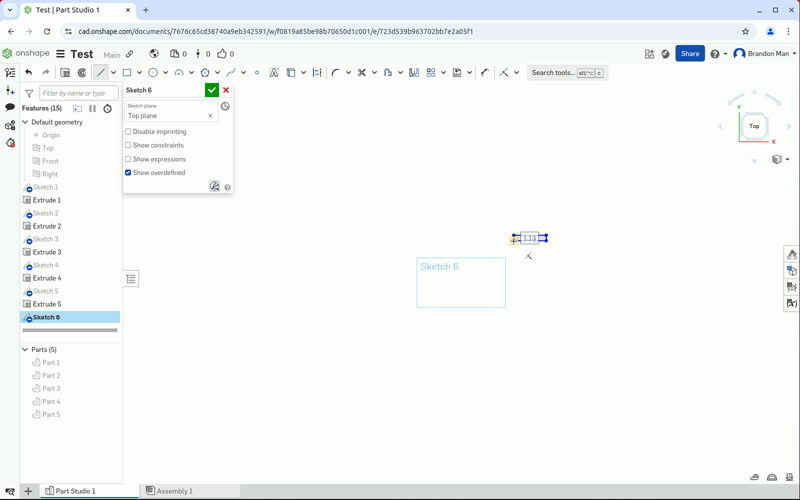
key(esc)
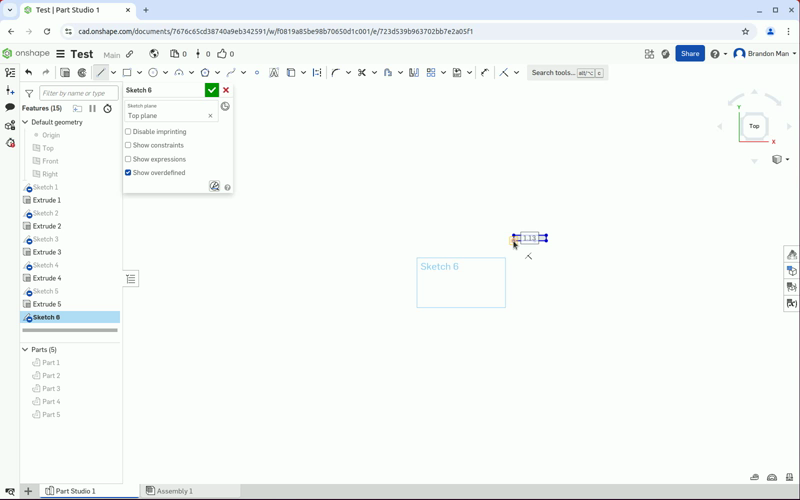
mouse_move(536, 237)
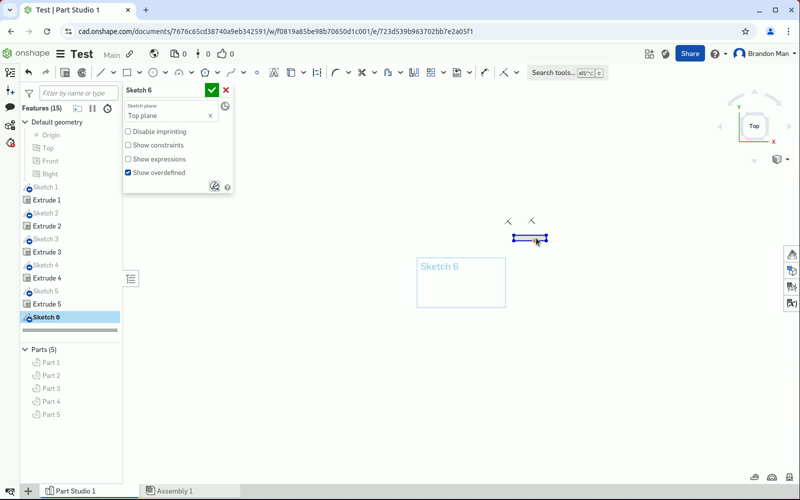
scroll(6)
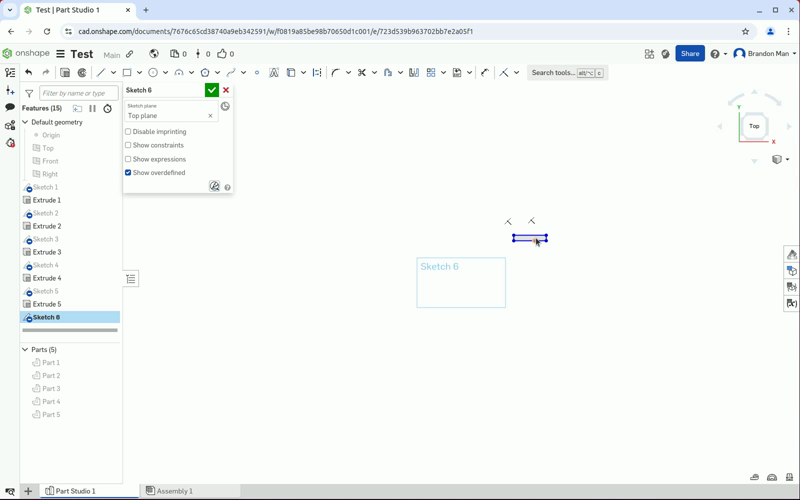
scroll(6)
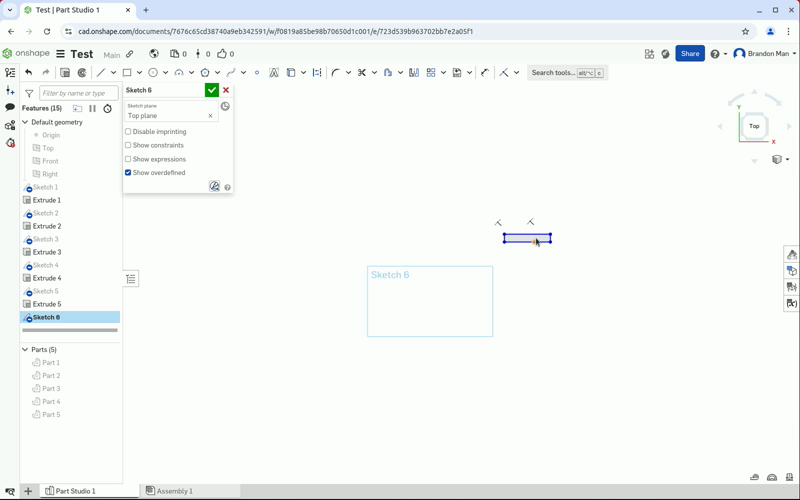
scroll(6)
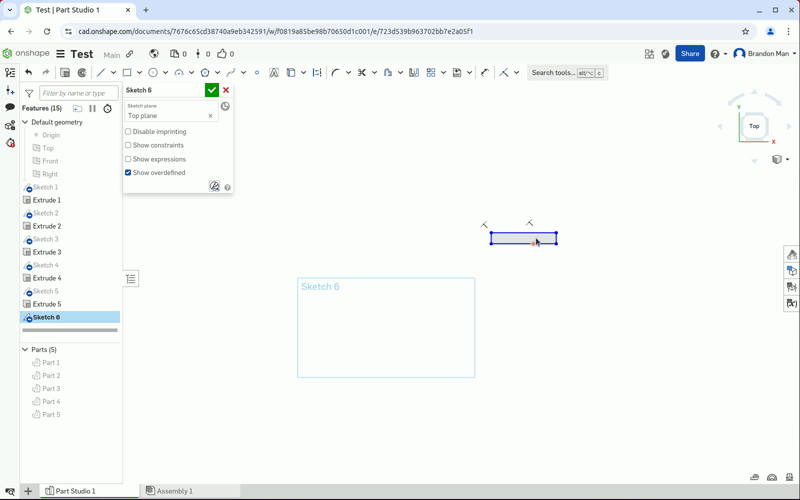
scroll(6)
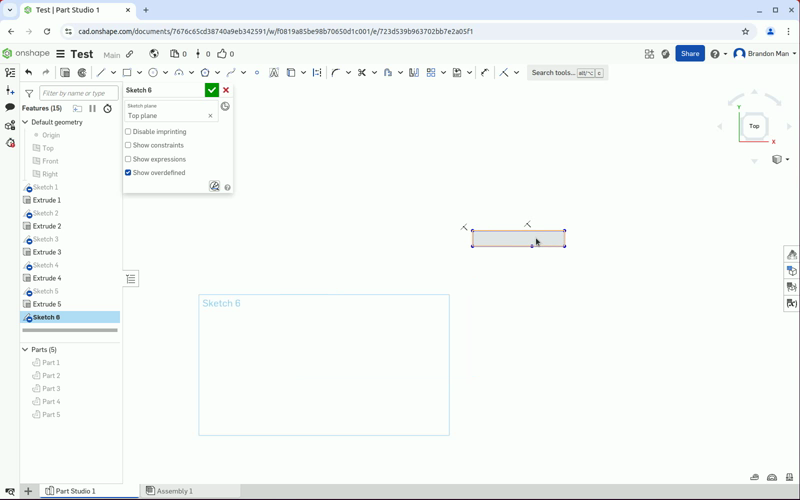
scroll(6)
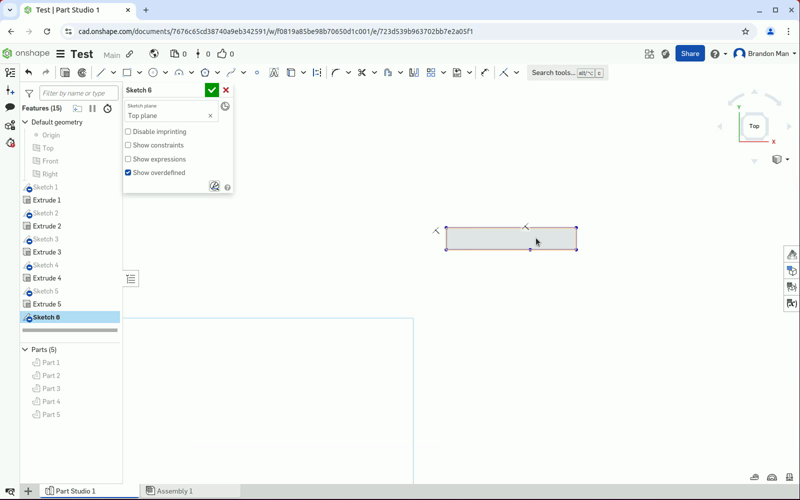
scroll(6)
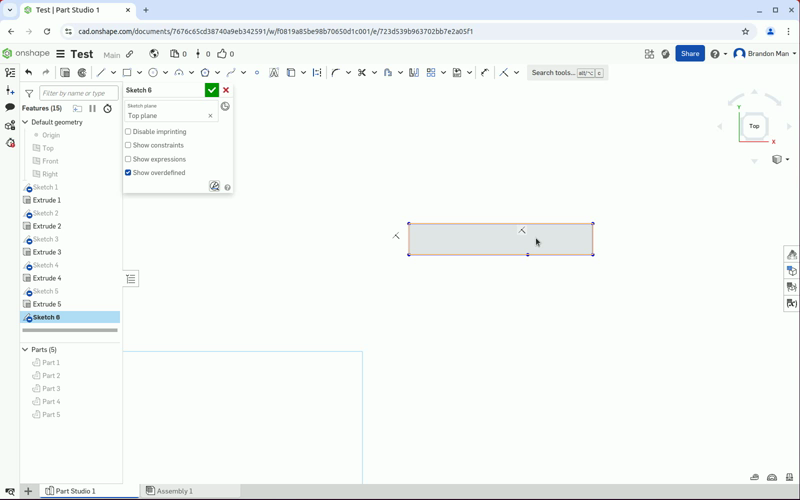
scroll(6)
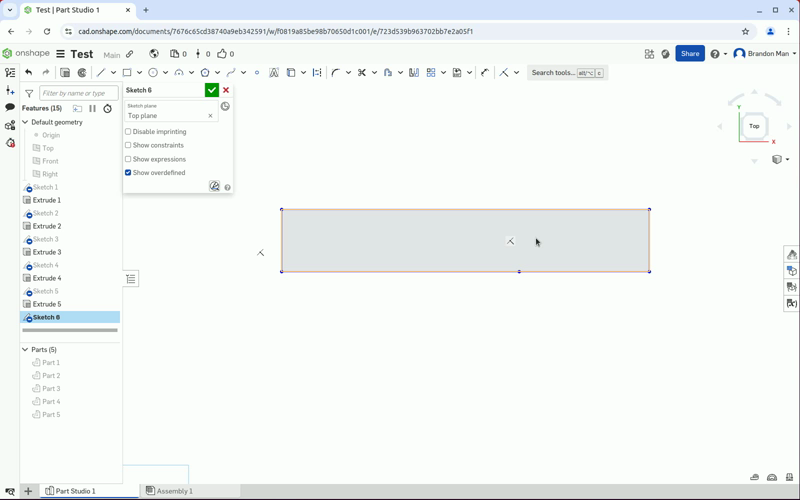
click(536, 237)
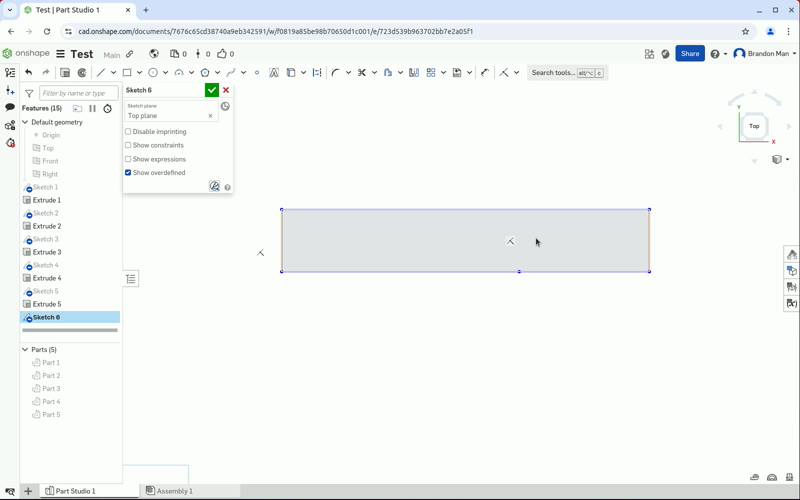
scroll(-6)
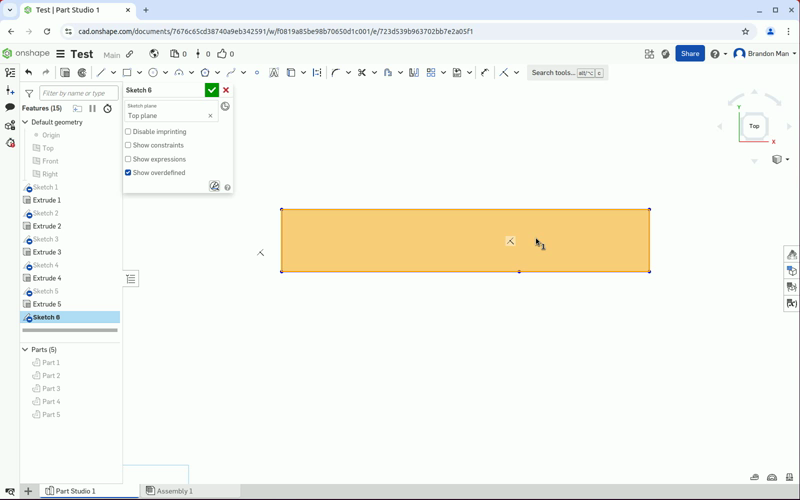
scroll(-6)
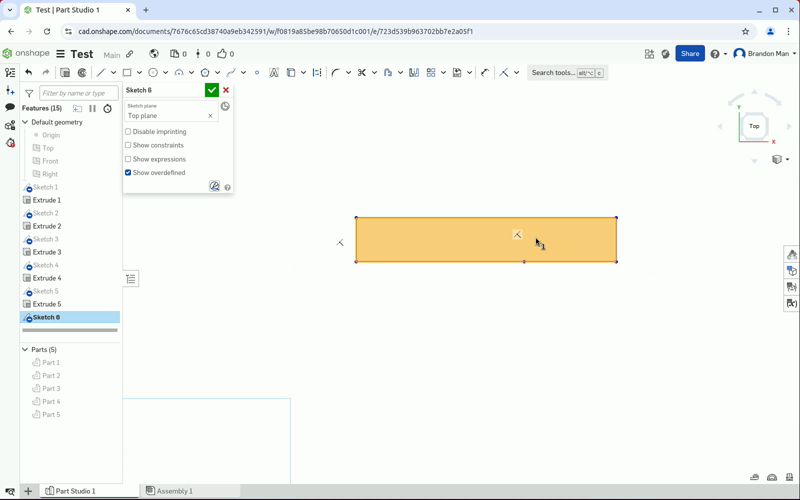
scroll(-6)
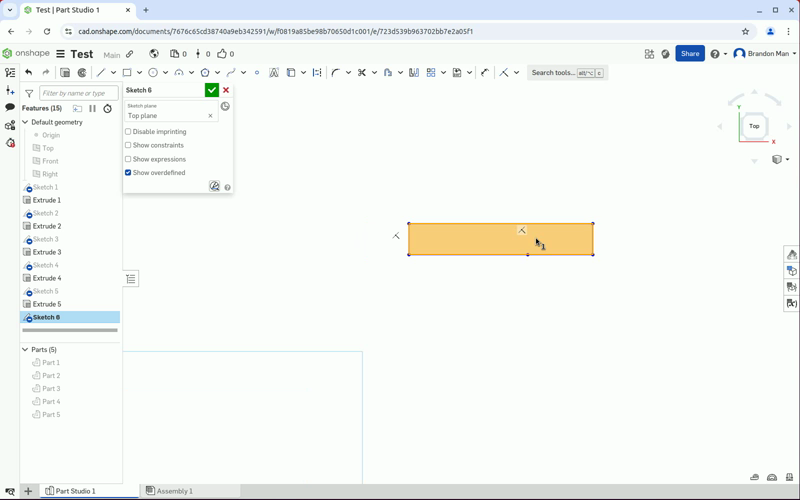
scroll(-6)
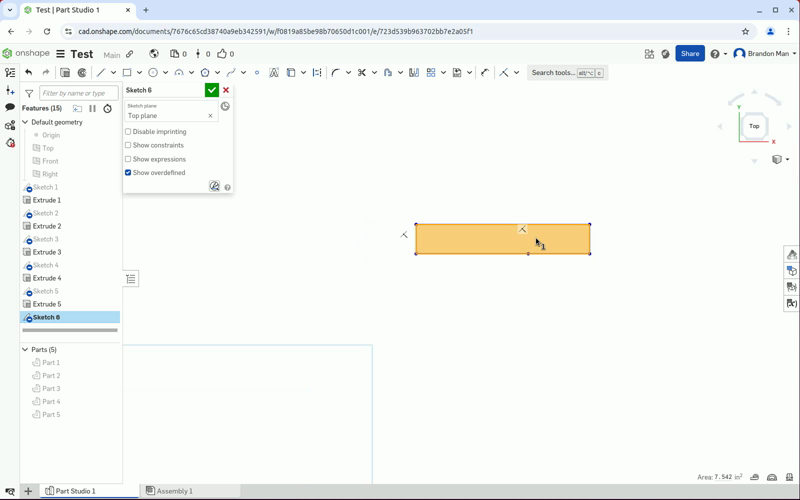
scroll(-6)
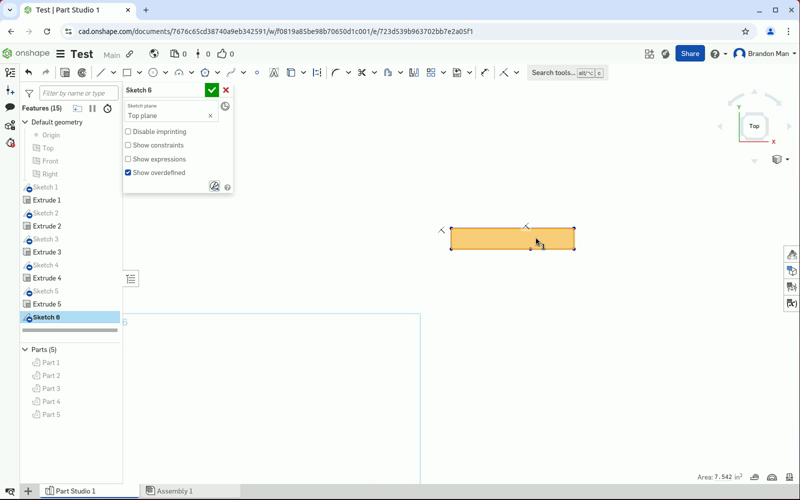
scroll(-6)
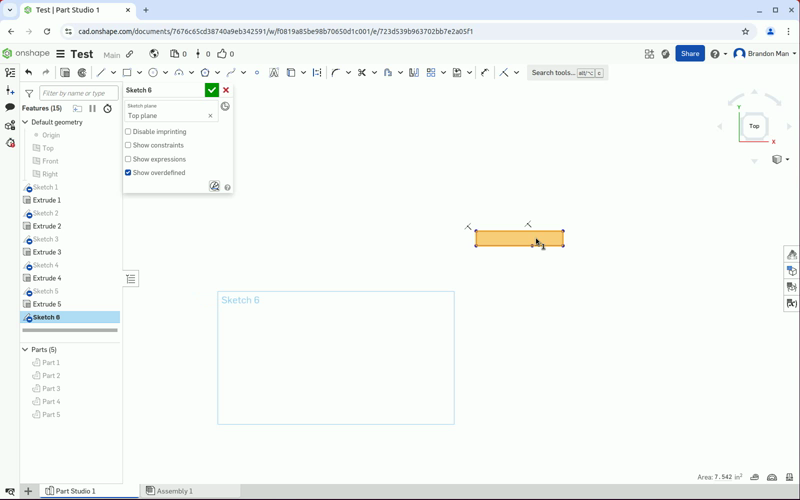
scroll(-6)
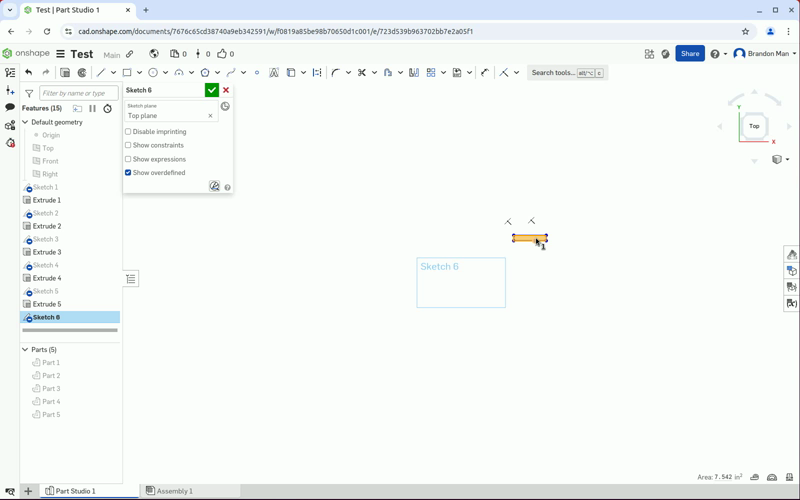
mouse_move(73, 352)
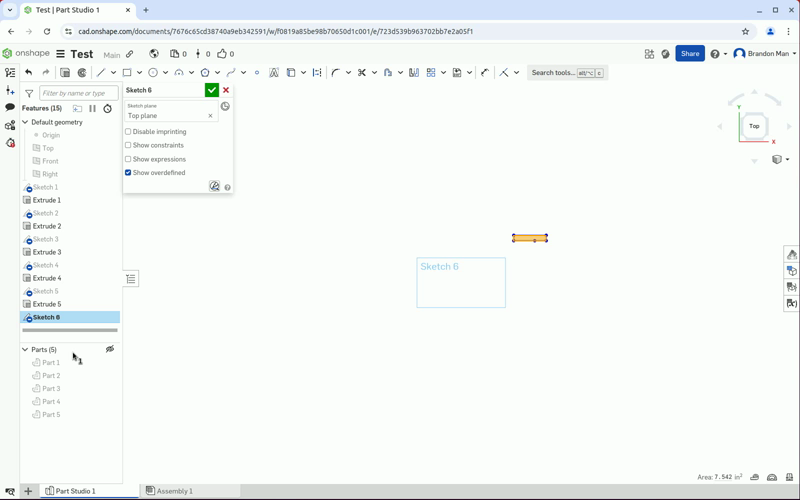
key(shift+y)
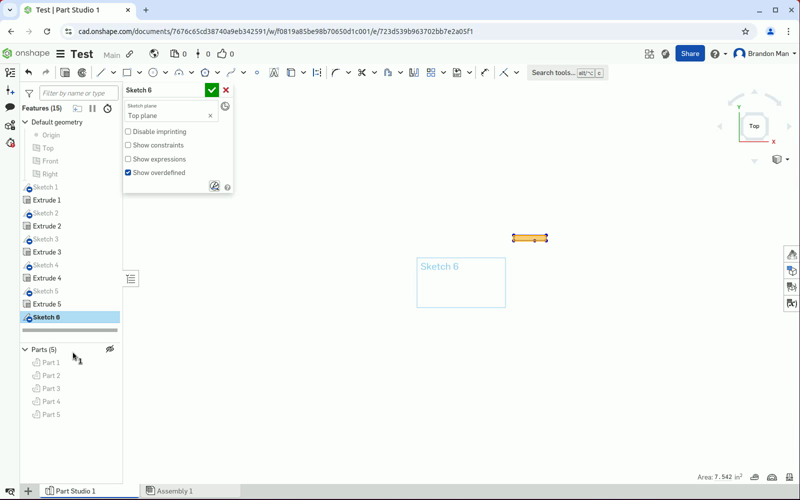
key(shift+e)
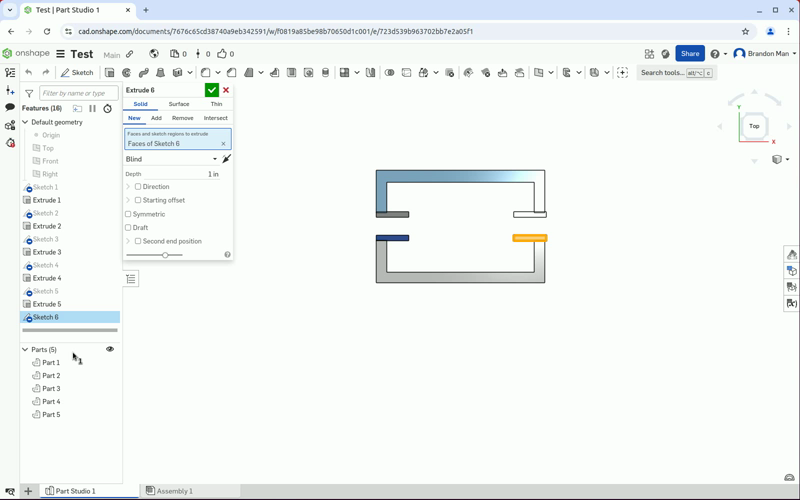
mouse_move(143, 106)
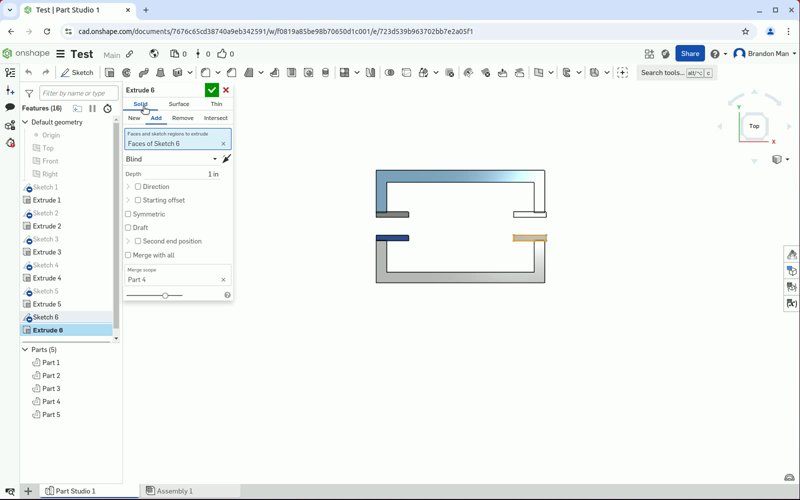
click(143, 106)
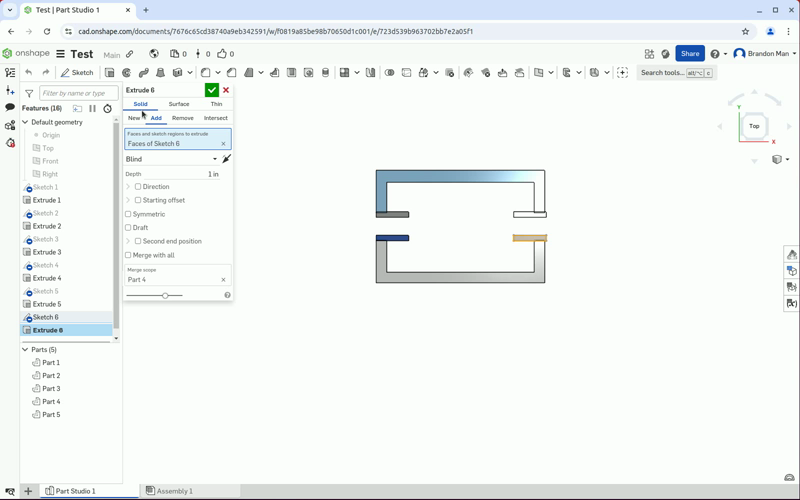
mouse_move(137, 120)
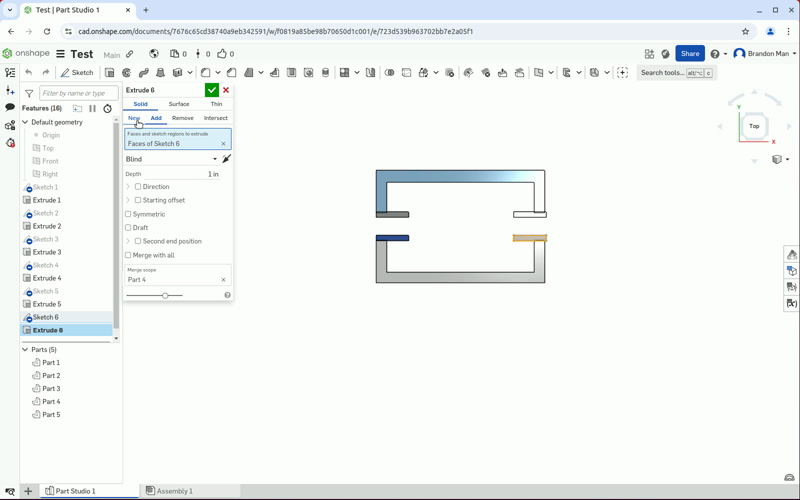
click(137, 120)
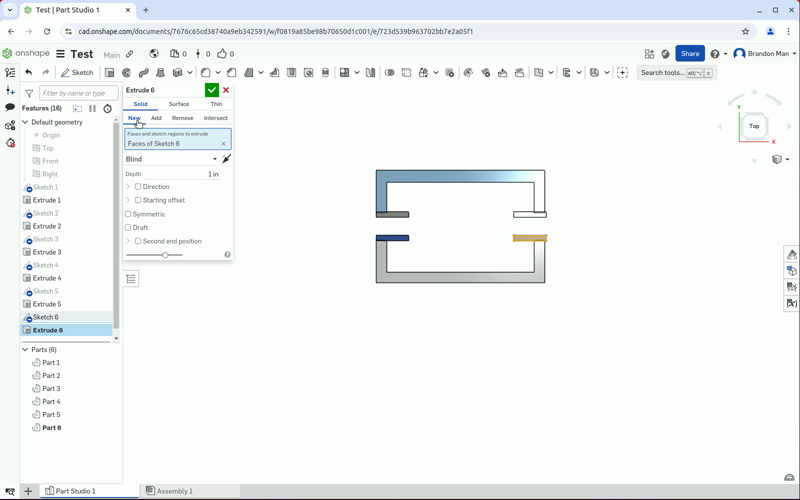
key(tab, 4)
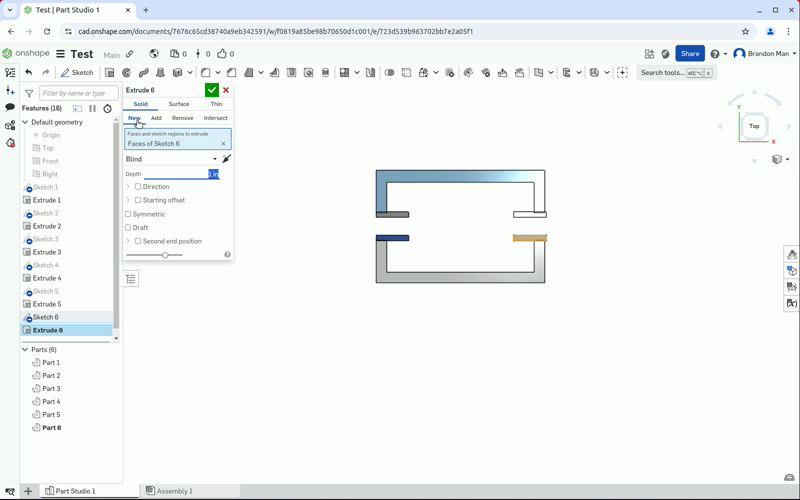
text(5.777)
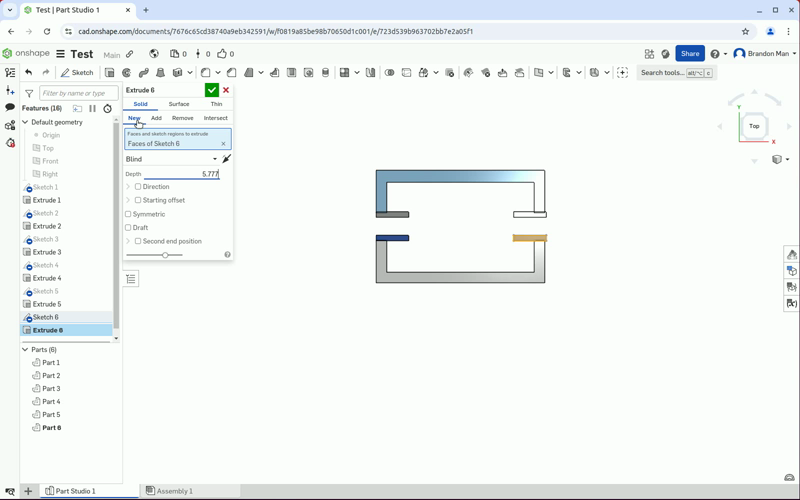
key(enter)
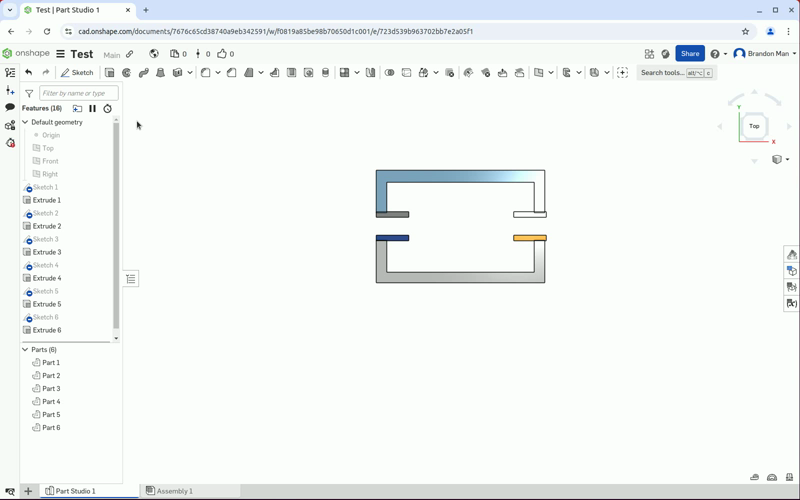
key(shift+h)
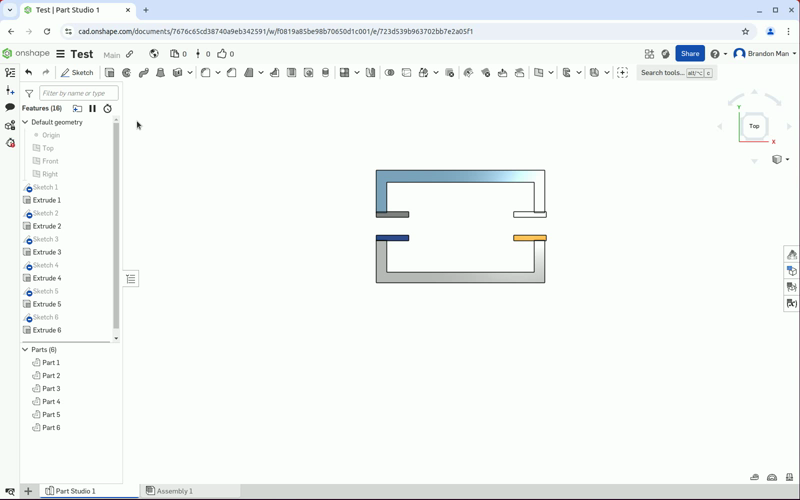
key(shift+h)
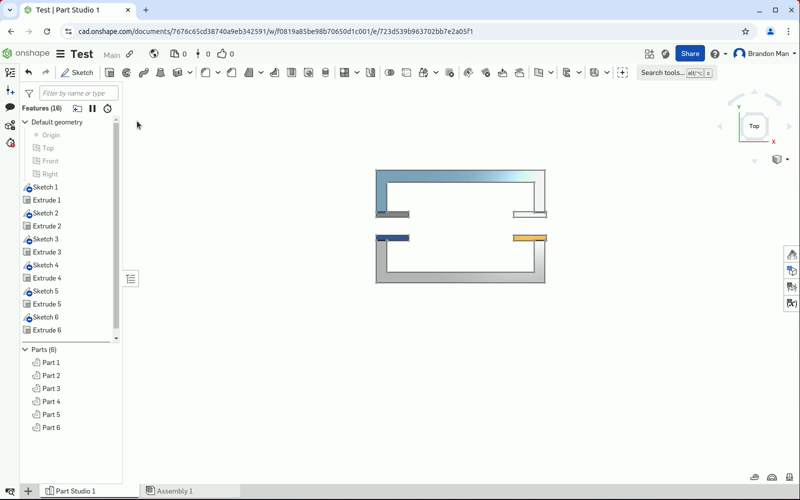
key(shift+7)
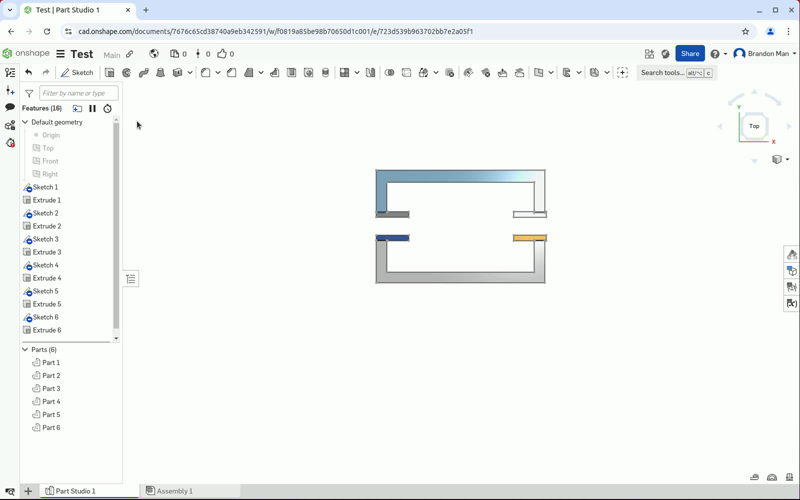
key(up, 3)
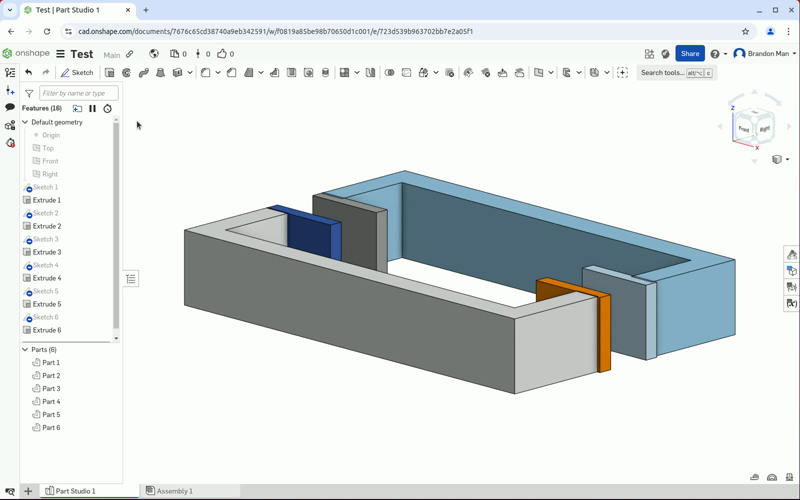
key(left, 3)
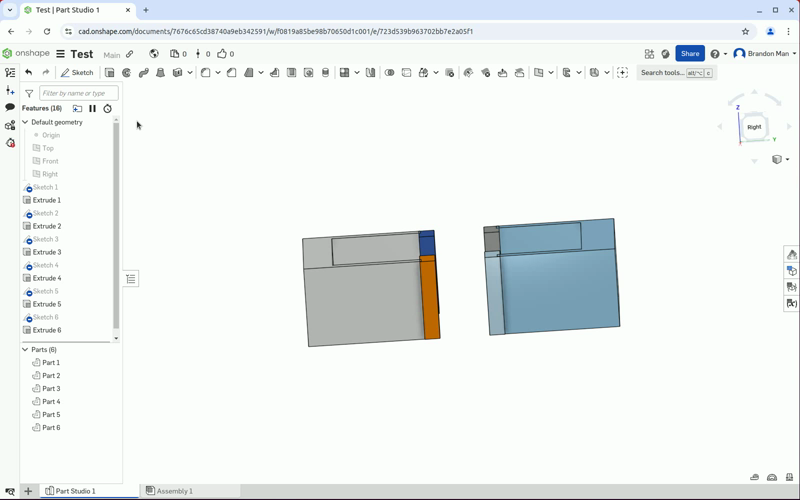
key(right, 3)
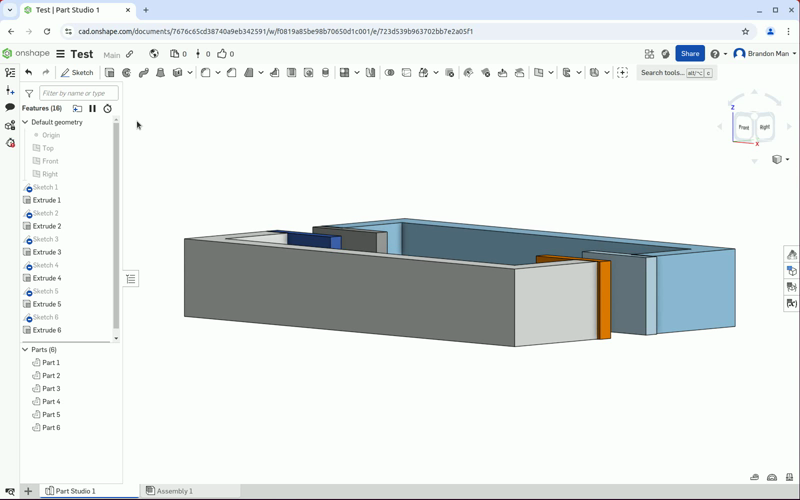
key(down, 3)
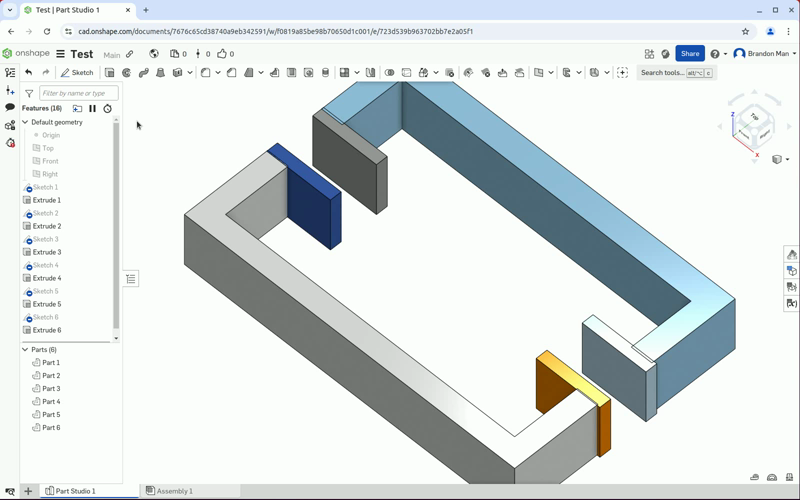
mouse_move(69, 189)
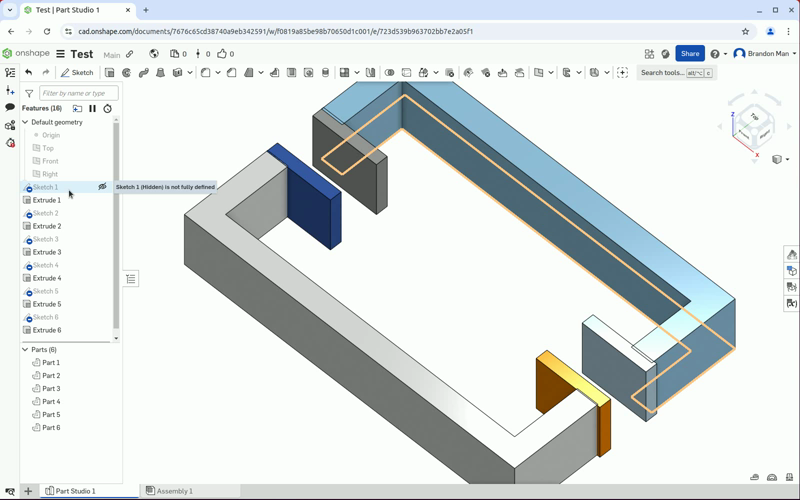
click(69, 189)